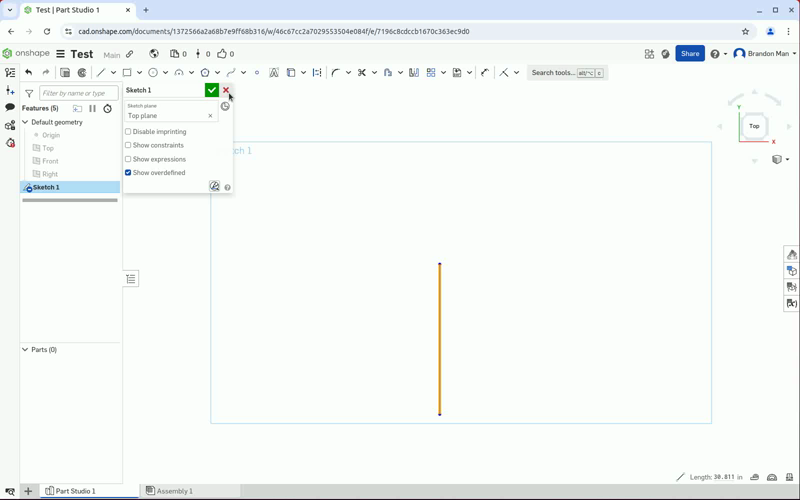
key(shift+h)
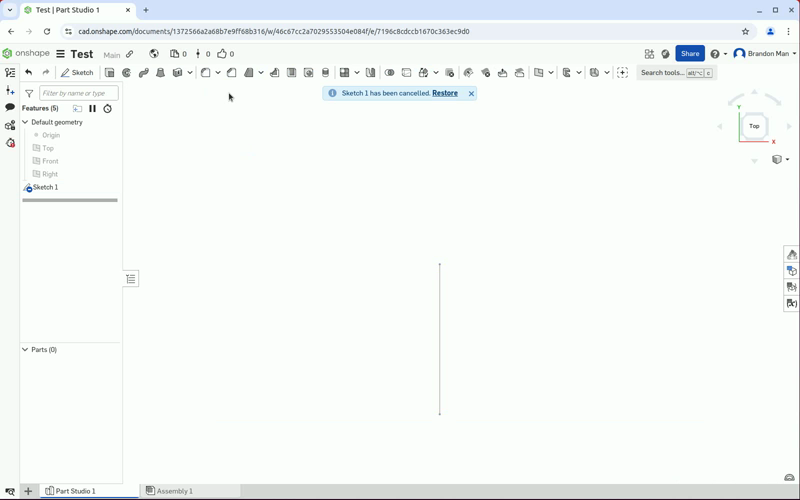
key(shift+s)
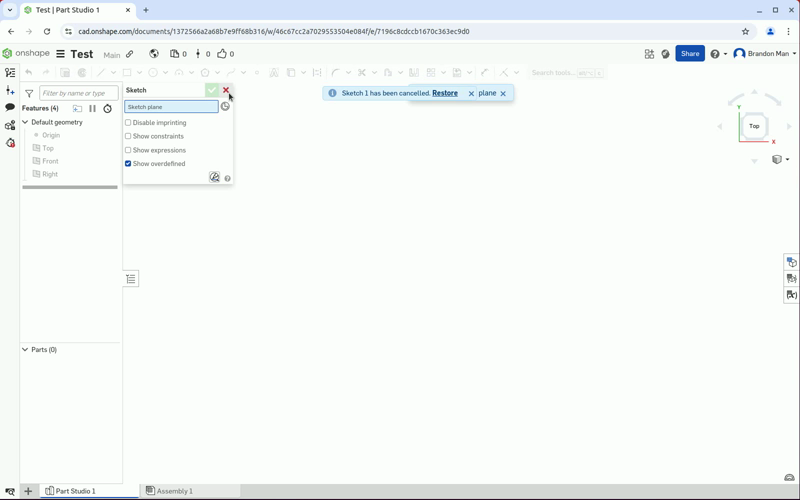
mouse_move(73, 150)
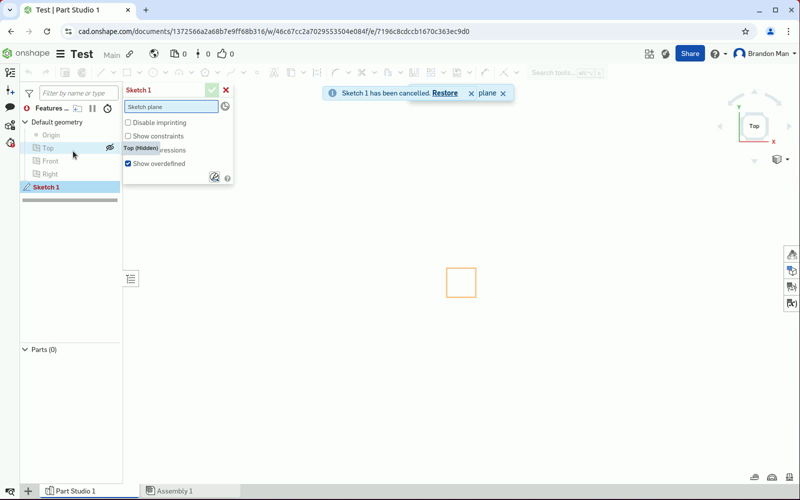
click(73, 150)
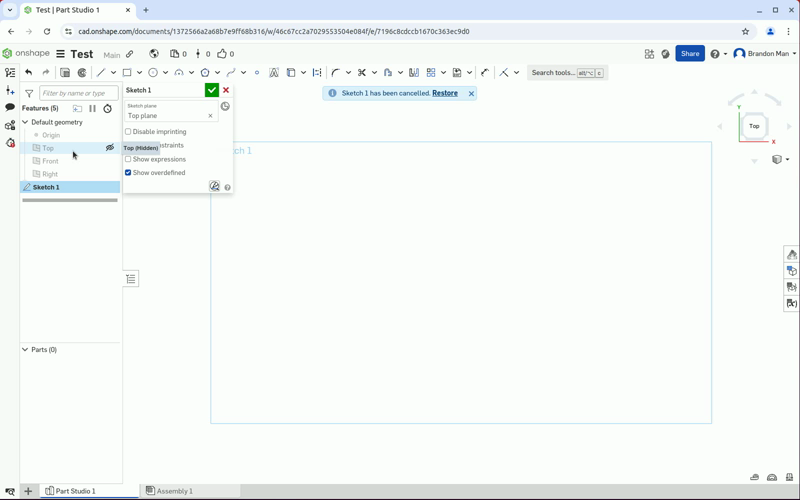
mouse_move(73, 352)
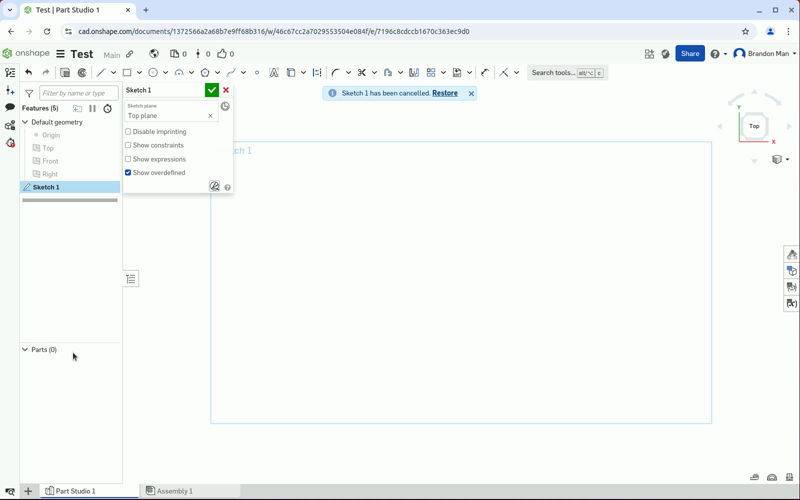
key(y)
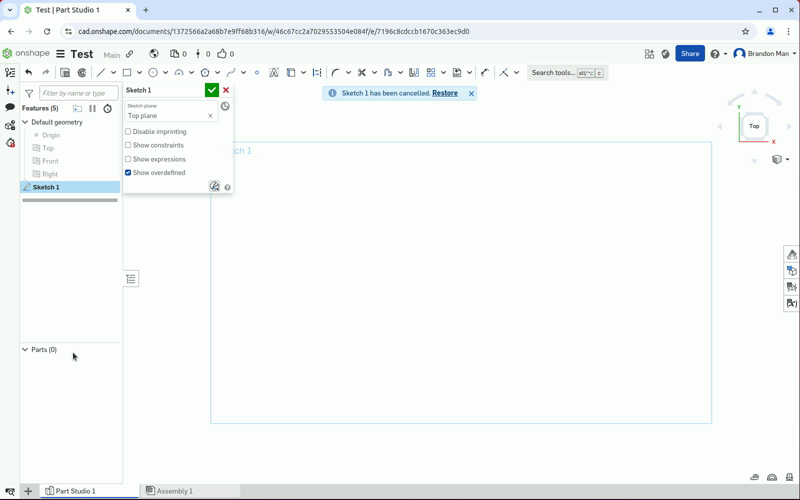
key(l)
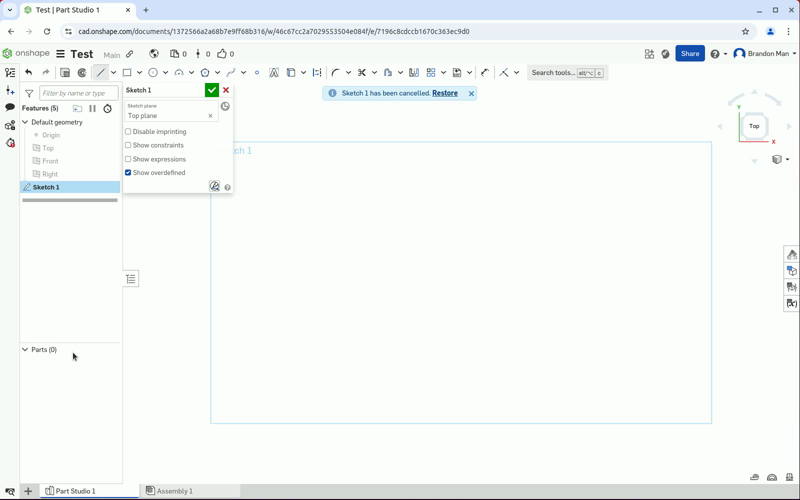
key_down(shift)
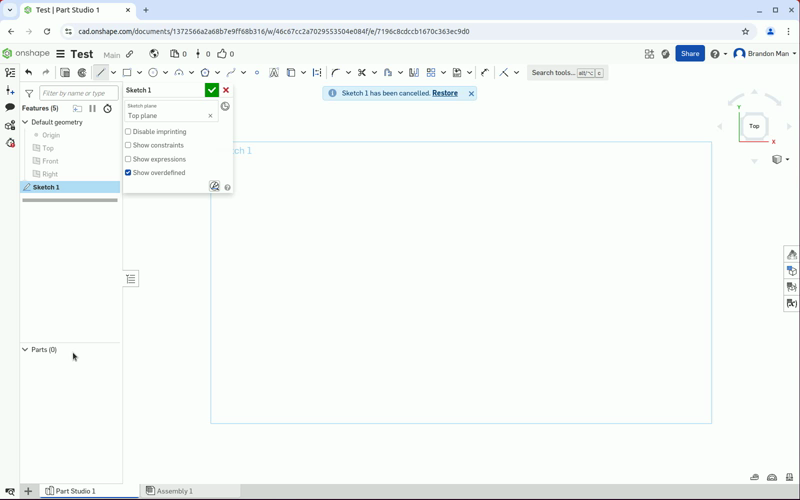
mouse_move(375, 309)
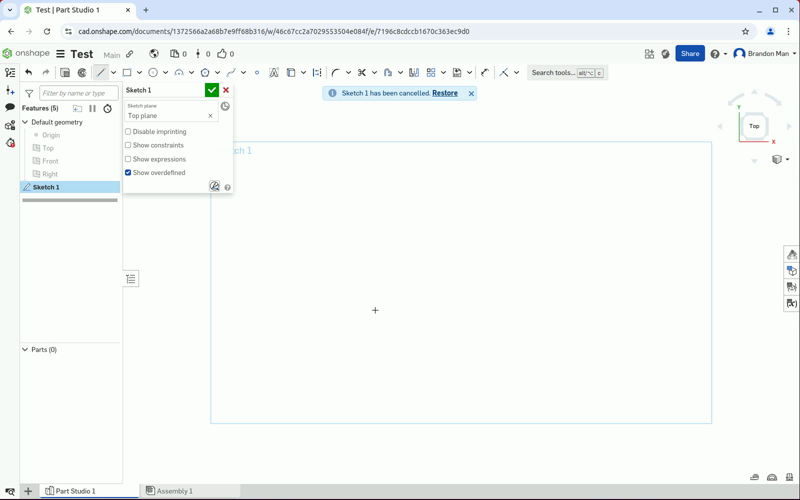
click(375, 309)
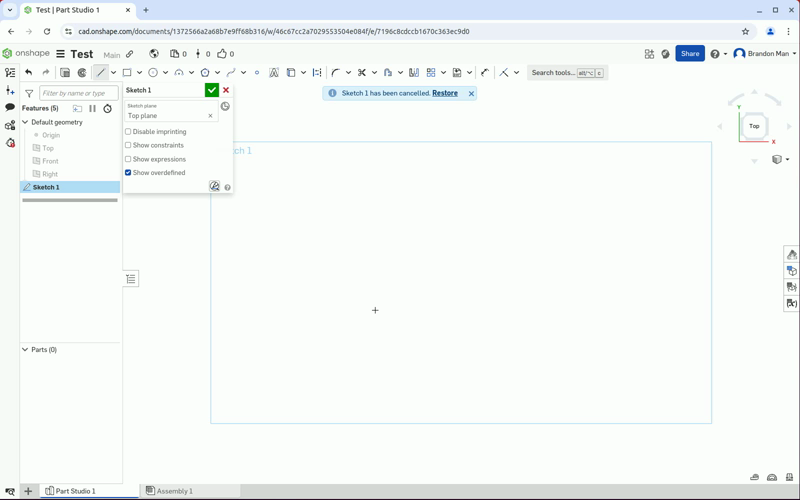
key_up(shift)
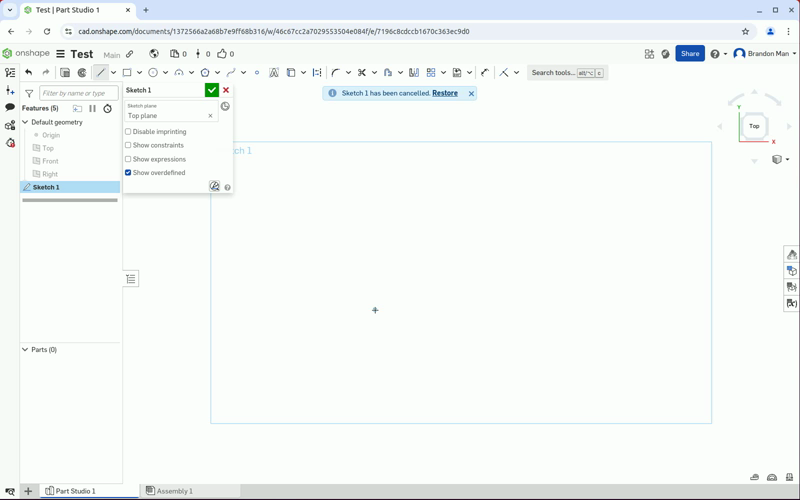
key_down(shift)
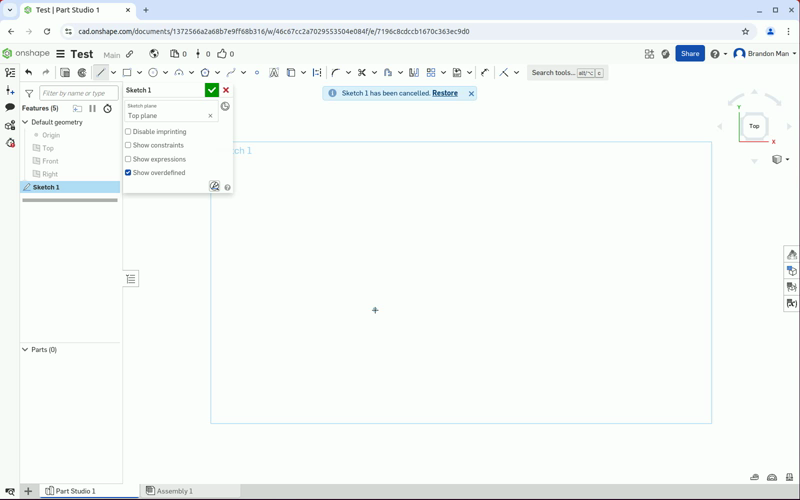
mouse_move(544, 309)
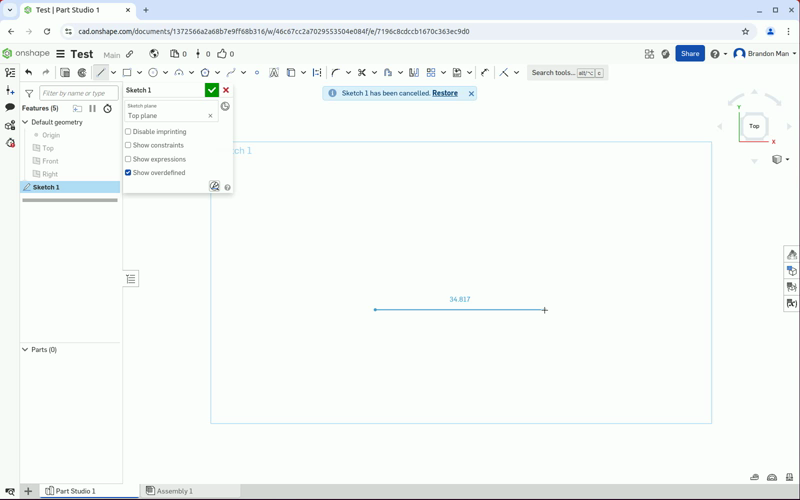
click(544, 309)
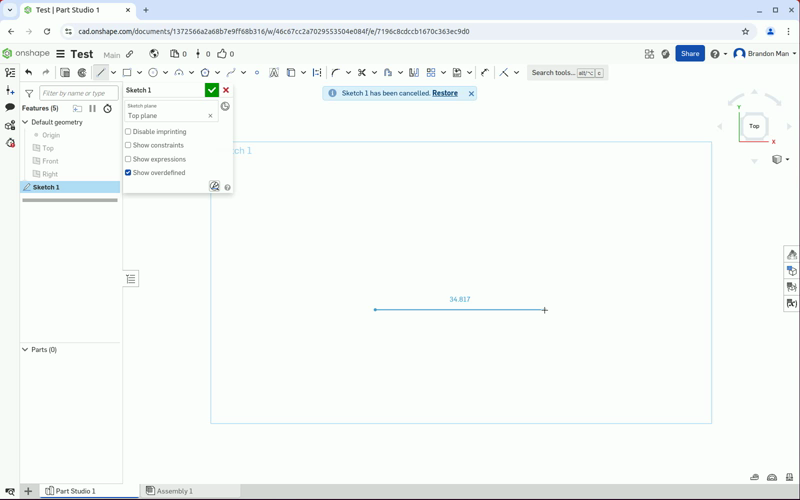
key_up(shift)
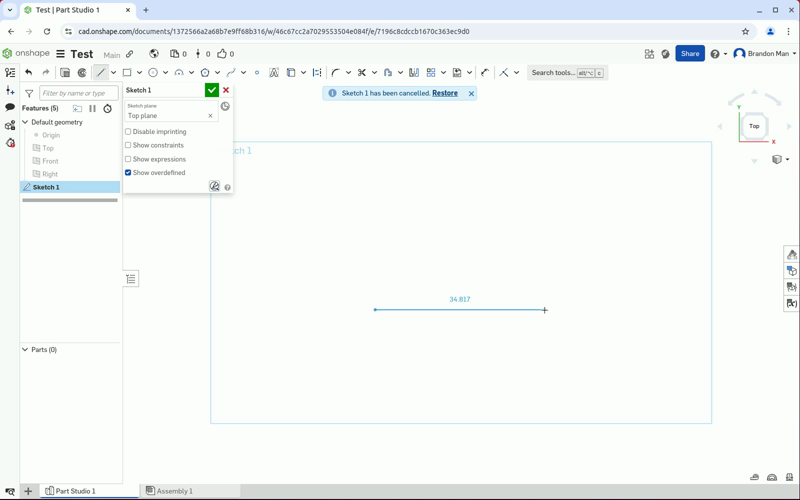
key(esc)
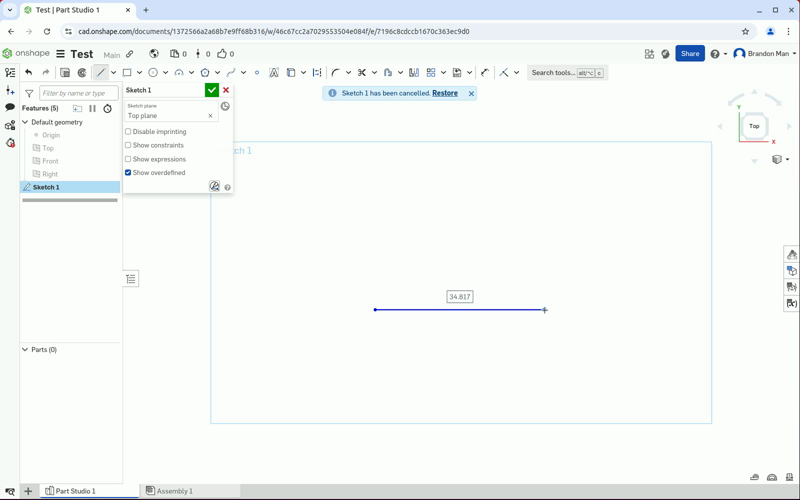
key(a)
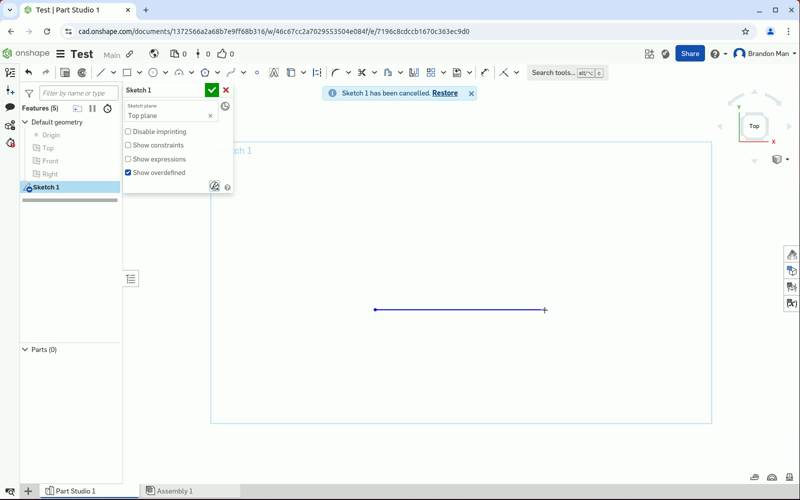
mouse_move(544, 309)
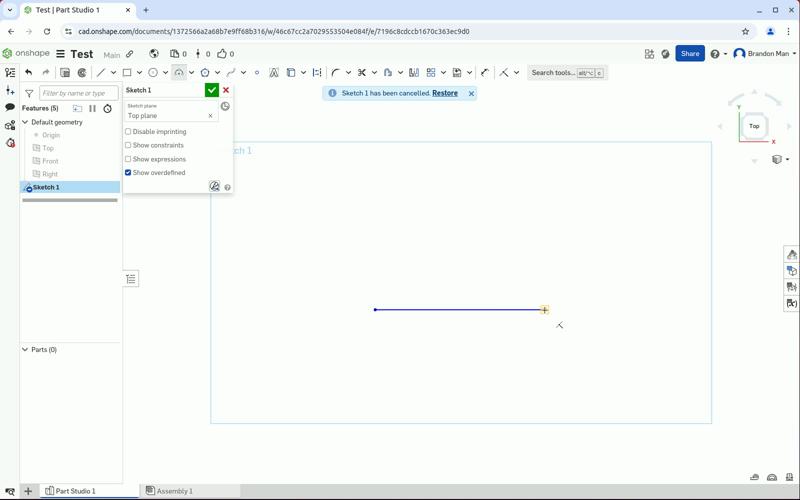
click(544, 309)
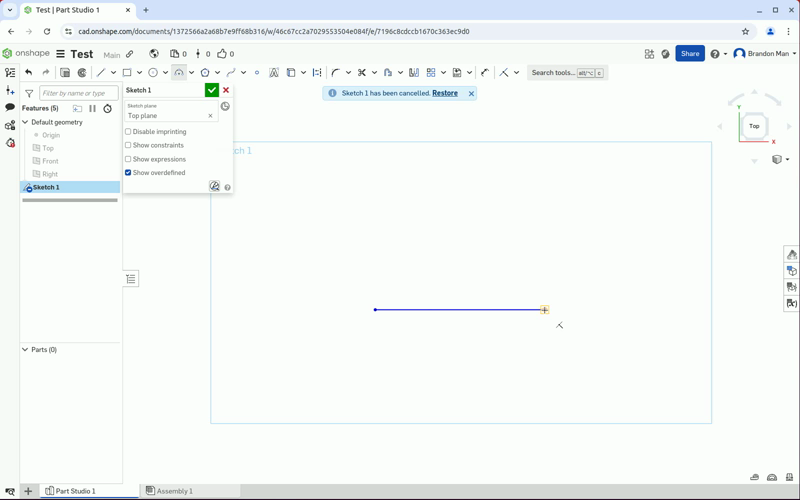
key_down(shift)
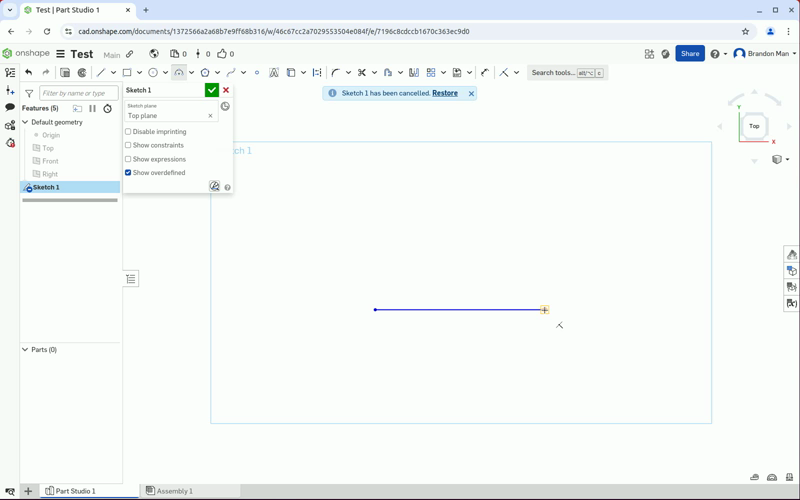
mouse_move(544, 256)
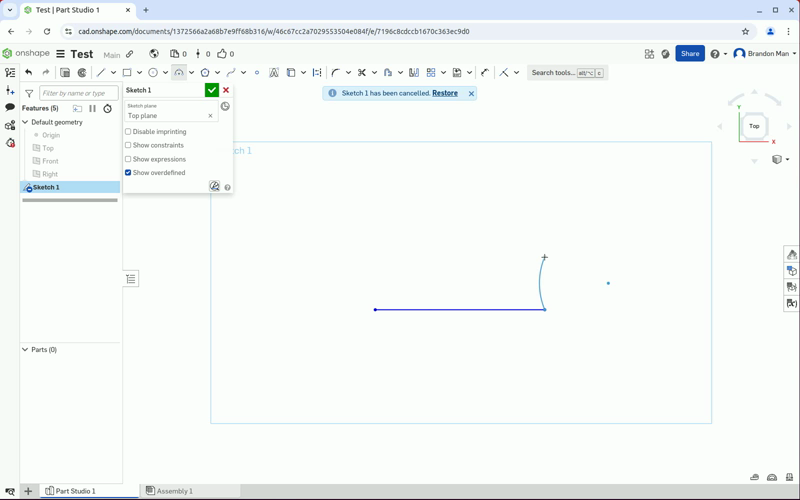
click(544, 256)
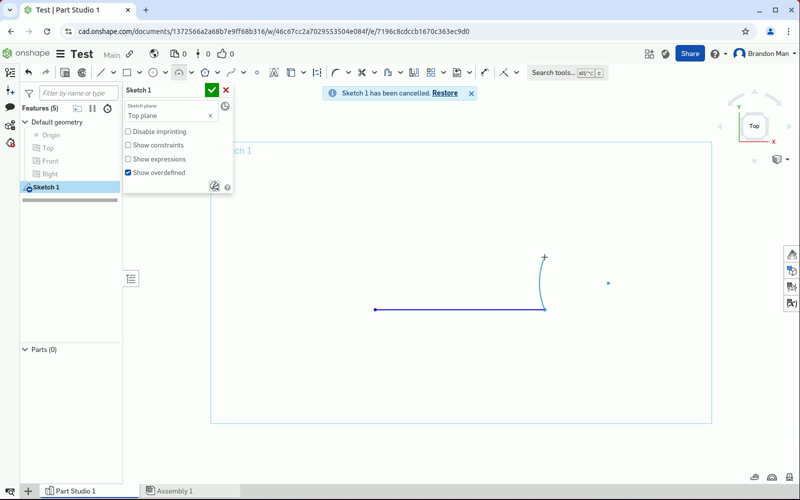
mouse_move(517, 283)
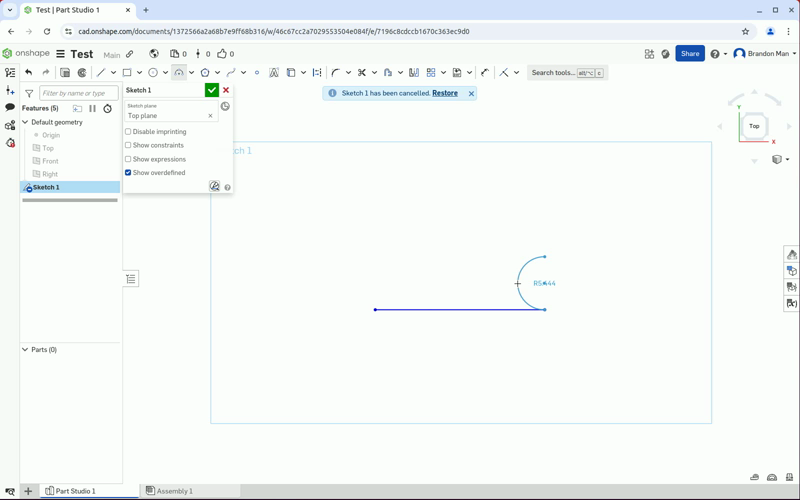
click(517, 283)
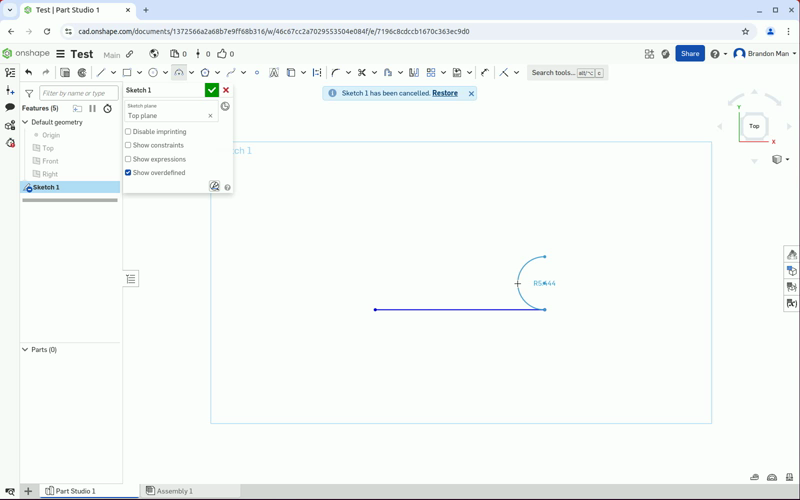
key_up(shift)
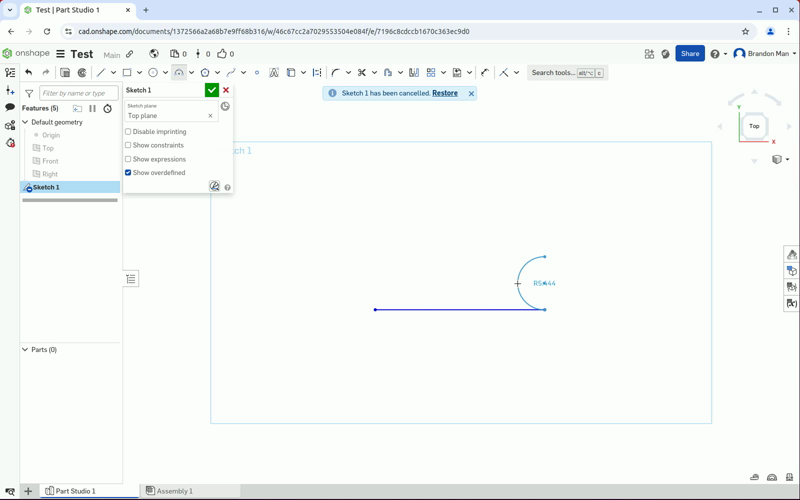
key(esc)
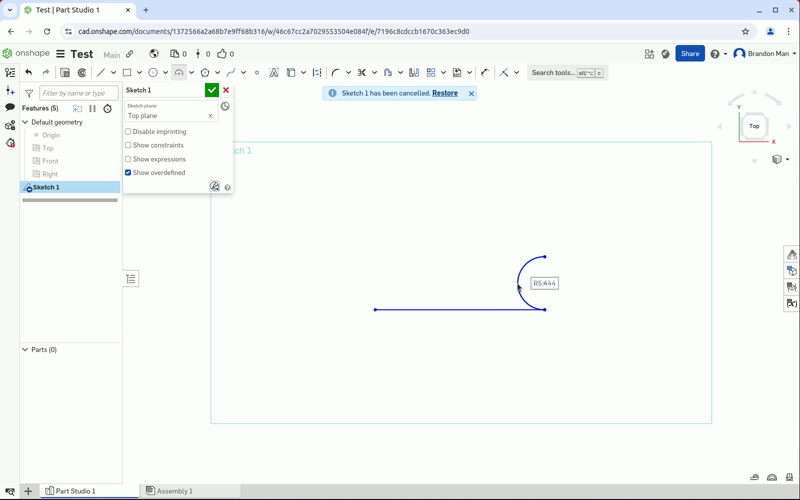
key(l)
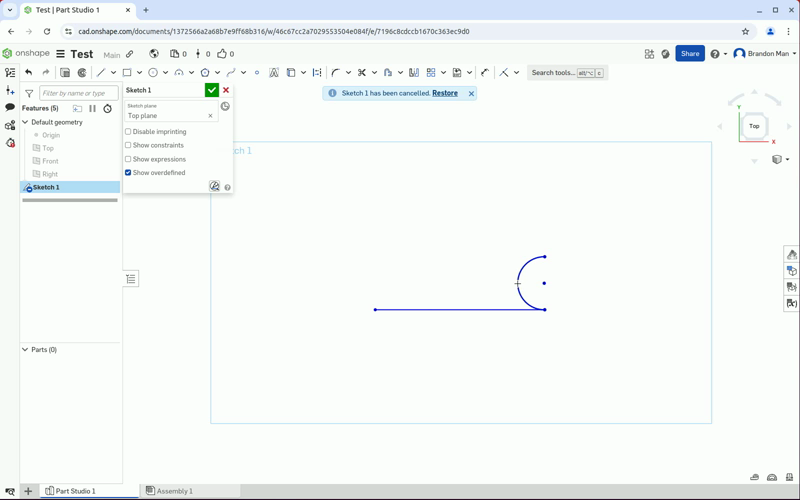
mouse_move(544, 256)
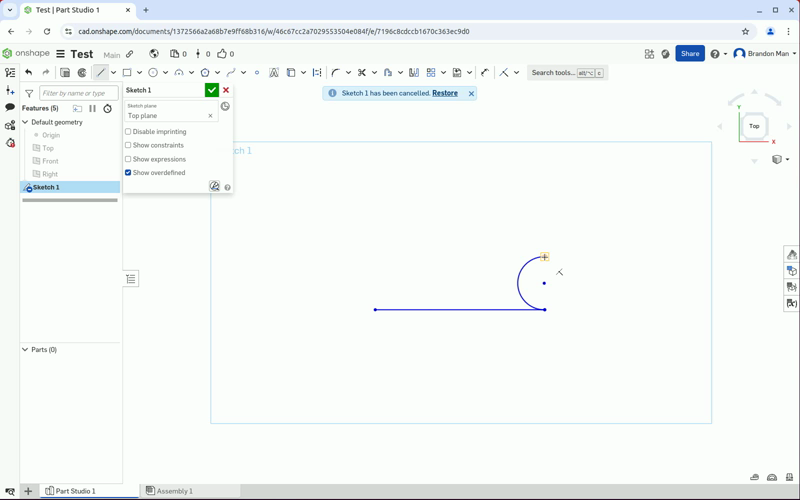
click(544, 256)
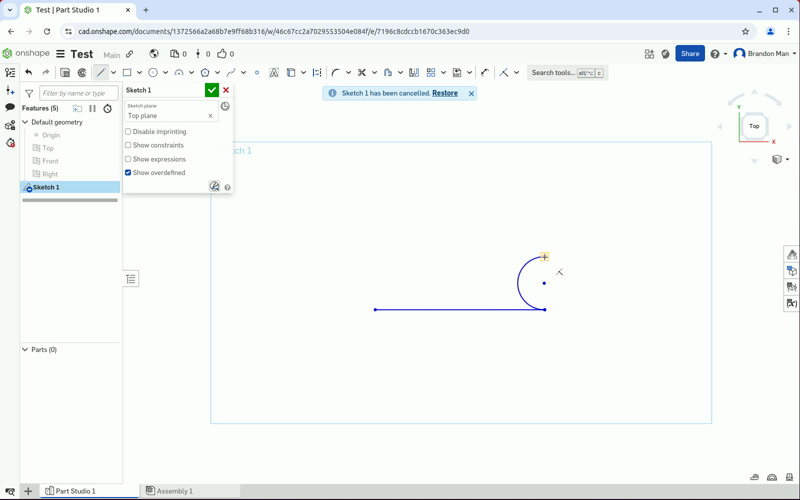
key_down(shift)
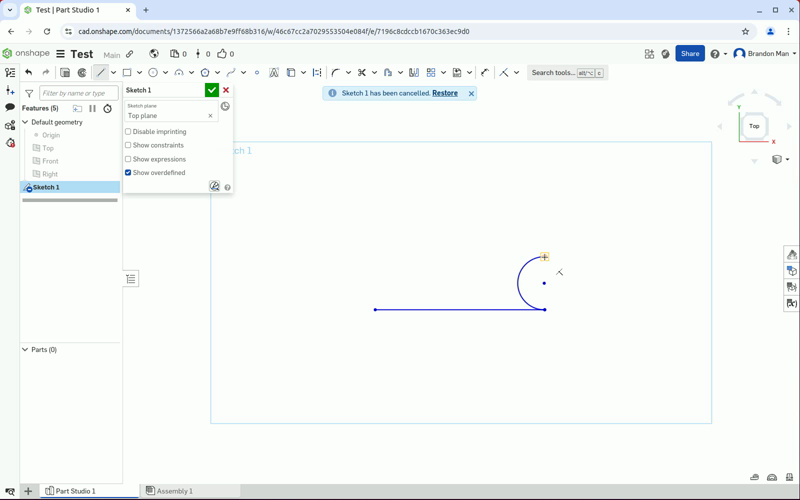
mouse_move(375, 256)
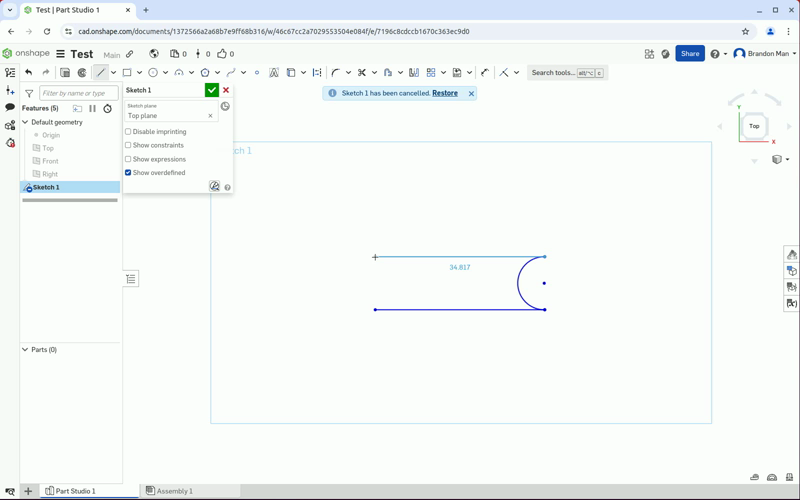
click(375, 256)
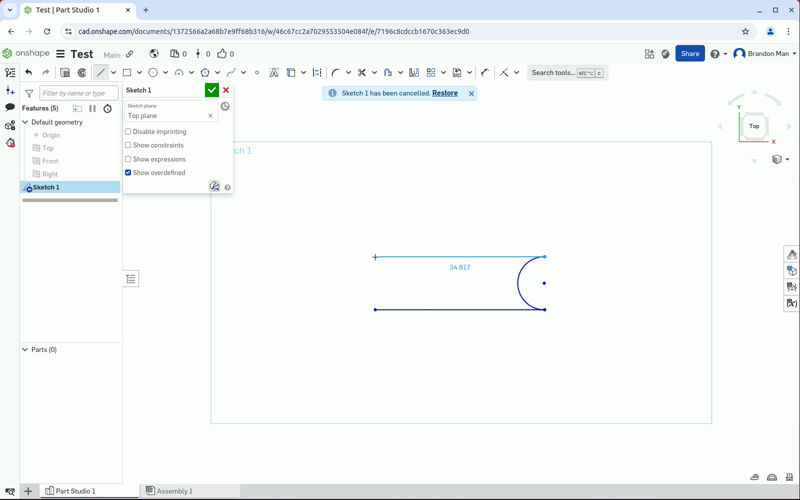
key_up(shift)
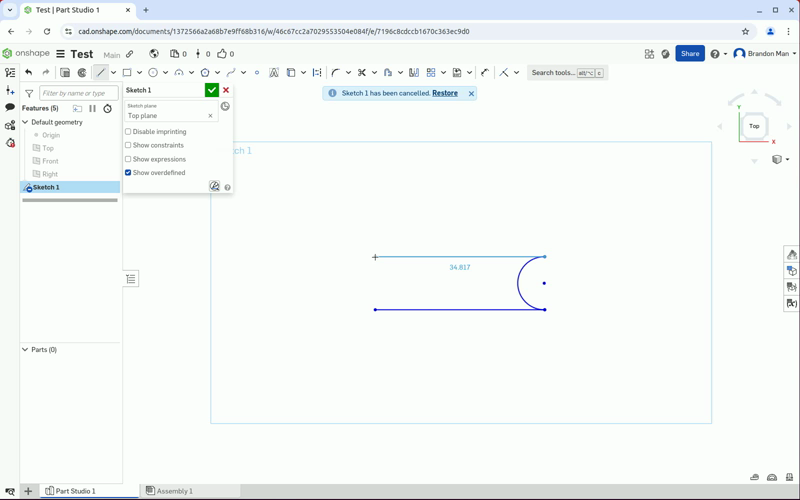
key(esc)
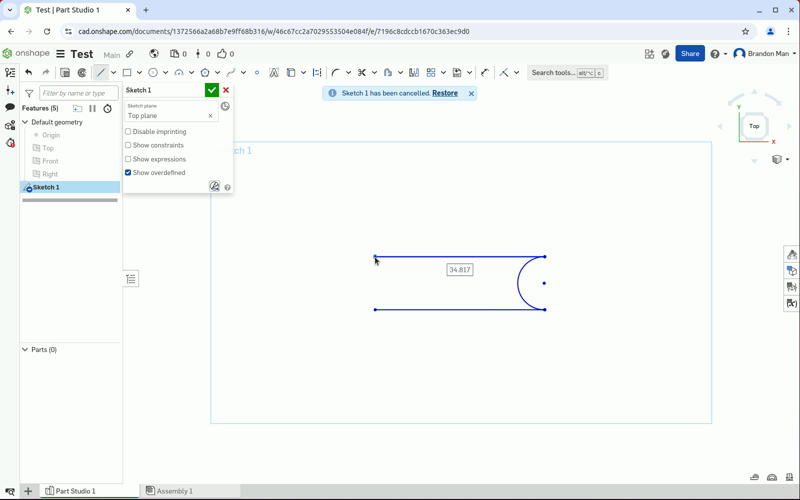
key(a)
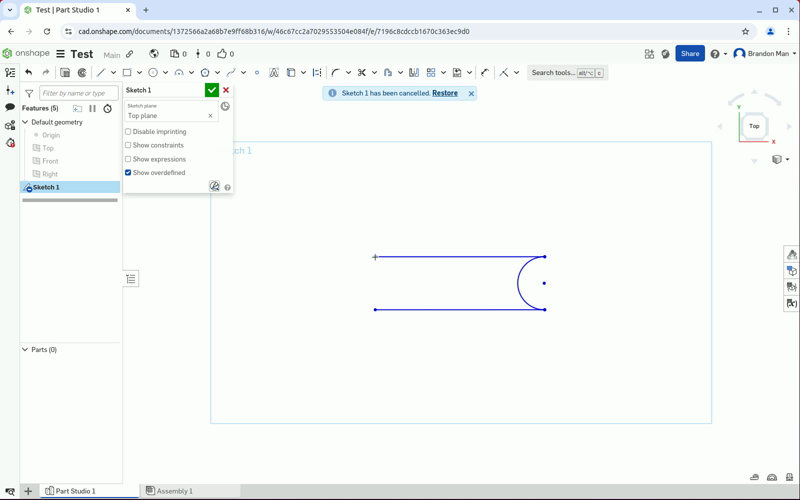
mouse_move(375, 256)
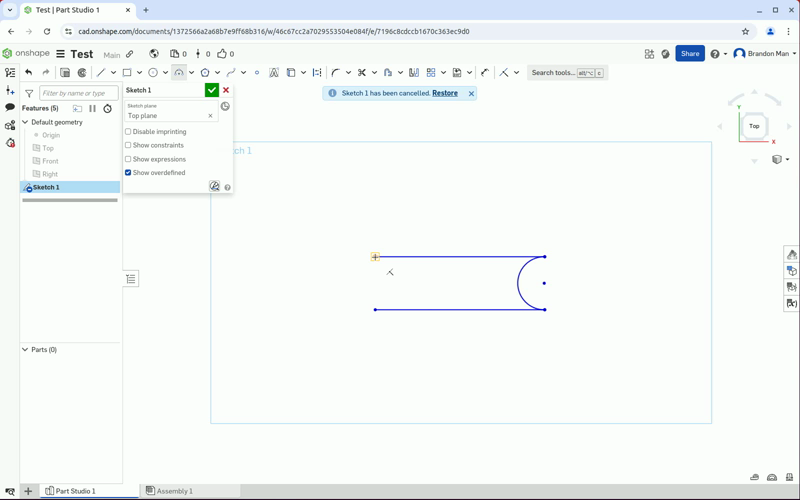
click(375, 256)
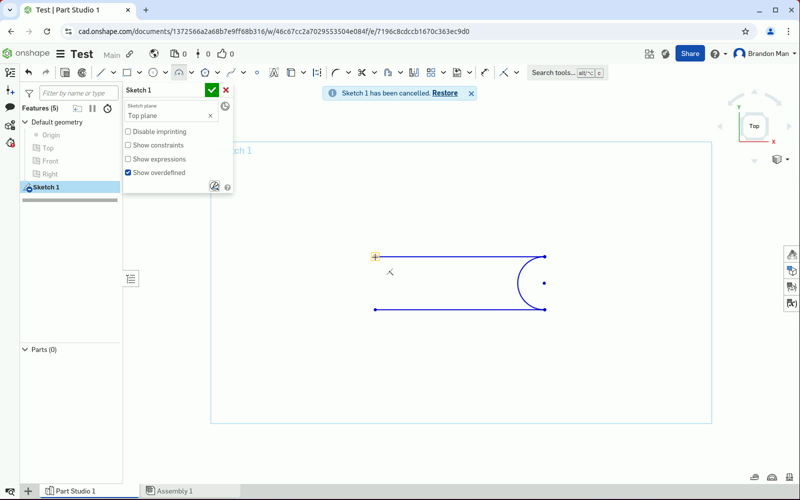
mouse_move(375, 309)
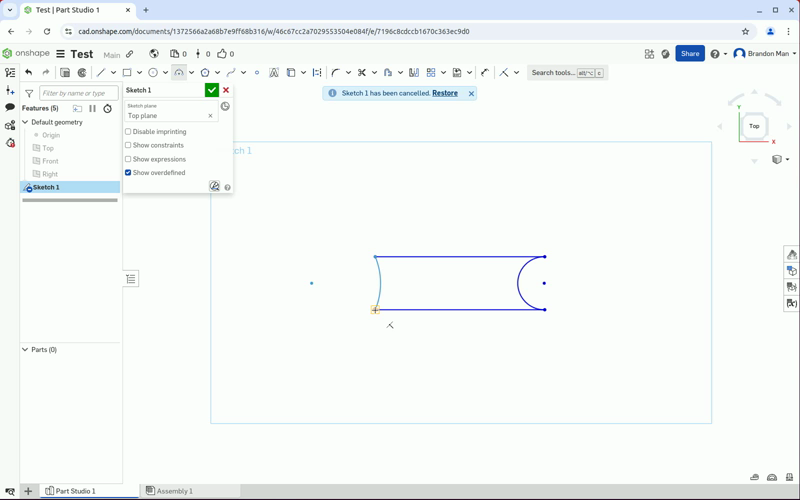
click(375, 309)
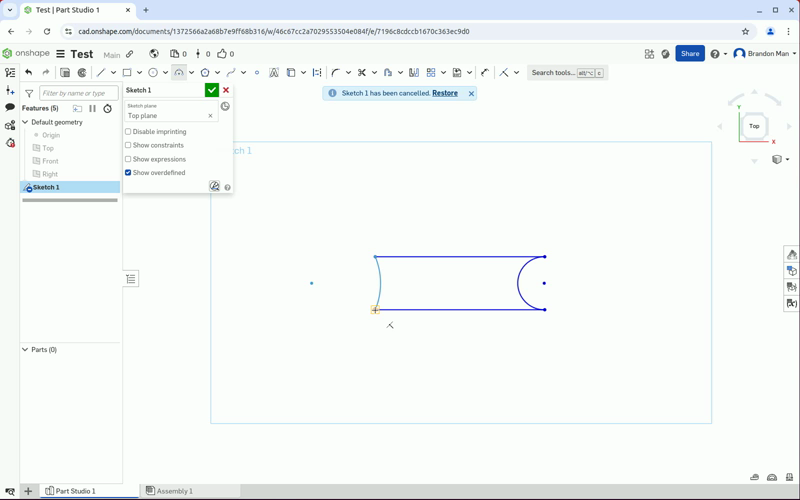
key_down(shift)
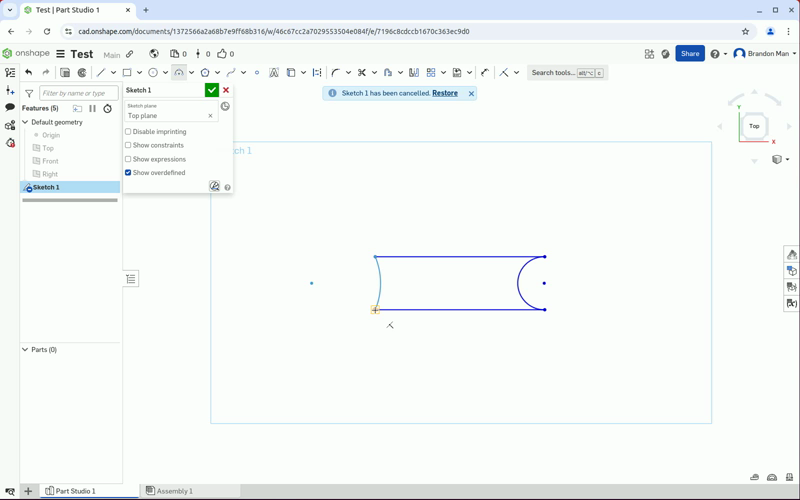
mouse_move(401, 283)
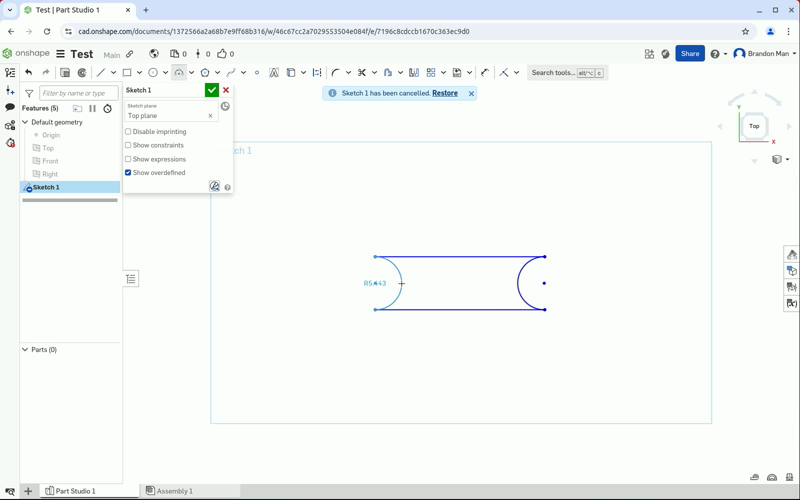
click(401, 283)
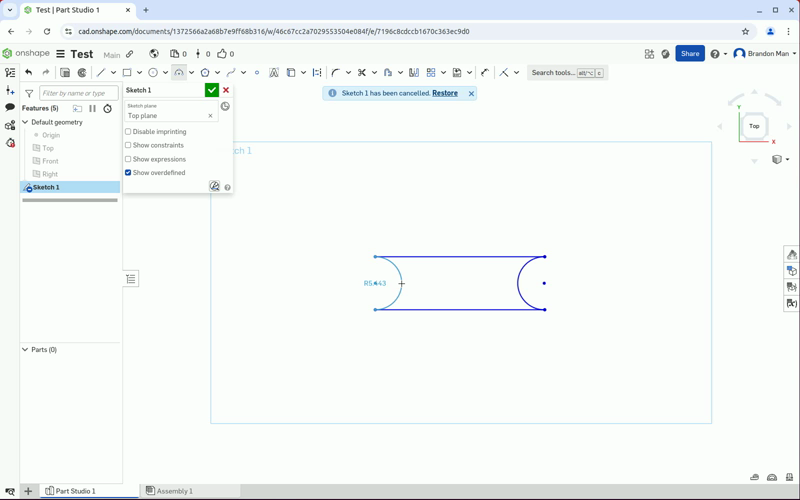
key_up(shift)
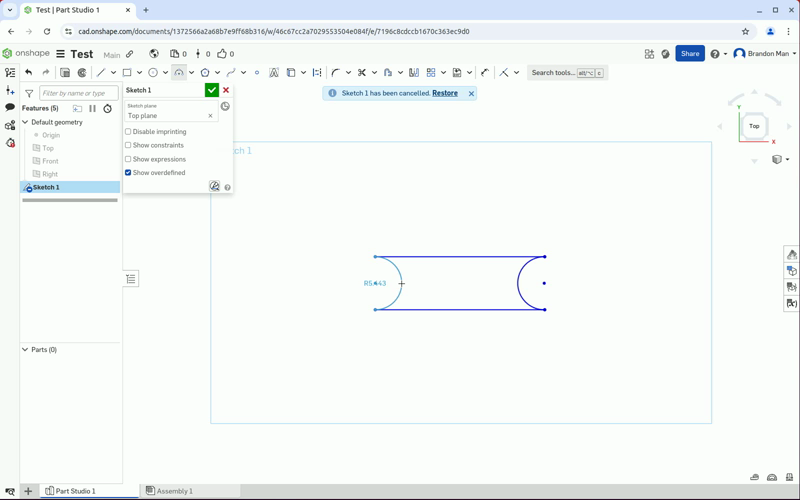
key(esc)
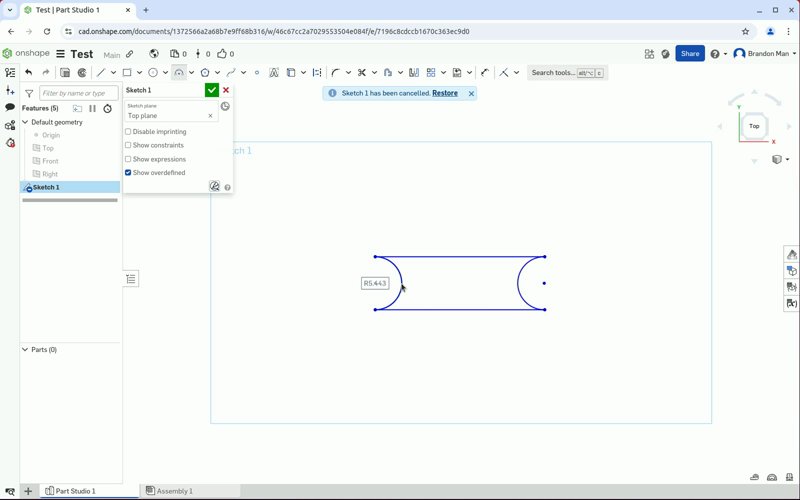
mouse_move(439, 279)
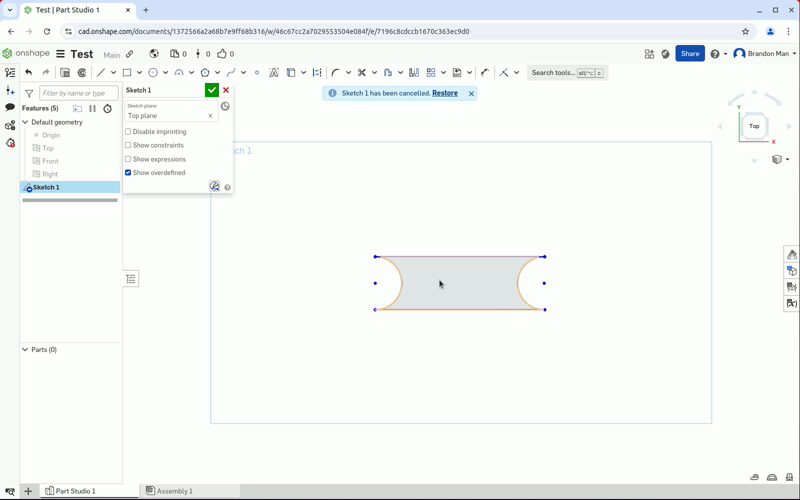
scroll(6)
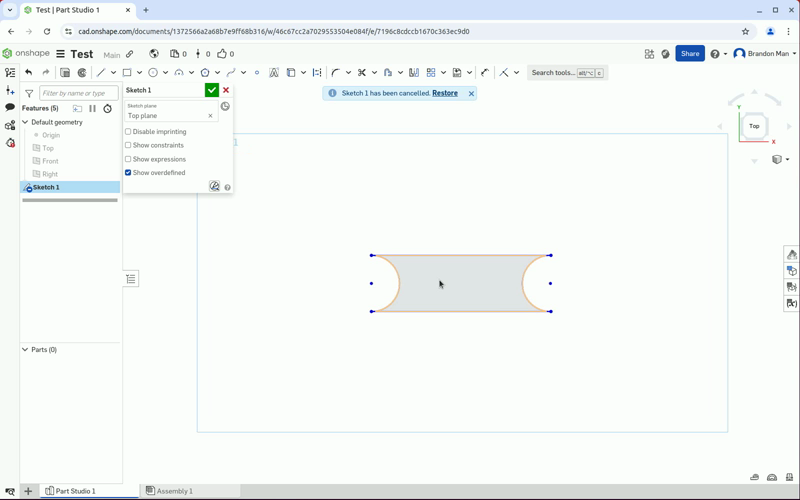
scroll(6)
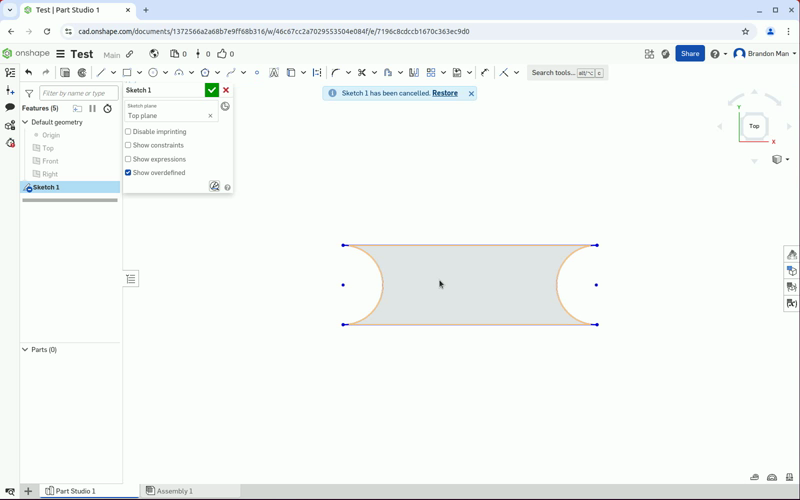
scroll(6)
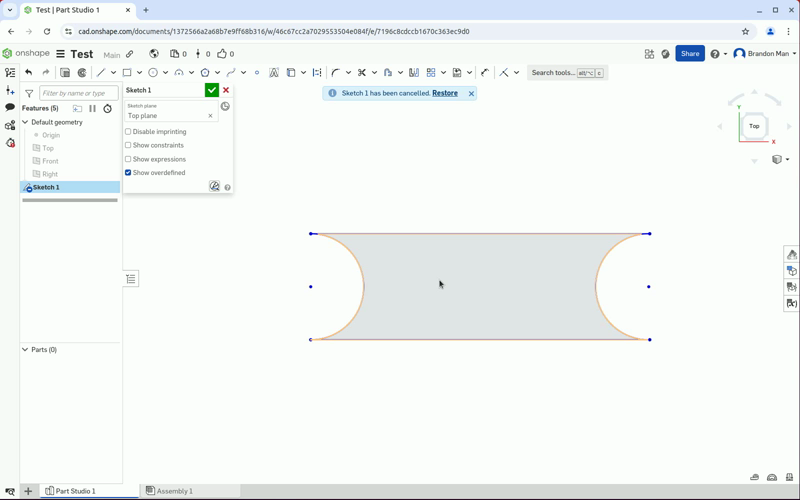
scroll(6)
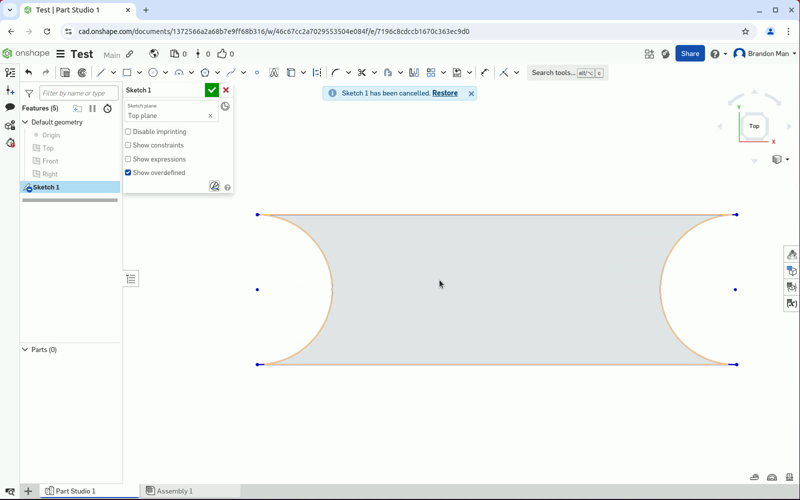
scroll(6)
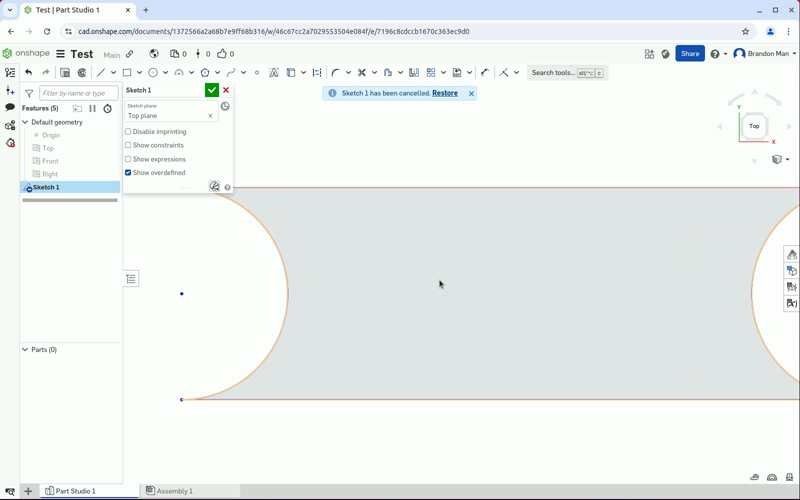
scroll(6)
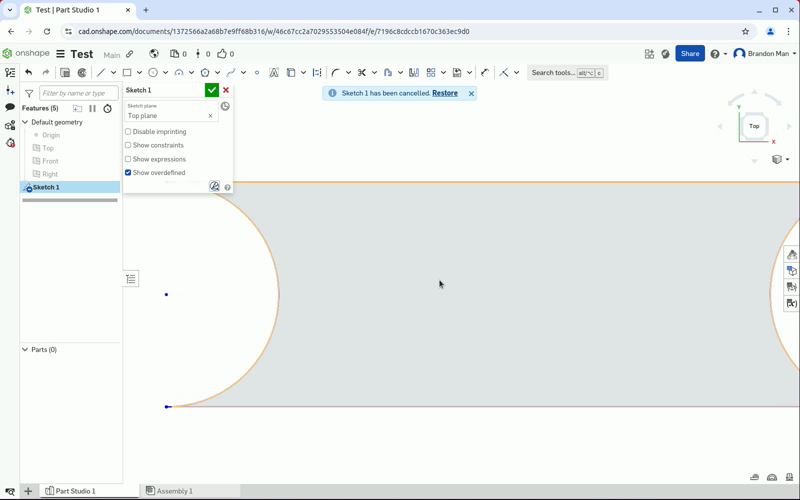
scroll(6)
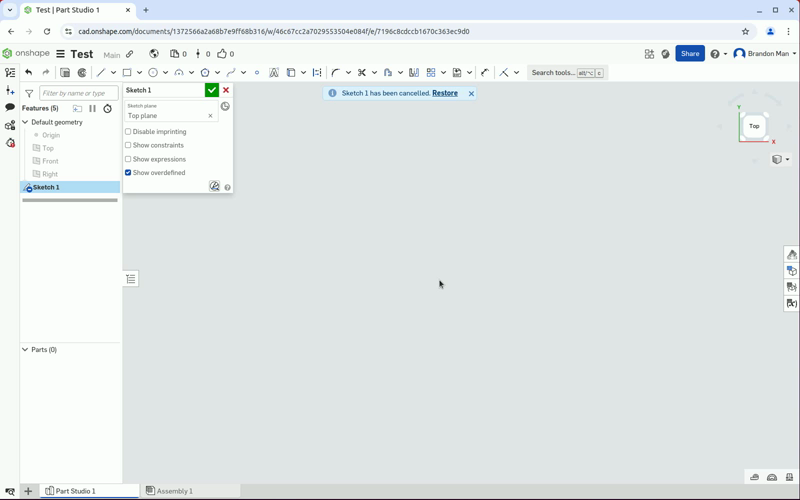
click(439, 279)
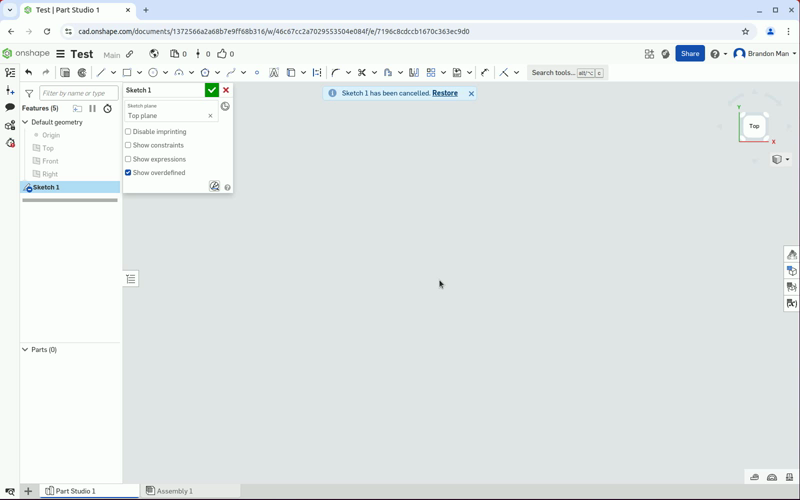
scroll(-6)
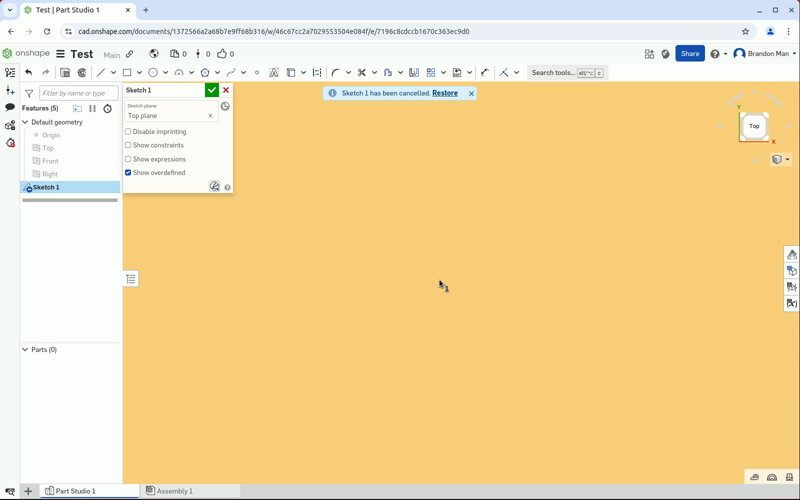
scroll(-6)
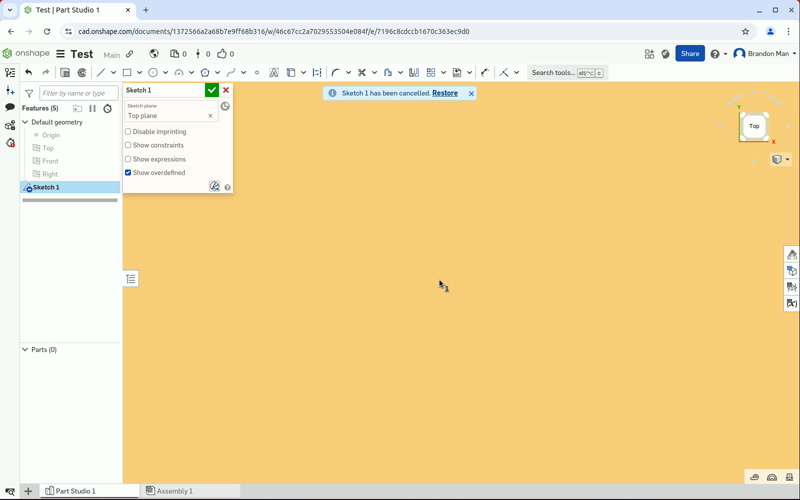
scroll(-6)
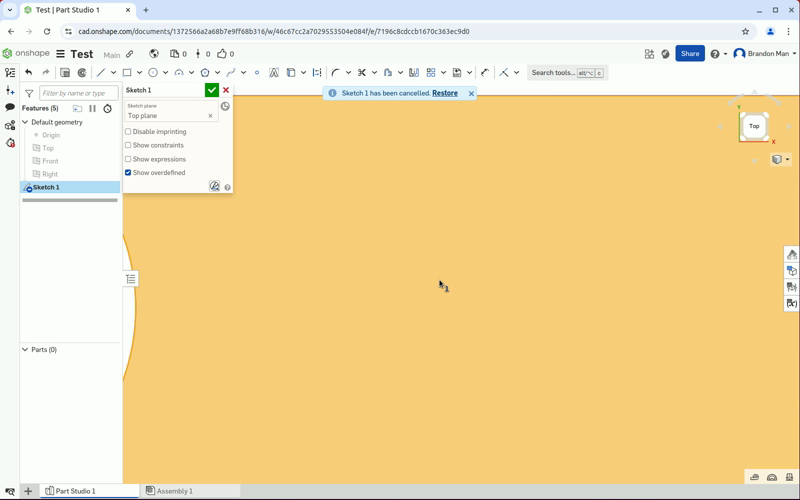
scroll(-6)
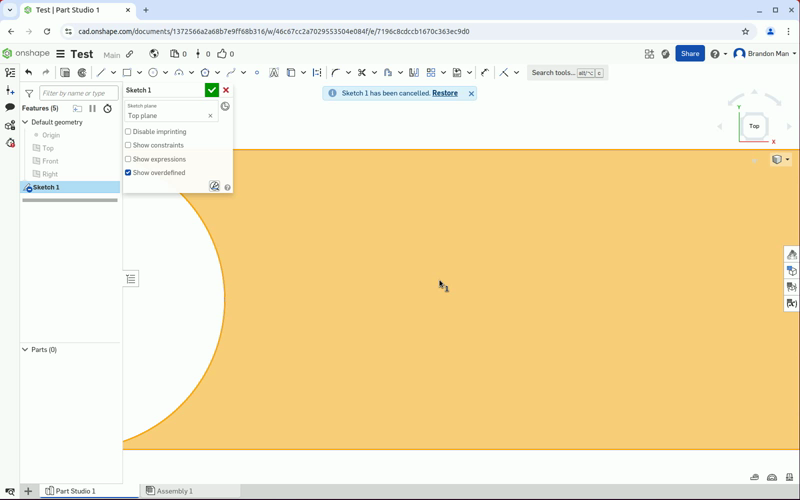
scroll(-6)
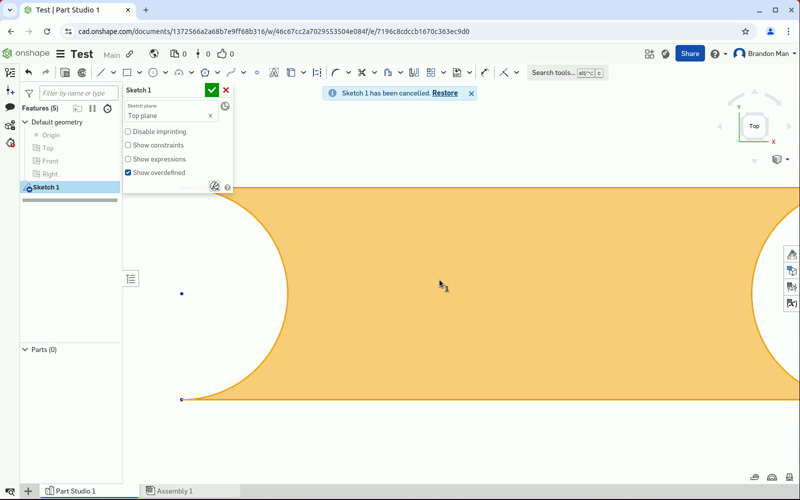
scroll(-6)
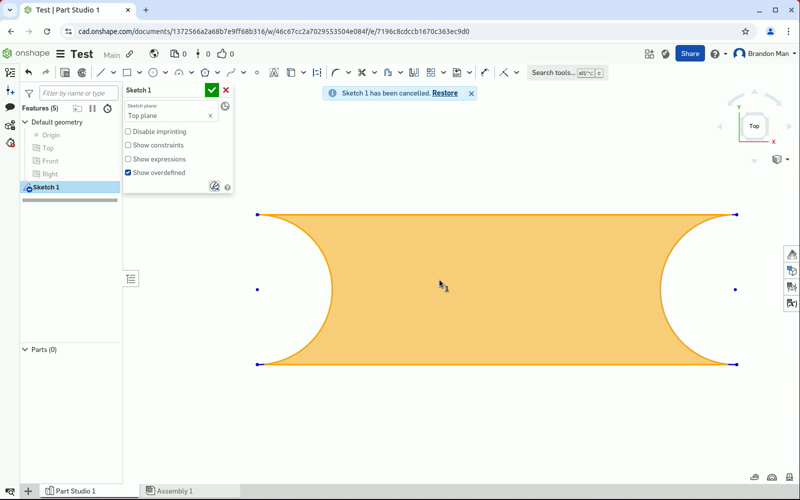
scroll(-6)
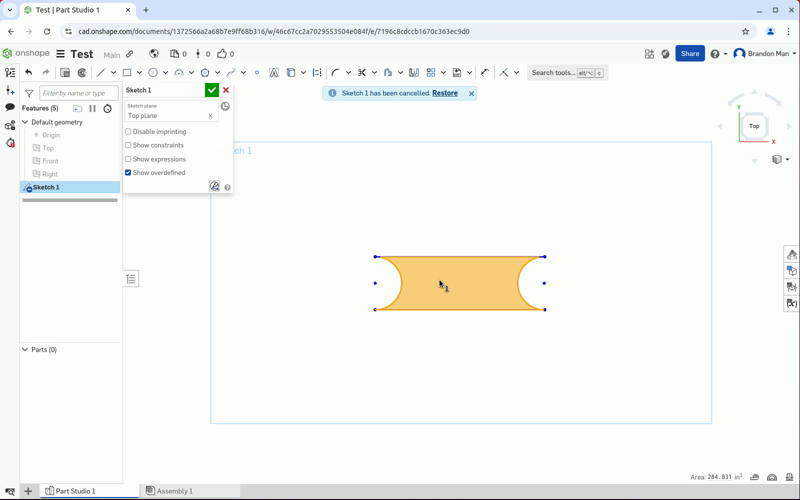
mouse_move(73, 352)
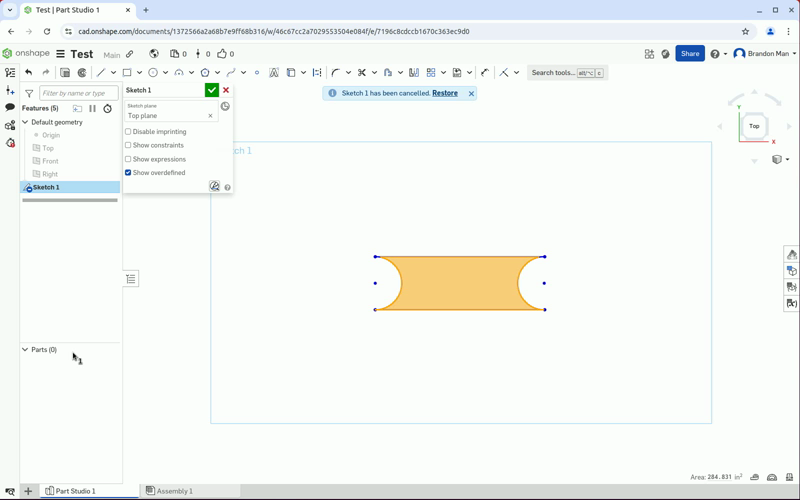
key(shift+y)
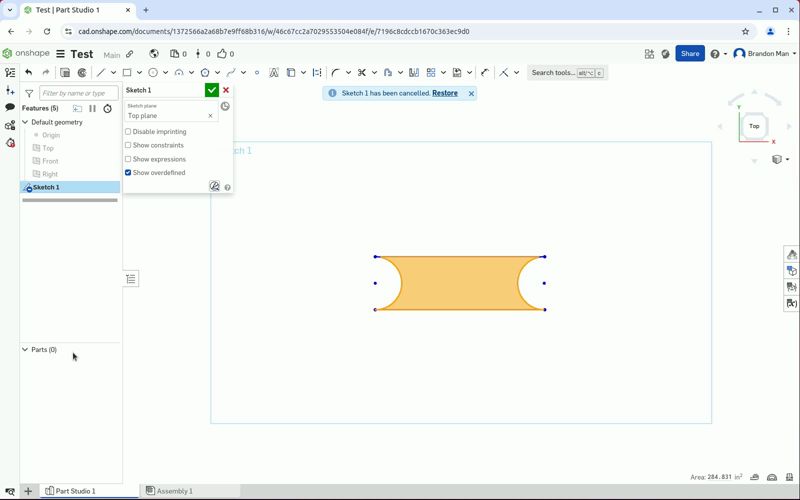
key(shift+e)
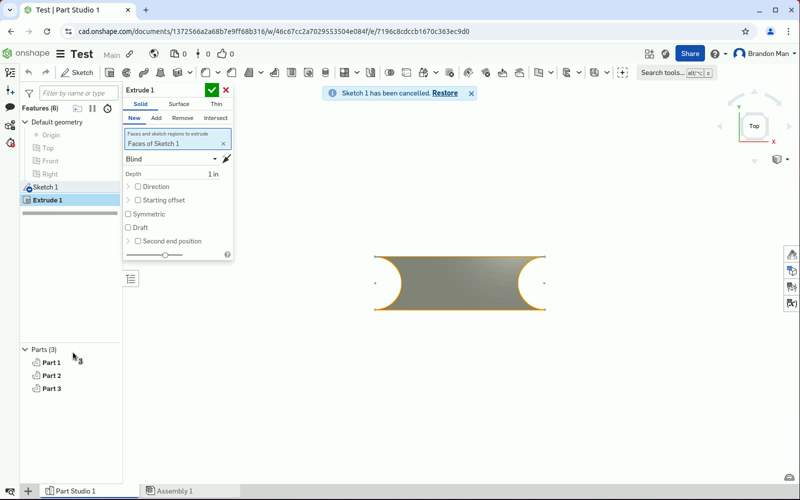
mouse_move(143, 106)
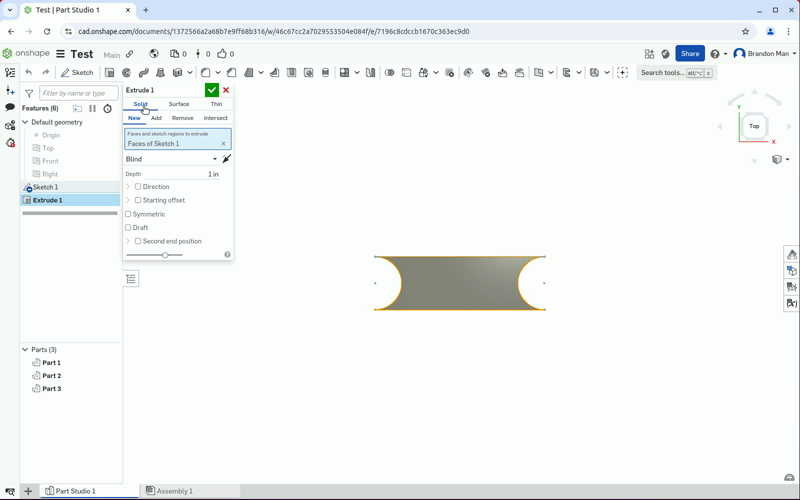
click(143, 106)
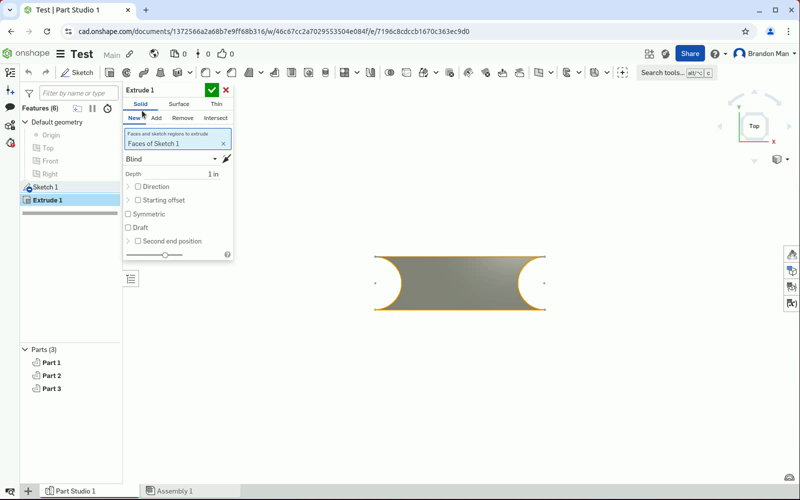
mouse_move(137, 120)
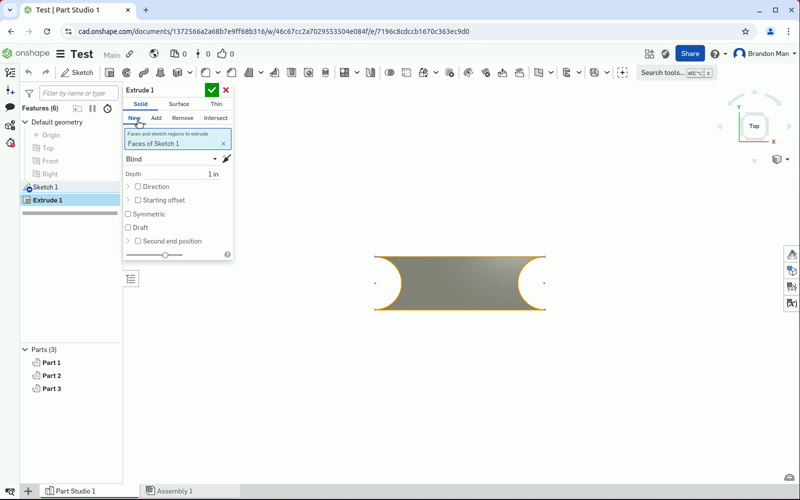
click(137, 120)
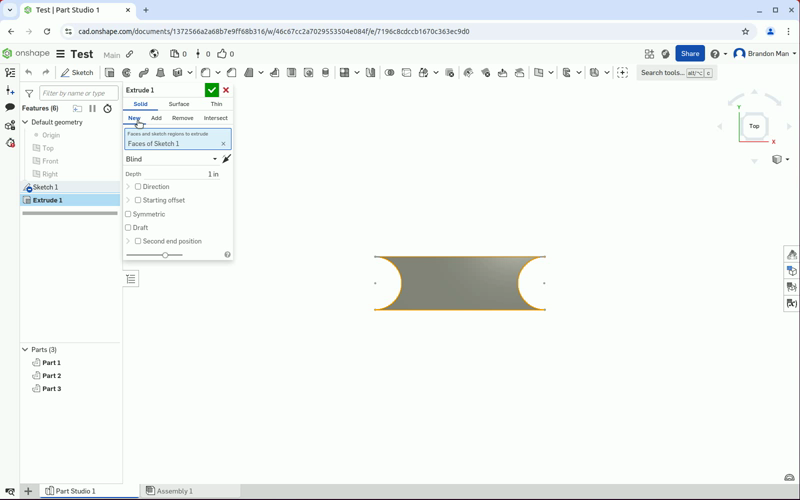
key(tab, 4)
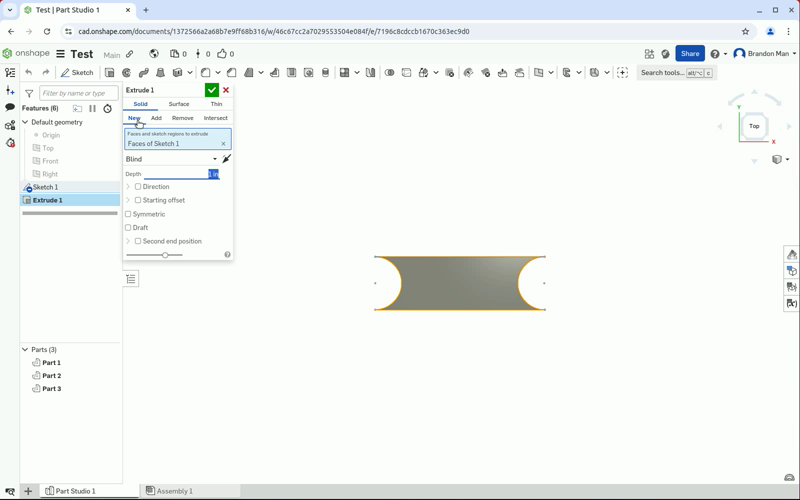
text(4.092)
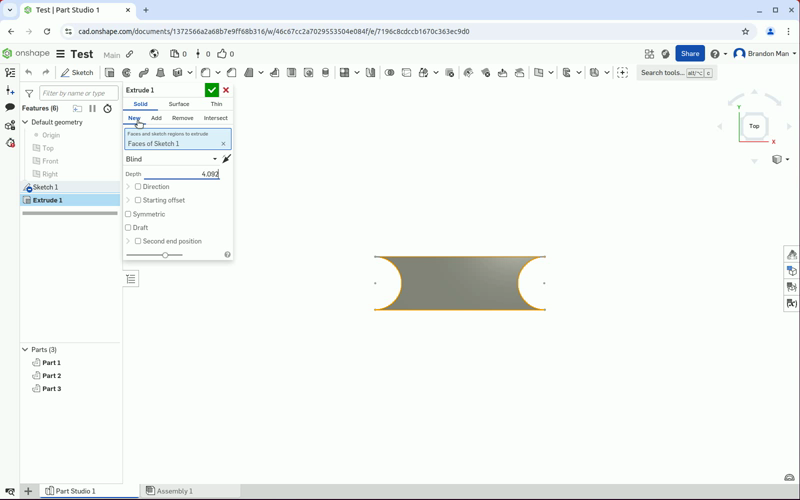
key(enter)
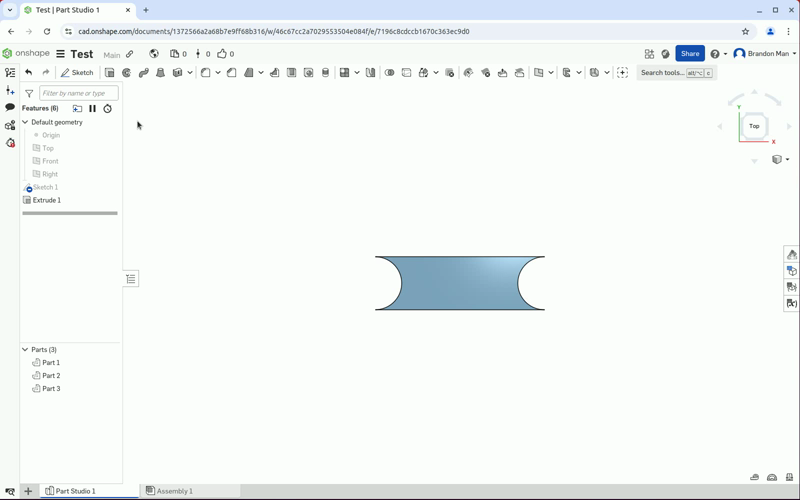
key(shift+h)
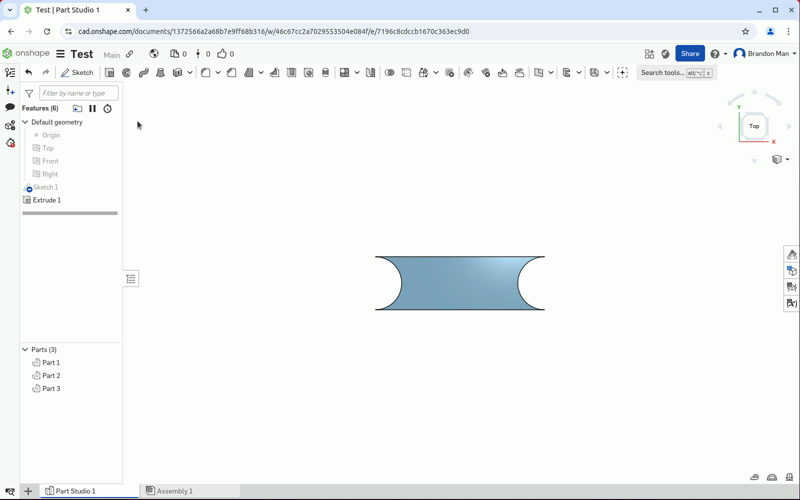
key(shift+h)
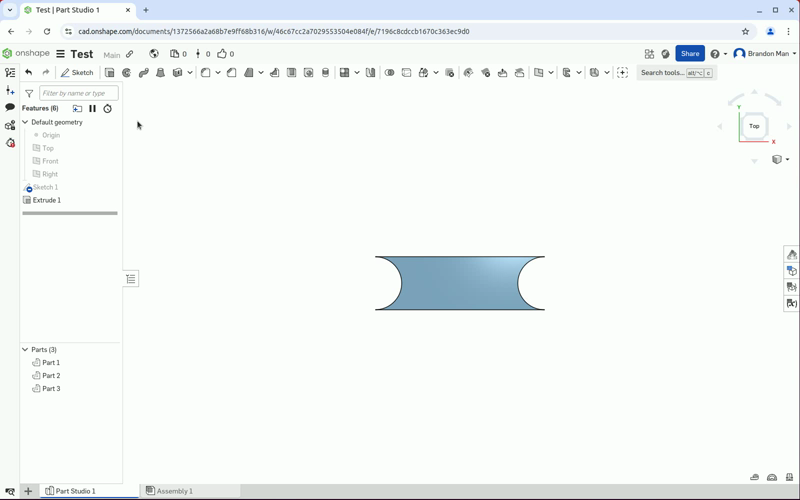
mouse_move(73, 189)
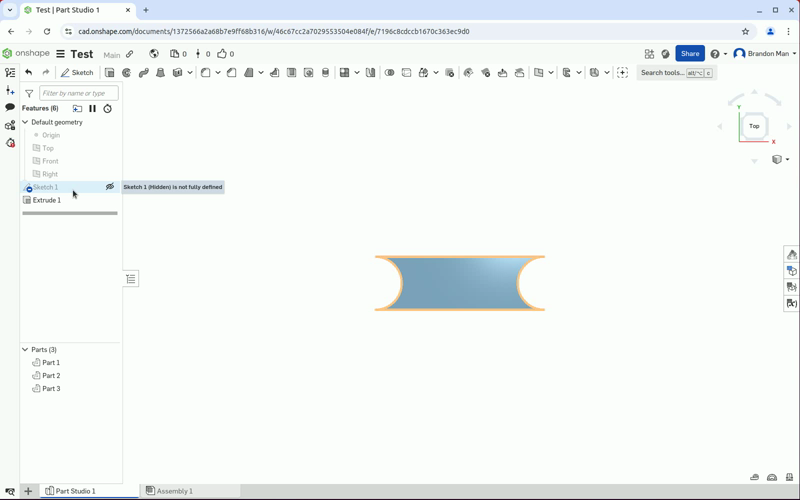
click(73, 189)
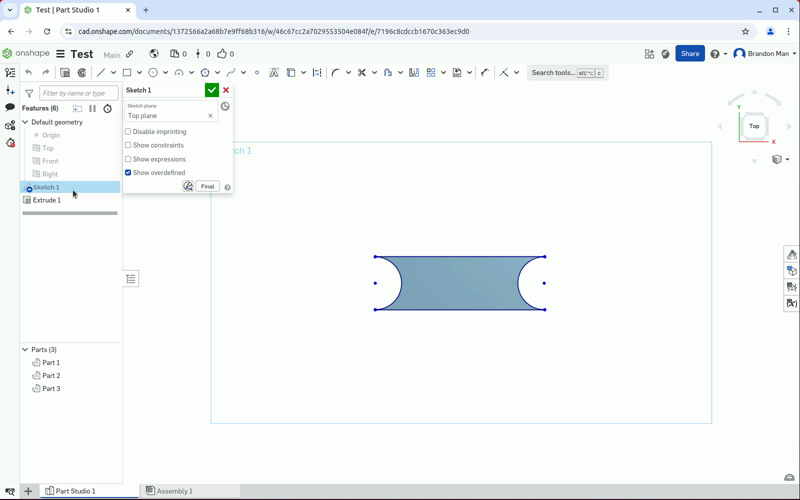
mouse_move(229, 92)
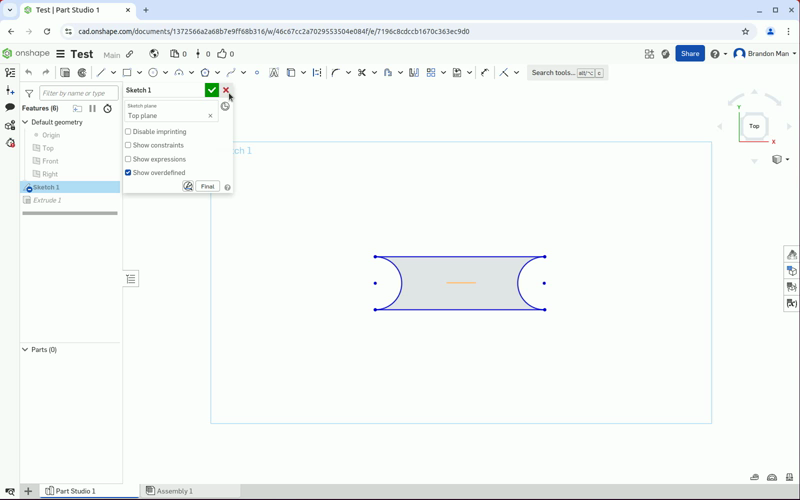
click(229, 92)
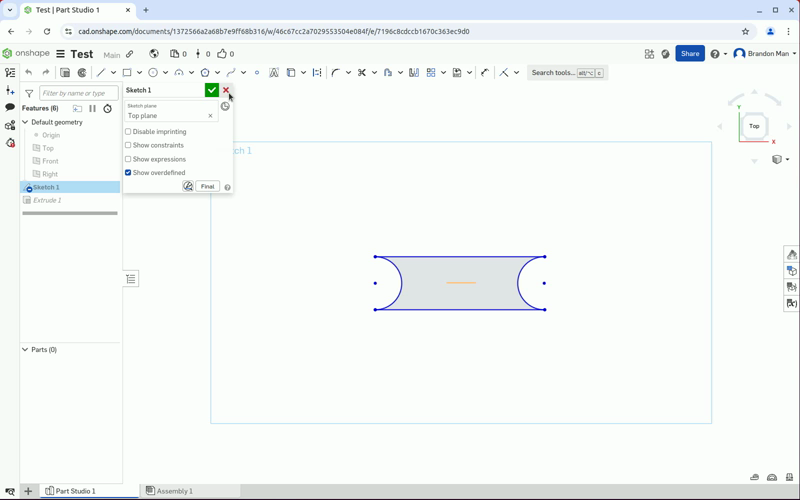
key(shift+s)
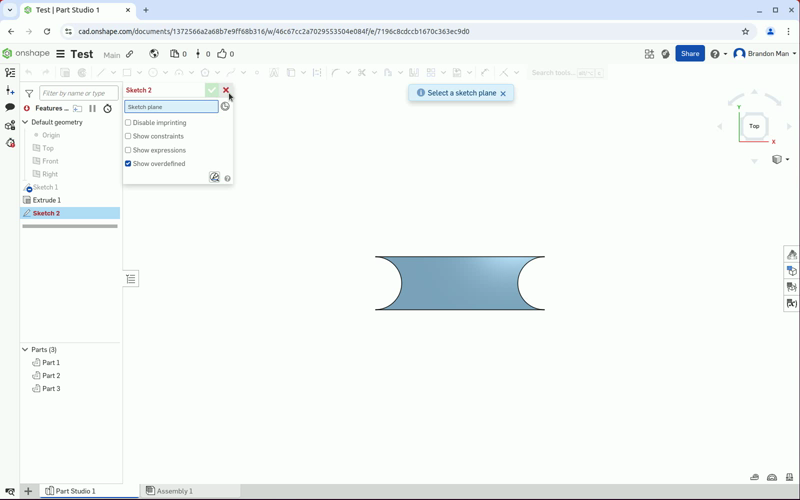
mouse_move(73, 150)
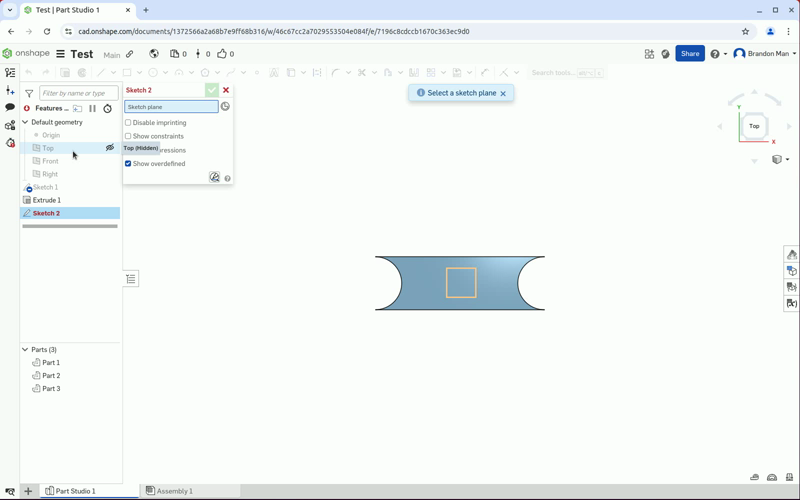
click(73, 150)
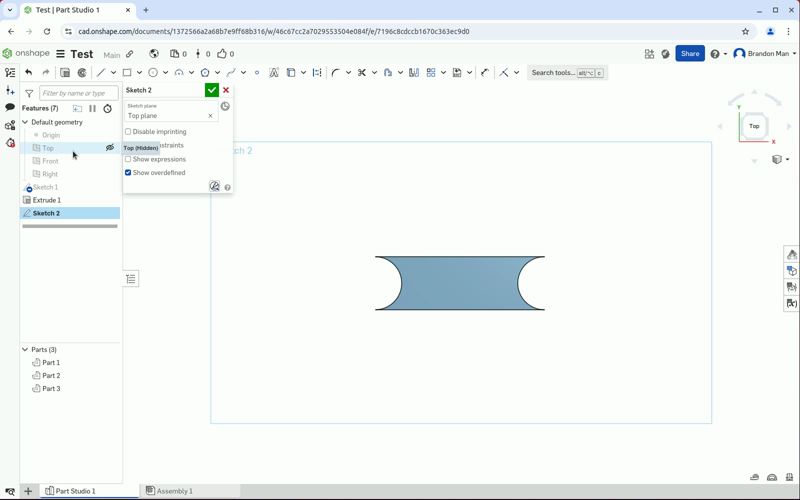
mouse_move(73, 352)
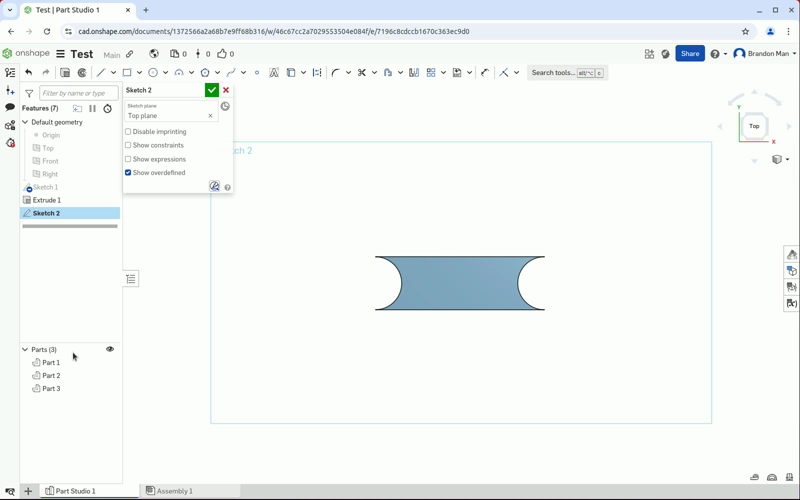
key(y)
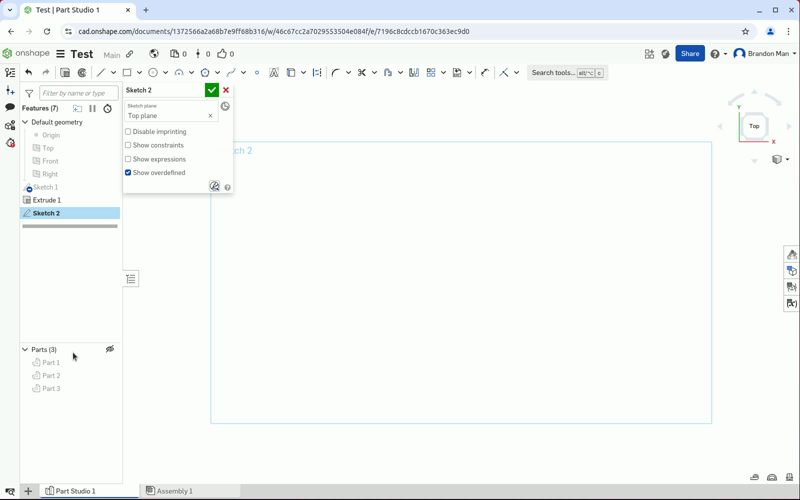
key(a)
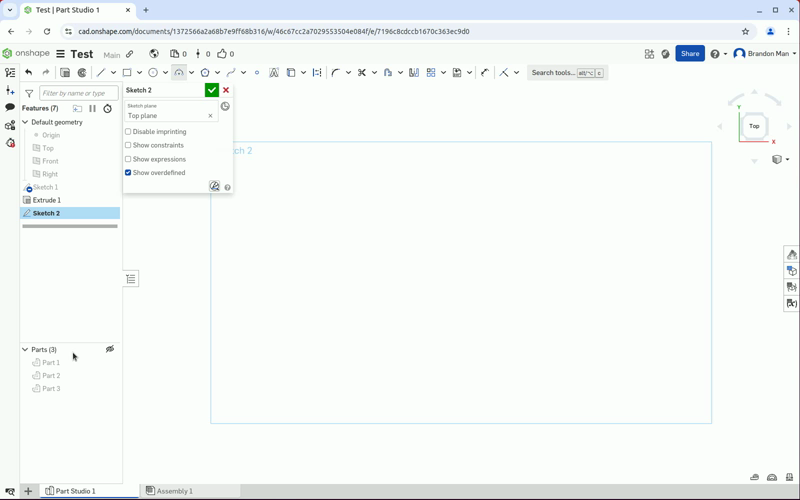
key_down(shift)
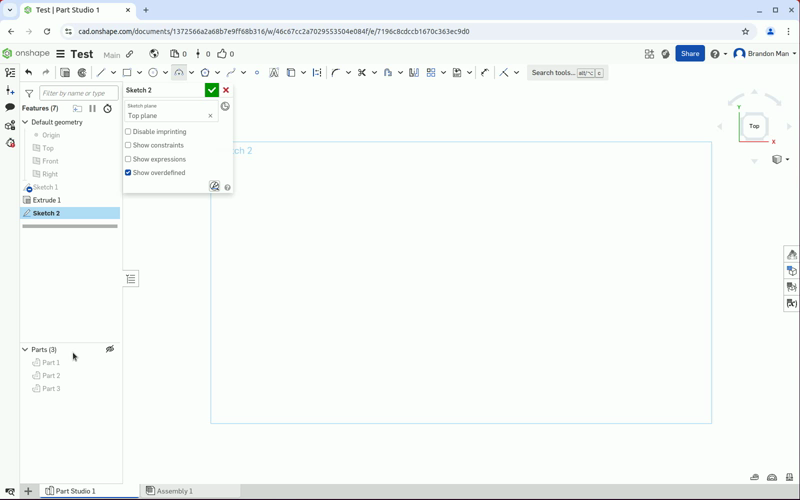
mouse_move(546, 309)
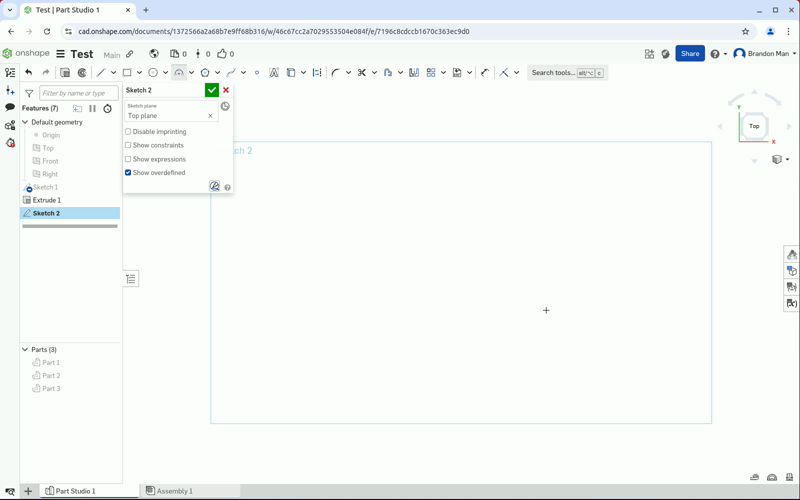
click(546, 309)
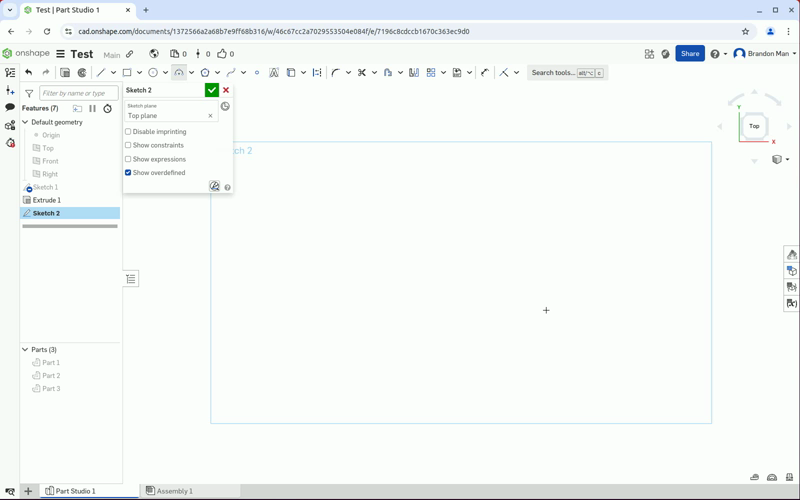
key_up(shift)
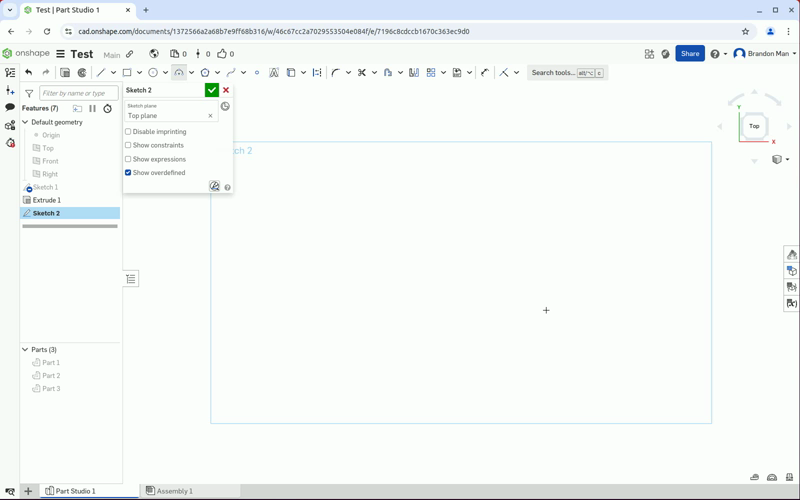
key_down(shift)
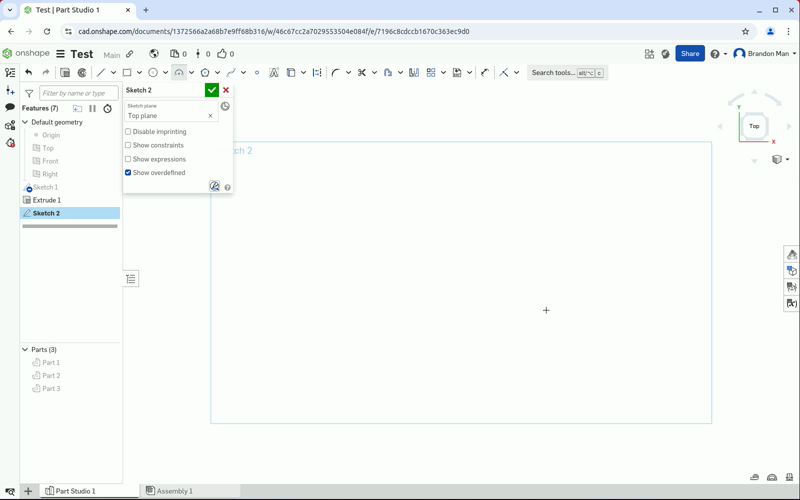
mouse_move(546, 254)
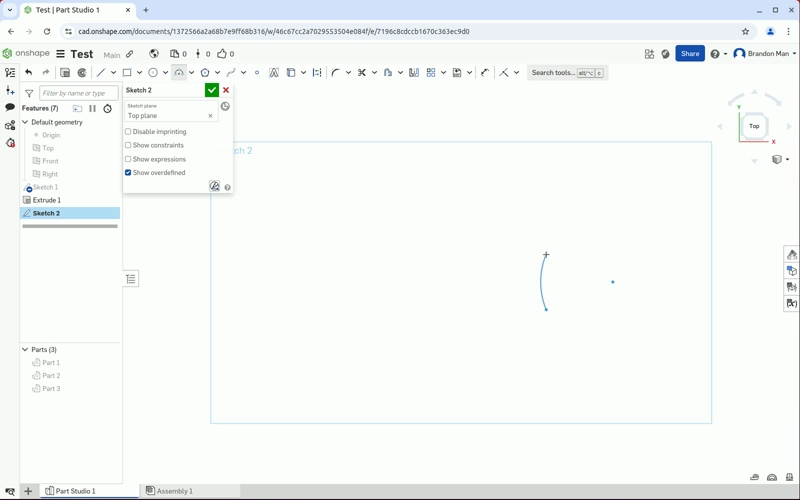
click(546, 254)
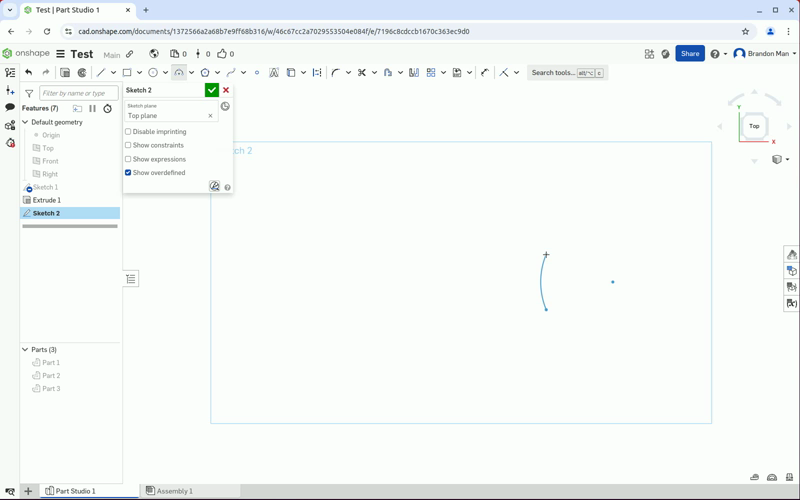
mouse_move(574, 282)
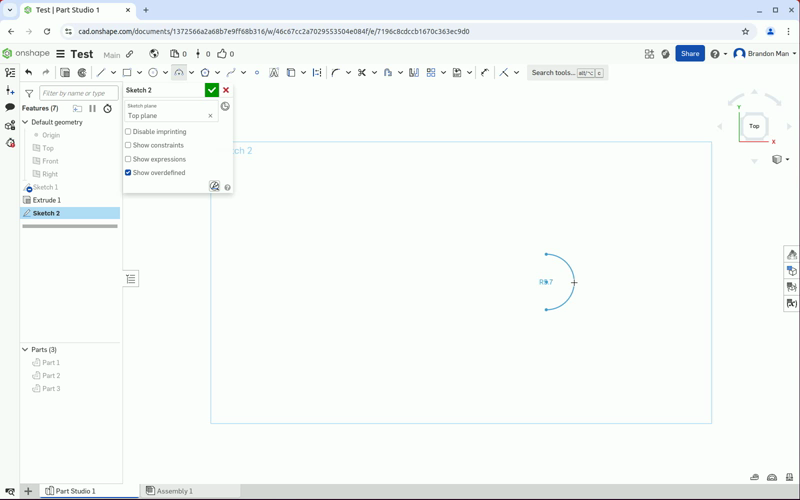
click(574, 282)
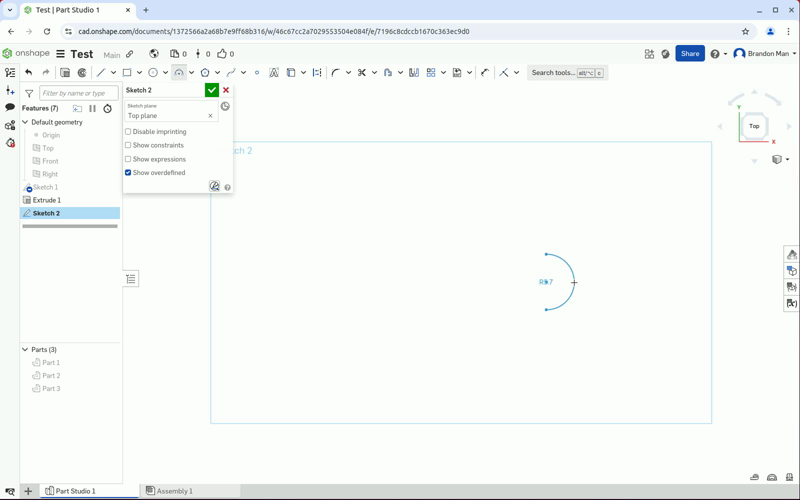
key_up(shift)
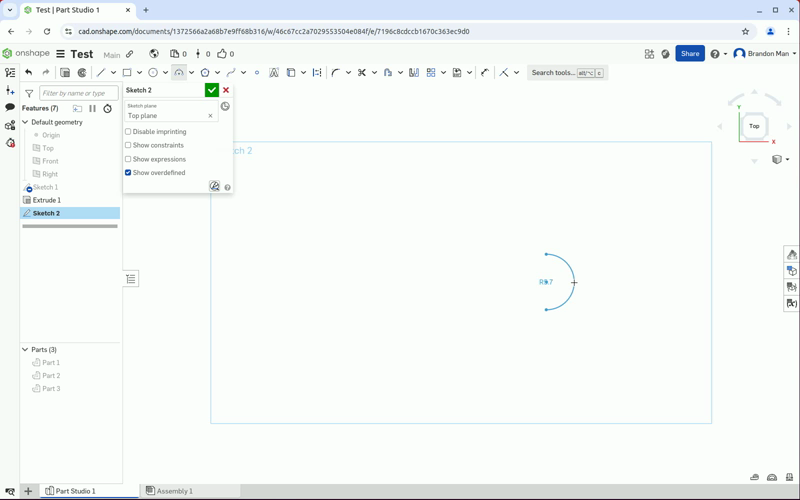
key(esc)
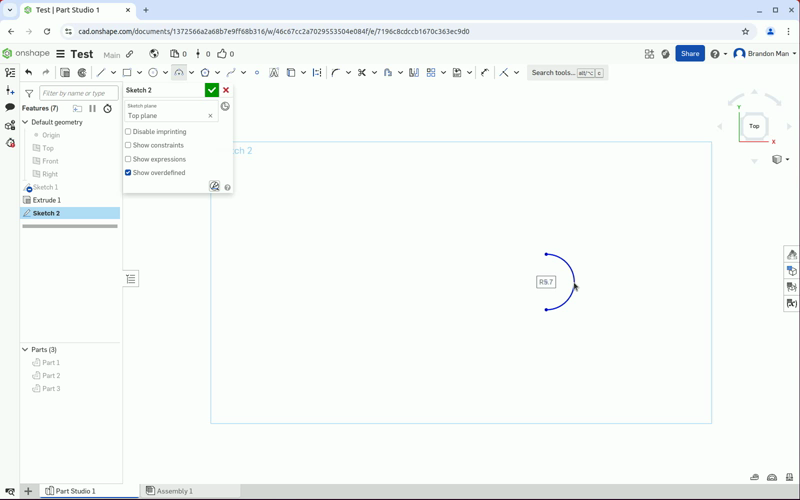
key(l)
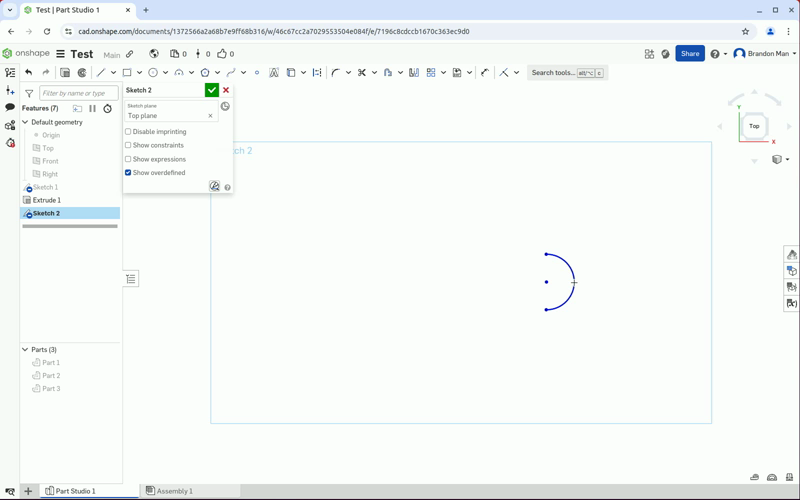
mouse_move(546, 254)
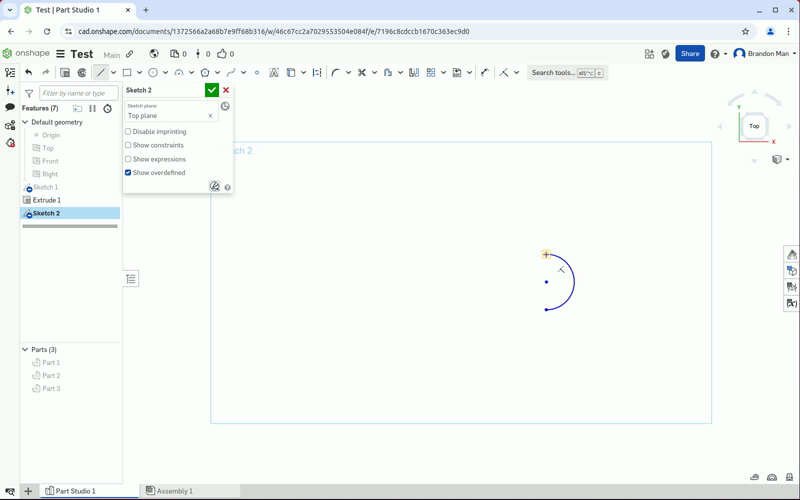
click(546, 254)
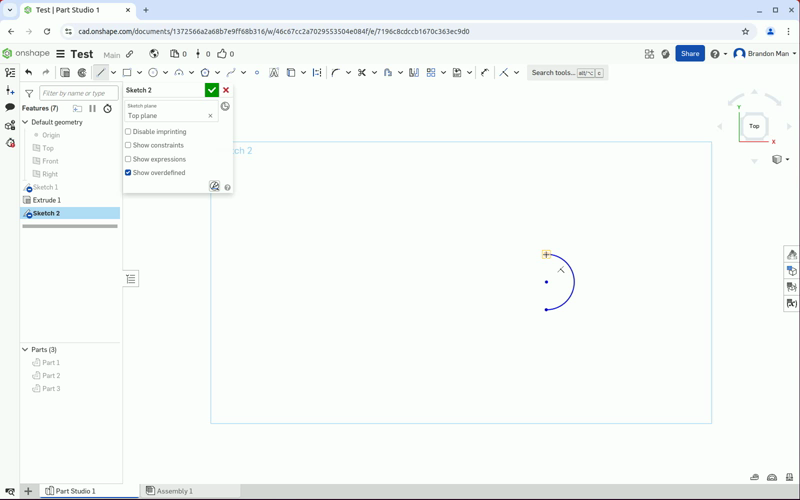
key_down(shift)
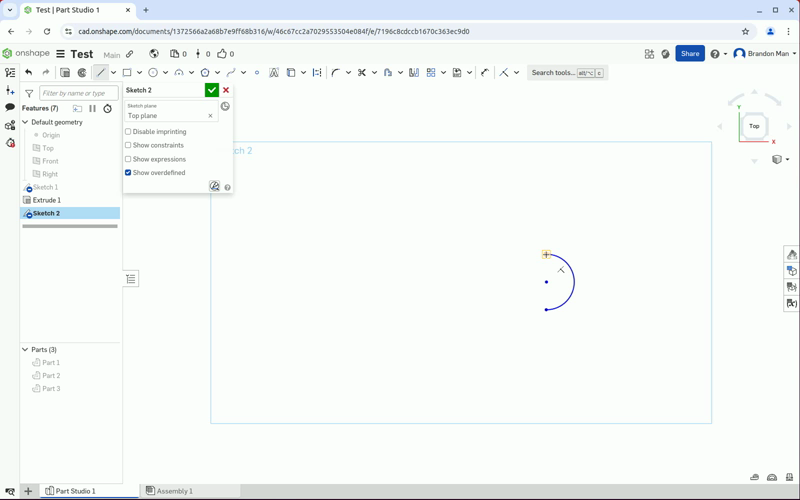
mouse_move(576, 254)
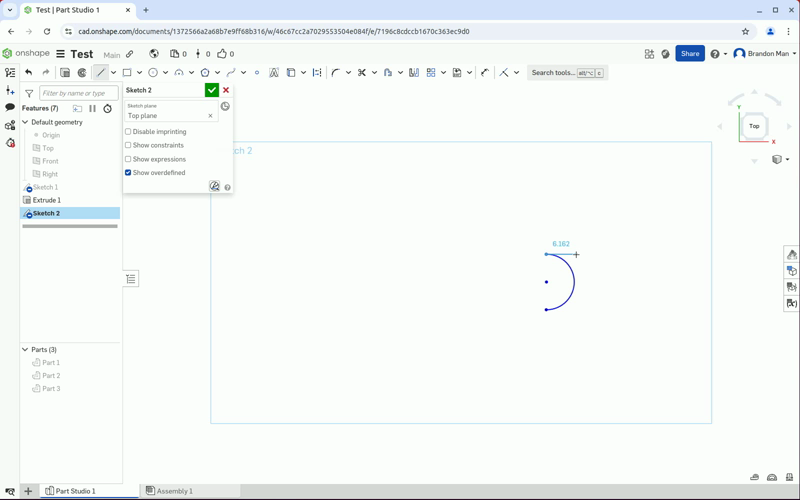
mouse_move(546, 268)
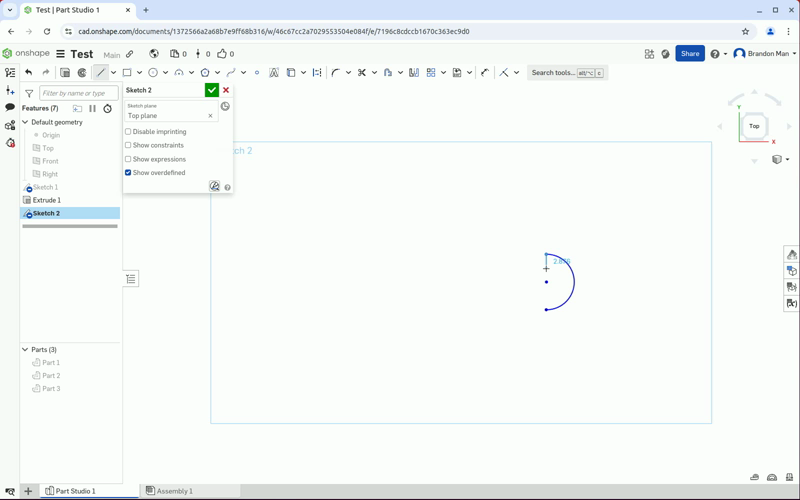
click(546, 268)
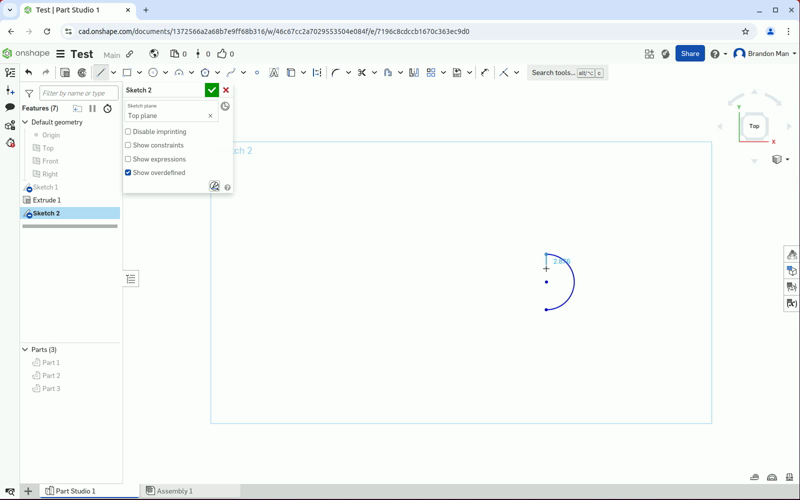
key_up(shift)
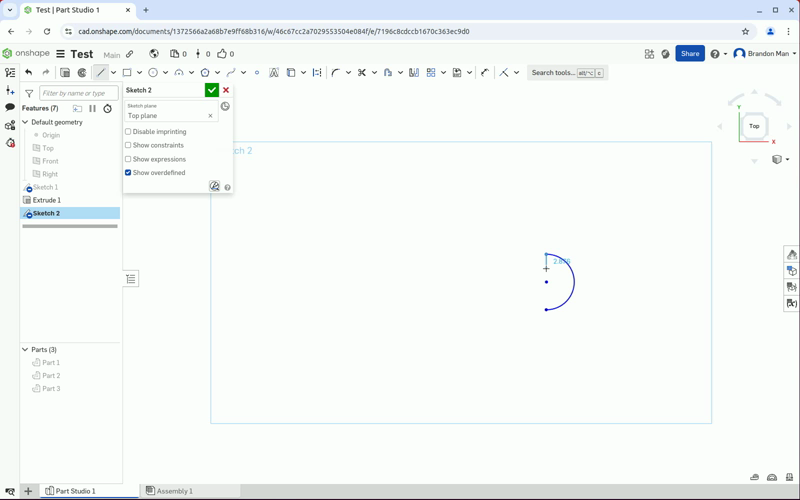
key(esc)
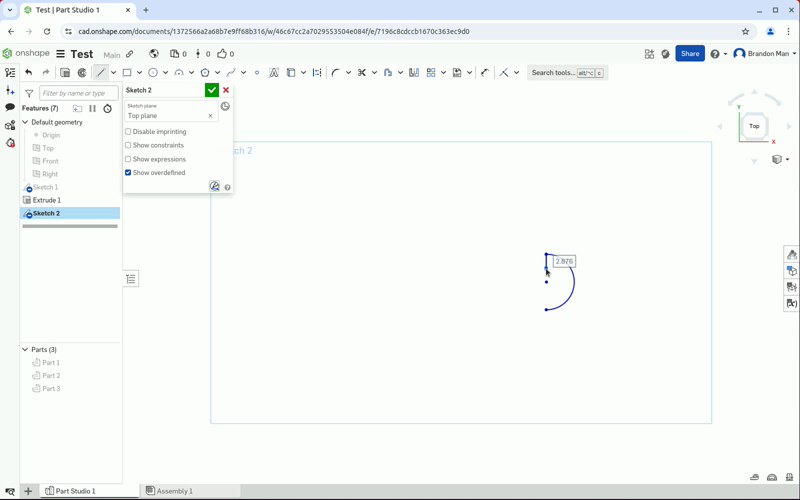
key(a)
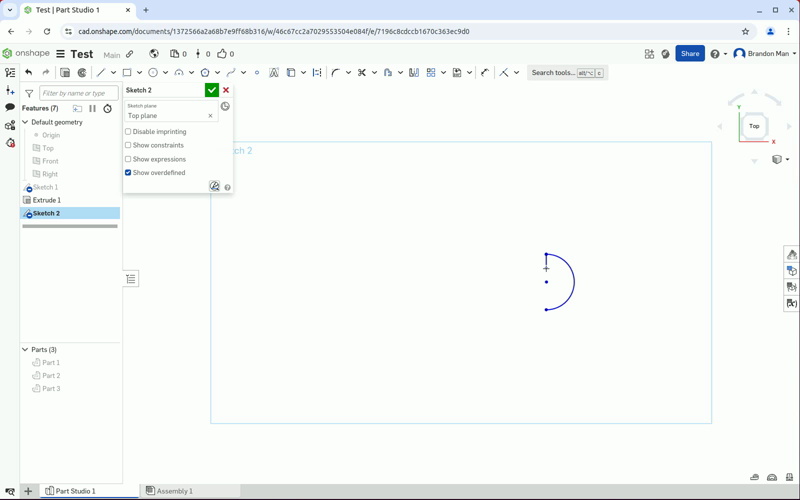
mouse_move(546, 268)
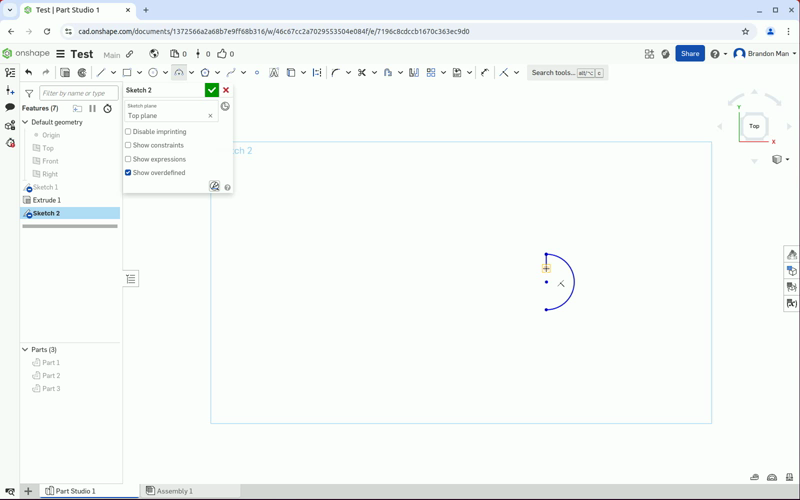
click(546, 268)
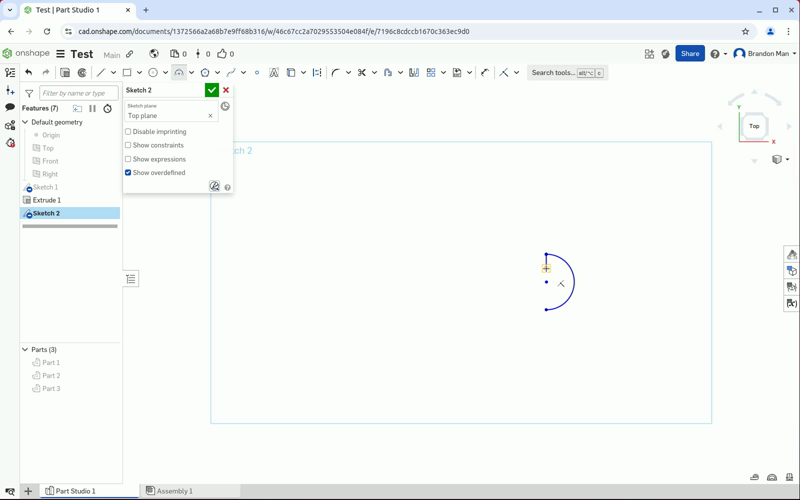
key_down(shift)
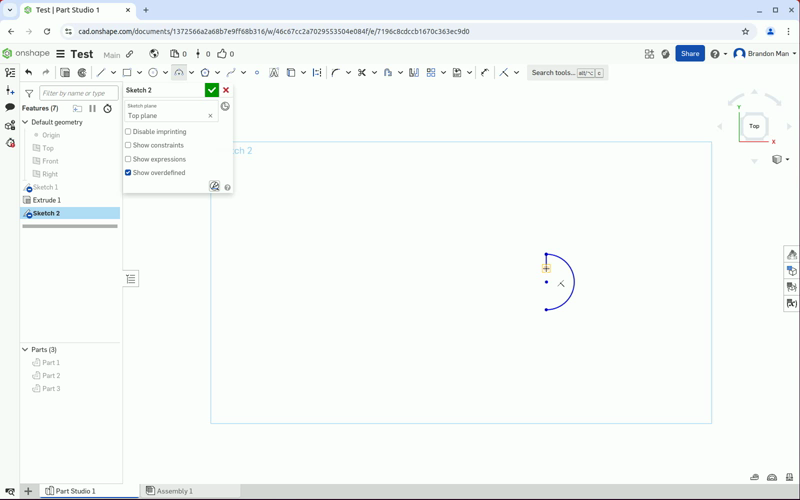
mouse_move(546, 295)
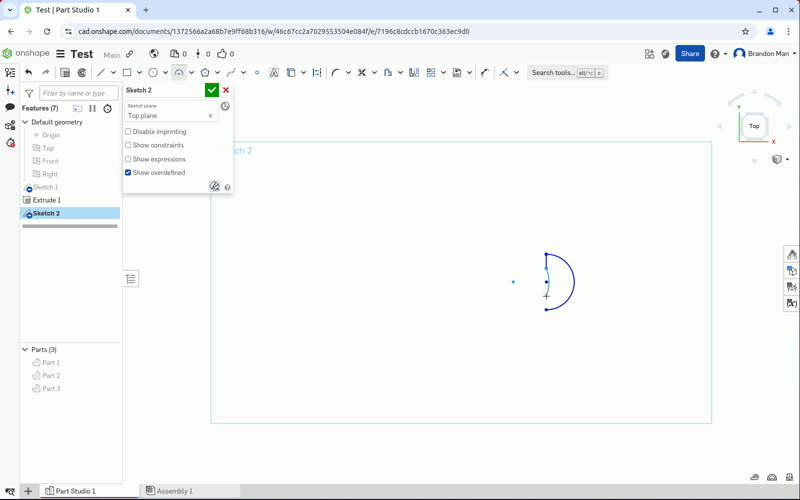
click(546, 295)
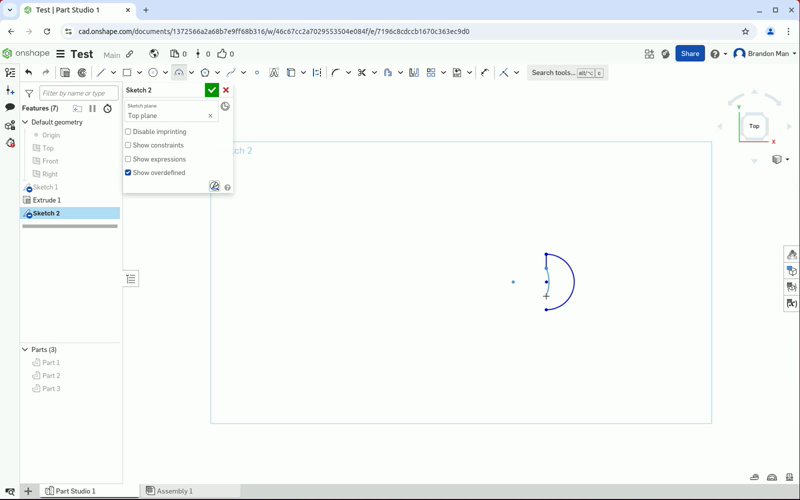
mouse_move(560, 282)
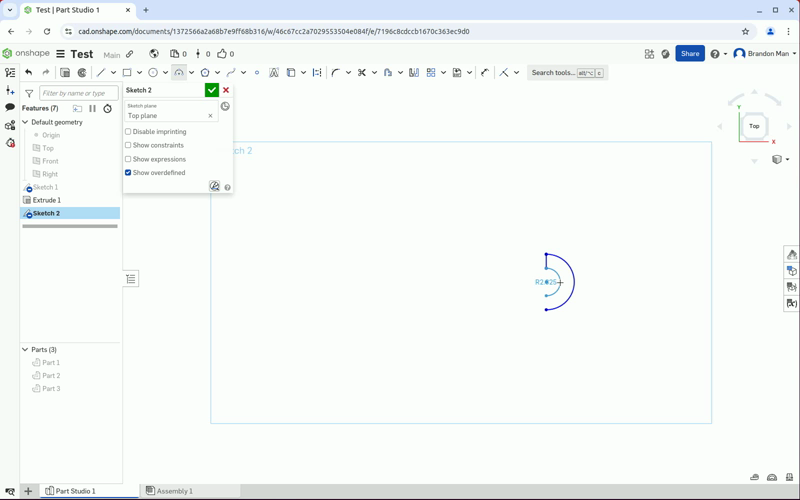
click(560, 282)
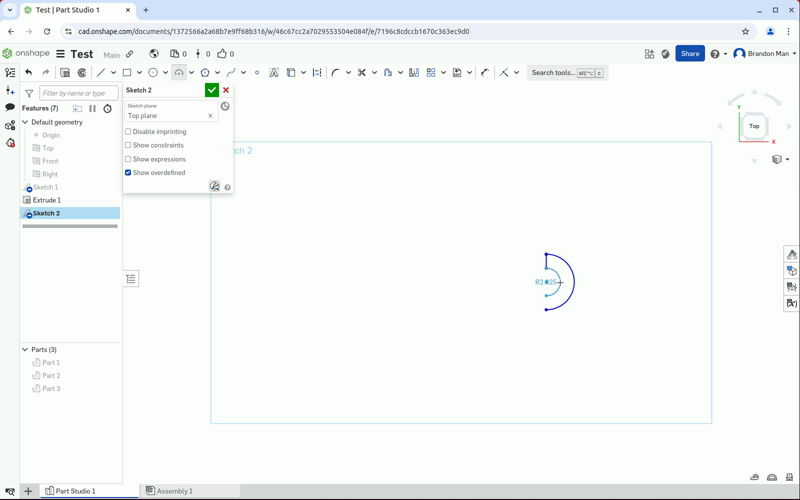
key_up(shift)
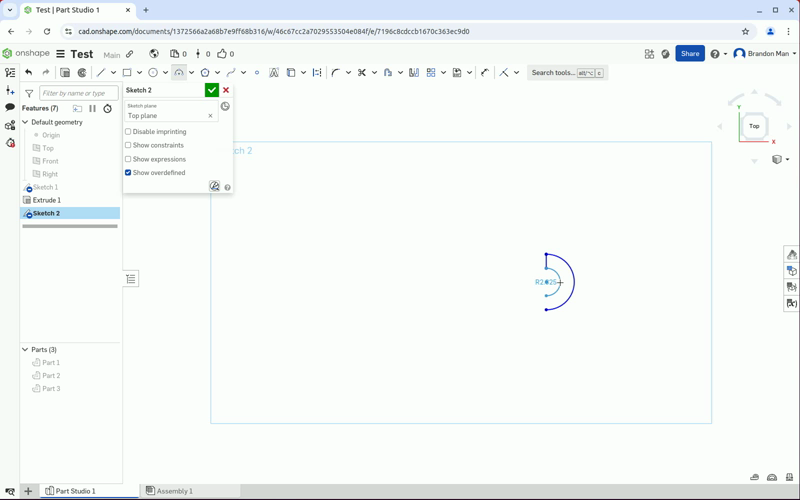
key(esc)
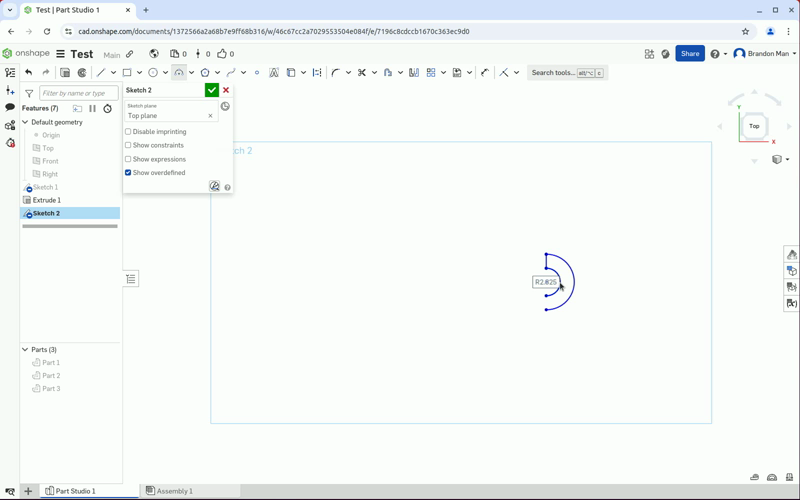
key(l)
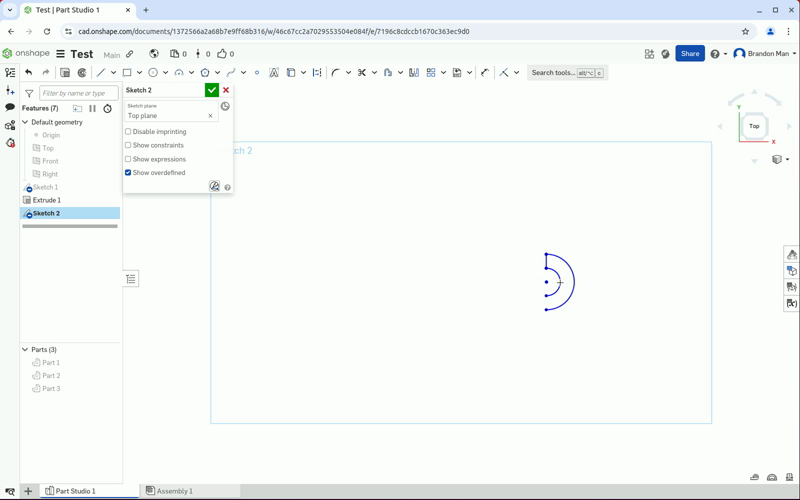
mouse_move(546, 295)
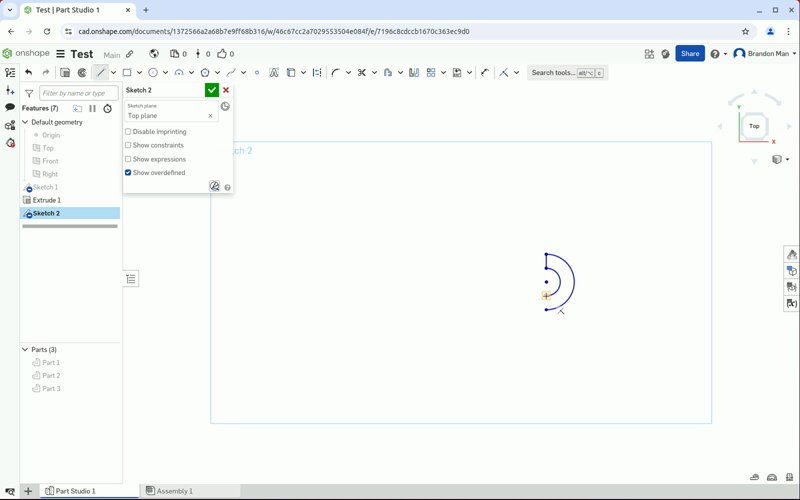
click(546, 295)
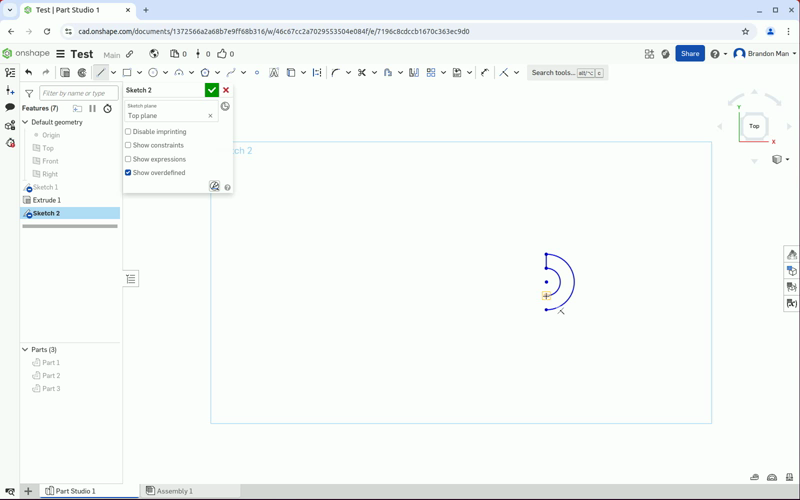
mouse_move(576, 295)
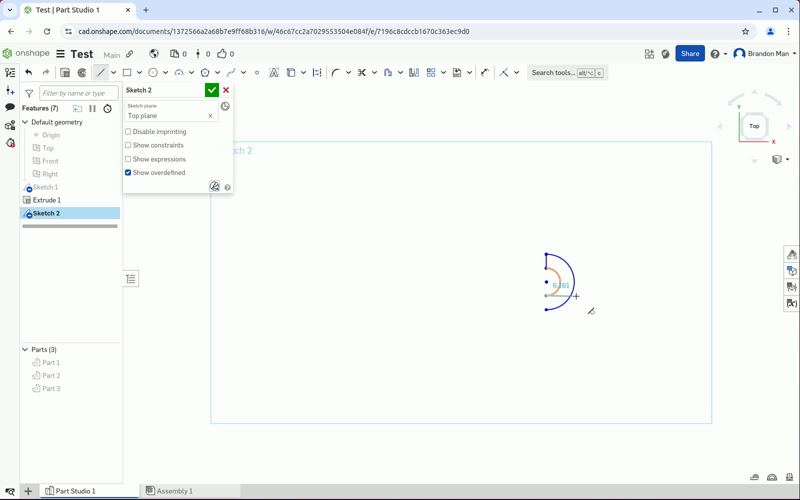
key_down(shift)
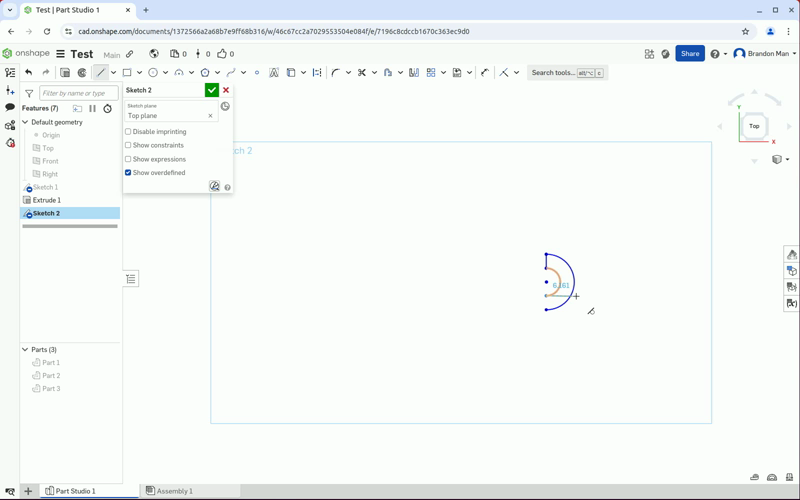
mouse_move(546, 309)
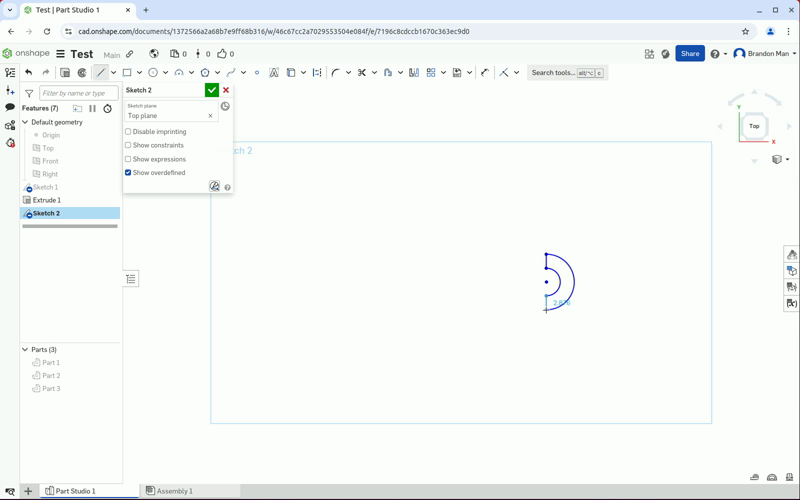
key_up(shift)
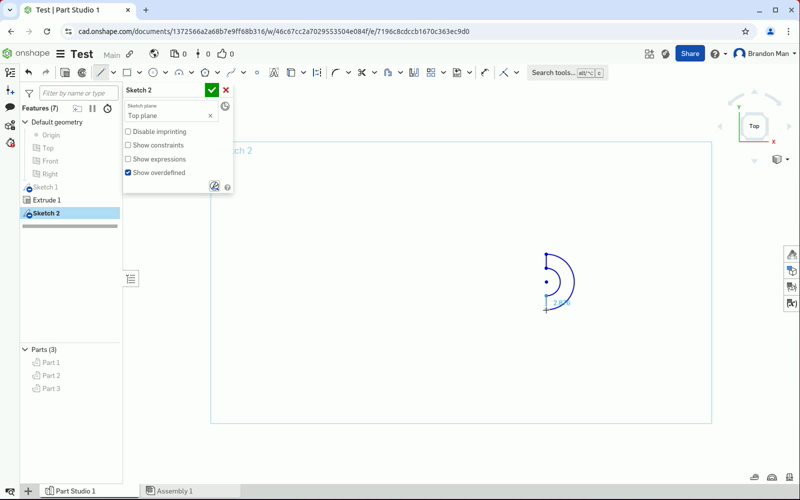
click(546, 309)
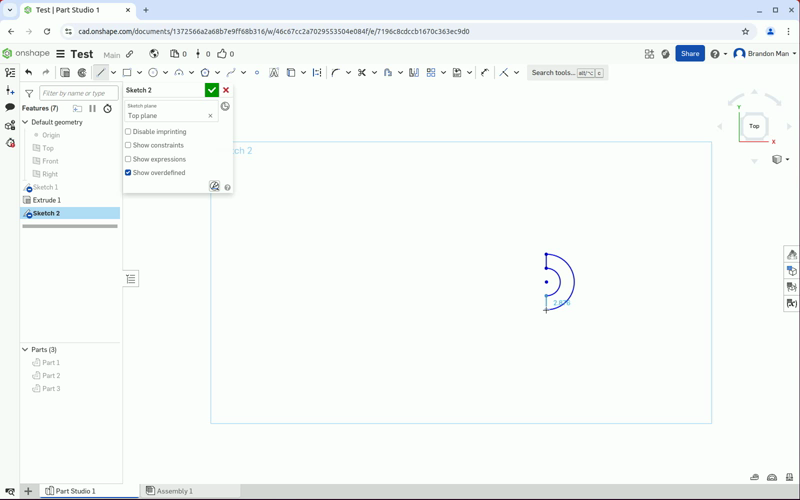
key(esc)
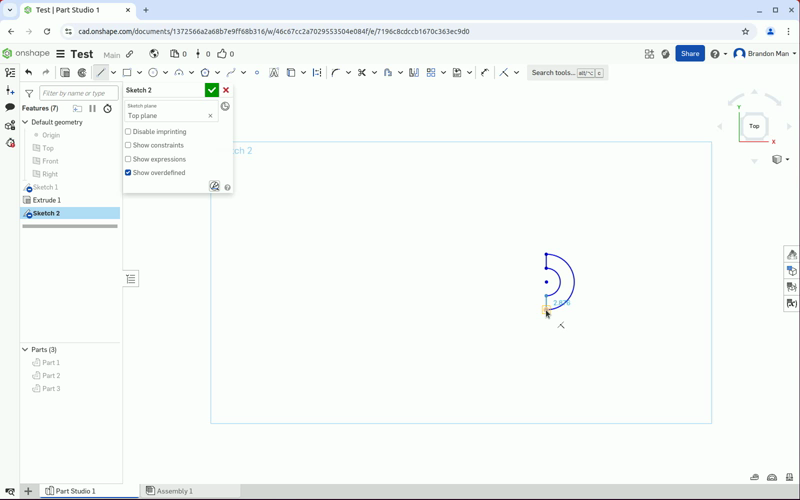
mouse_move(548, 271)
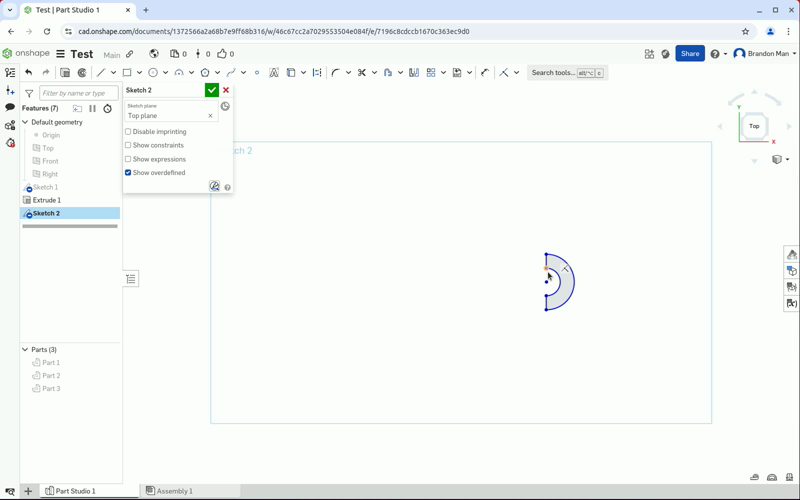
scroll(6)
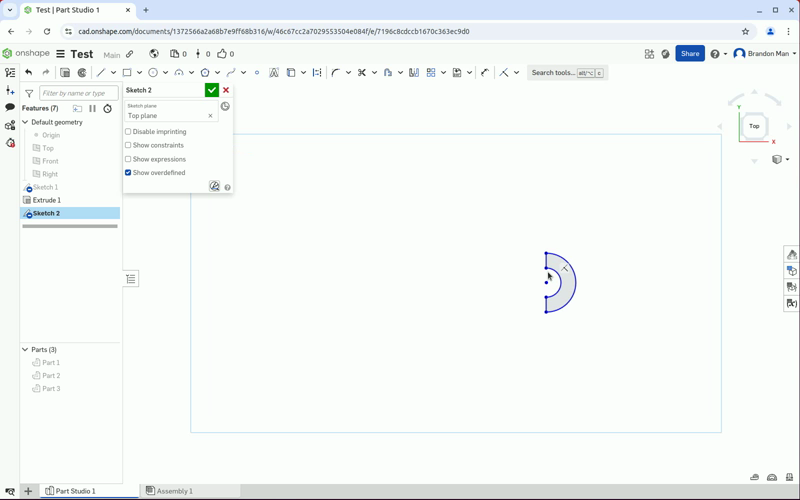
scroll(6)
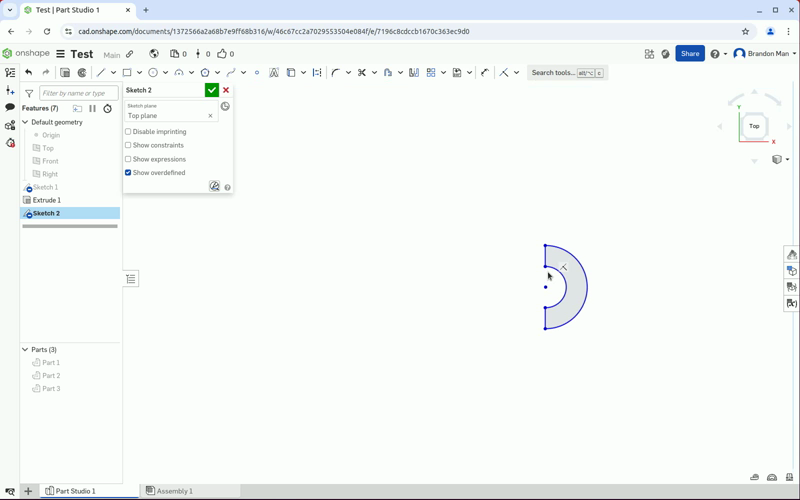
scroll(6)
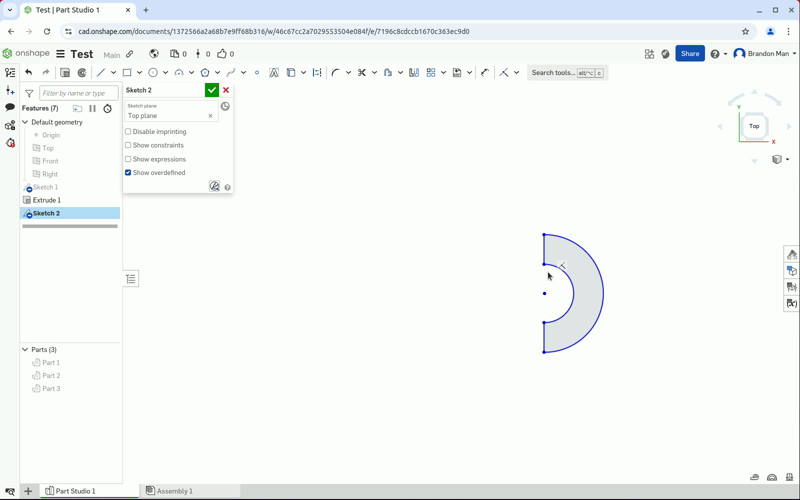
scroll(6)
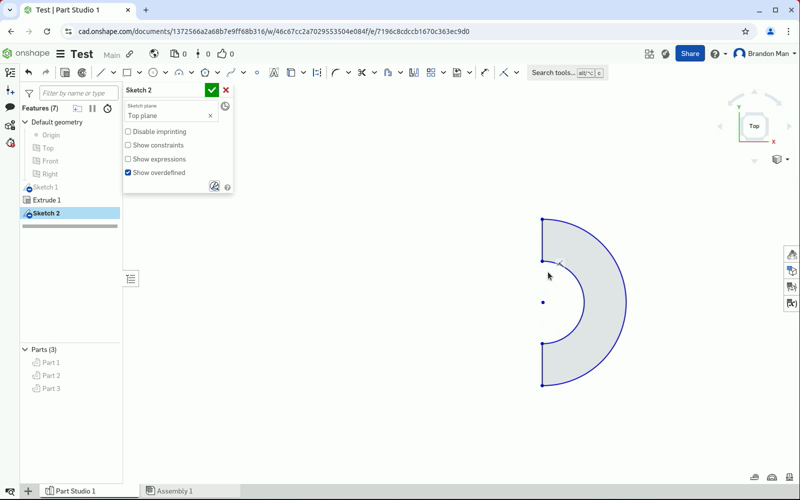
scroll(6)
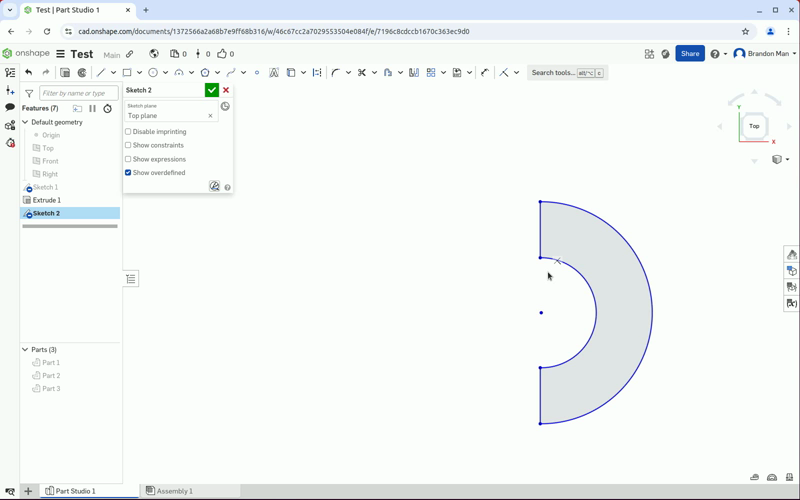
scroll(6)
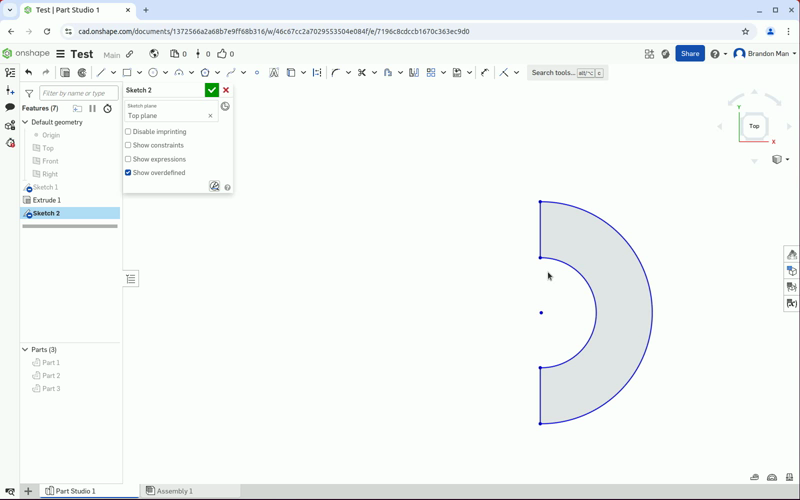
scroll(6)
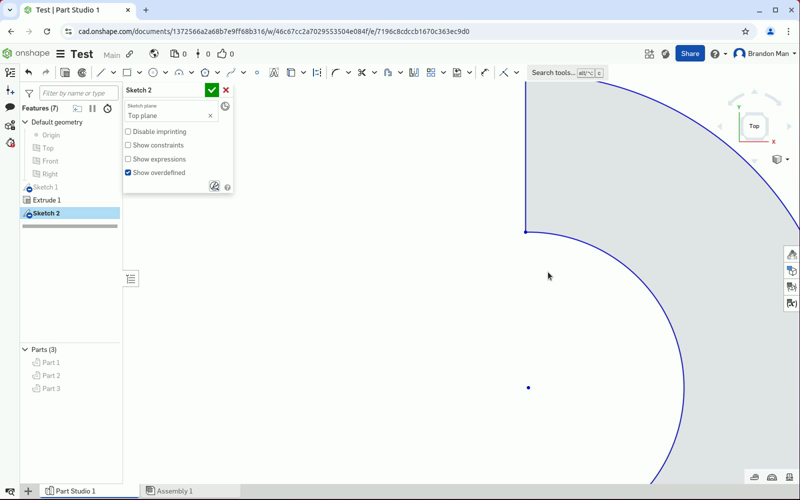
click(548, 271)
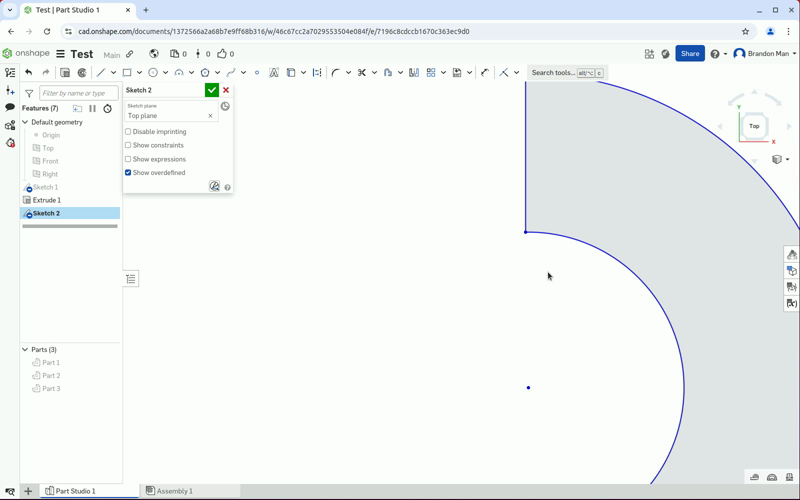
scroll(-6)
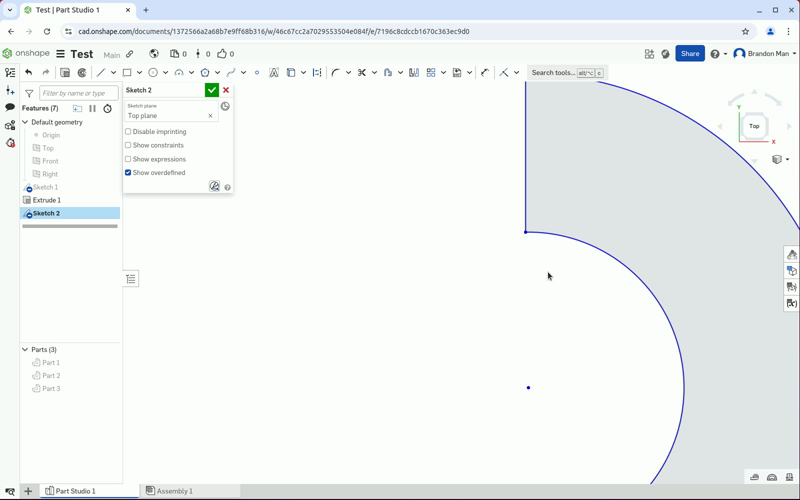
scroll(-6)
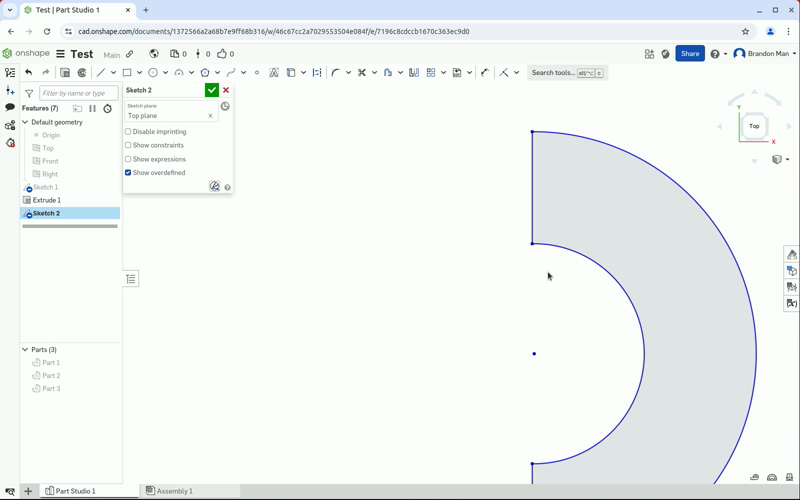
scroll(-6)
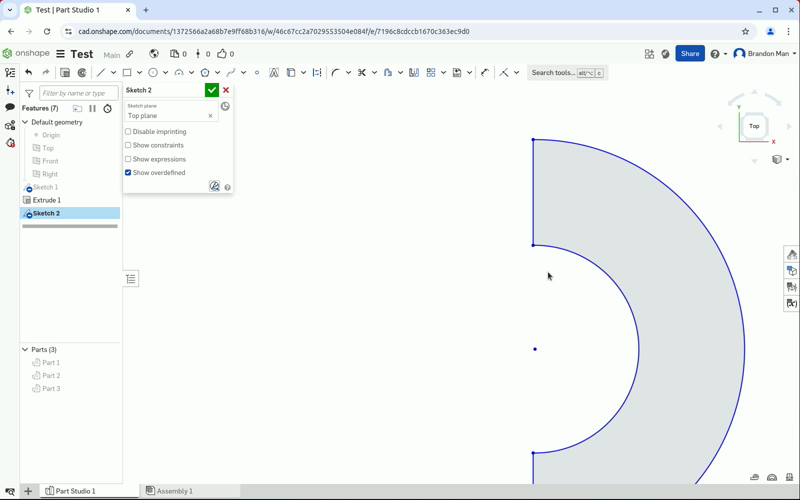
scroll(-6)
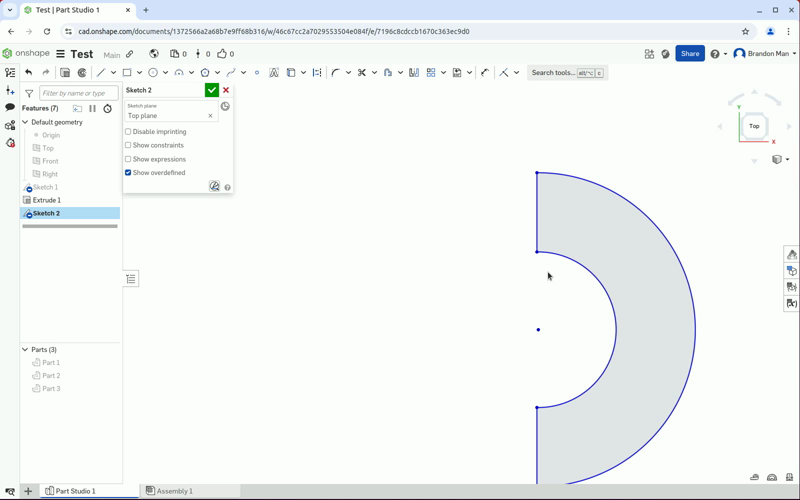
scroll(-6)
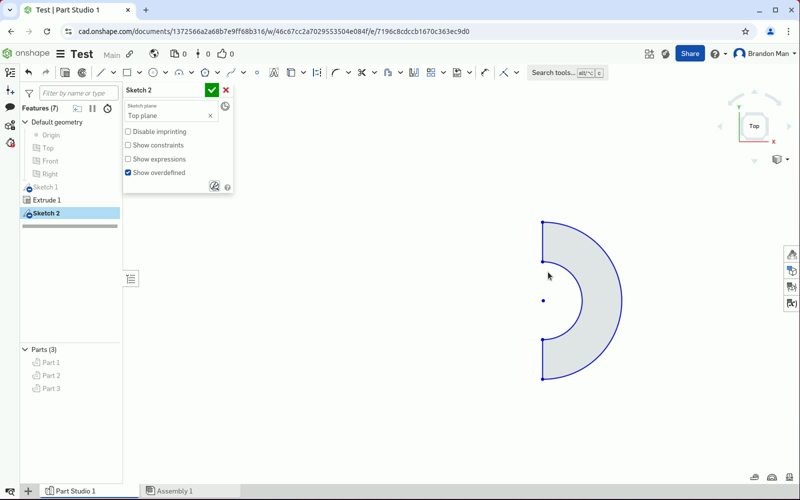
scroll(-6)
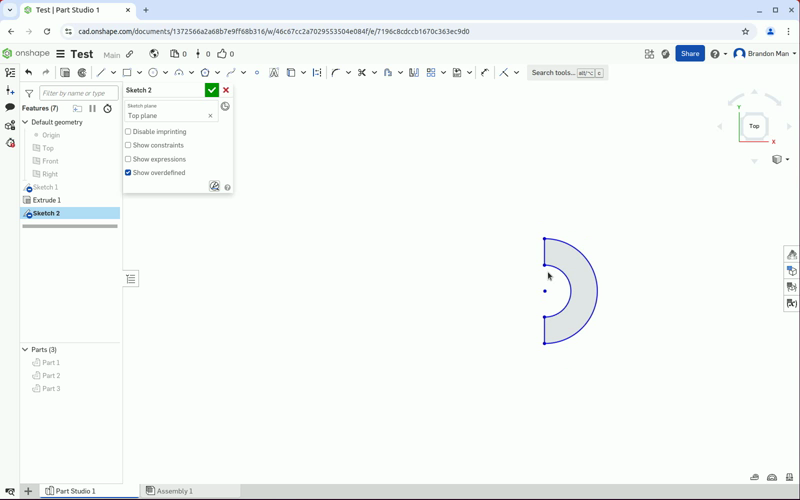
scroll(-6)
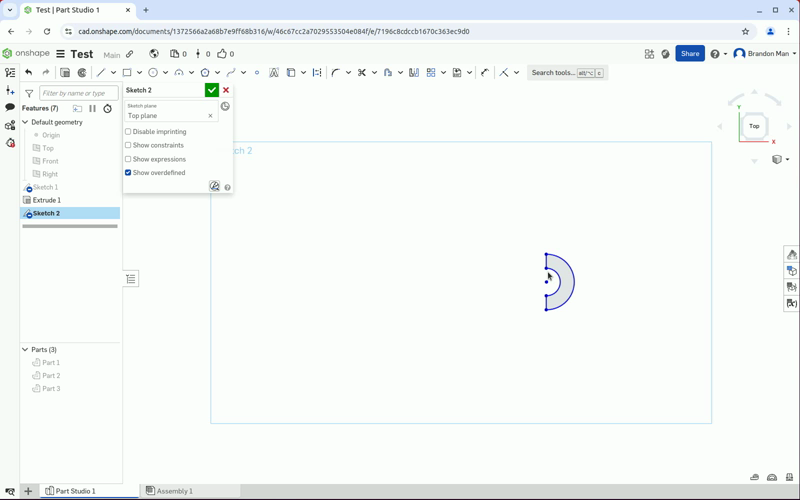
mouse_move(73, 352)
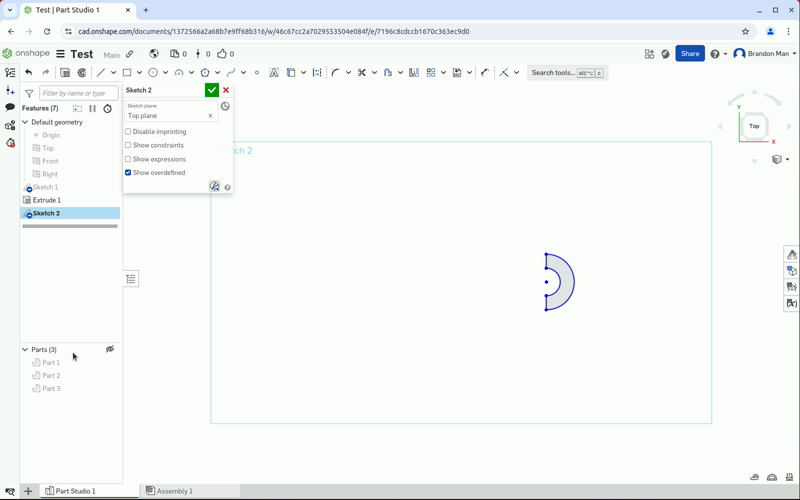
key(shift+y)
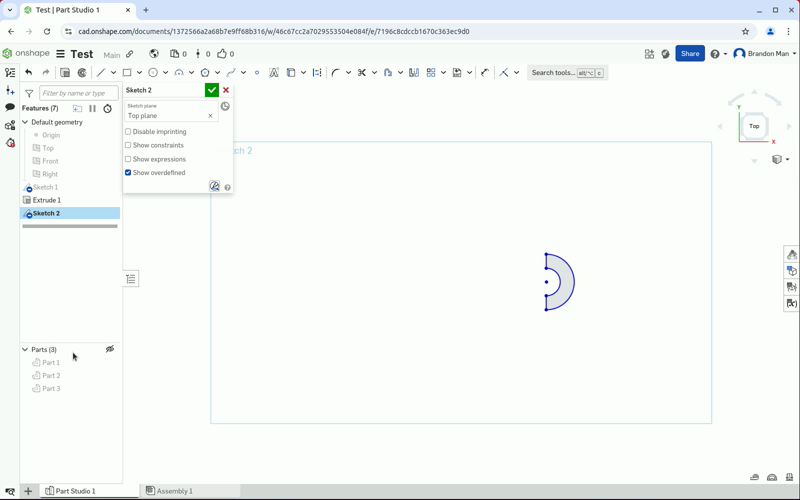
key(shift+e)
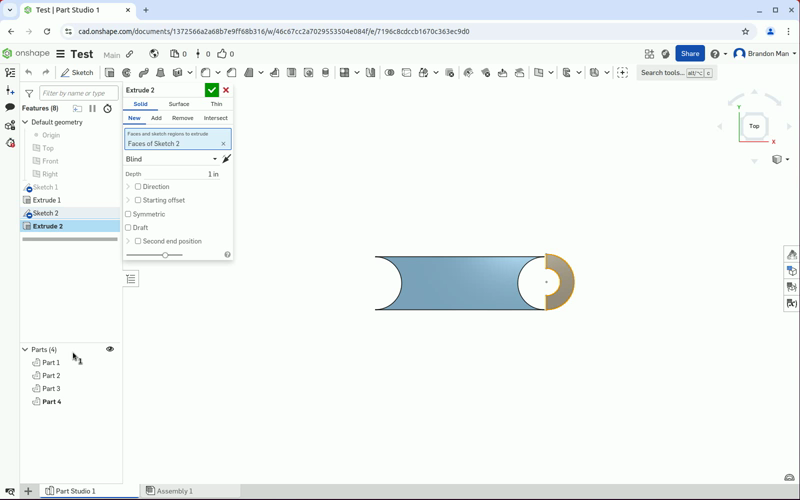
mouse_move(143, 106)
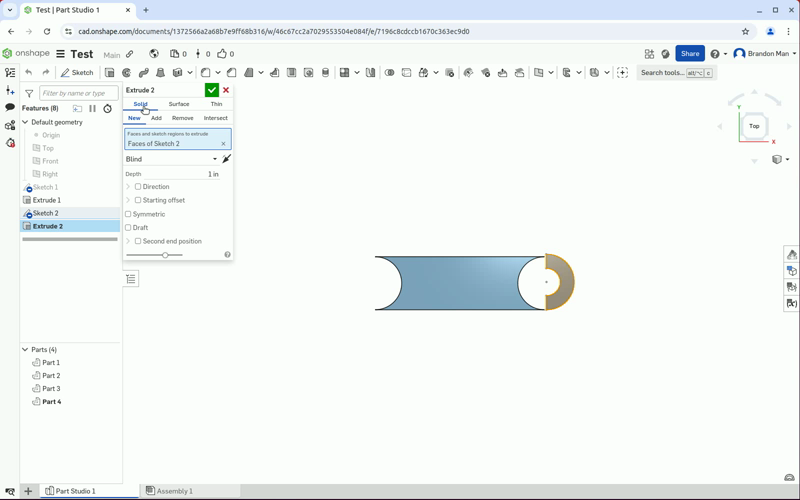
click(143, 106)
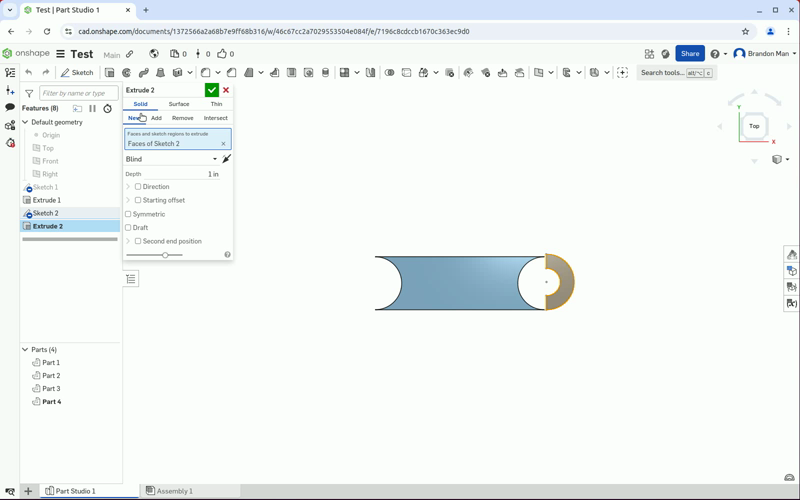
mouse_move(137, 120)
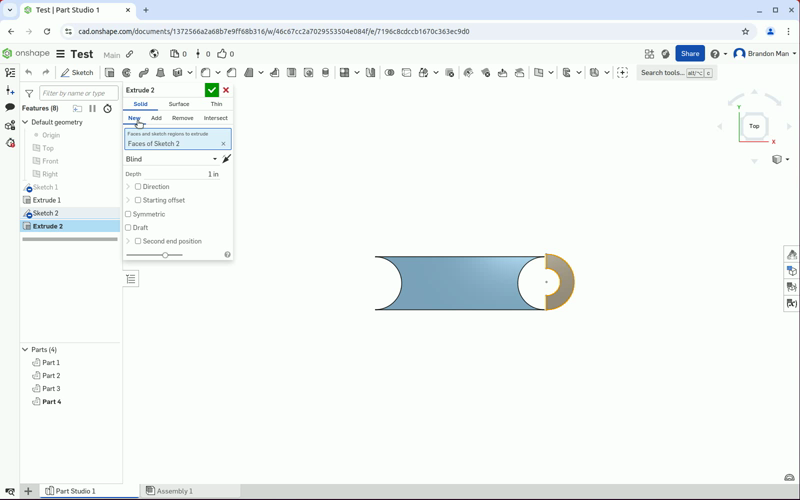
click(137, 120)
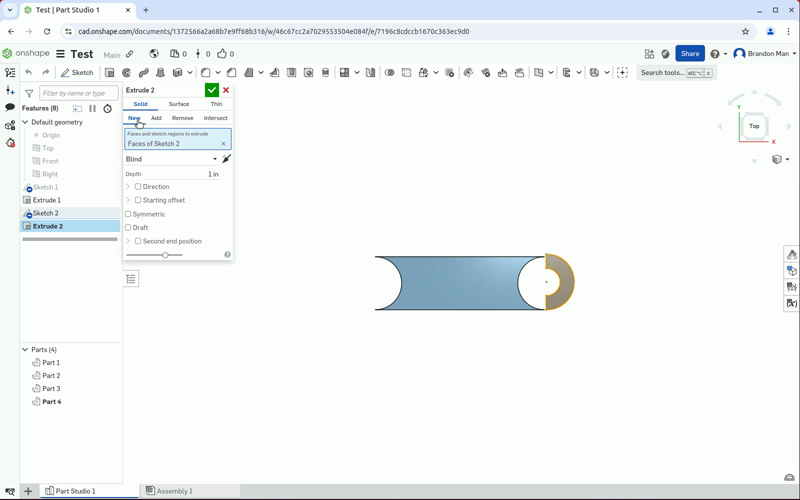
key(tab, 4)
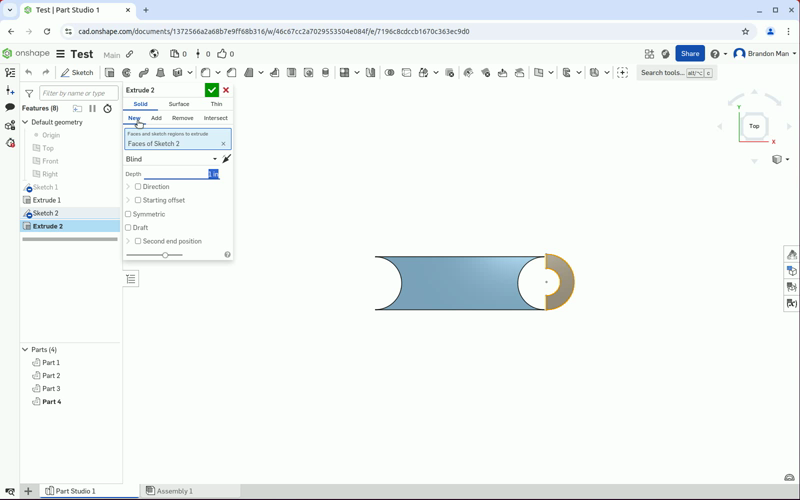
text(4.092)
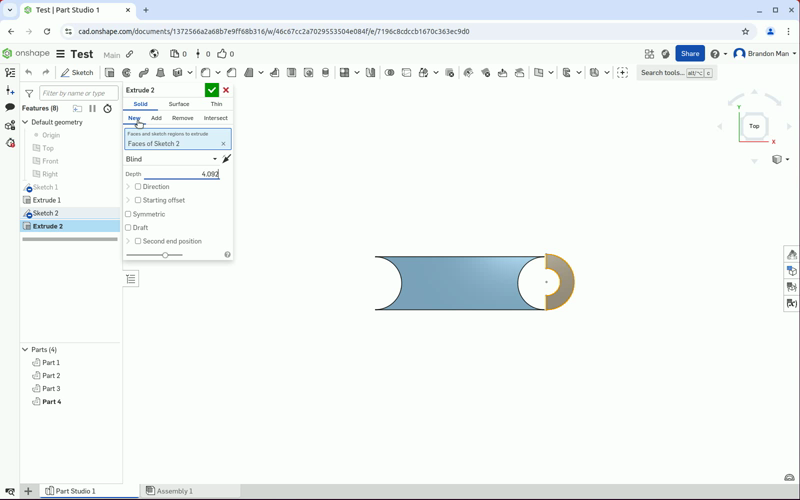
key(enter)
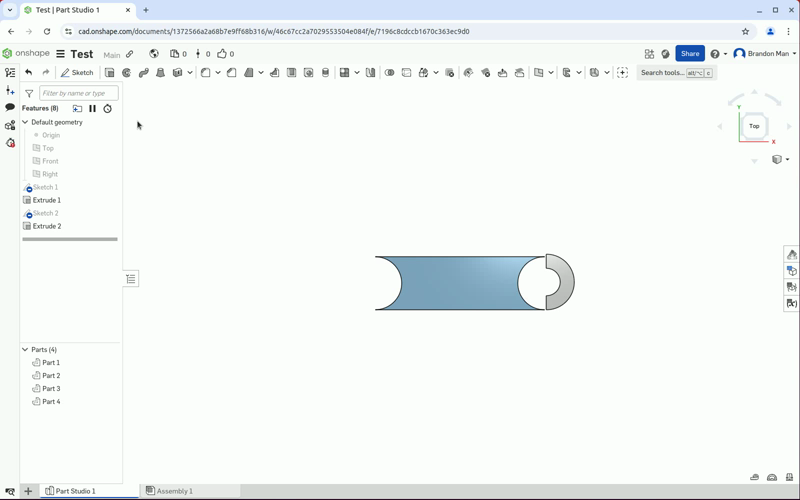
key(shift+h)
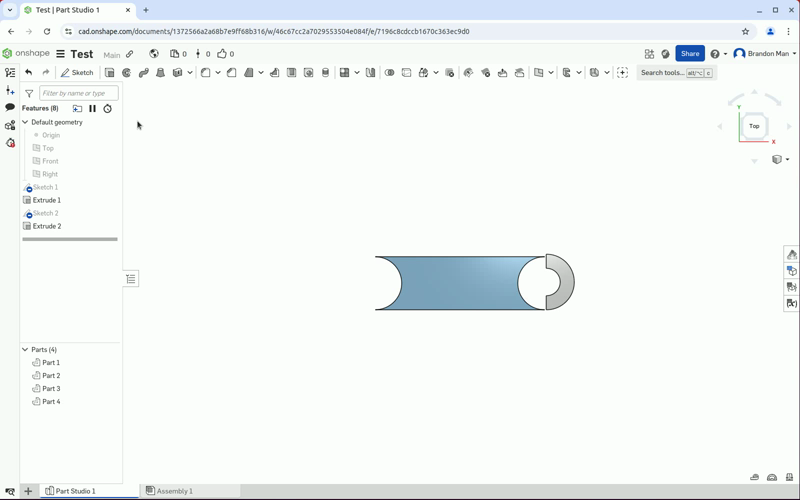
key(shift+h)
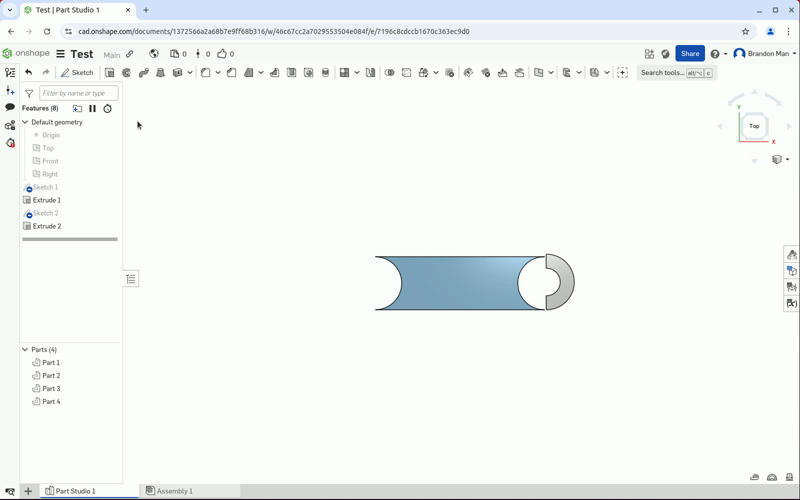
mouse_move(73, 189)
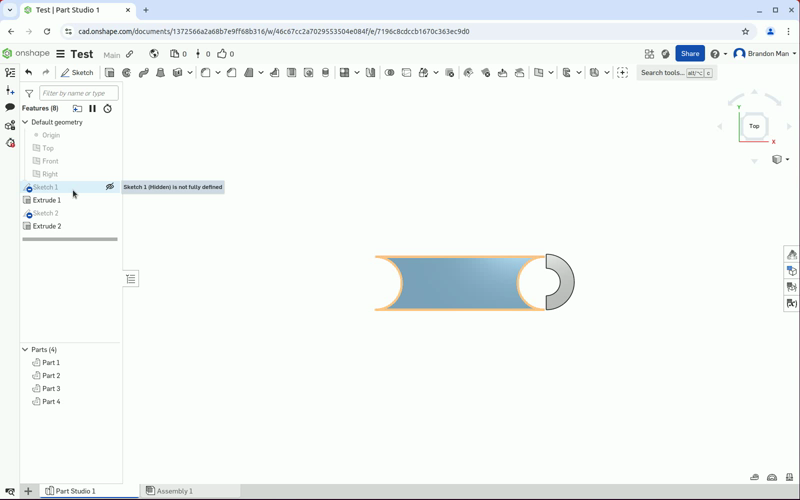
click(73, 189)
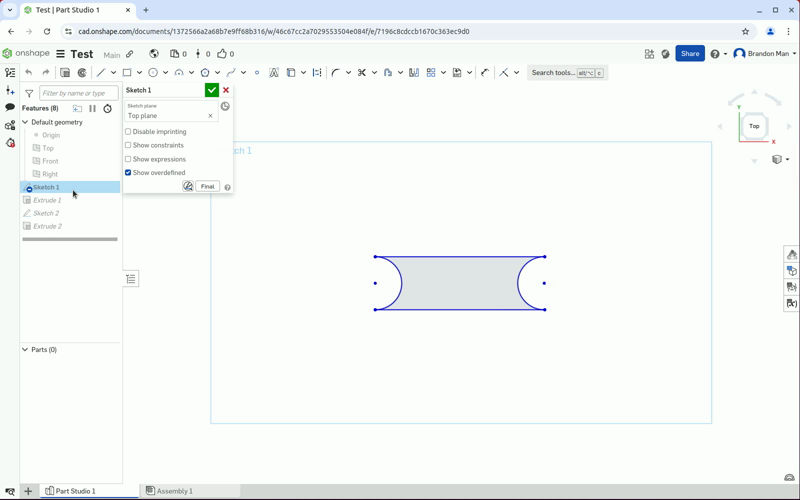
mouse_move(229, 92)
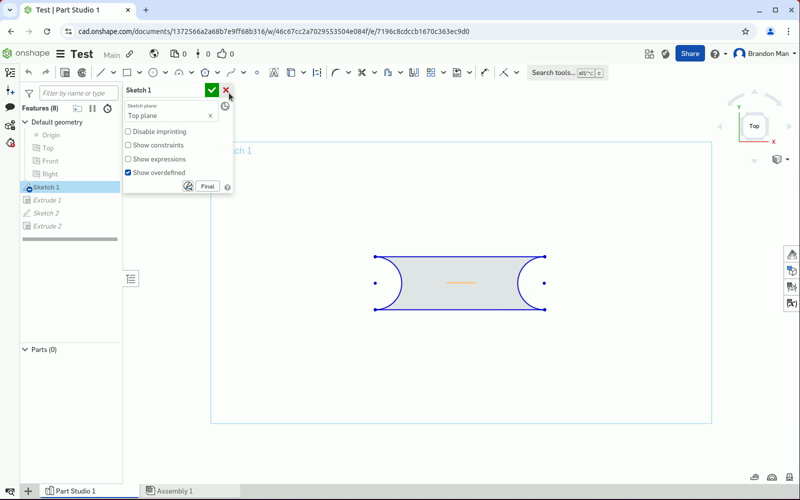
click(229, 92)
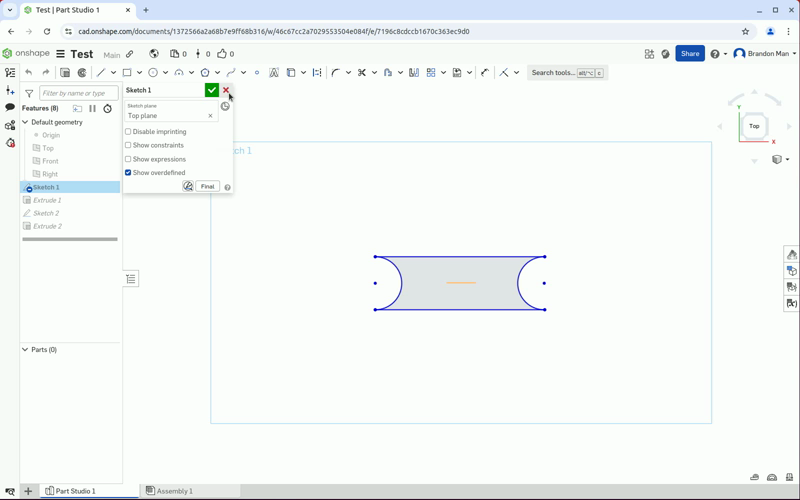
key(shift+s)
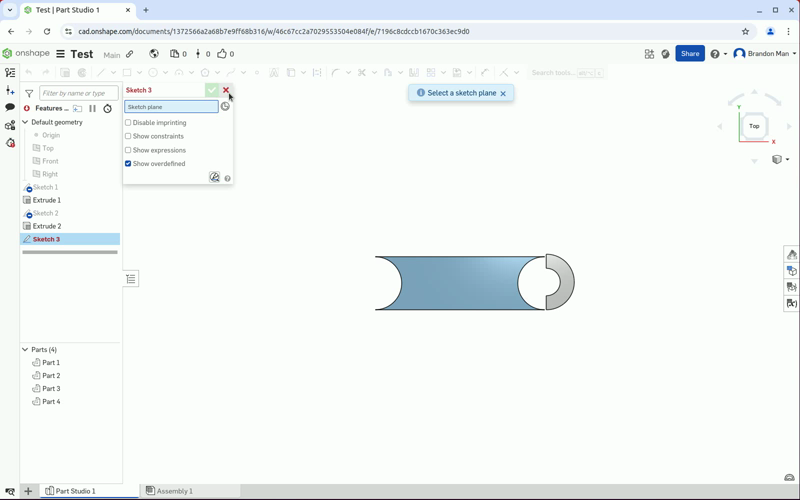
mouse_move(73, 150)
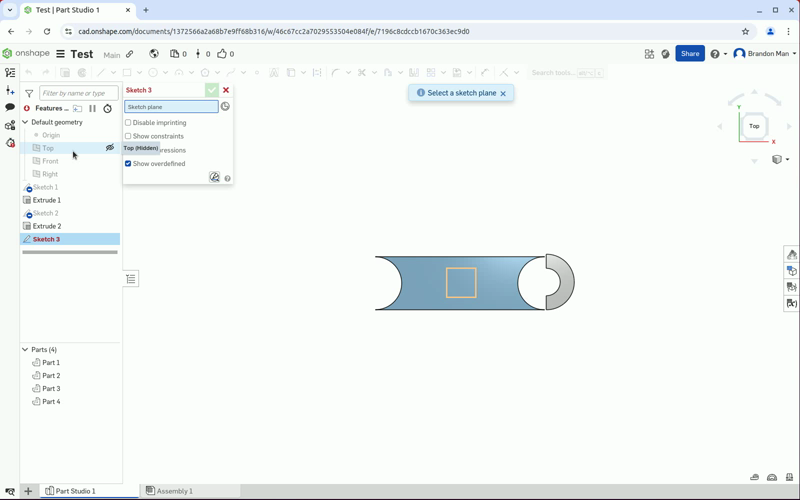
click(73, 150)
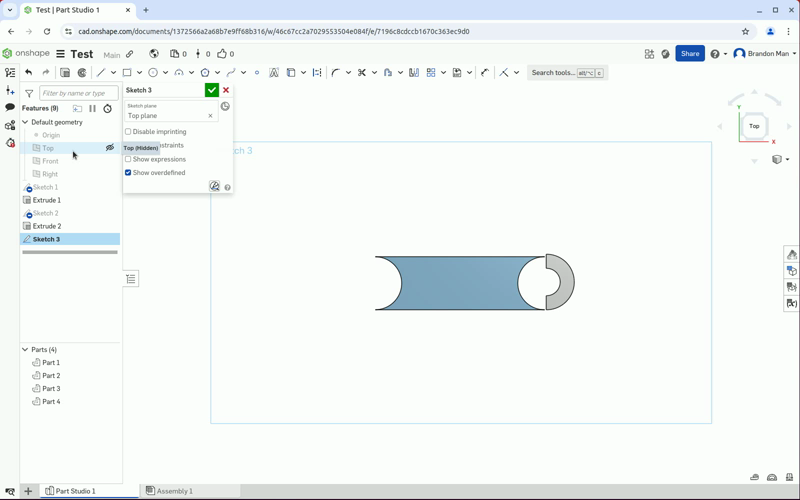
mouse_move(73, 352)
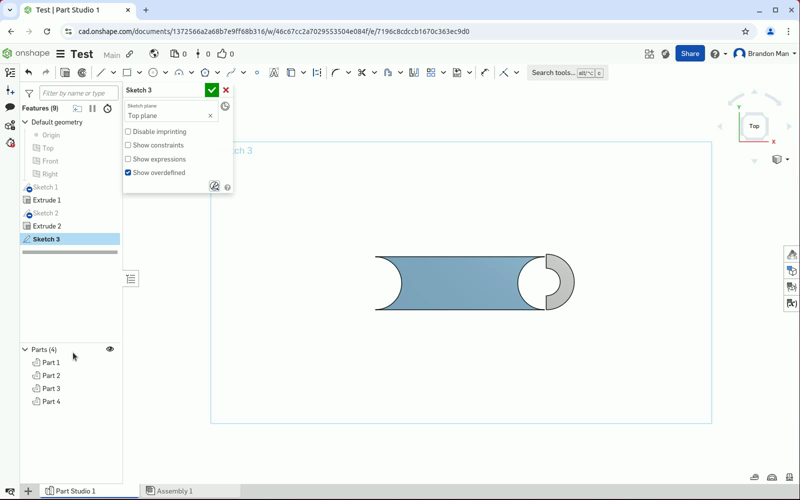
key(y)
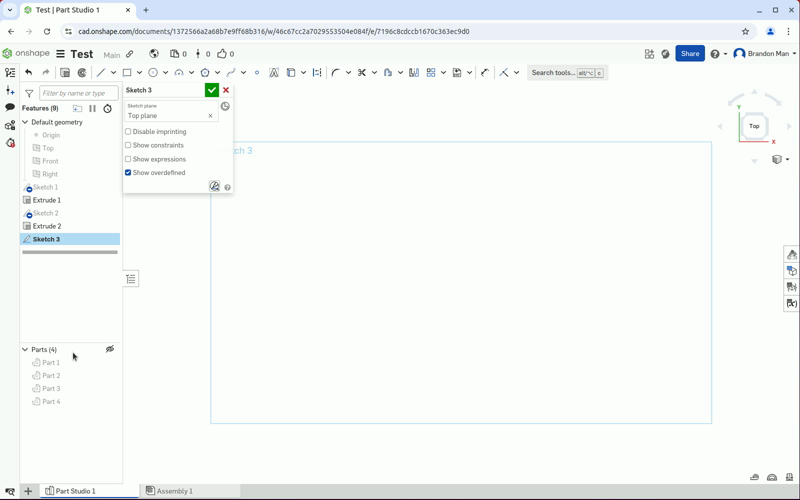
key(l)
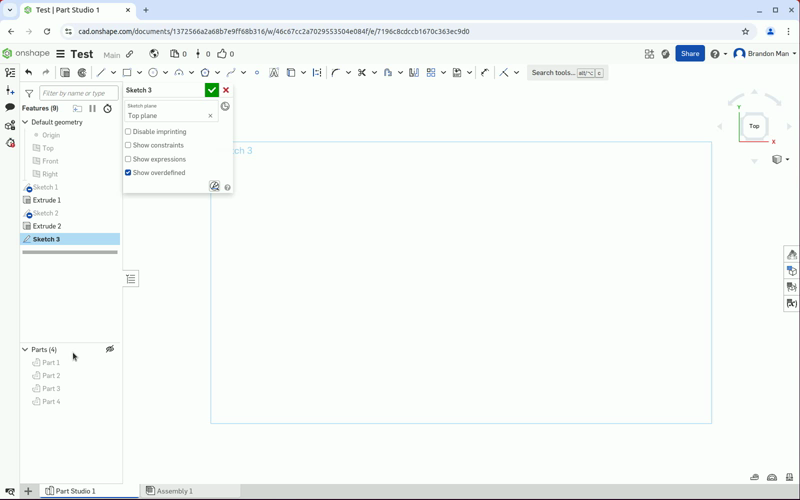
key_down(shift)
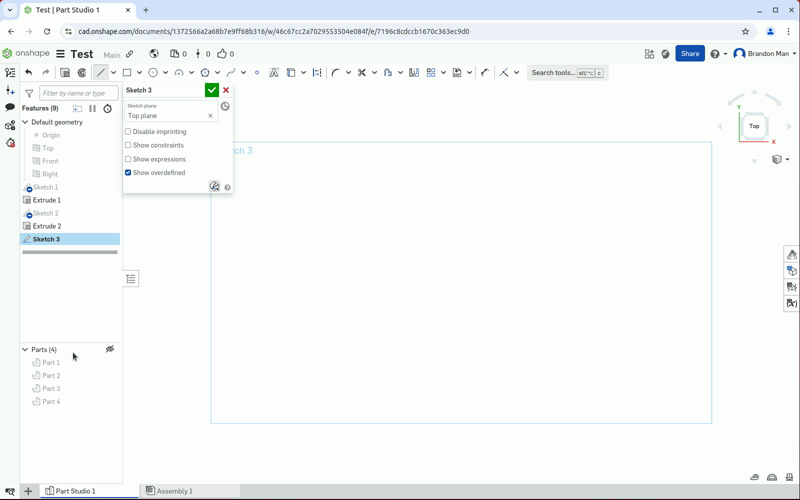
mouse_move(375, 309)
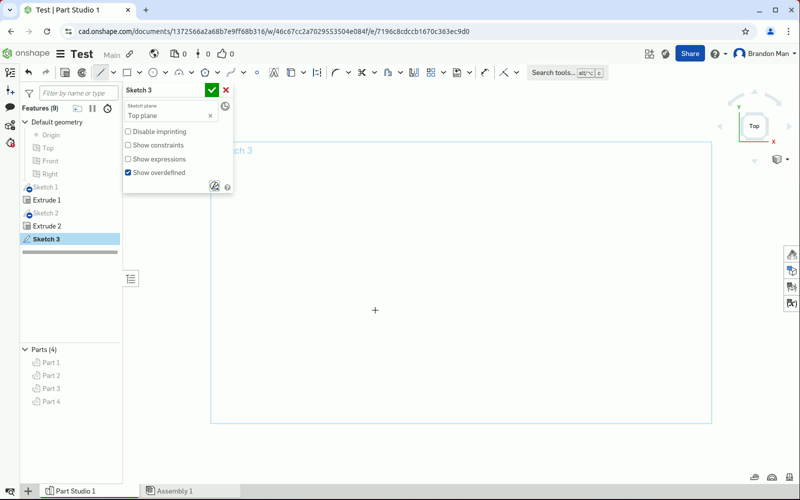
click(375, 309)
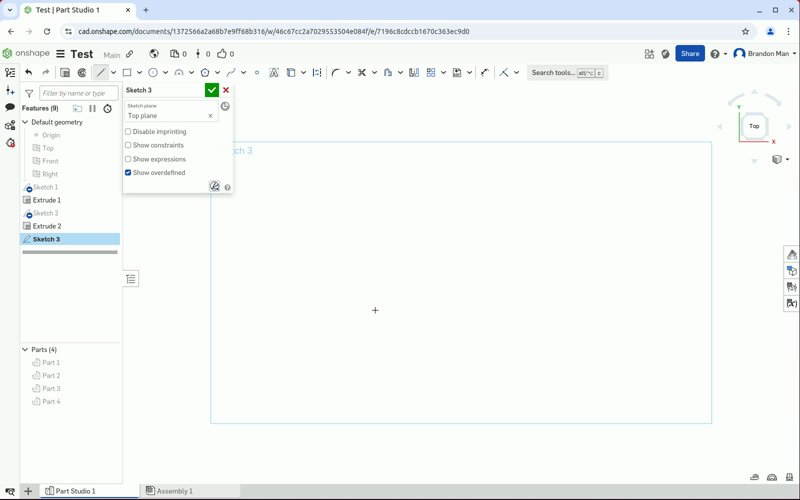
key_up(shift)
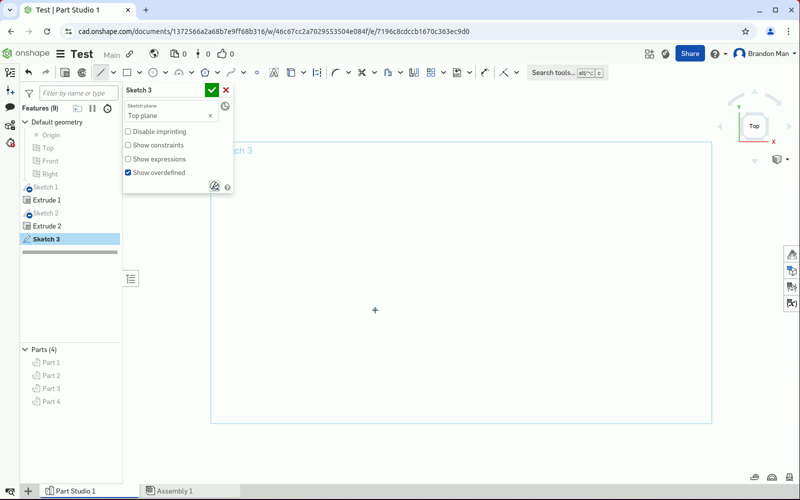
key_down(shift)
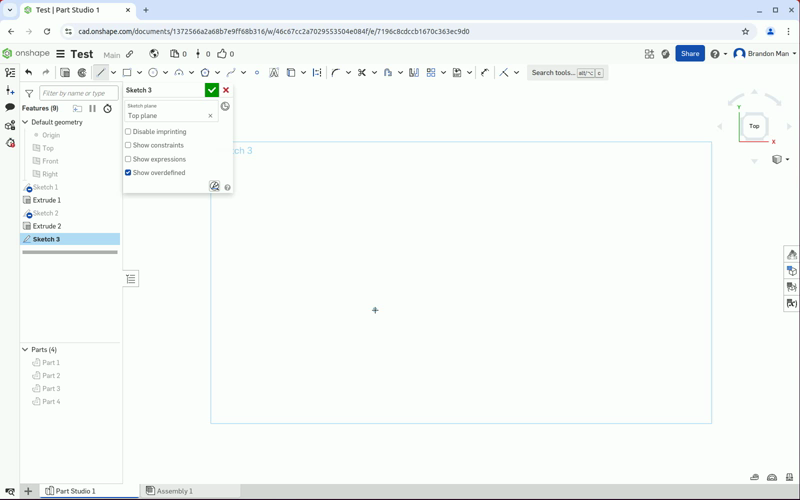
mouse_move(405, 309)
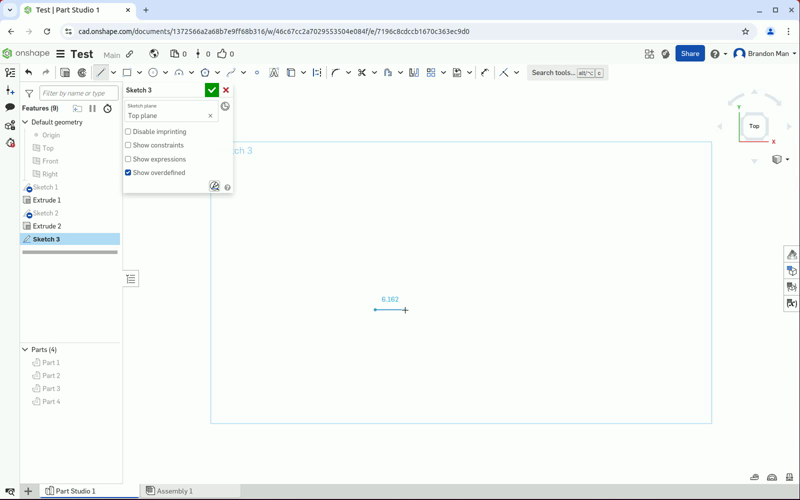
mouse_move(375, 295)
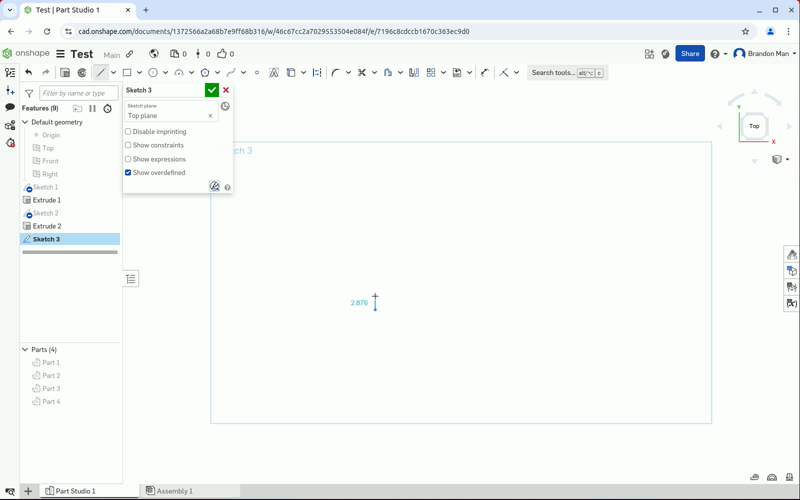
click(375, 295)
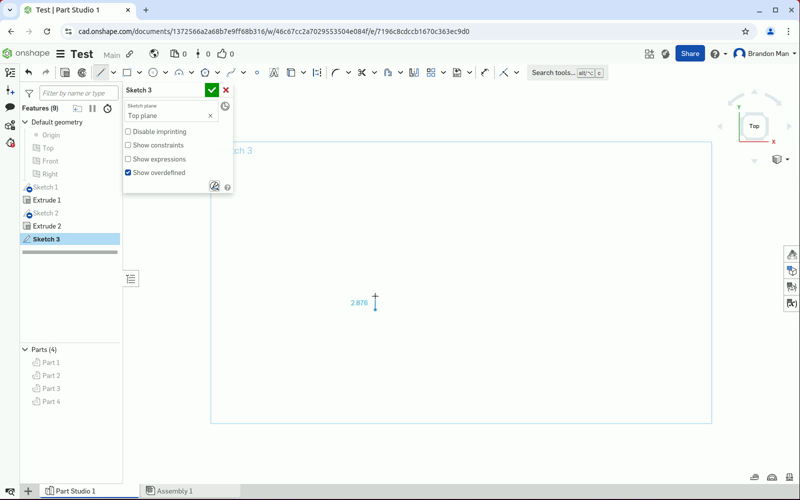
key_up(shift)
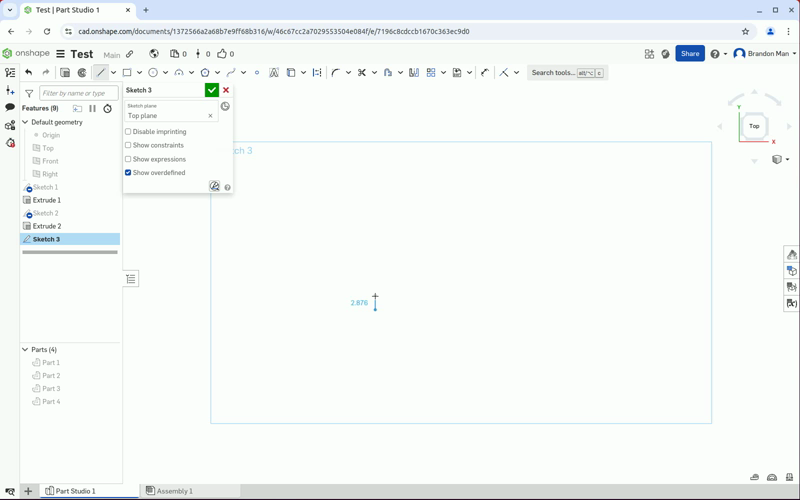
key(esc)
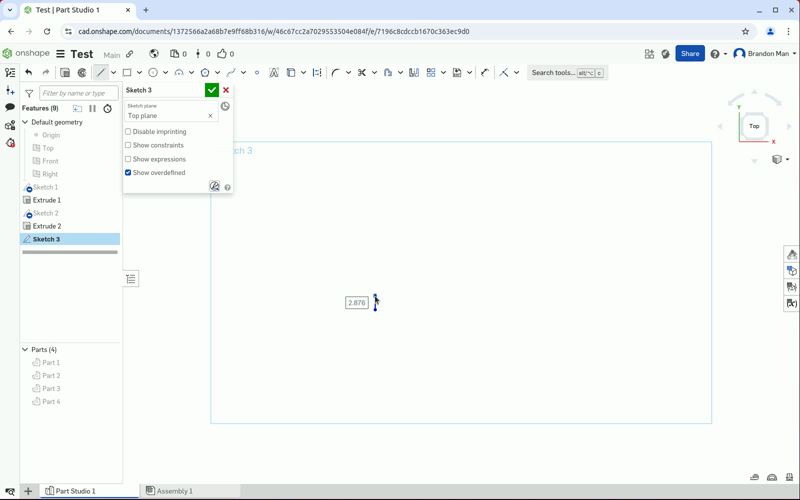
key(a)
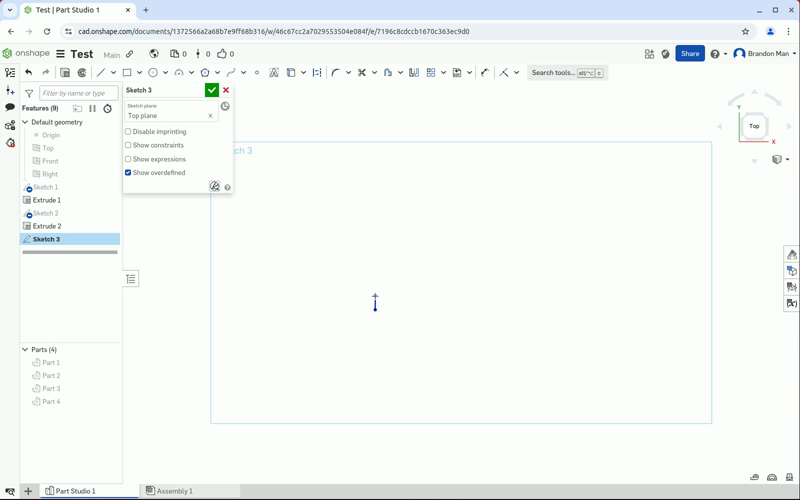
mouse_move(375, 295)
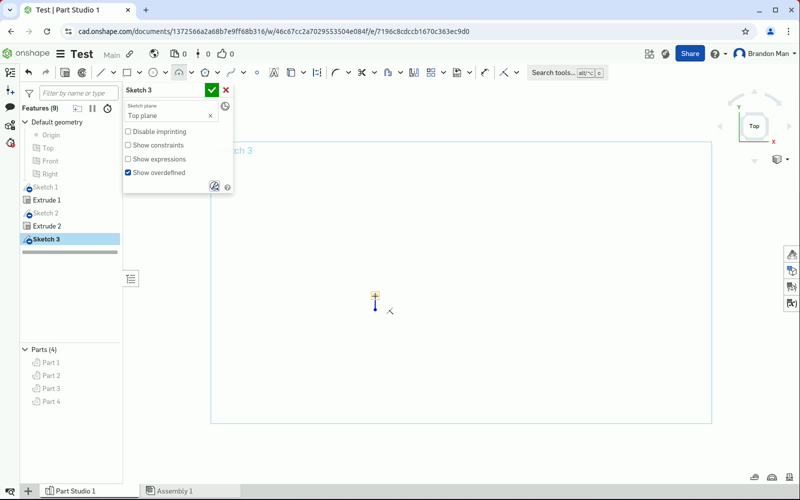
click(375, 295)
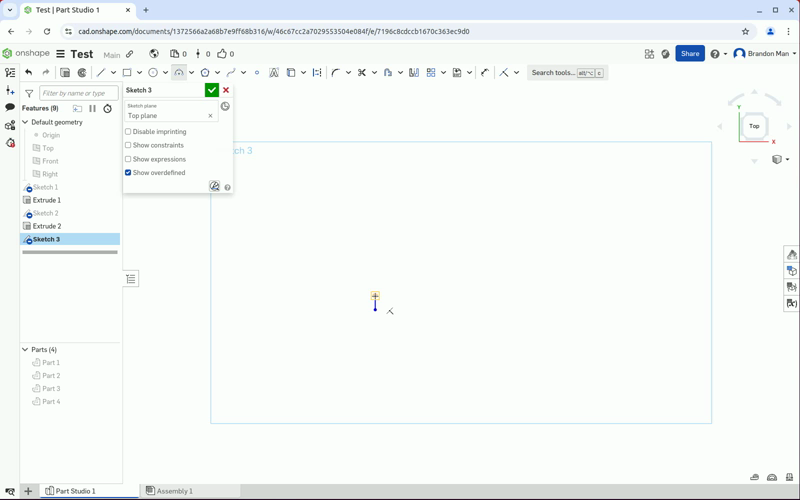
key_down(shift)
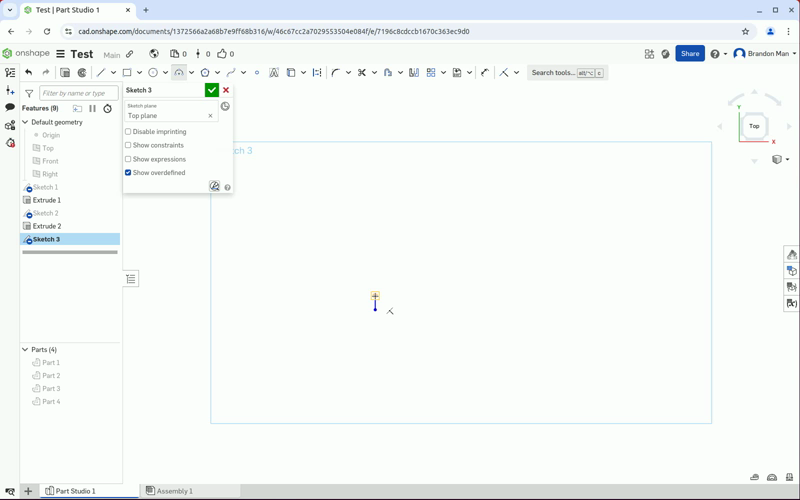
mouse_move(375, 268)
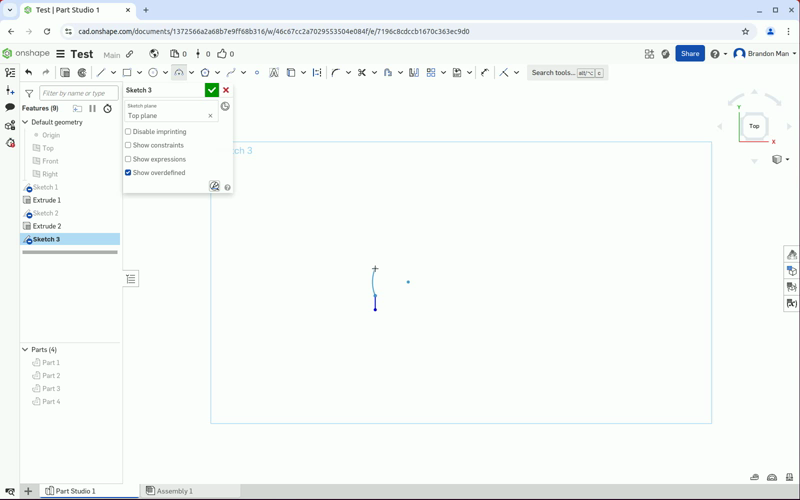
click(375, 268)
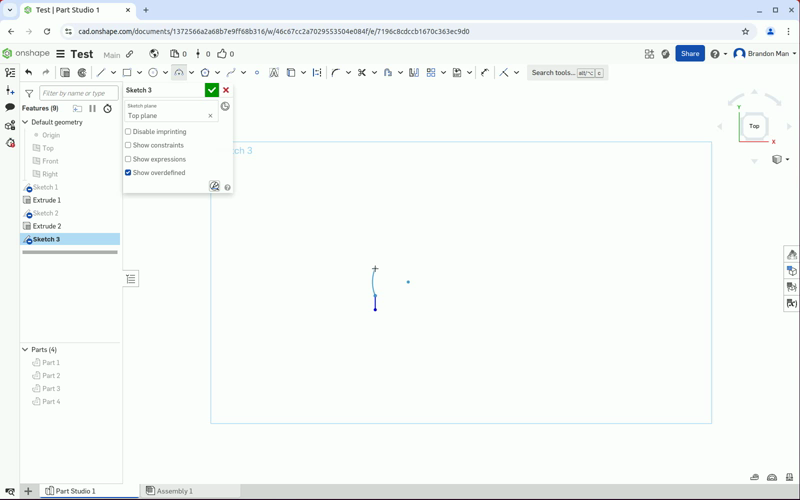
mouse_move(361, 282)
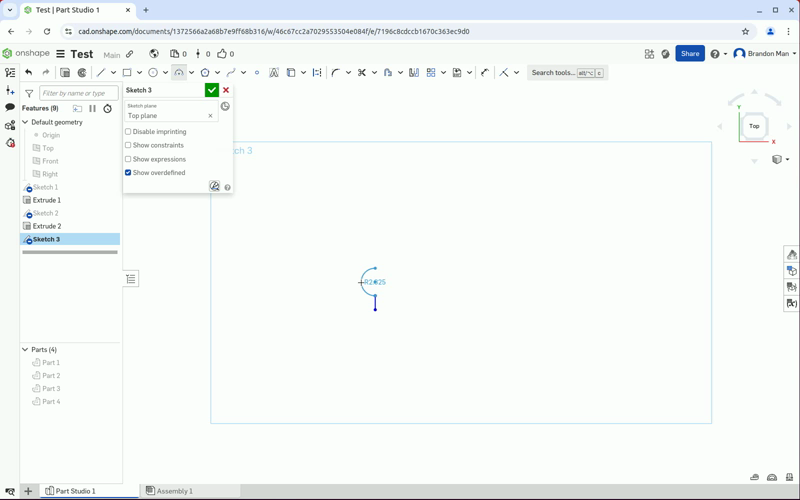
click(361, 282)
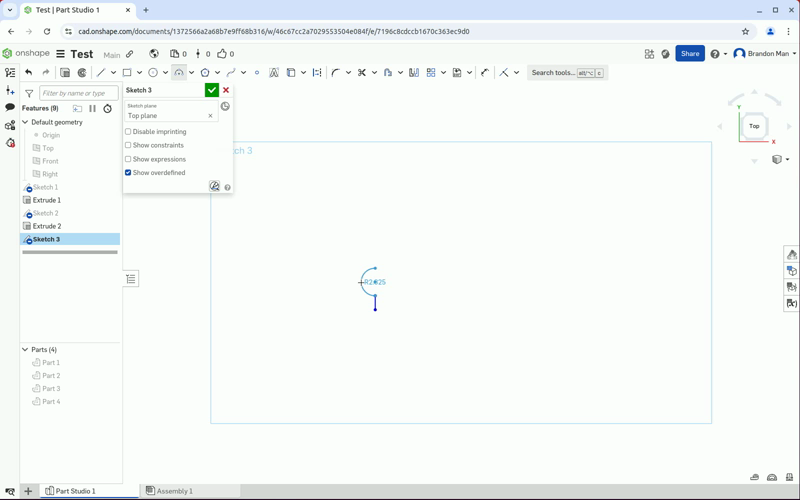
key_up(shift)
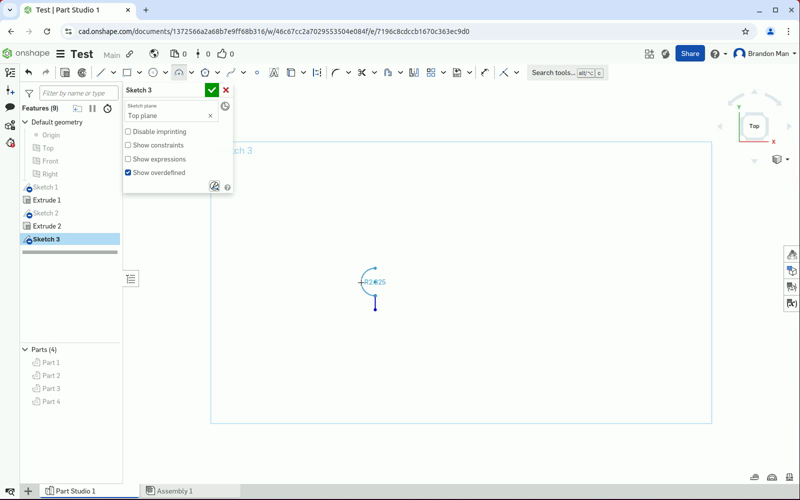
key(esc)
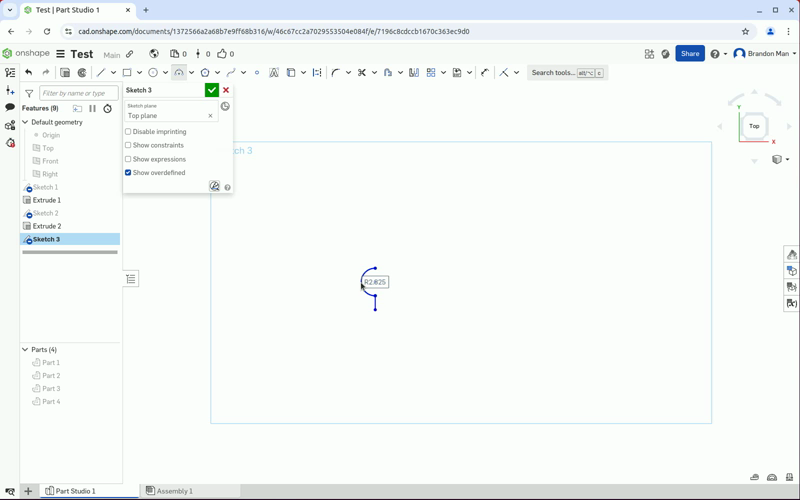
key(l)
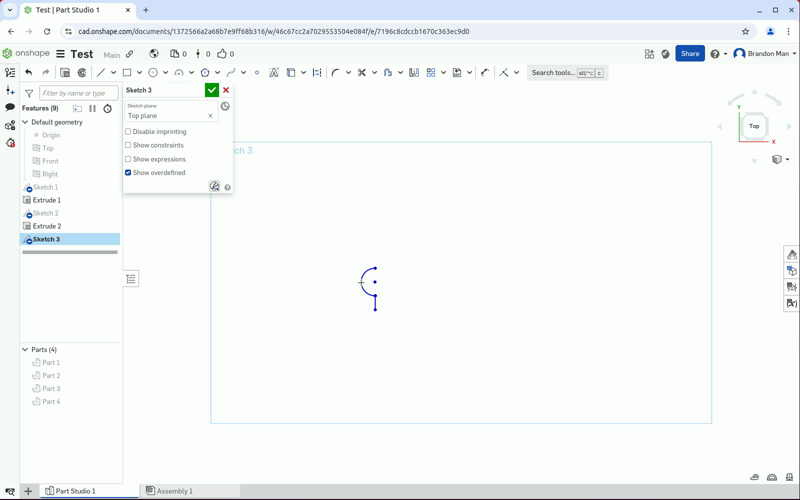
mouse_move(375, 268)
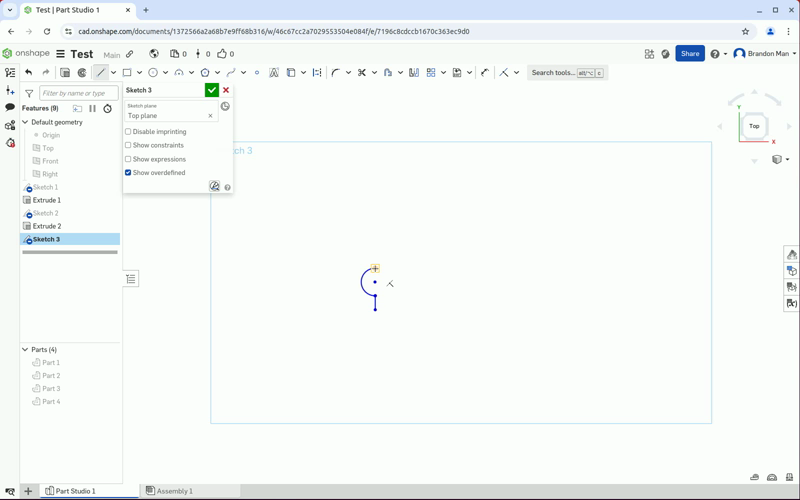
click(375, 268)
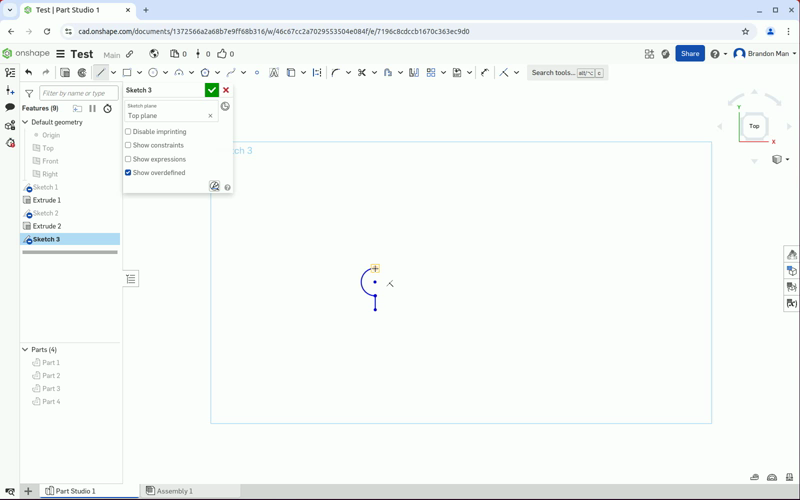
key_down(shift)
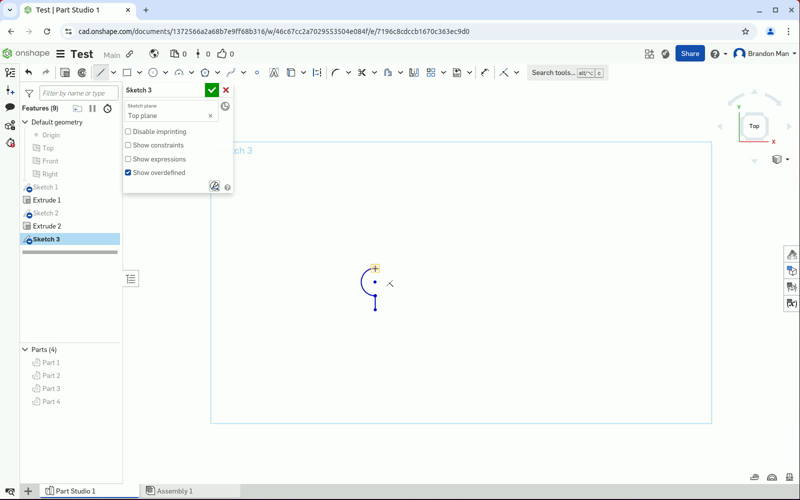
mouse_move(405, 268)
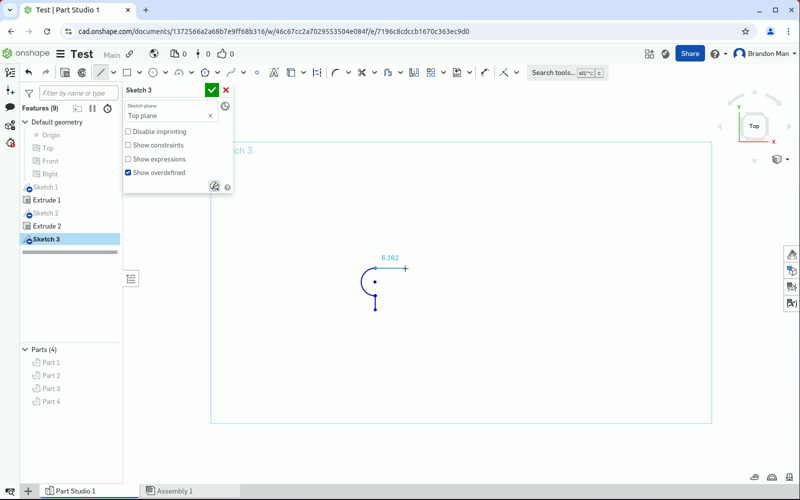
mouse_move(375, 254)
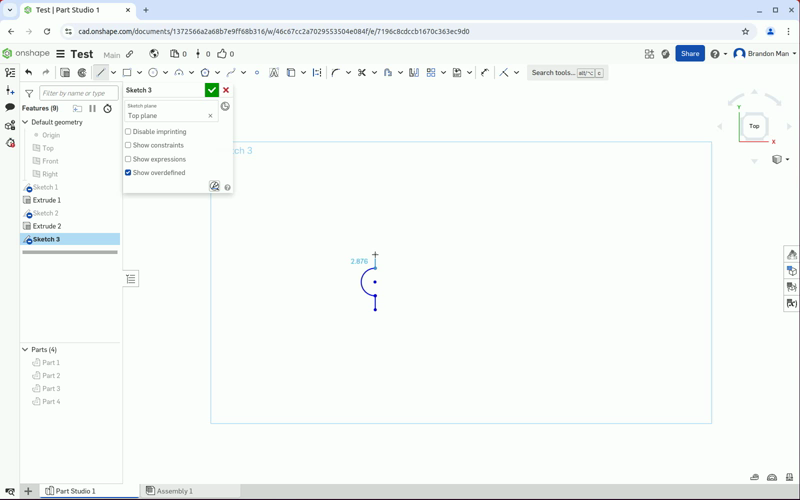
click(375, 254)
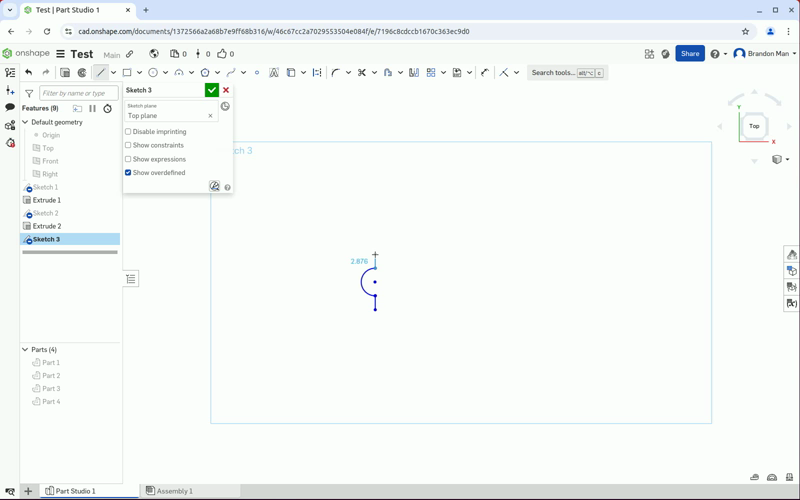
key_up(shift)
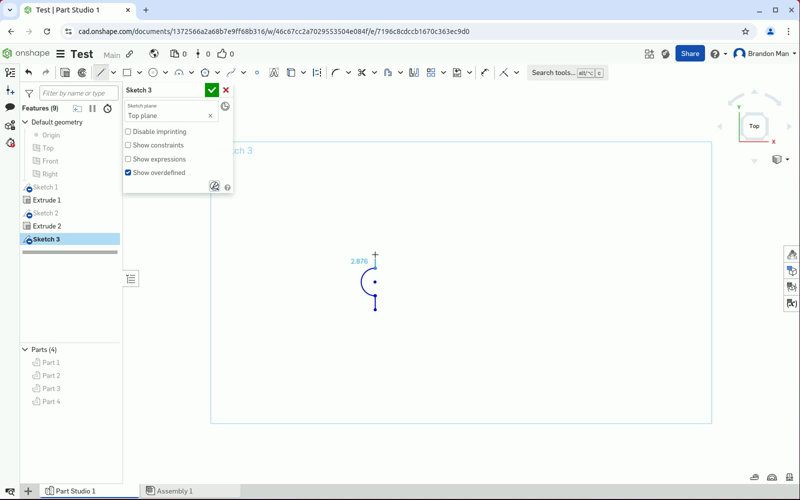
key(esc)
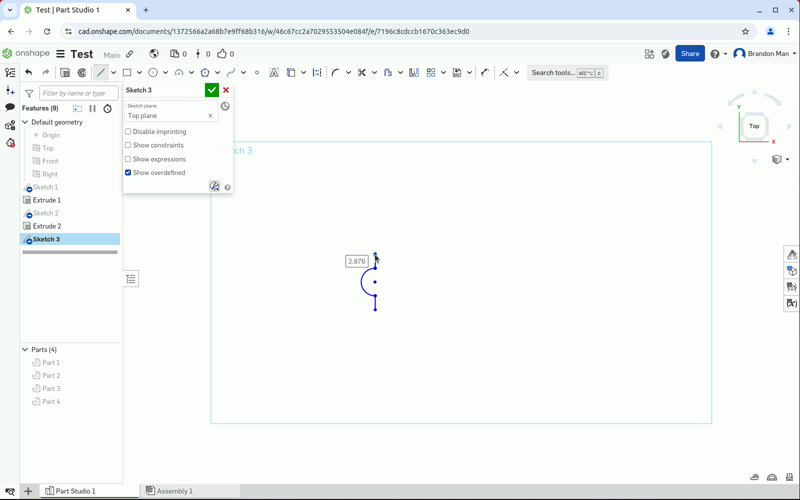
key(a)
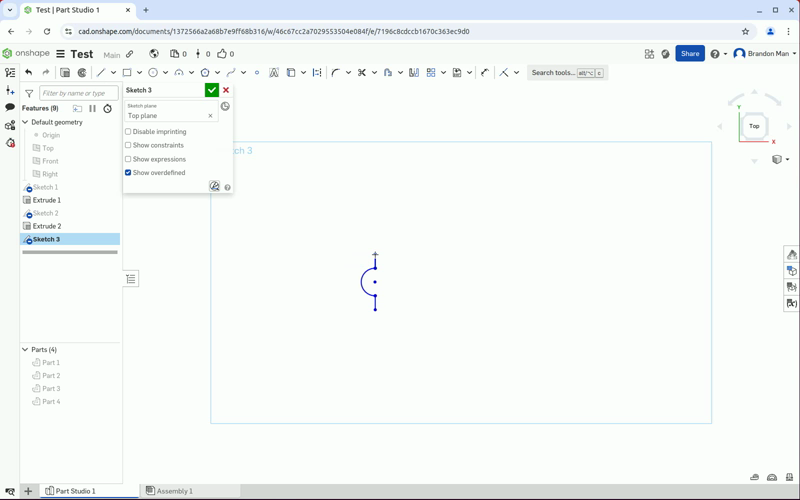
mouse_move(375, 254)
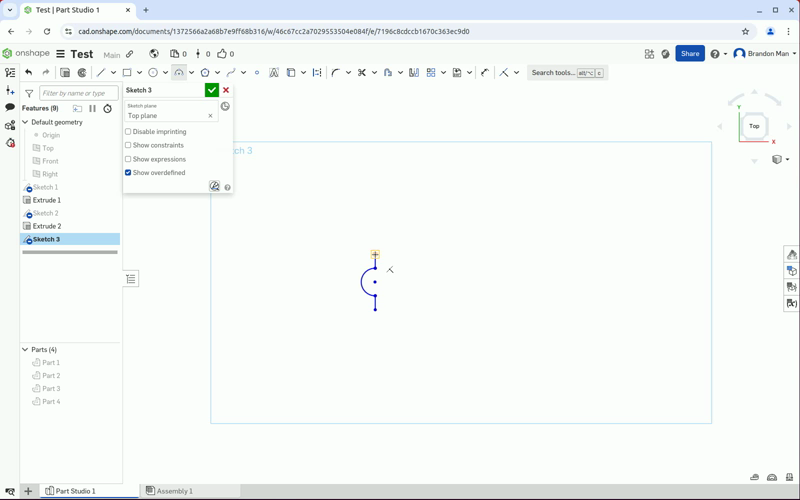
click(375, 254)
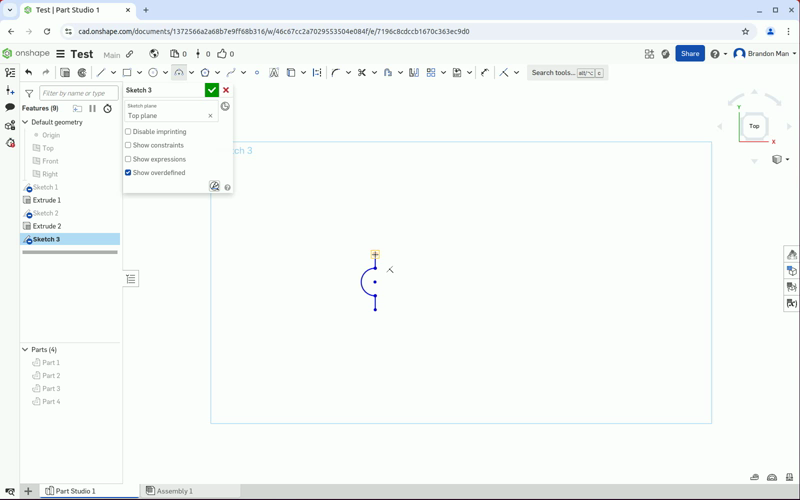
mouse_move(375, 309)
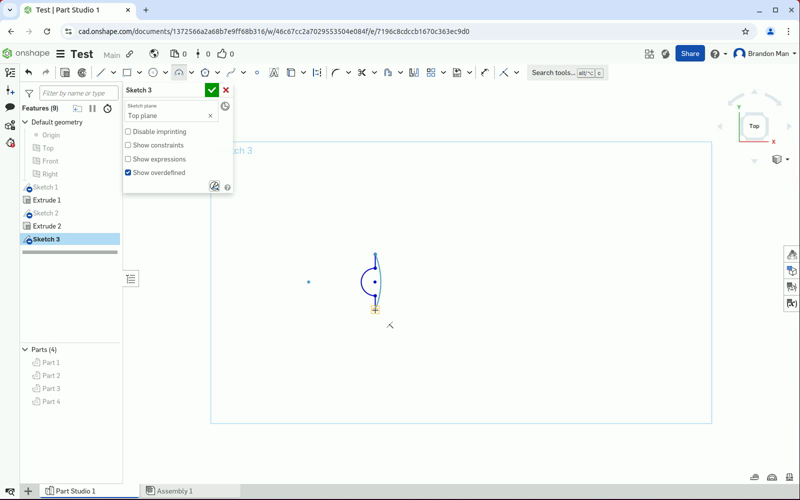
click(375, 309)
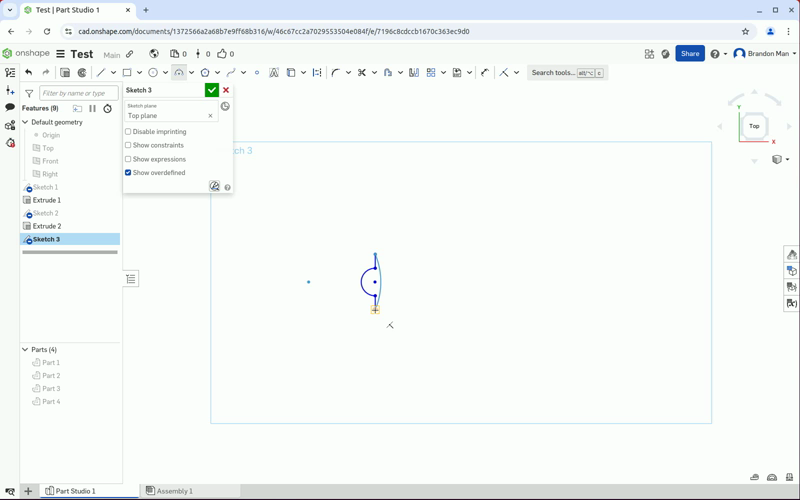
key_down(shift)
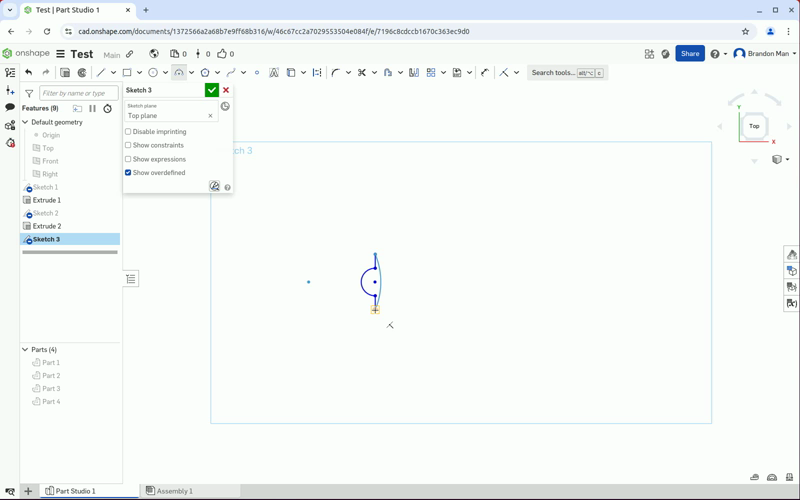
mouse_move(347, 282)
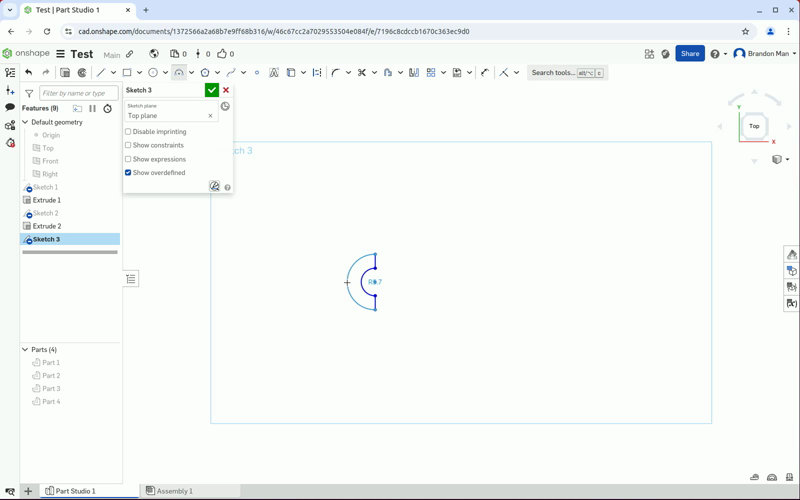
click(347, 282)
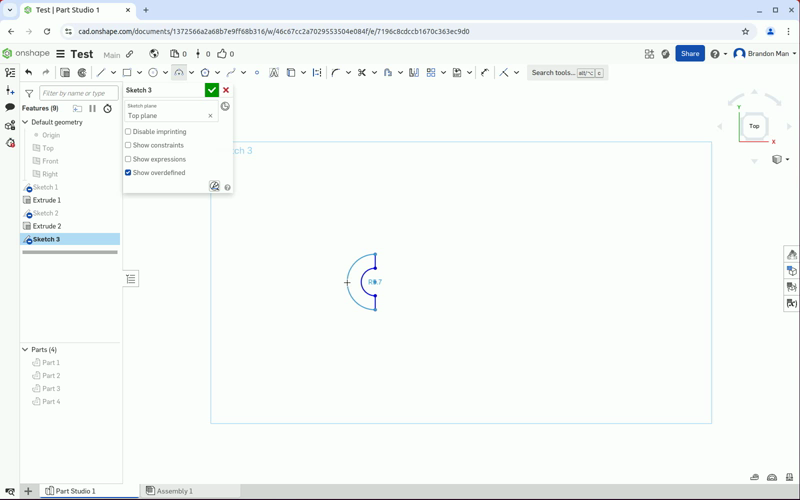
key_up(shift)
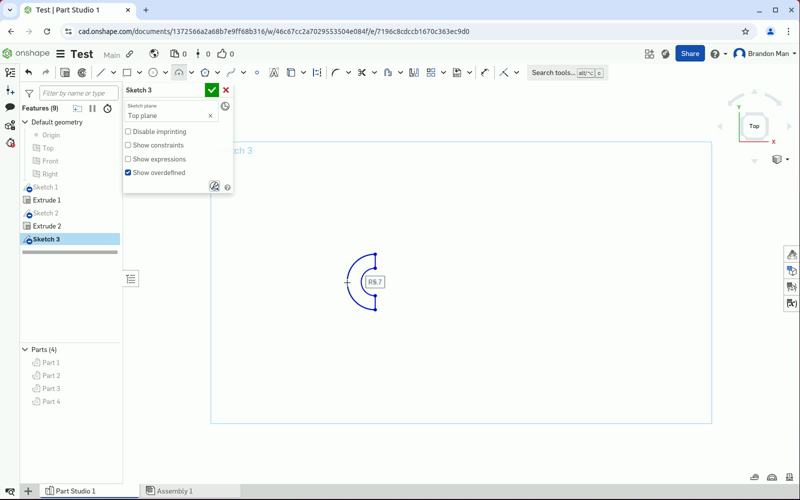
key(esc)
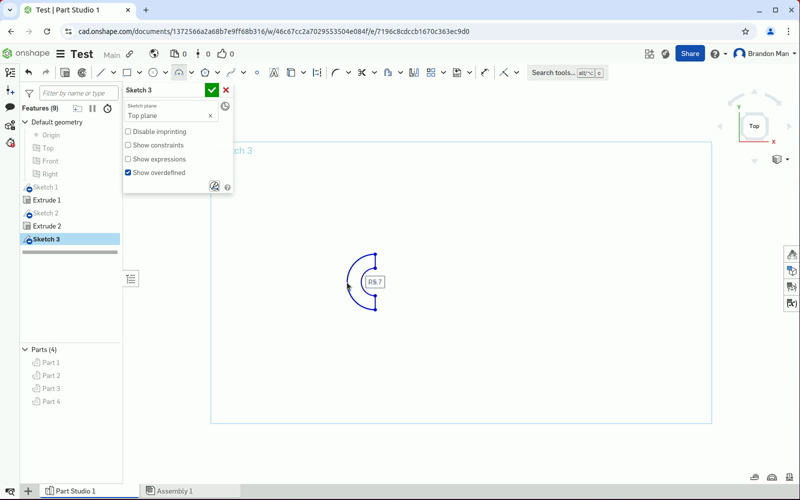
mouse_move(370, 294)
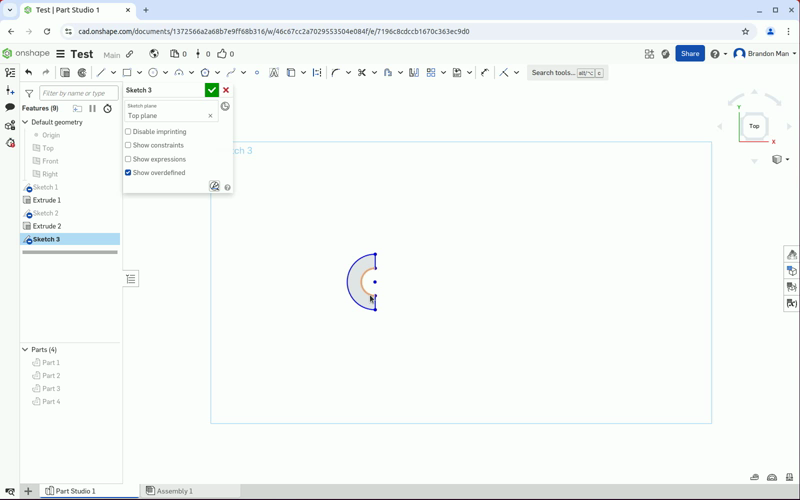
scroll(6)
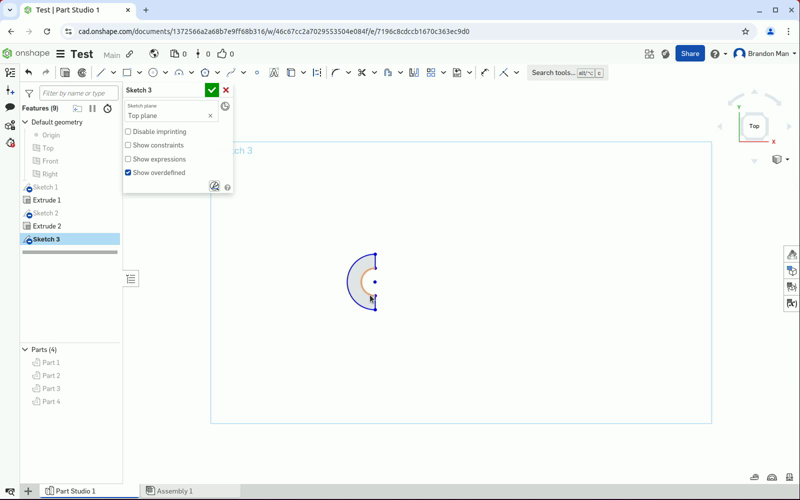
scroll(6)
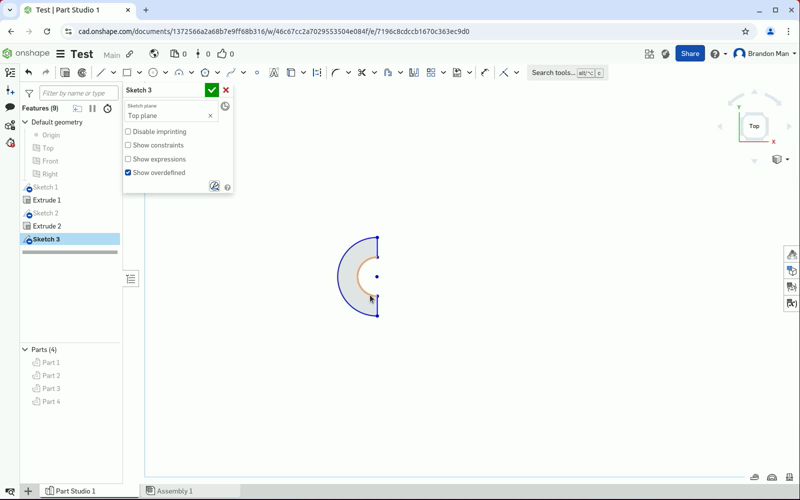
scroll(6)
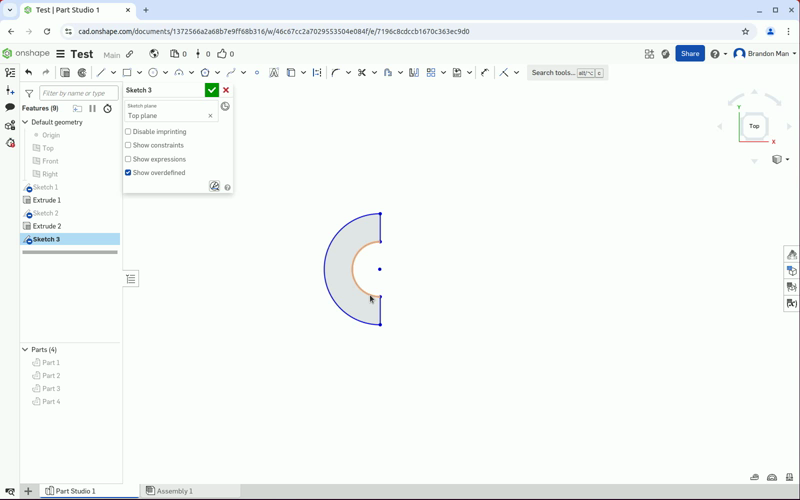
scroll(6)
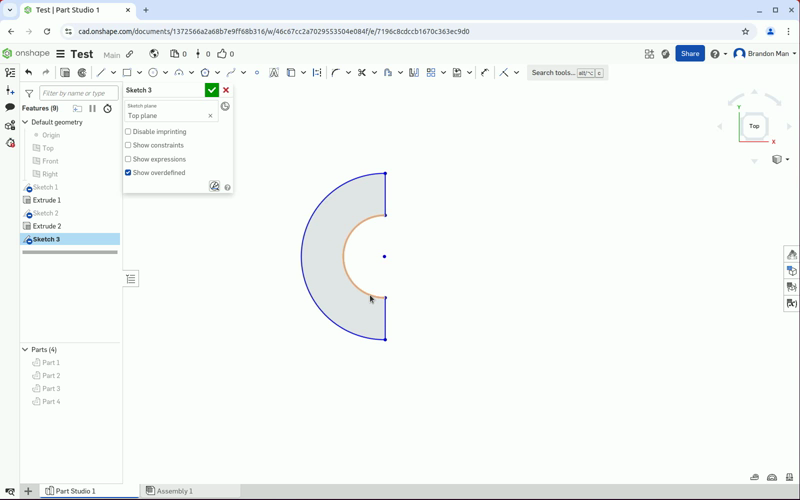
scroll(6)
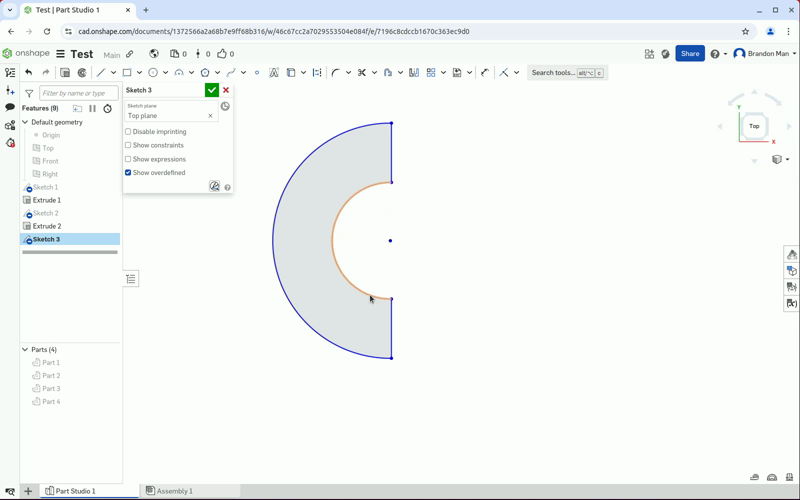
scroll(6)
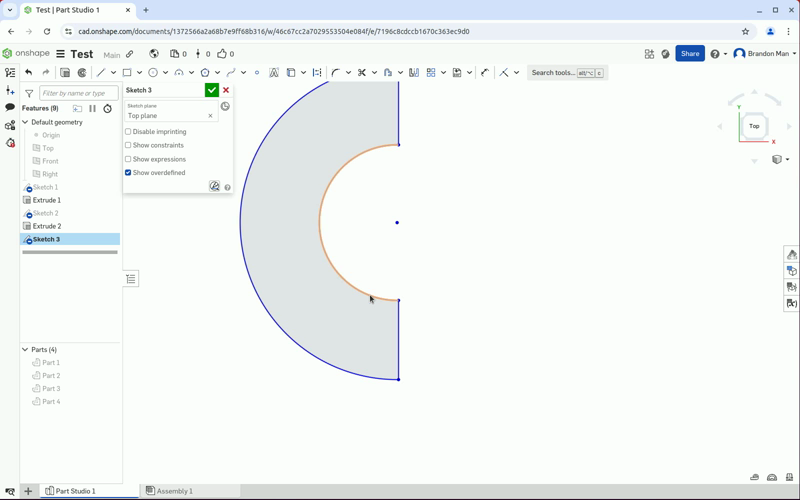
scroll(6)
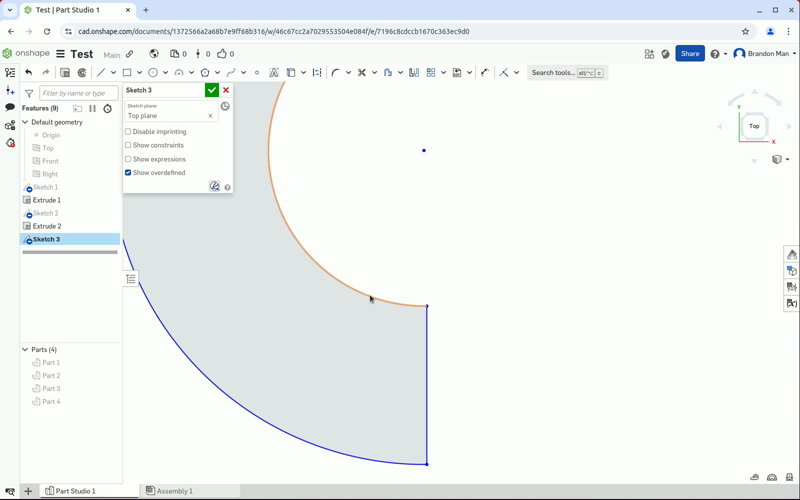
click(370, 294)
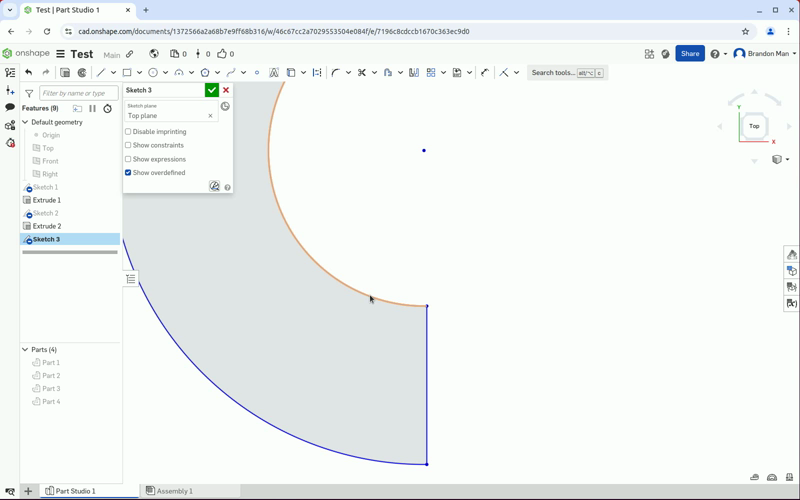
scroll(-6)
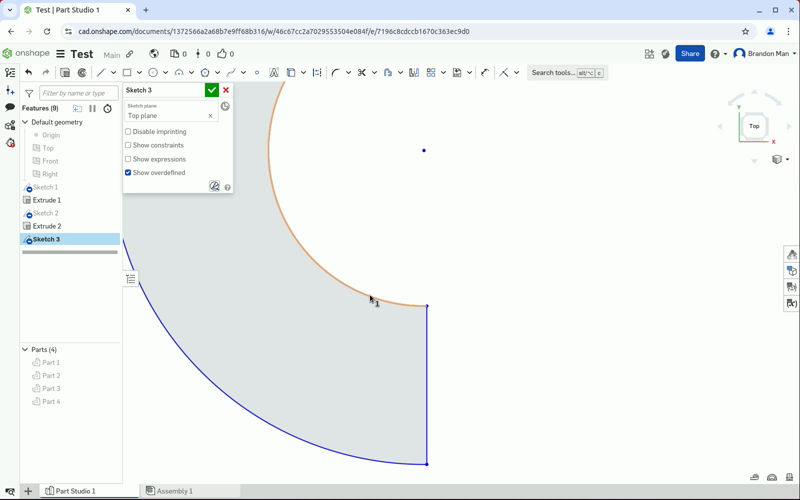
scroll(-6)
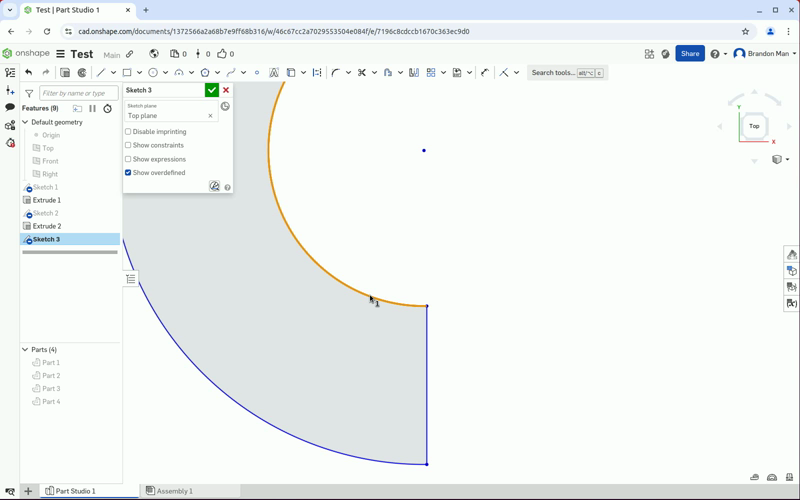
scroll(-6)
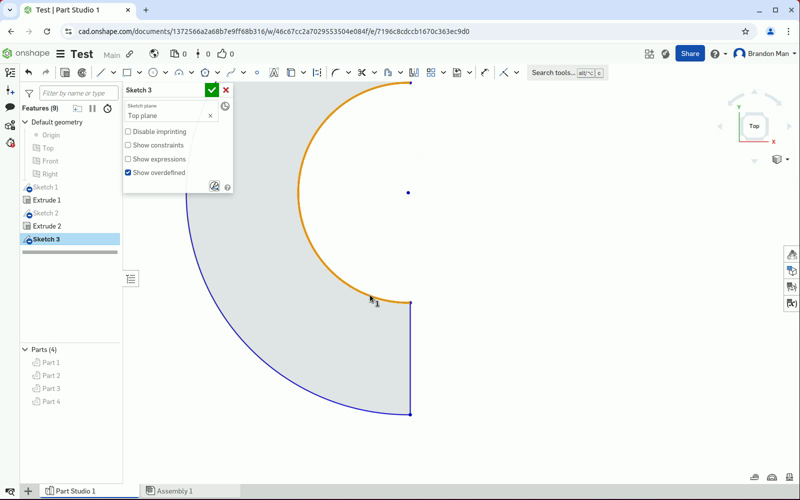
scroll(-6)
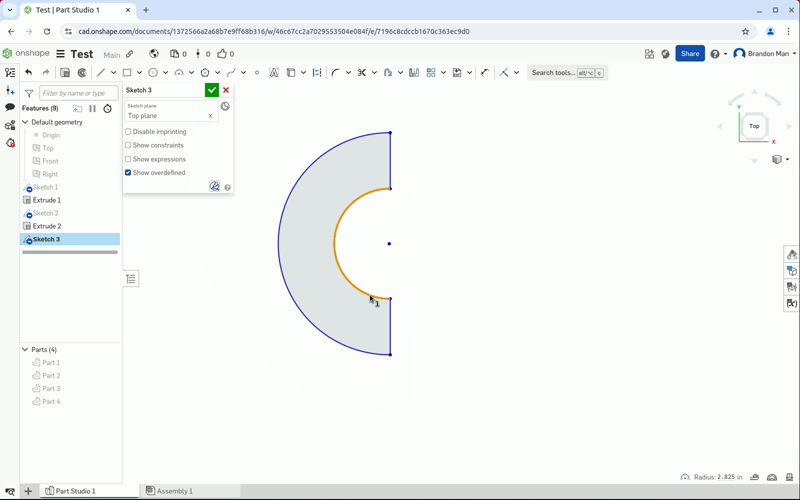
scroll(-6)
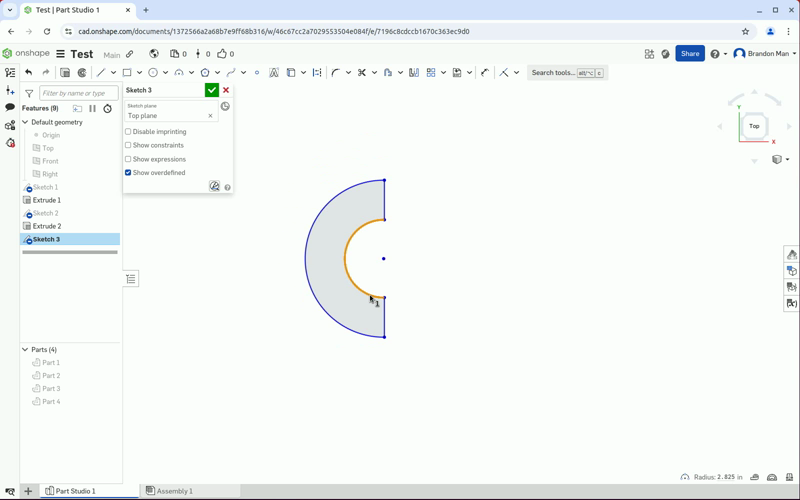
scroll(-6)
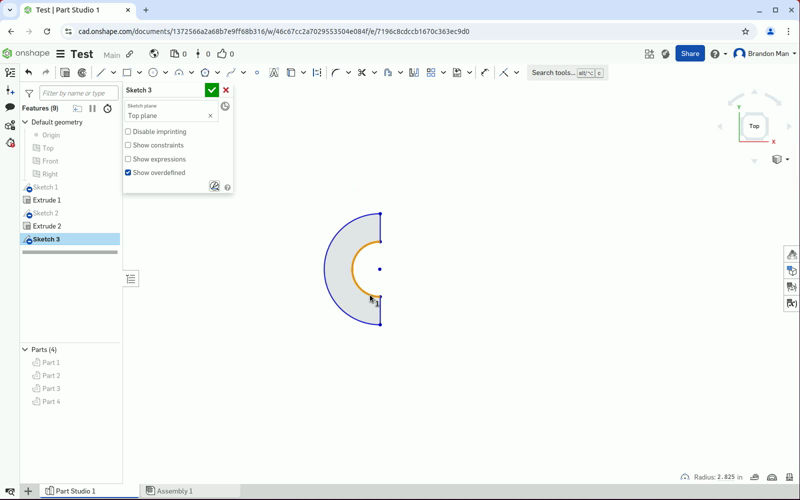
scroll(-6)
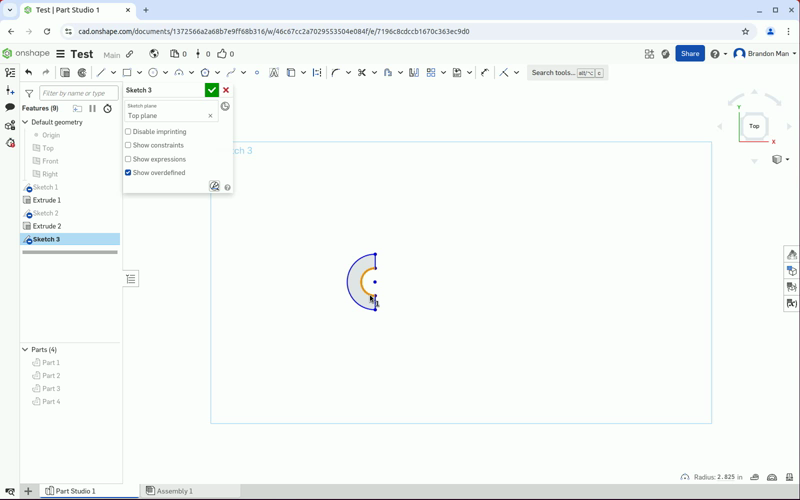
mouse_move(73, 352)
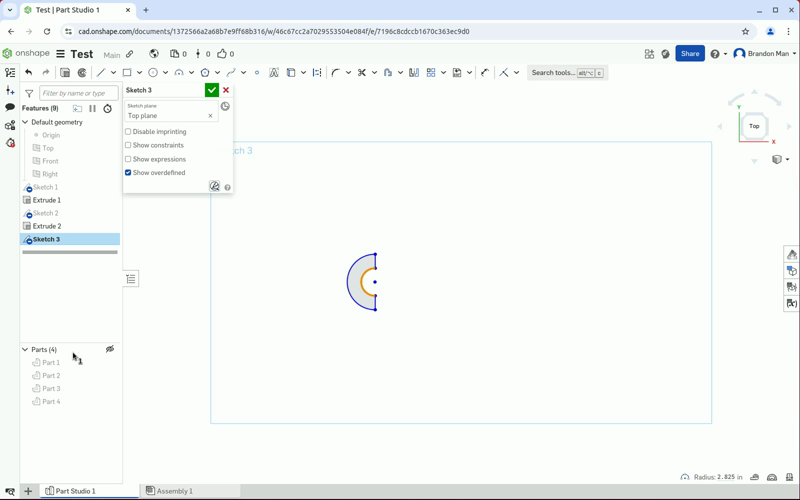
key(shift+y)
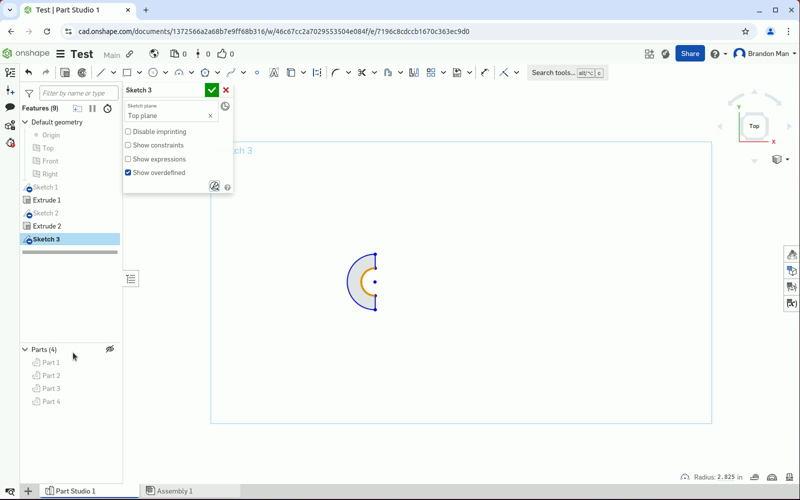
key(shift+e)
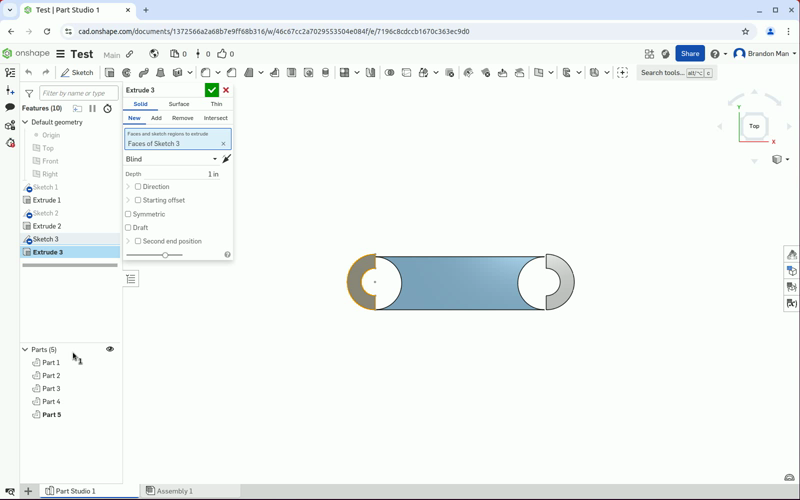
mouse_move(143, 106)
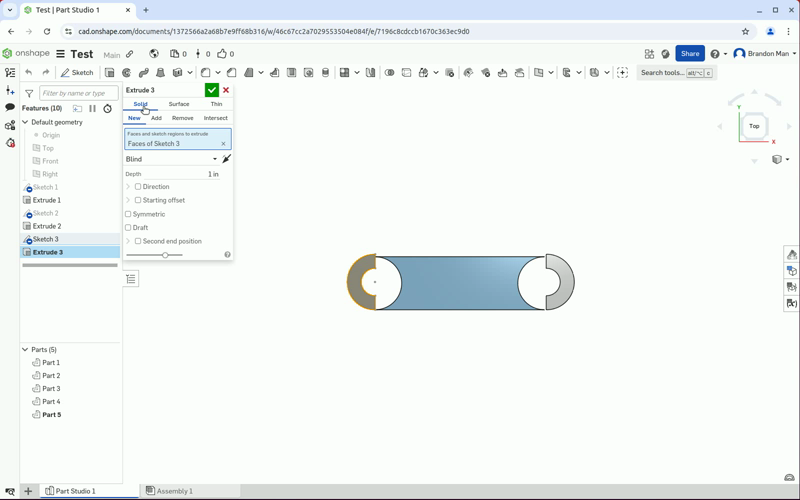
click(143, 106)
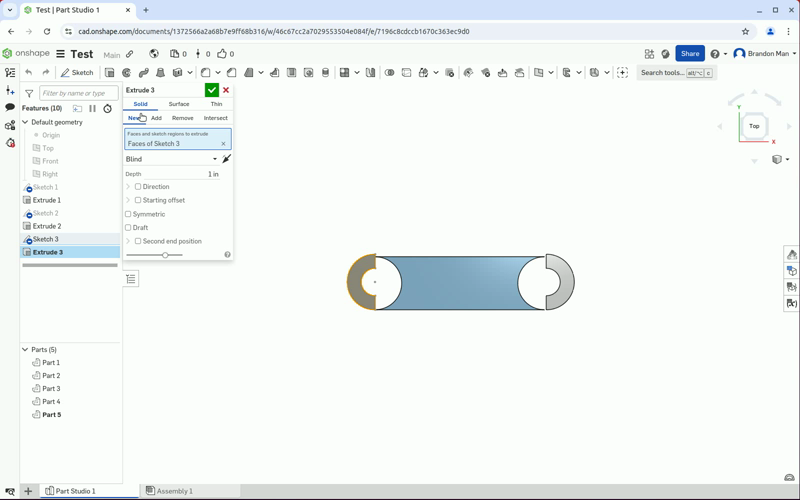
mouse_move(137, 120)
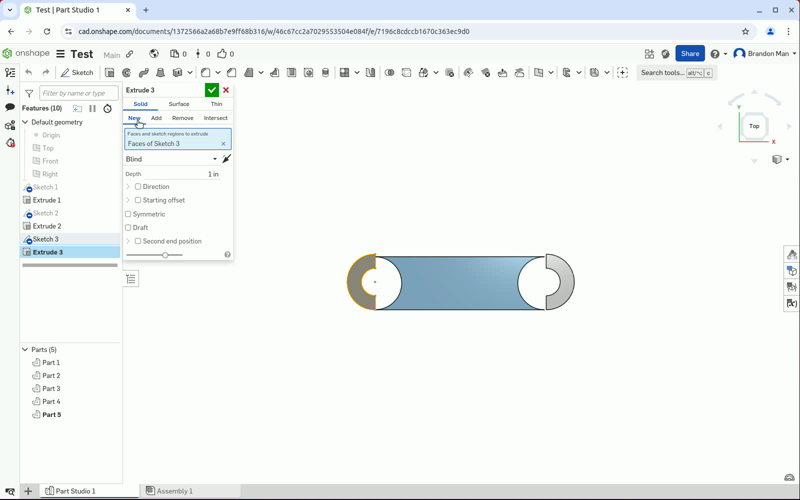
click(137, 120)
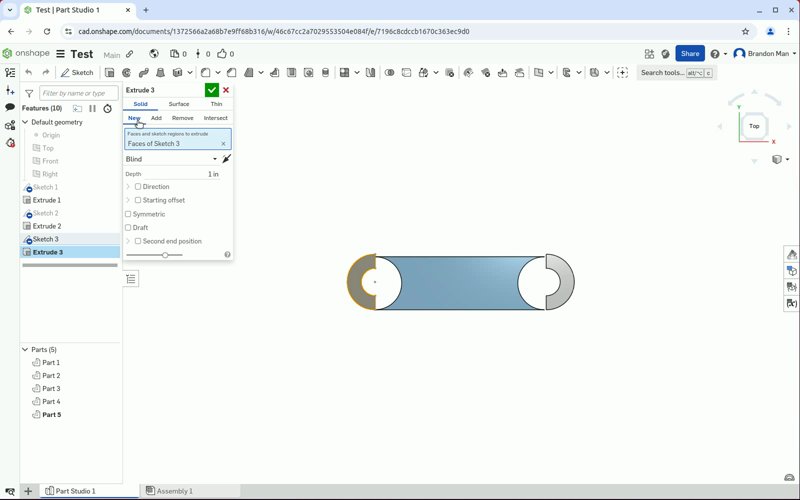
key(tab, 4)
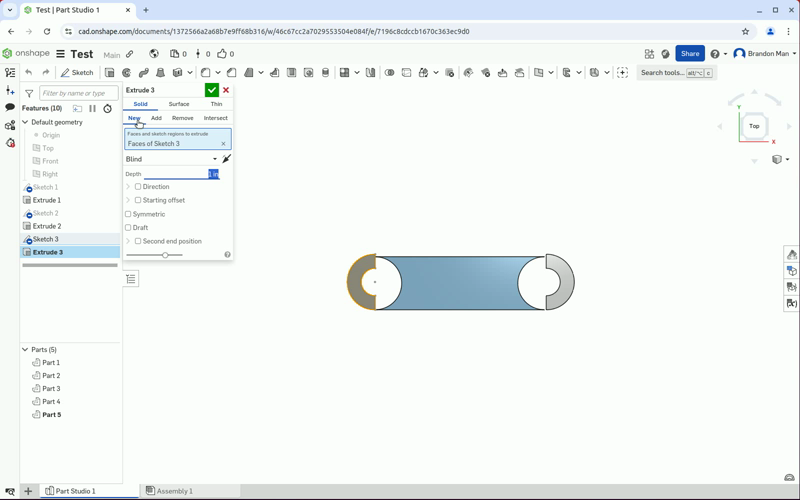
text(4.092)
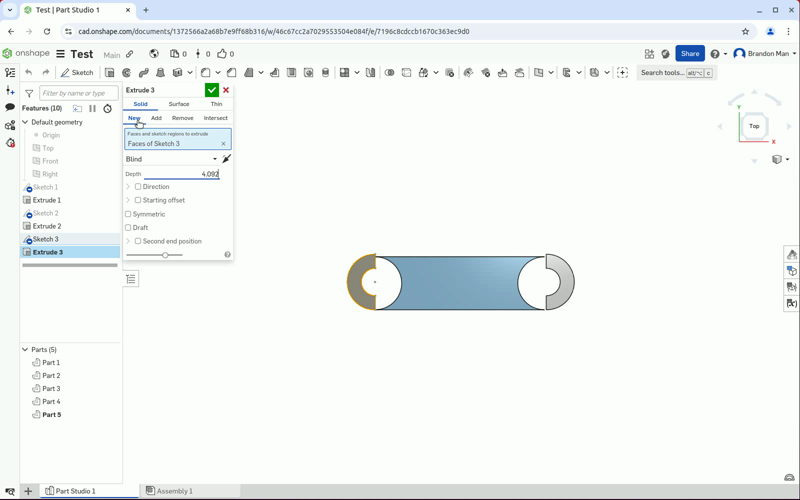
key(enter)
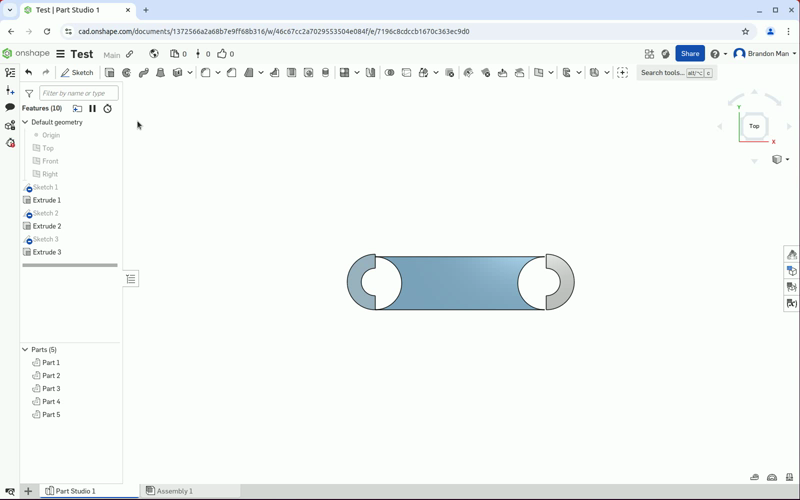
key(shift+h)
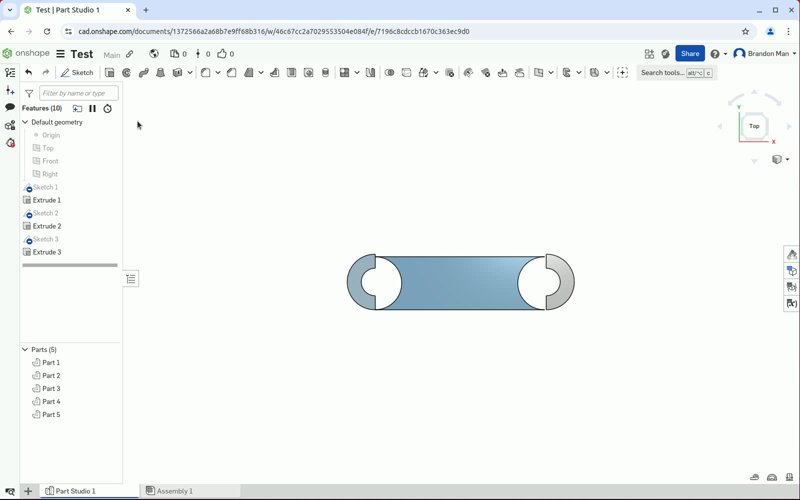
key(shift+h)
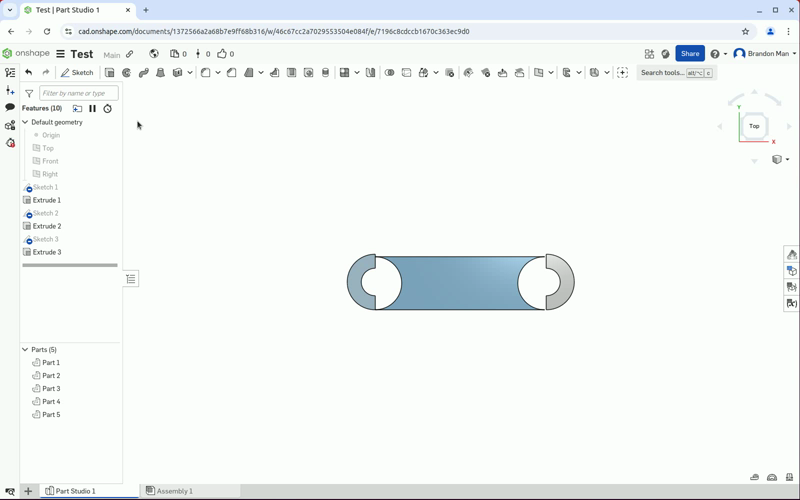
mouse_move(73, 189)
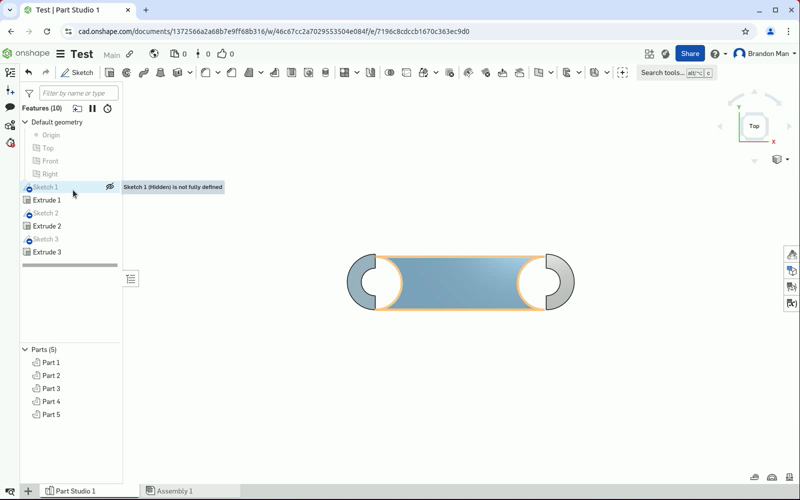
click(73, 189)
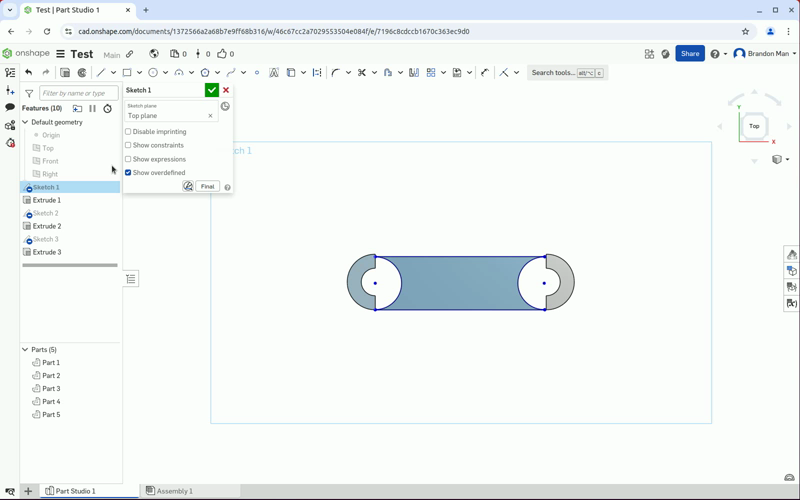
mouse_move(229, 92)
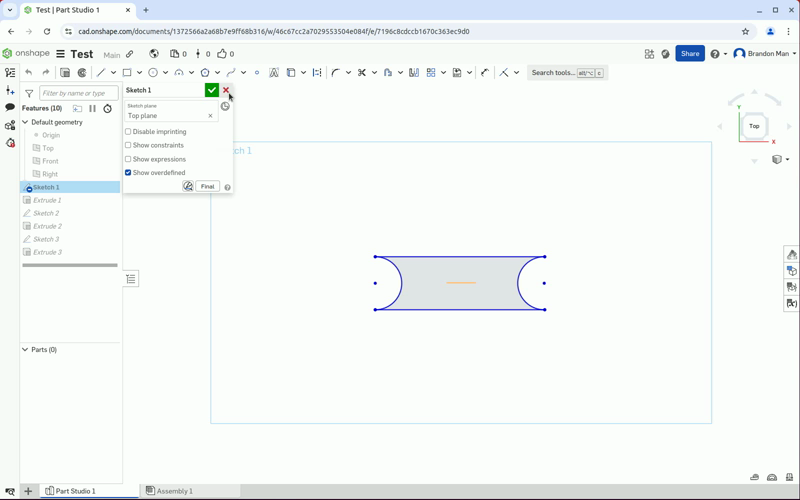
click(229, 92)
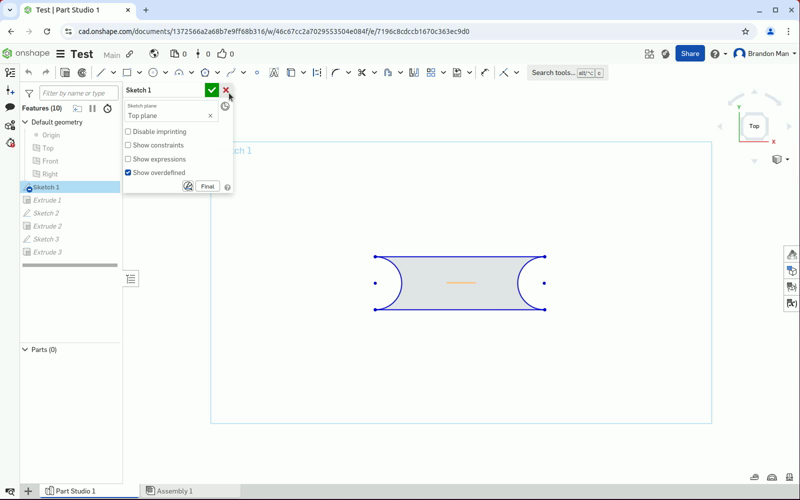
key(shift+s)
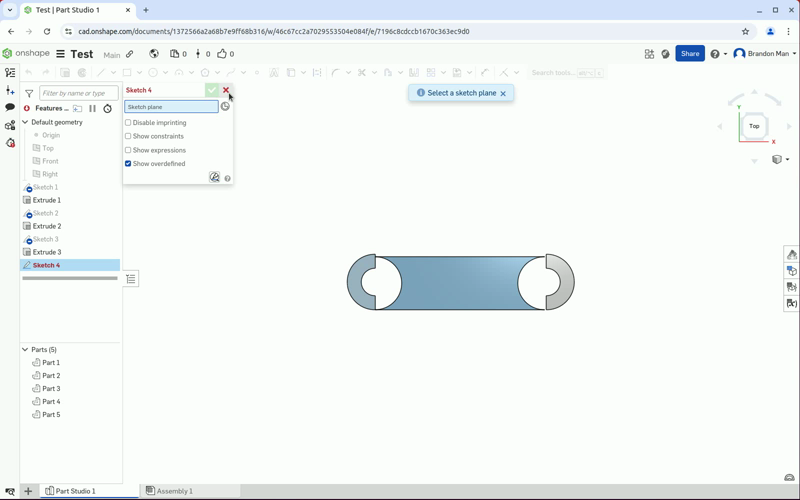
mouse_move(73, 150)
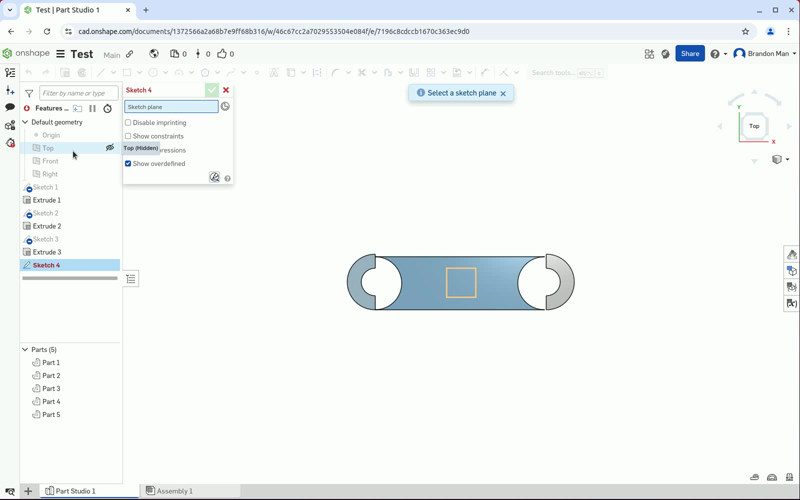
click(73, 150)
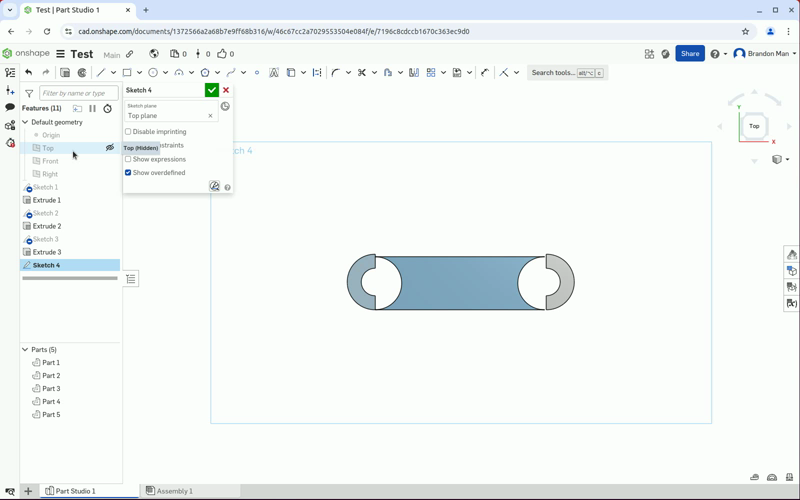
mouse_move(73, 352)
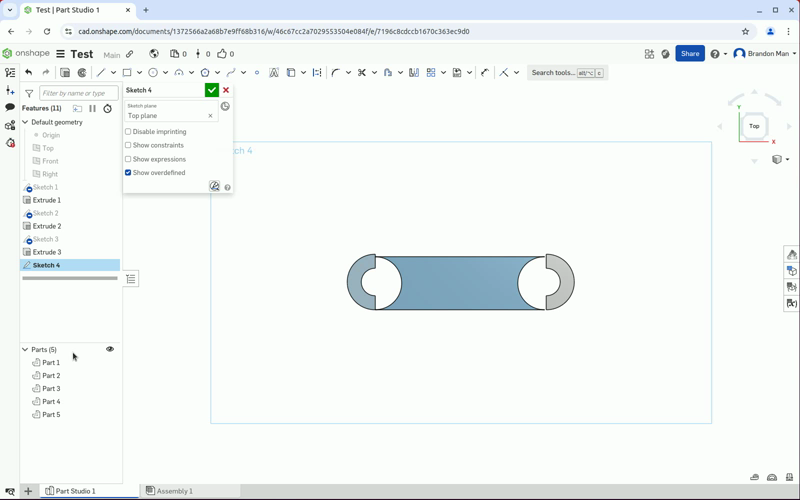
key(y)
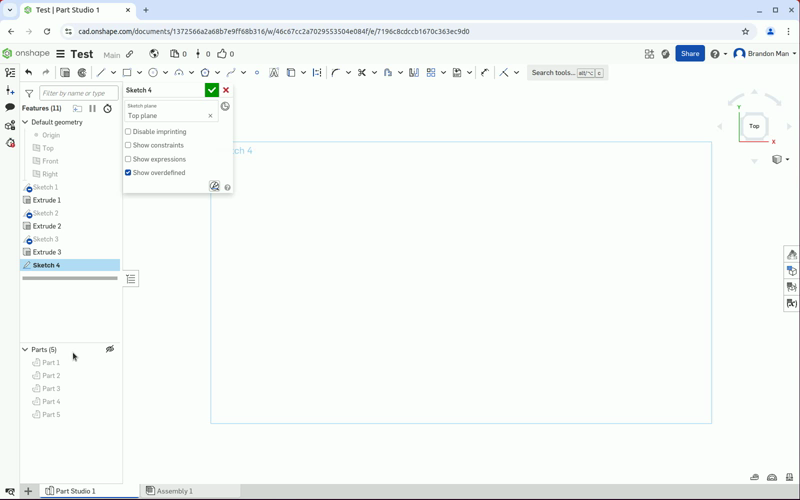
key(l)
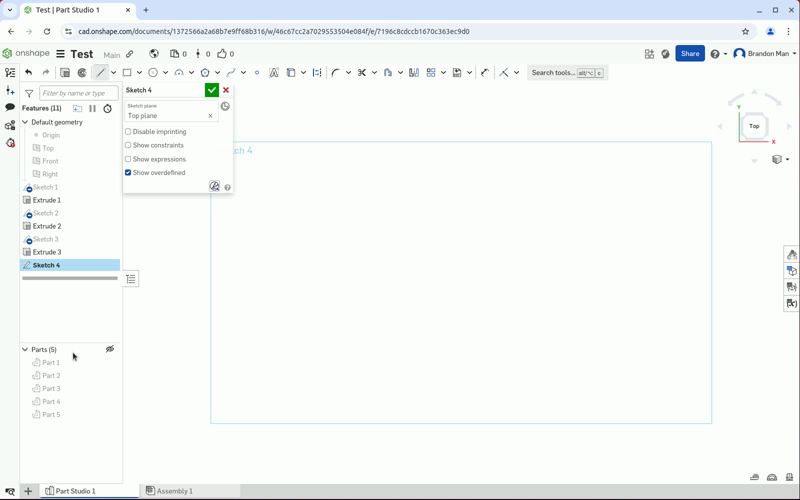
key_down(shift)
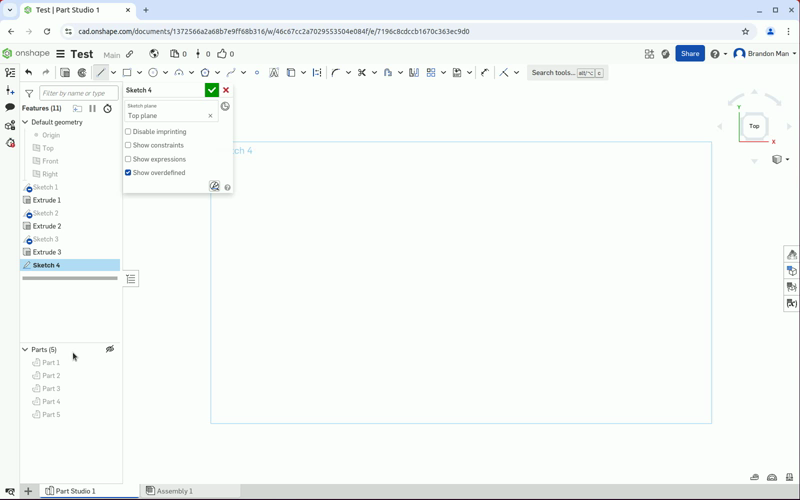
mouse_move(546, 309)
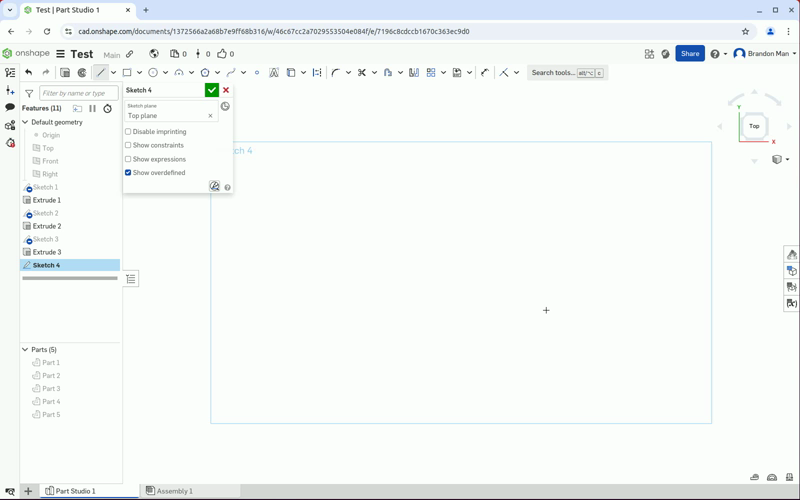
click(546, 309)
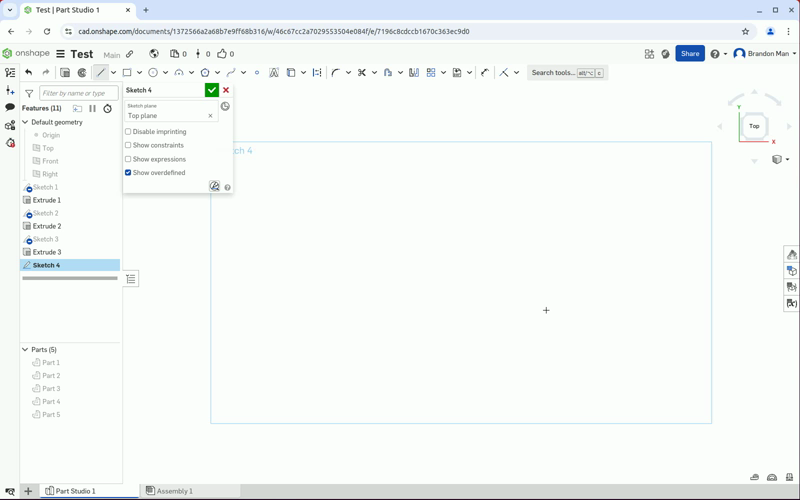
key_up(shift)
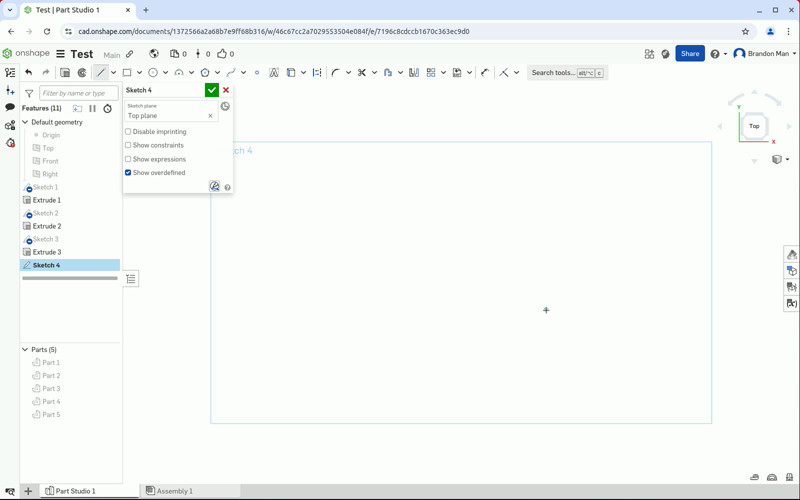
key_down(shift)
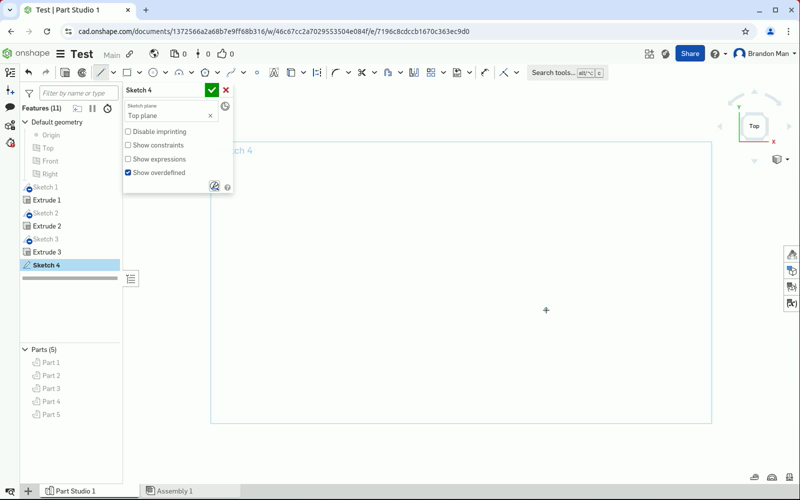
mouse_move(576, 309)
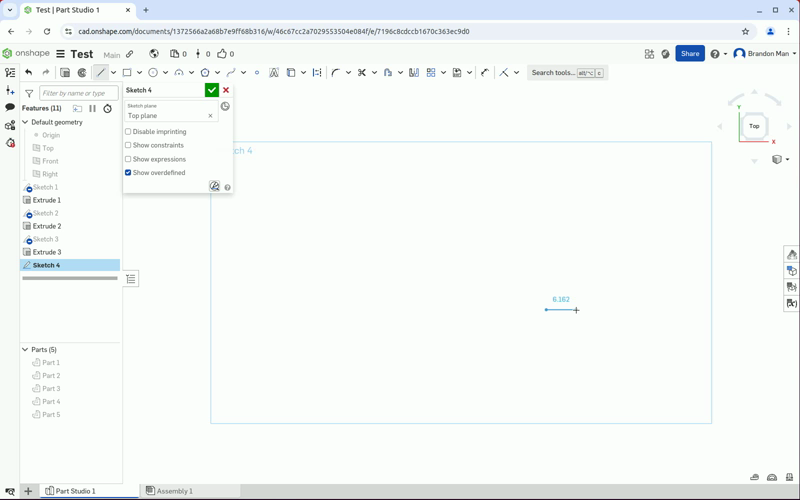
mouse_move(546, 295)
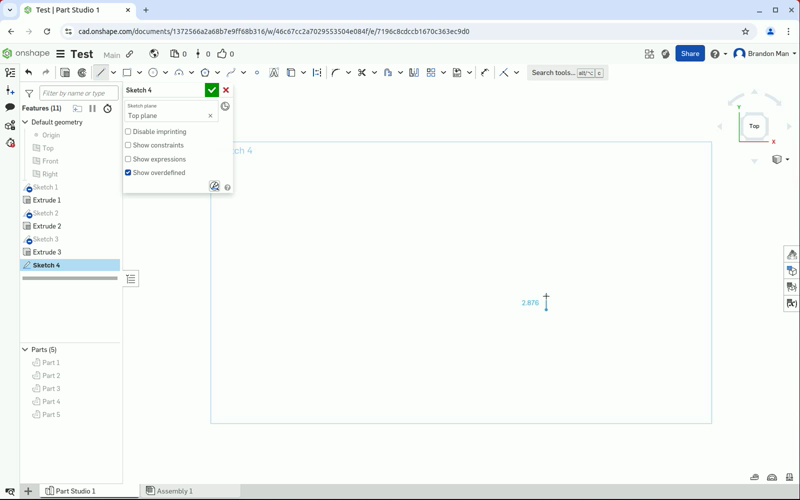
click(546, 295)
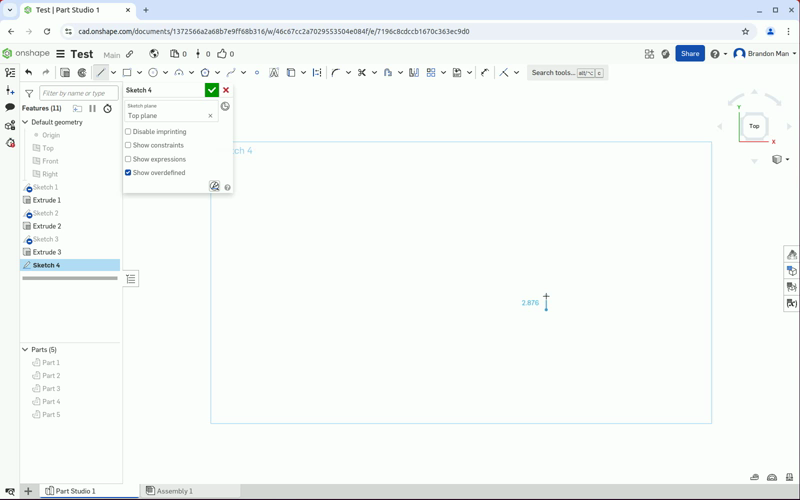
key_up(shift)
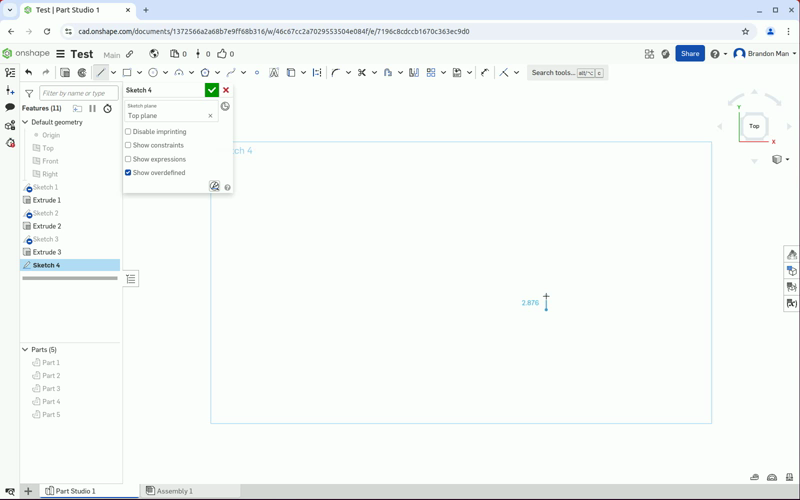
key(esc)
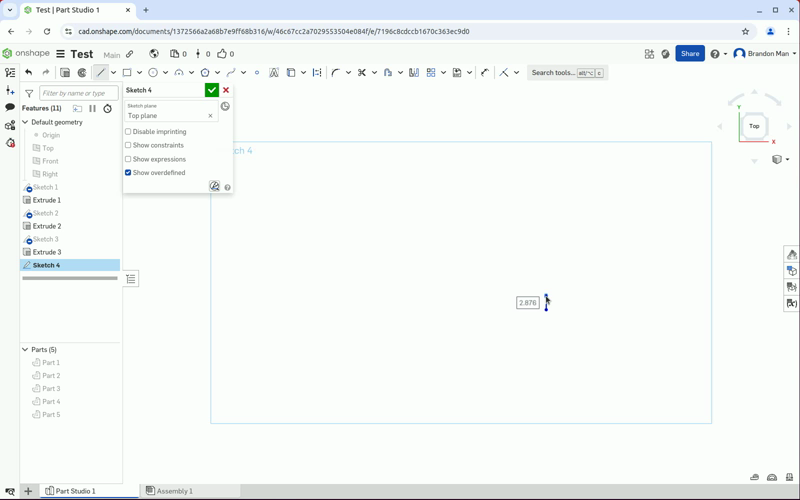
key(a)
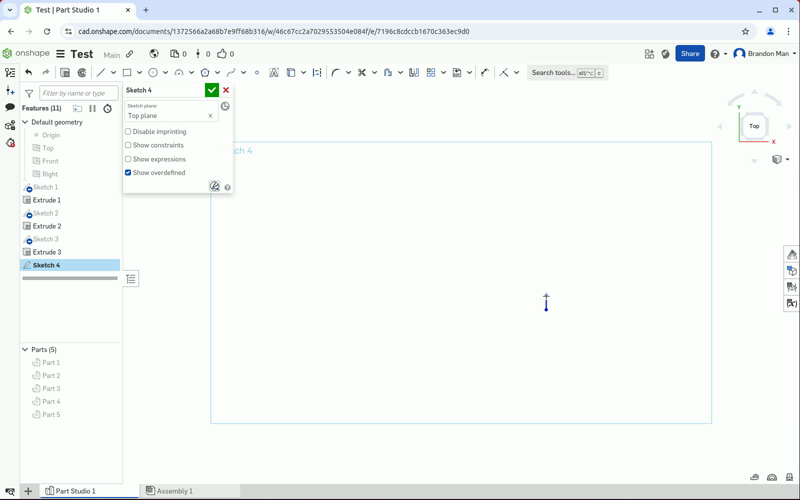
mouse_move(546, 295)
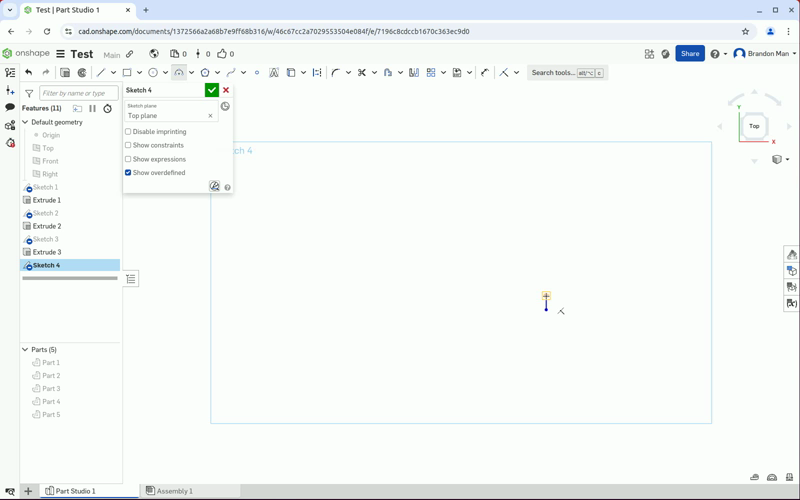
click(546, 295)
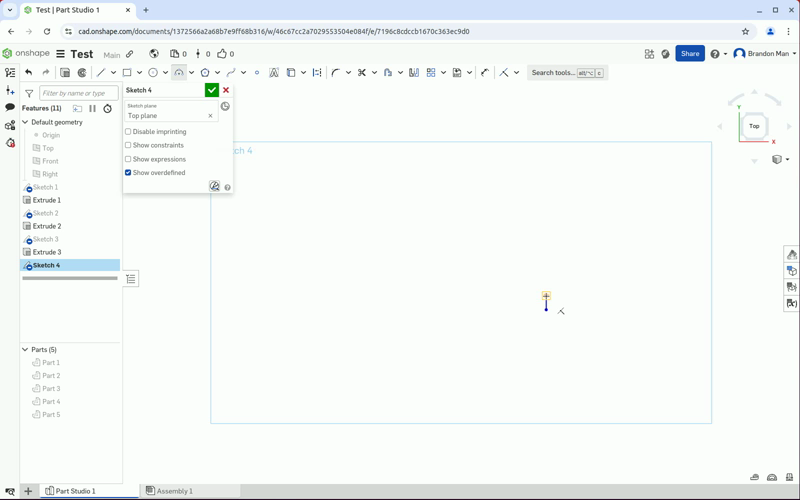
key_down(shift)
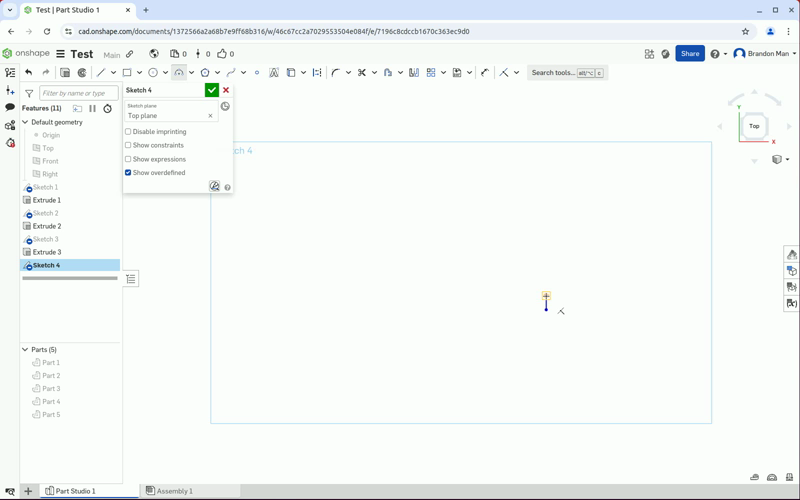
mouse_move(546, 268)
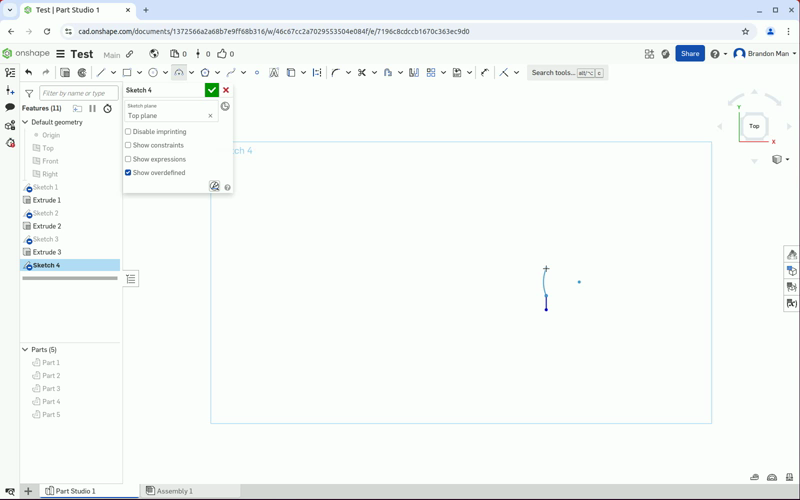
click(546, 268)
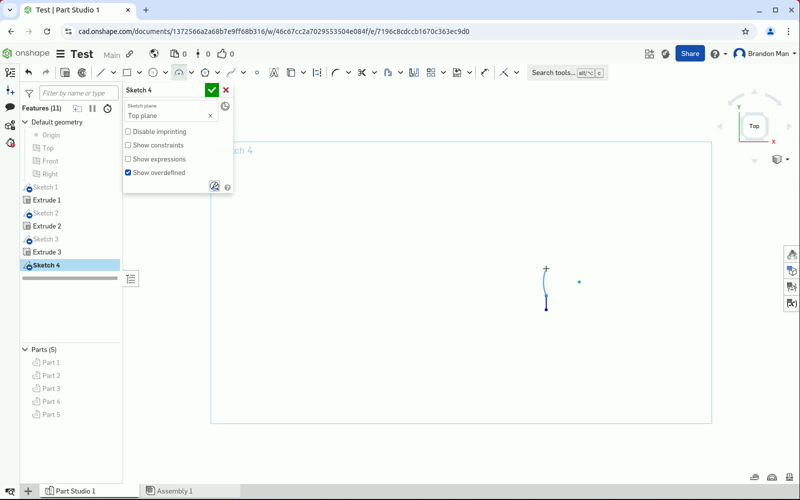
mouse_move(532, 282)
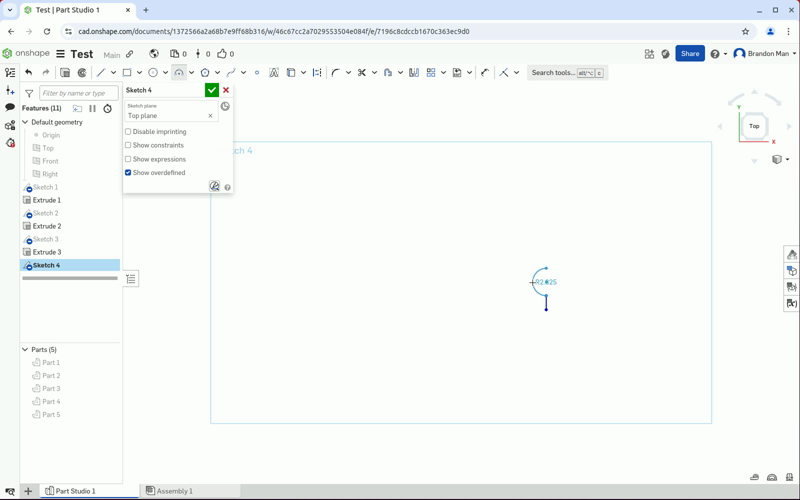
click(532, 282)
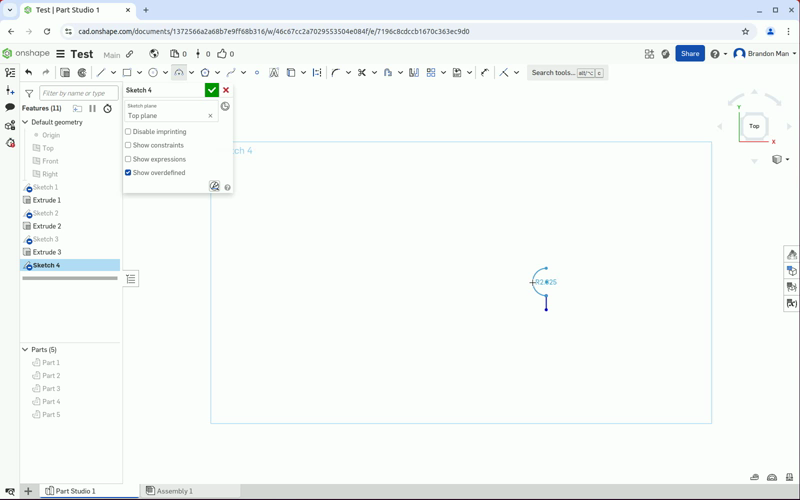
key_up(shift)
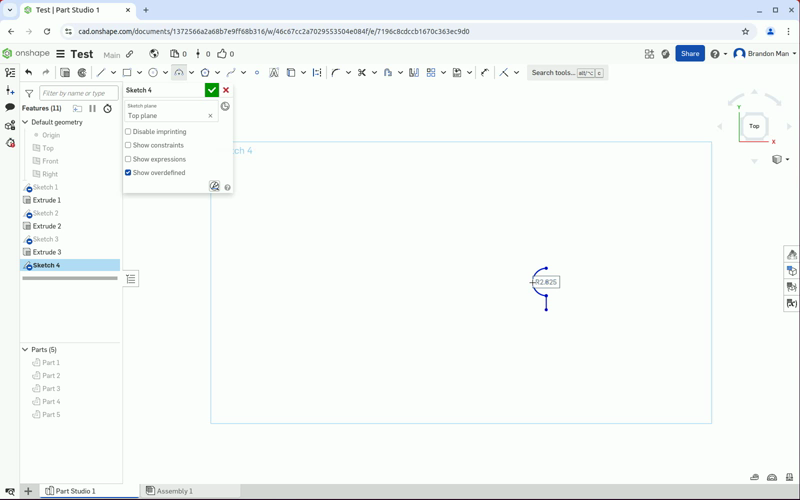
key(esc)
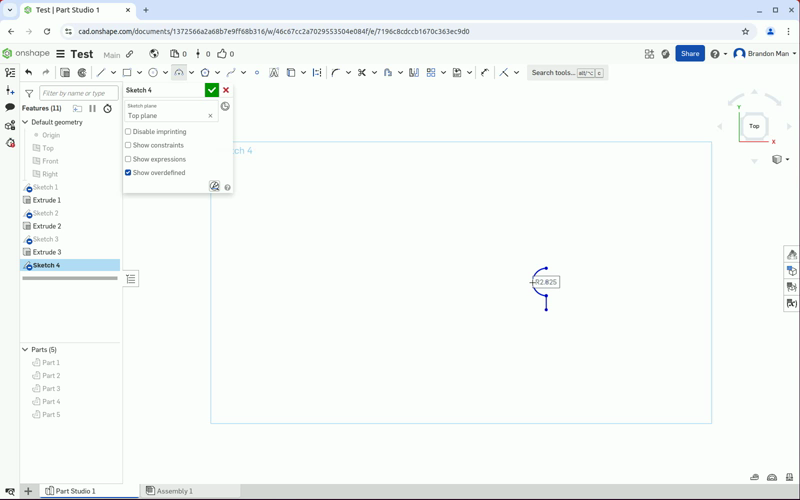
key(l)
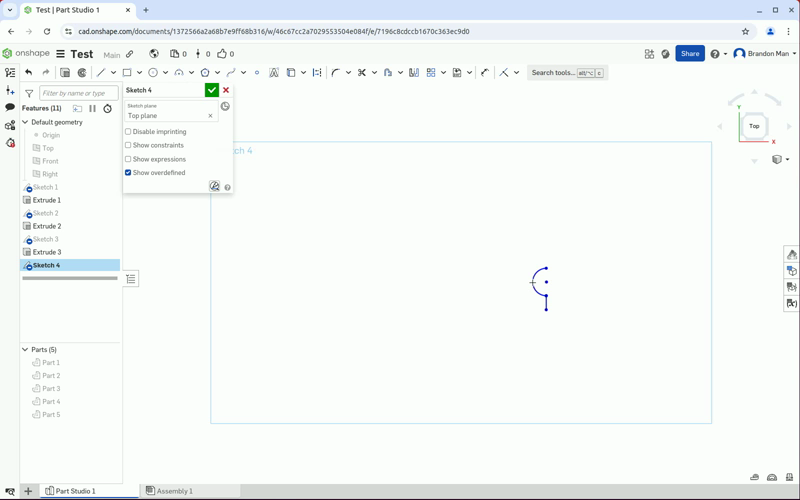
mouse_move(546, 268)
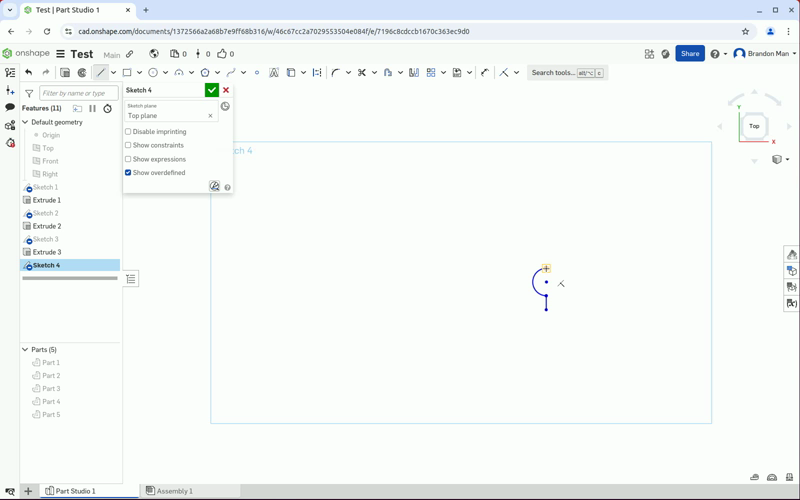
click(546, 268)
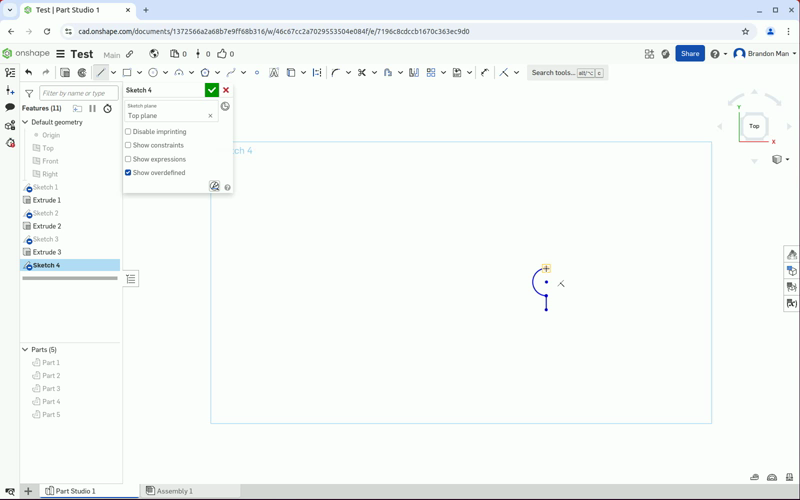
key_down(shift)
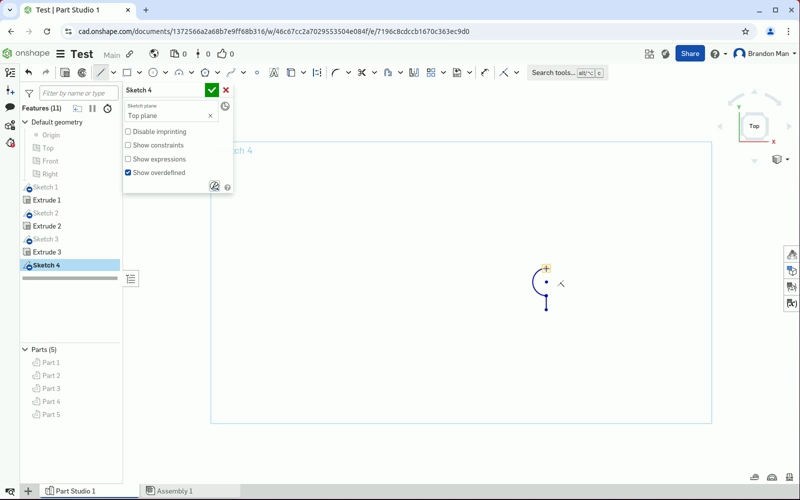
mouse_move(576, 268)
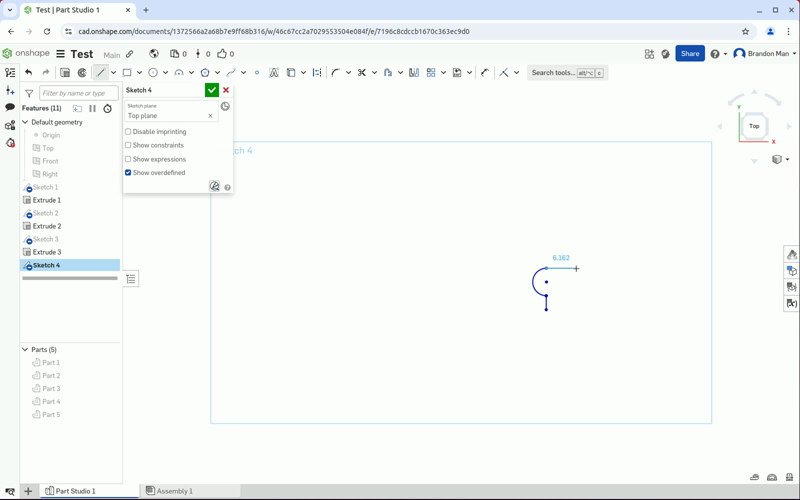
mouse_move(546, 254)
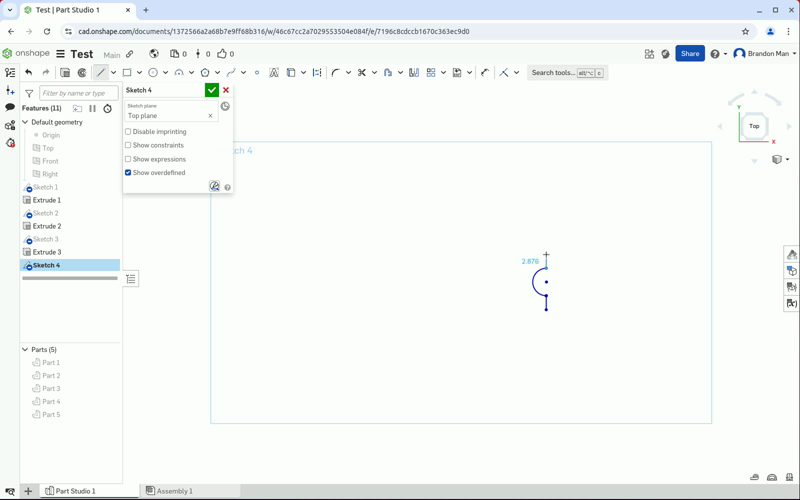
click(546, 254)
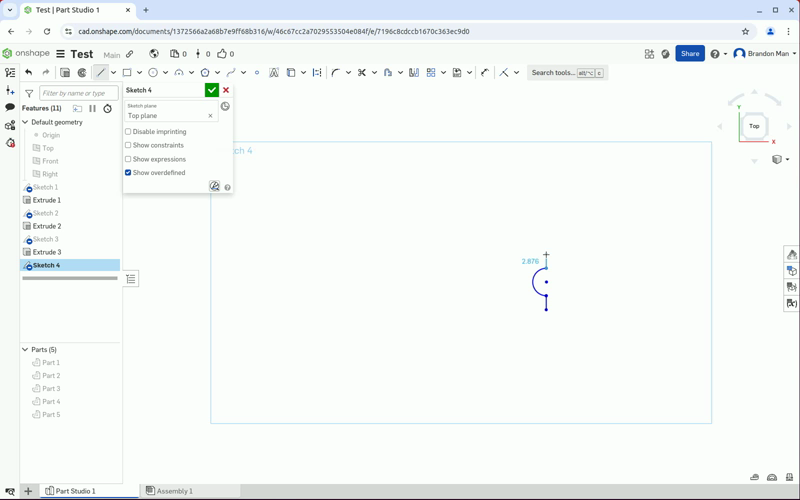
key_up(shift)
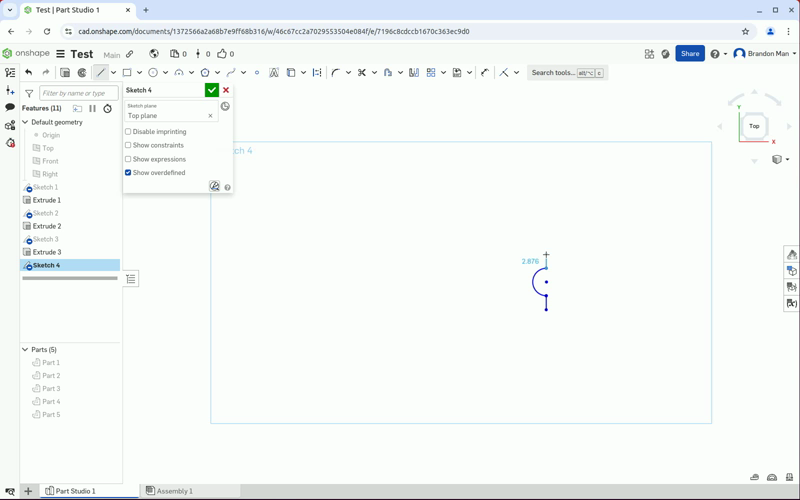
key(esc)
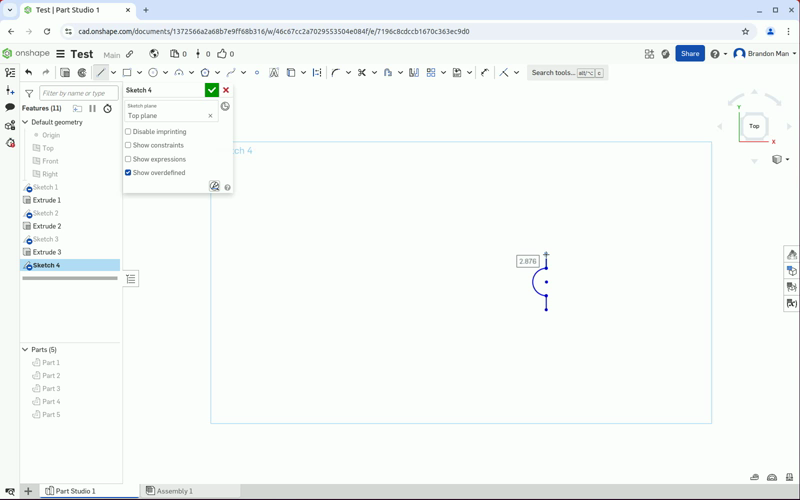
key(a)
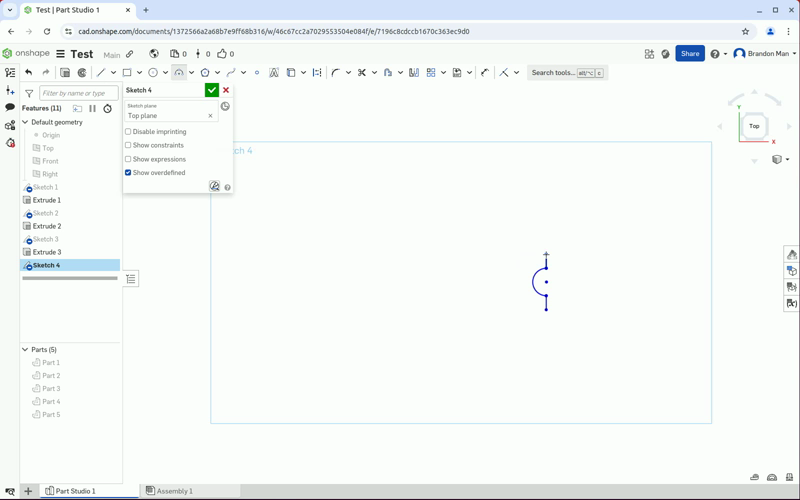
mouse_move(546, 254)
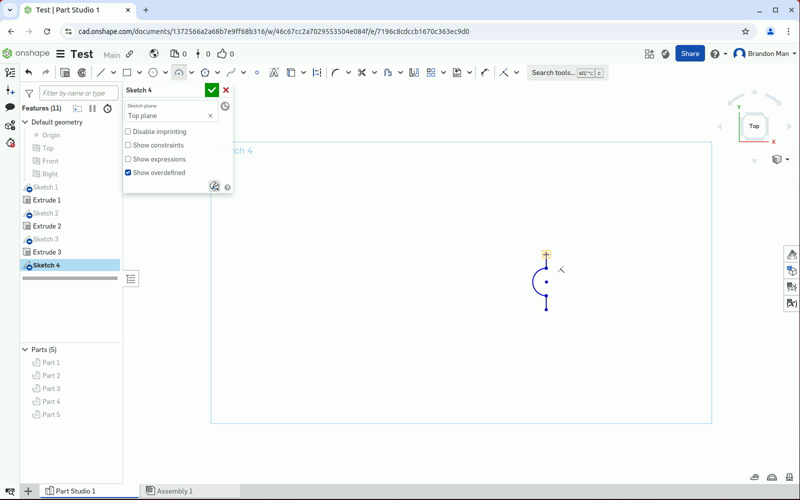
click(546, 254)
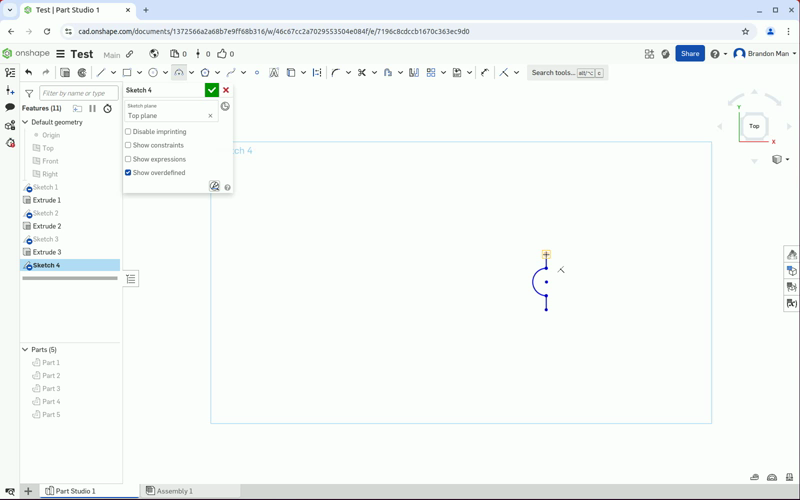
mouse_move(546, 309)
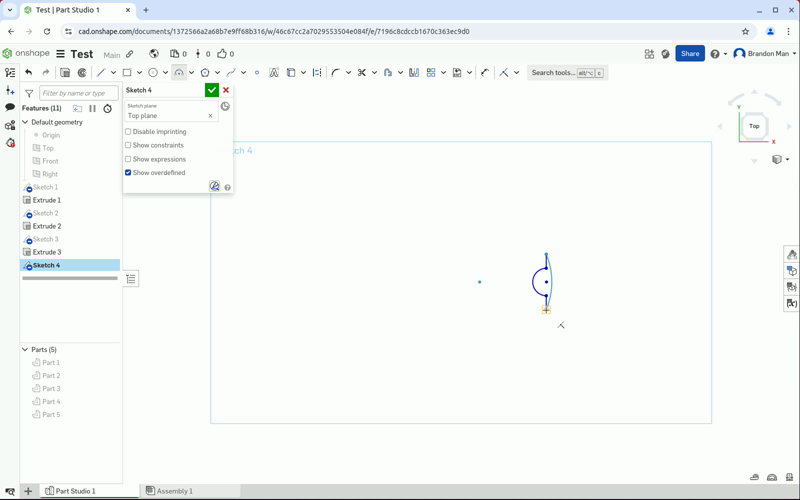
click(546, 309)
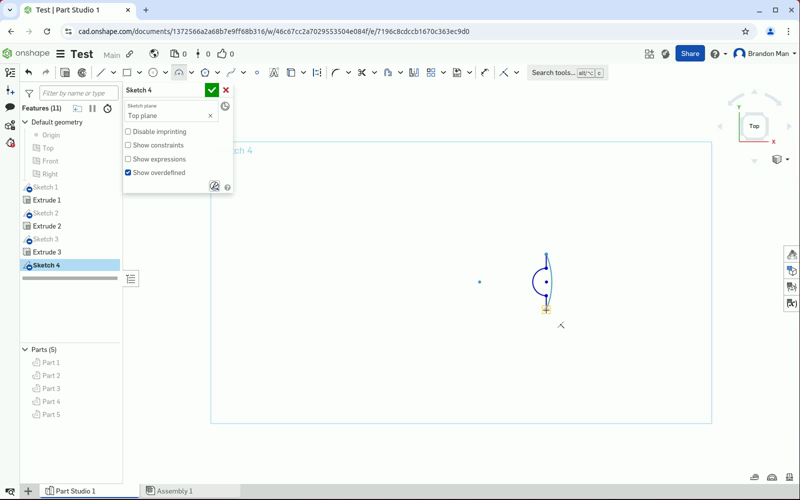
key_down(shift)
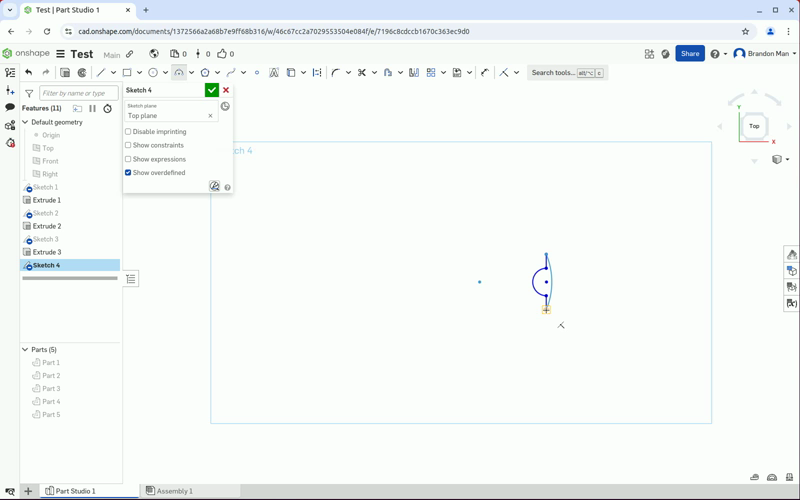
mouse_move(518, 282)
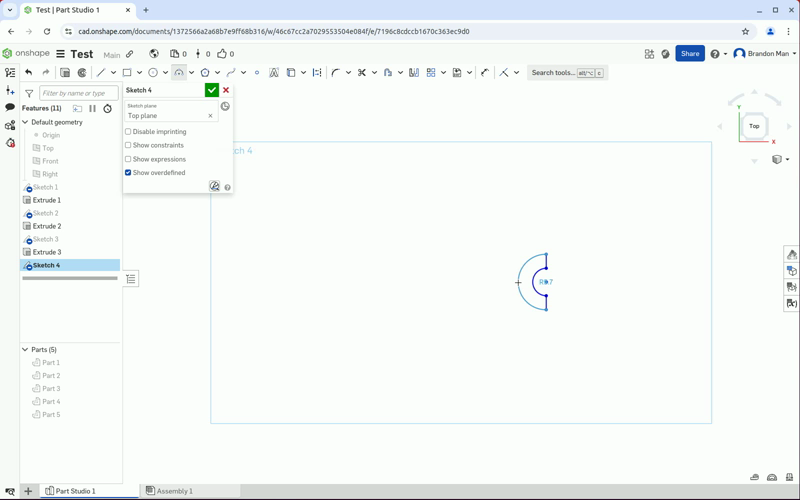
click(518, 282)
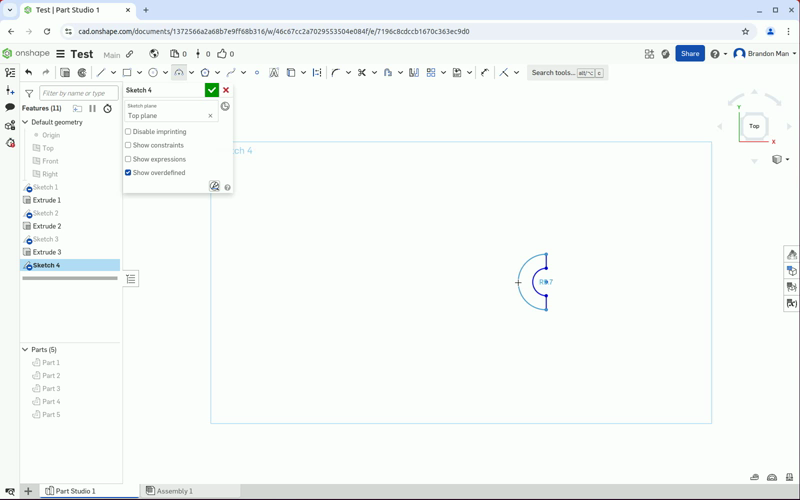
key_up(shift)
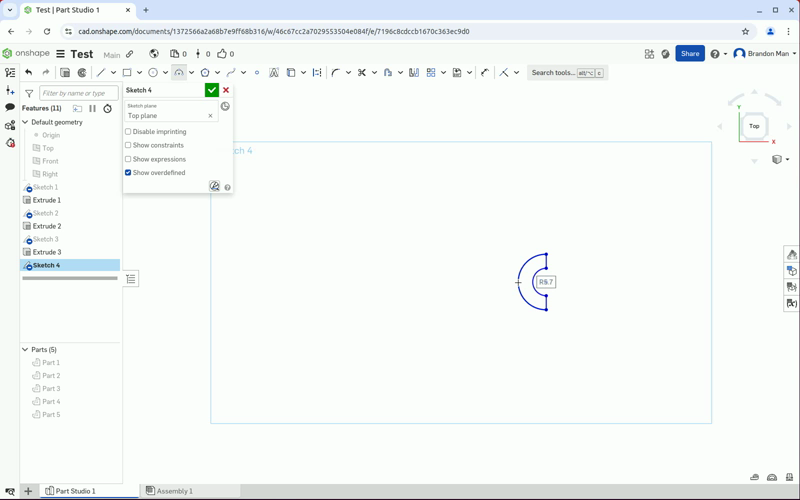
key(esc)
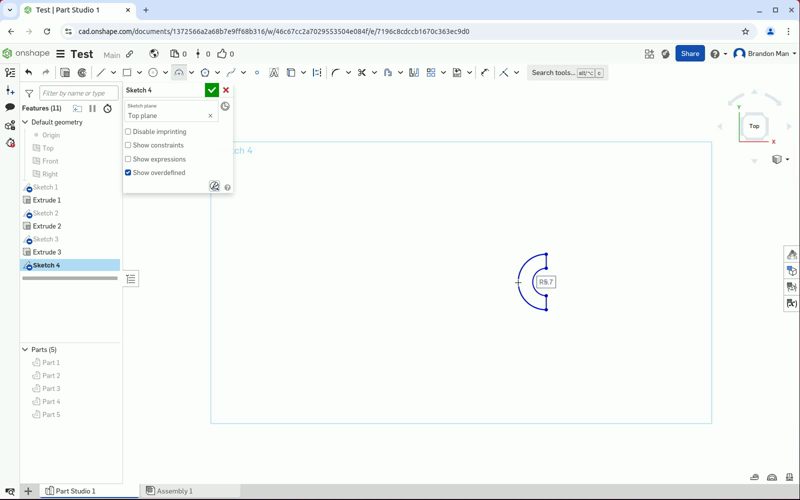
mouse_move(537, 257)
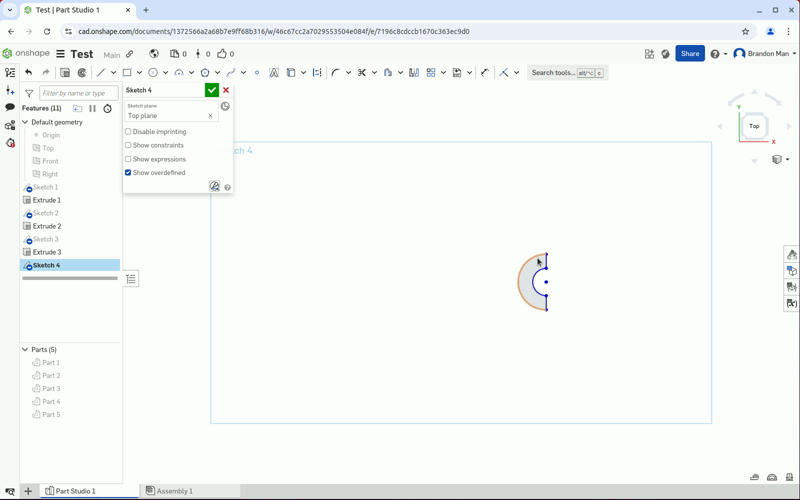
scroll(6)
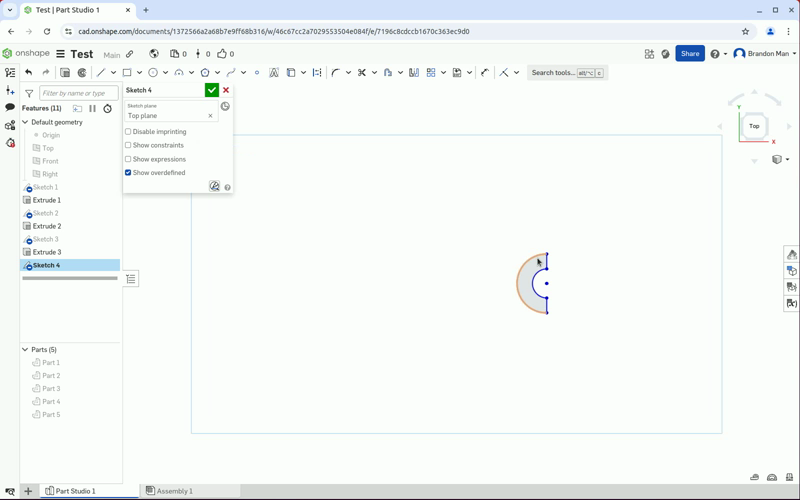
scroll(6)
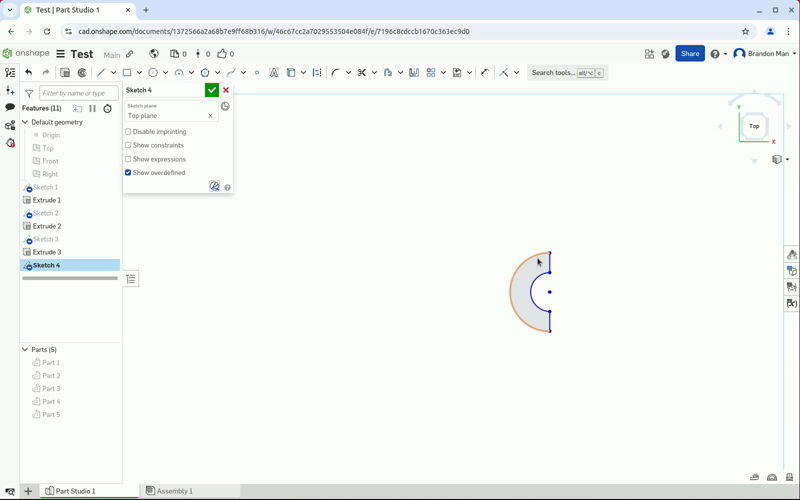
scroll(6)
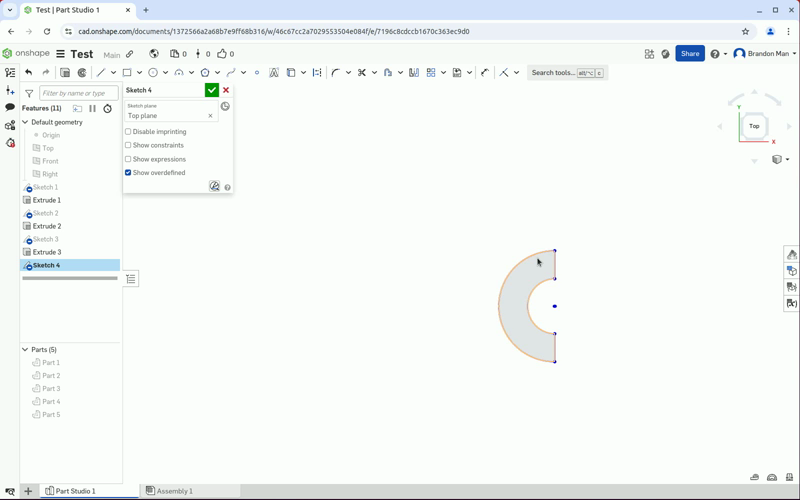
scroll(6)
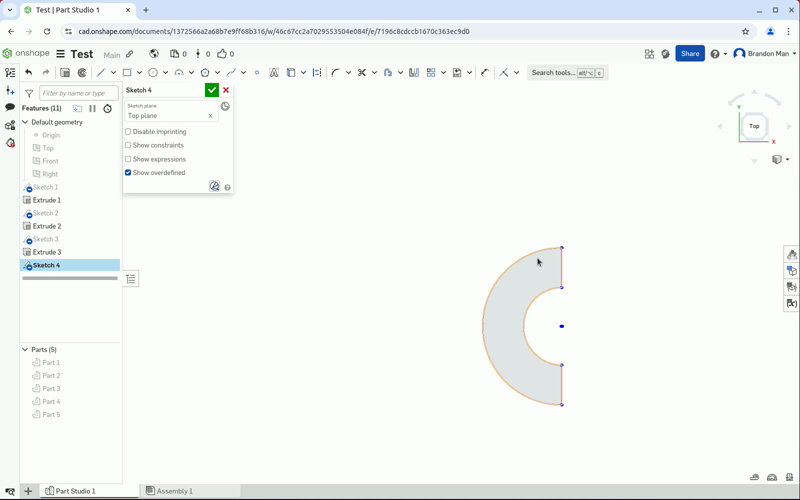
scroll(6)
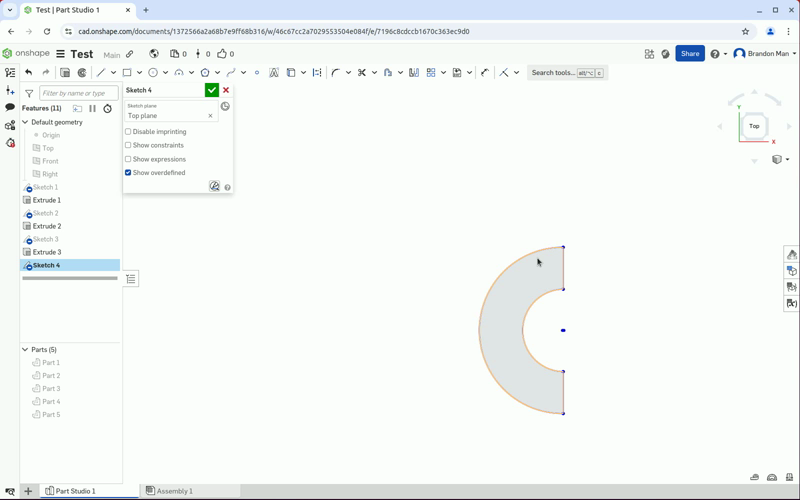
scroll(6)
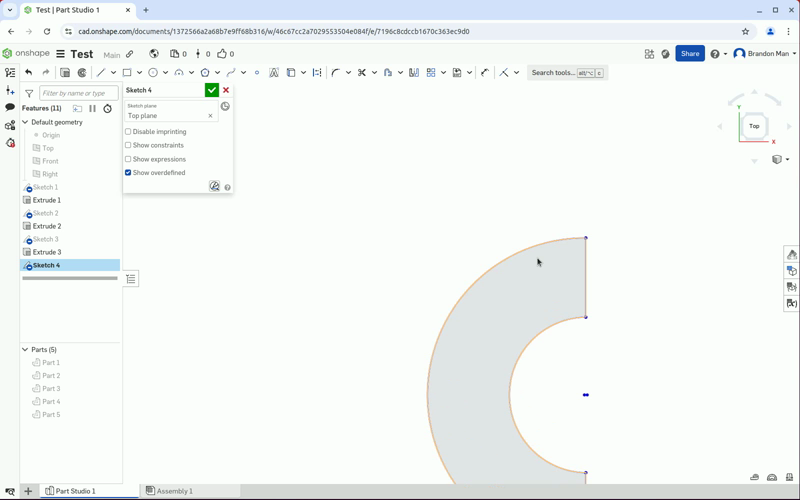
scroll(6)
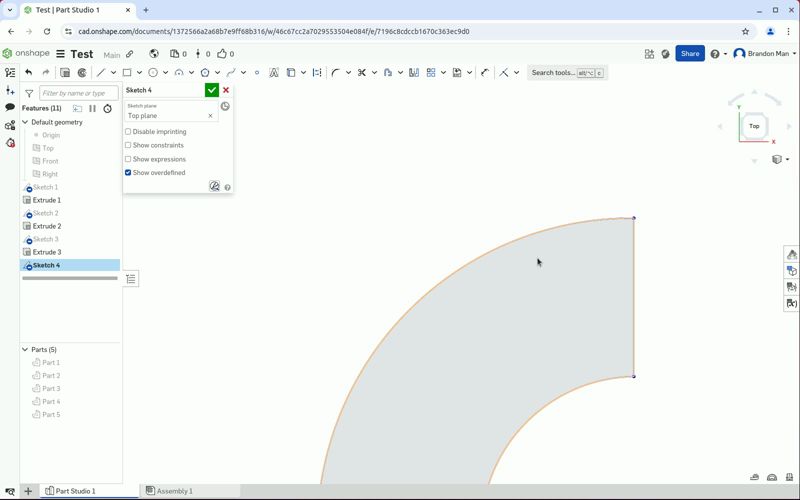
click(537, 257)
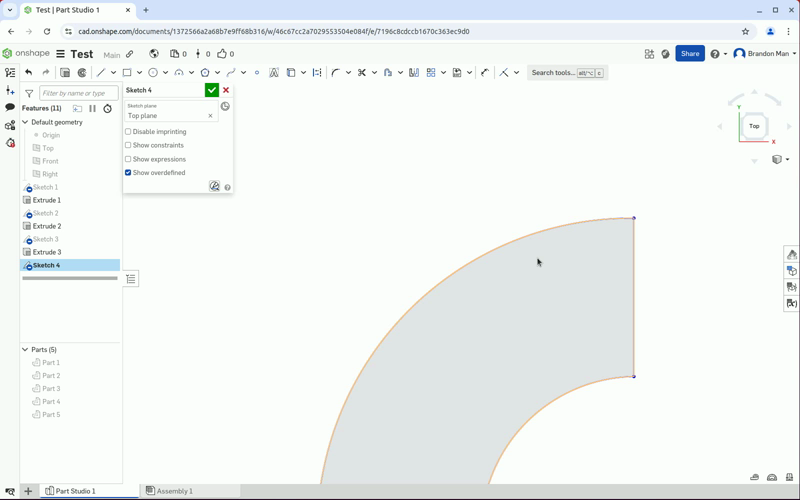
scroll(-6)
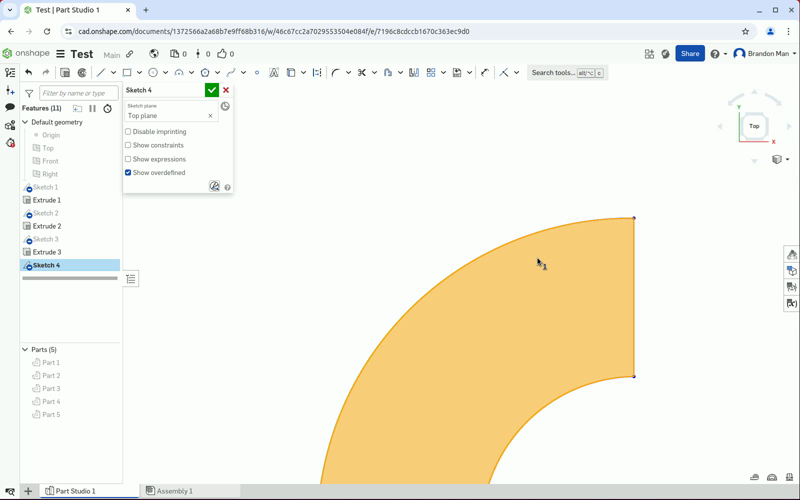
scroll(-6)
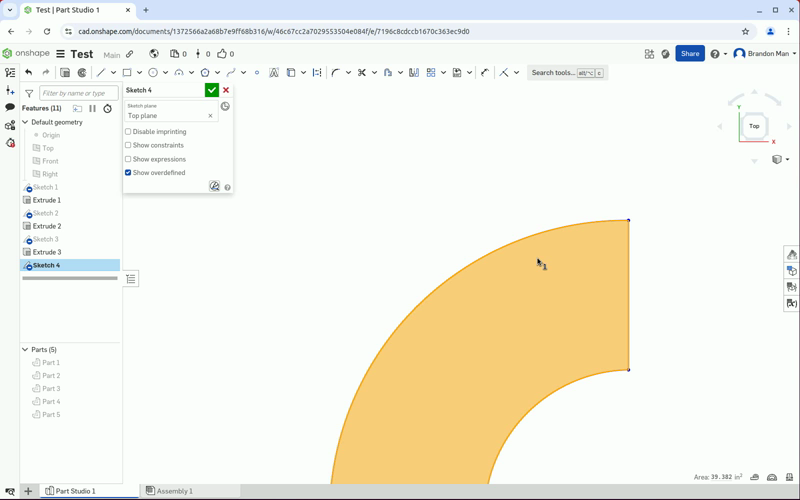
scroll(-6)
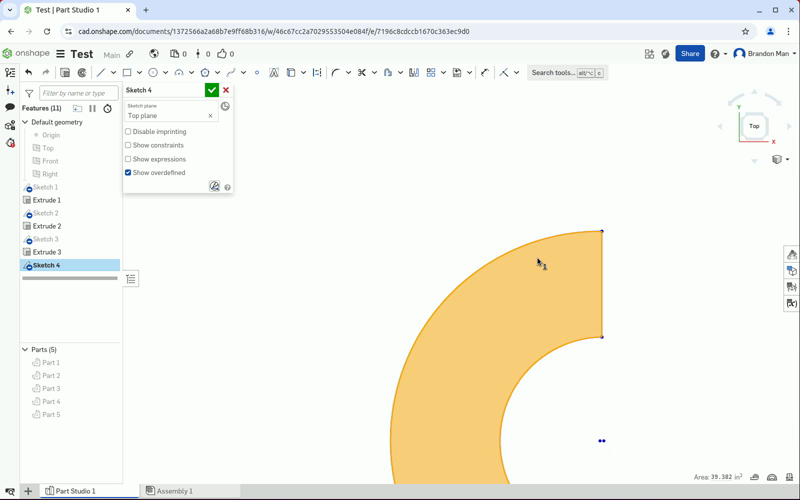
scroll(-6)
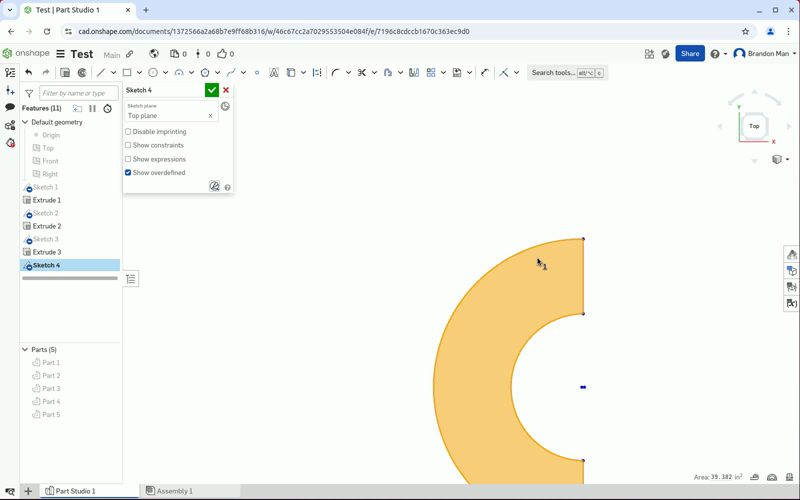
scroll(-6)
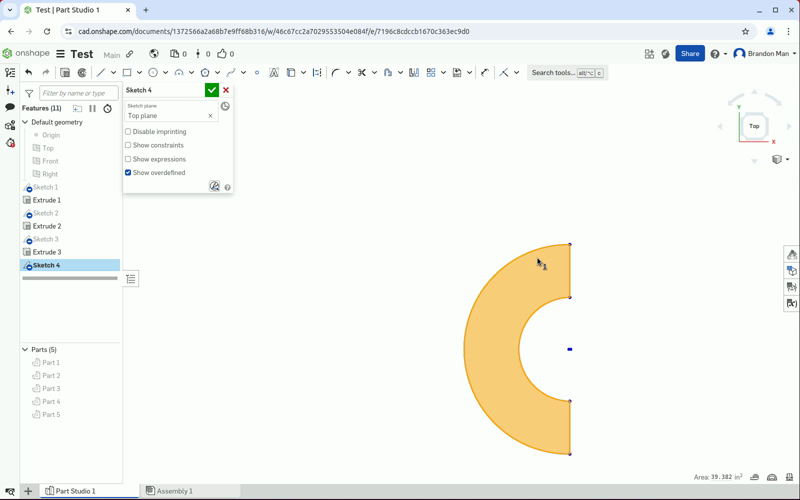
scroll(-6)
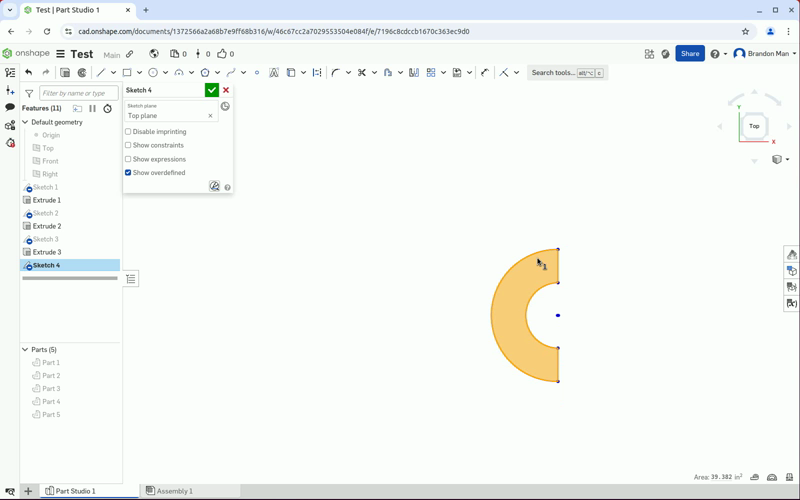
scroll(-6)
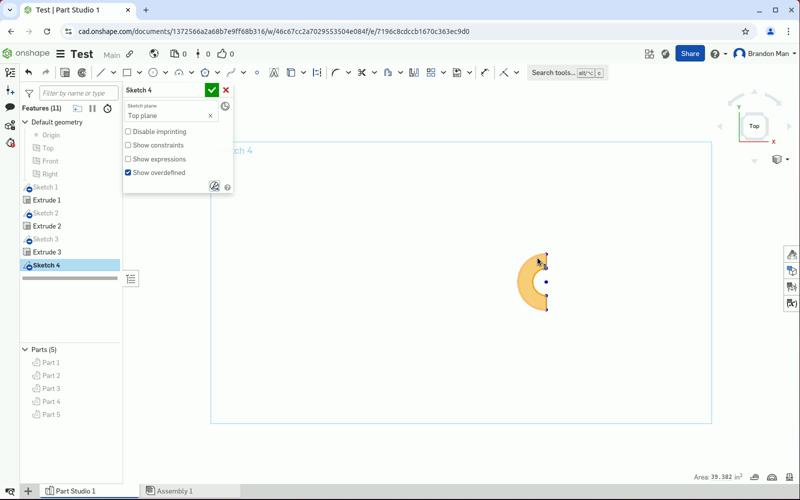
mouse_move(73, 352)
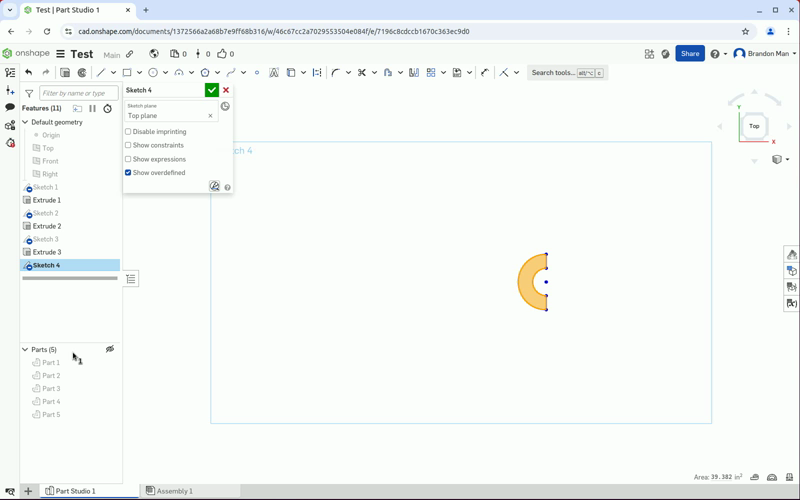
key(shift+y)
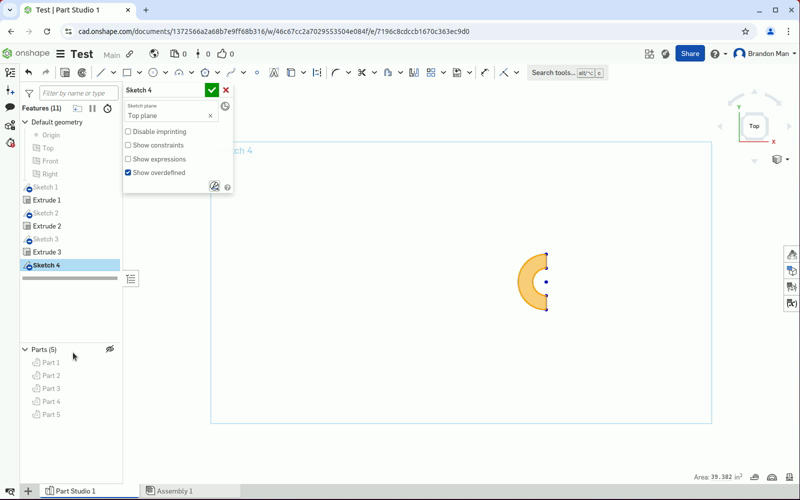
key(shift+e)
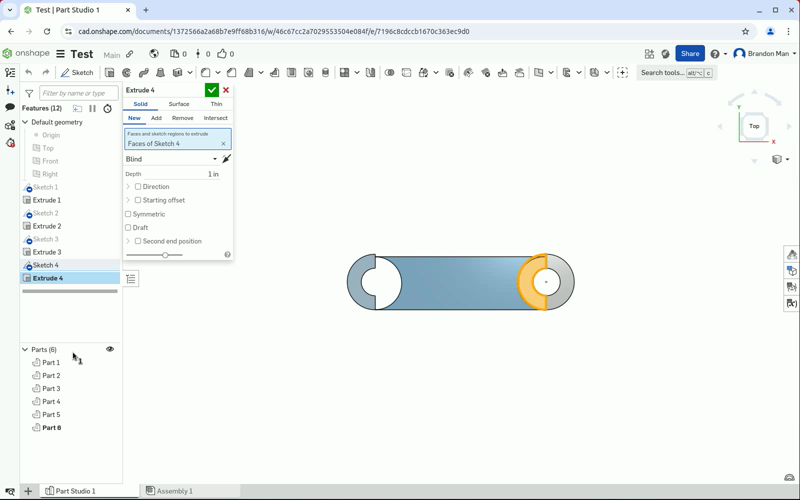
mouse_move(143, 106)
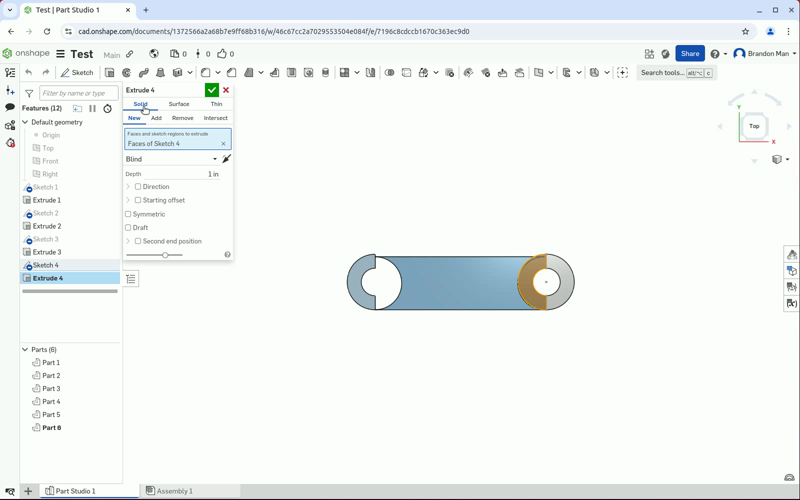
click(143, 106)
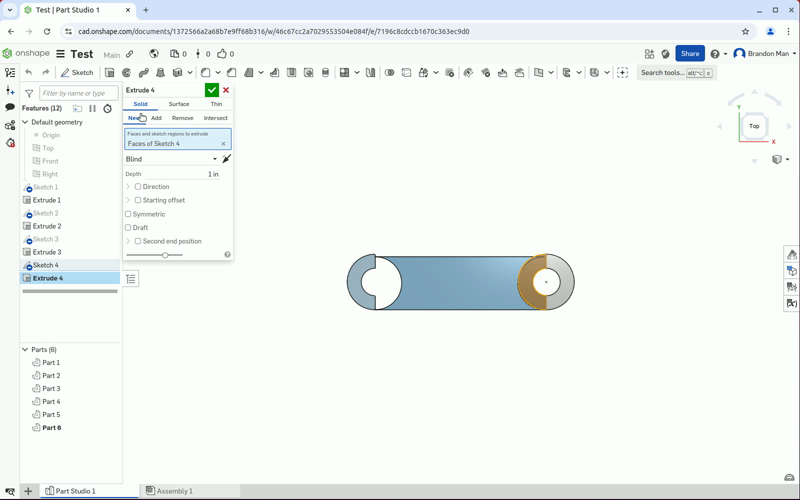
mouse_move(137, 120)
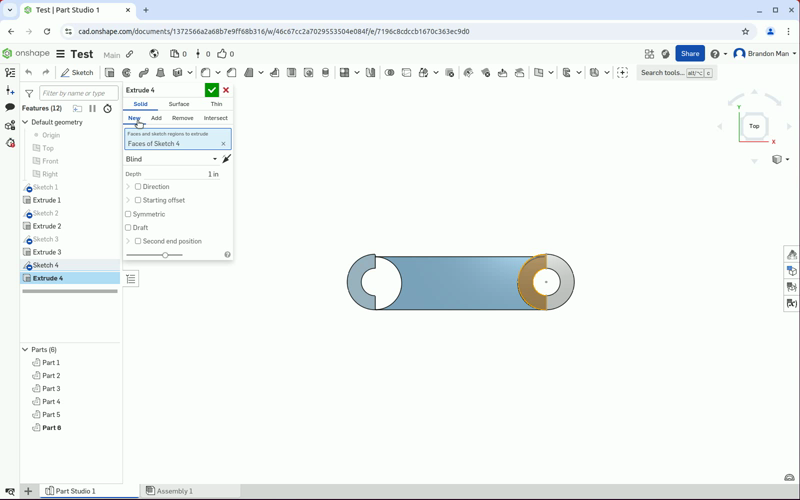
click(137, 120)
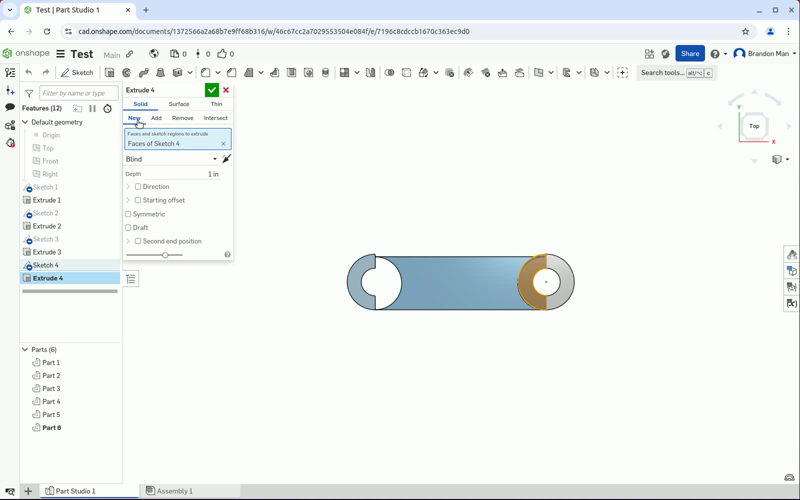
key(tab, 4)
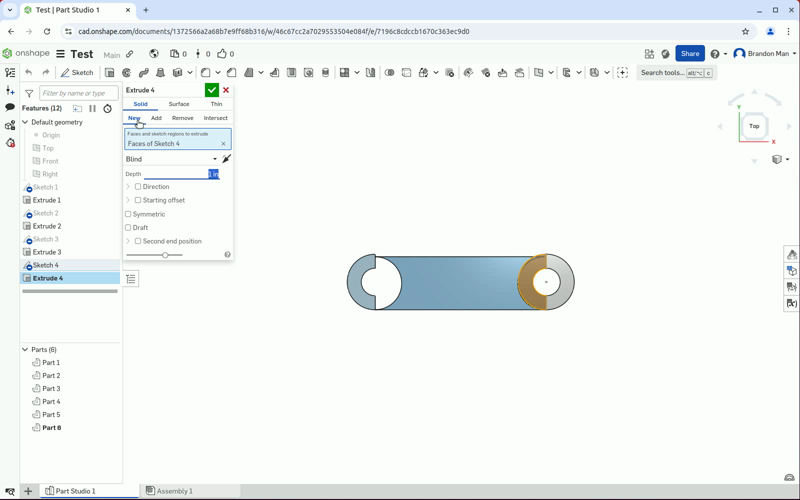
text(4.092)
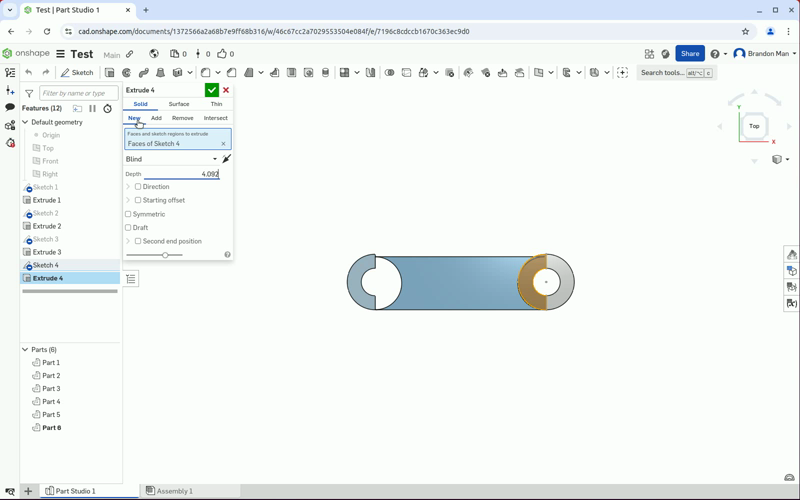
key(enter)
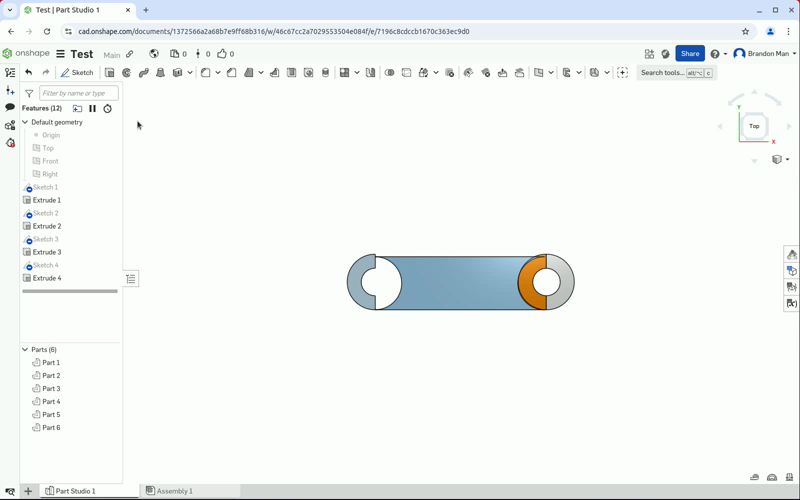
key(shift+h)
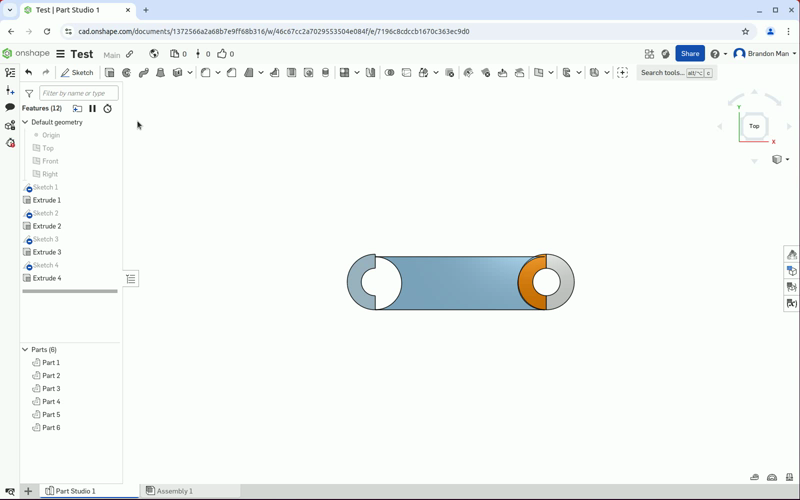
key(shift+h)
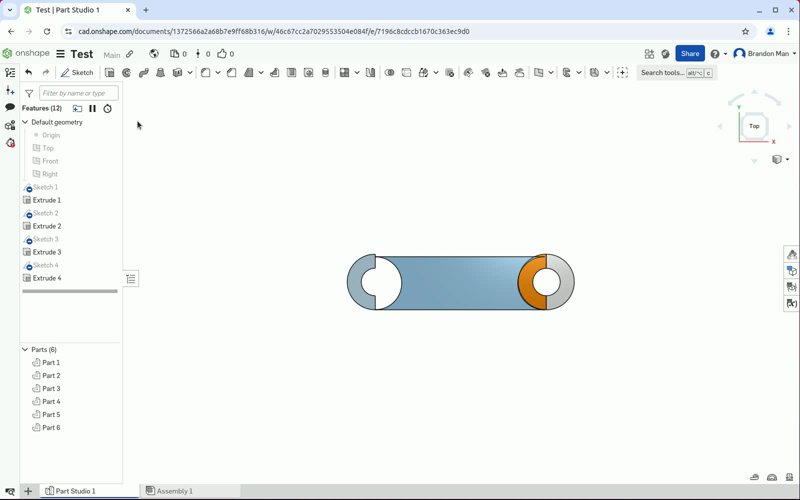
mouse_move(73, 189)
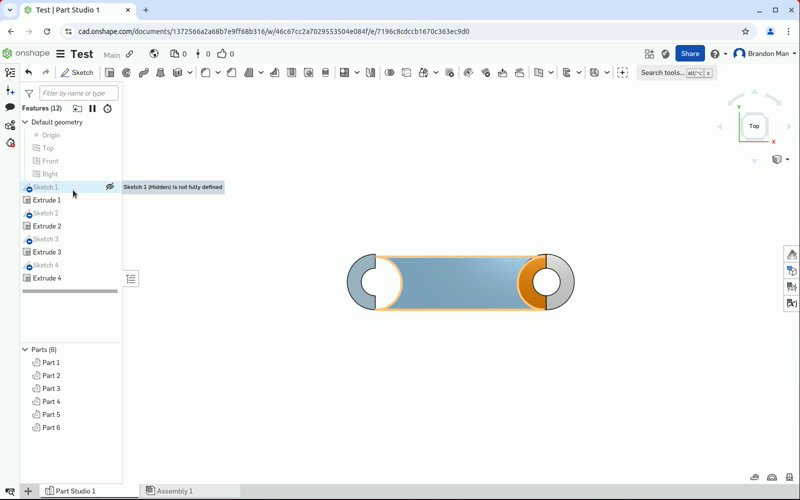
click(73, 189)
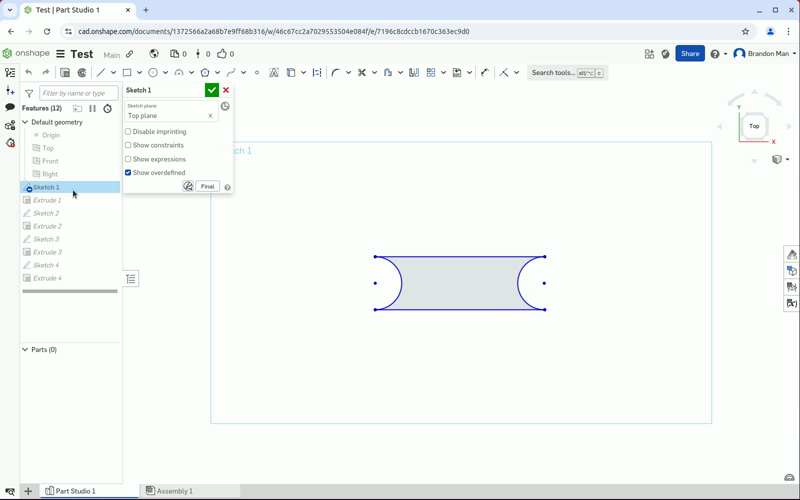
mouse_move(229, 92)
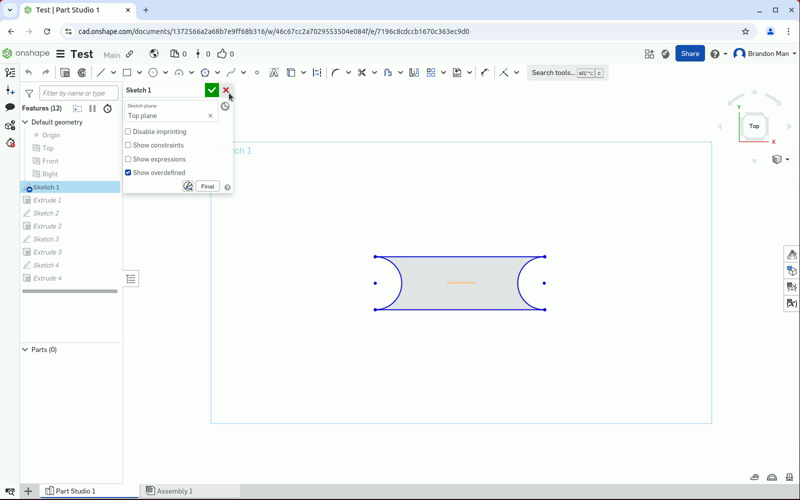
click(229, 92)
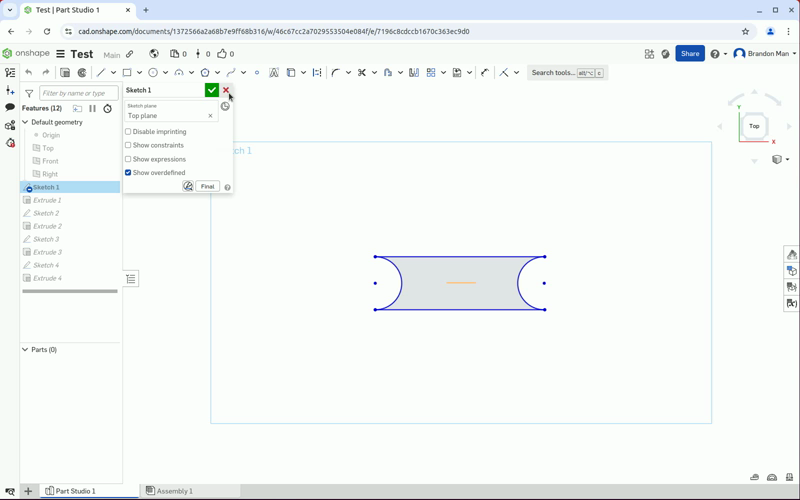
key(shift+s)
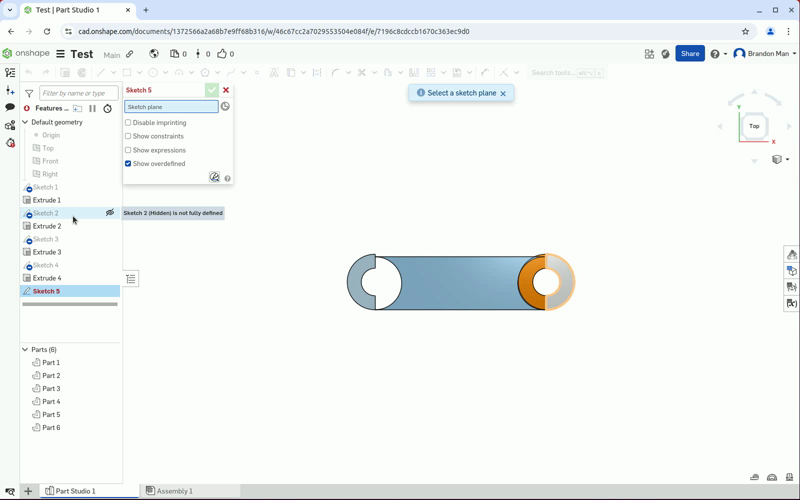
scroll(3)
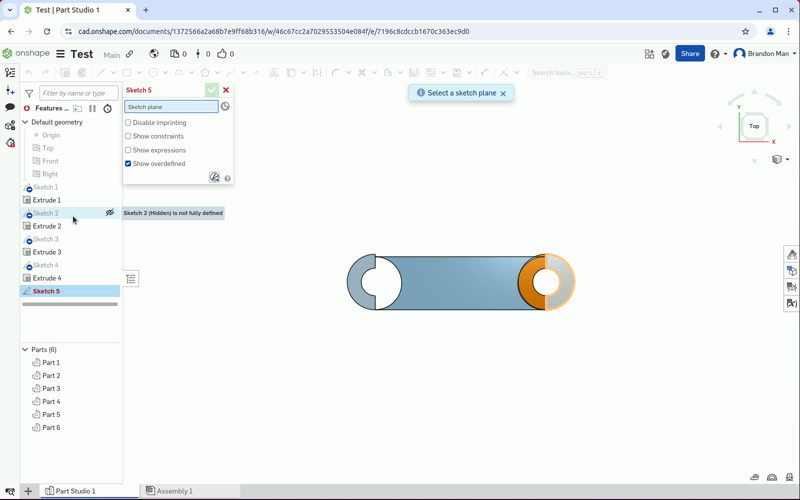
mouse_move(73, 150)
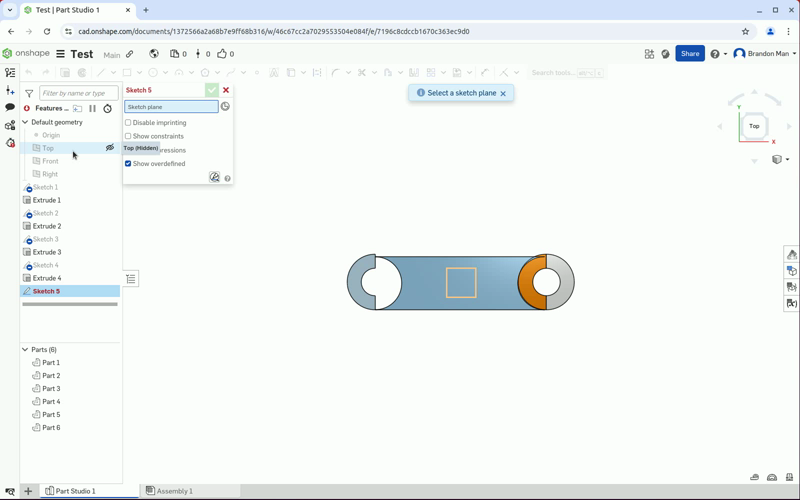
click(73, 150)
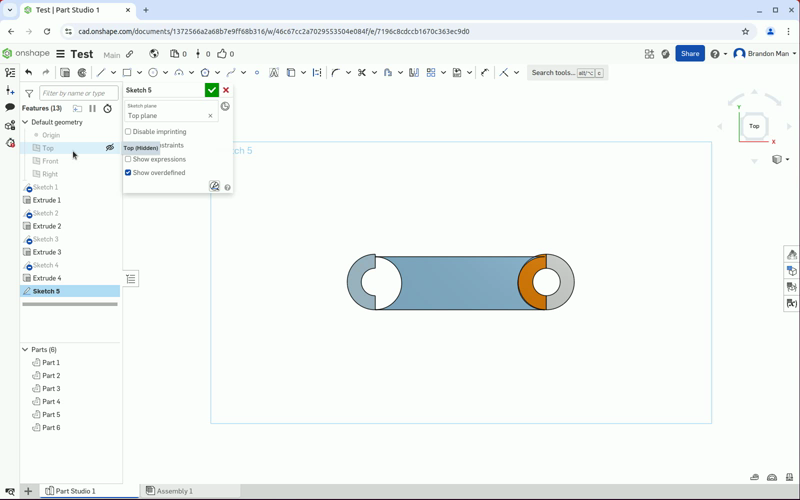
mouse_move(73, 352)
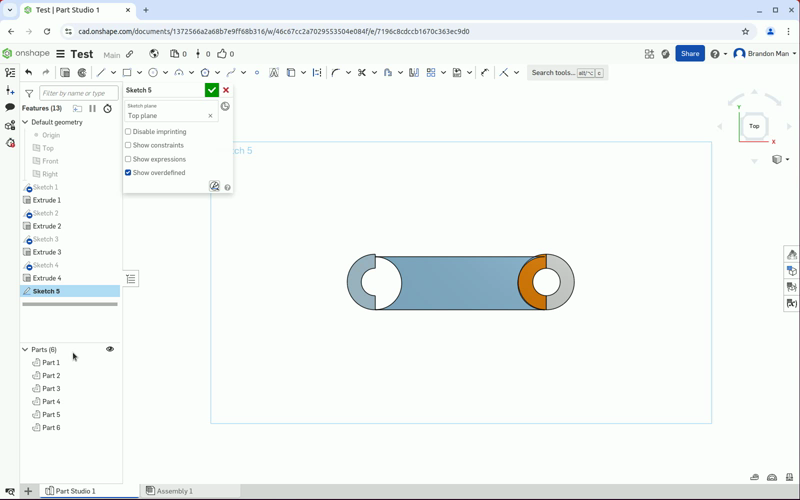
key(y)
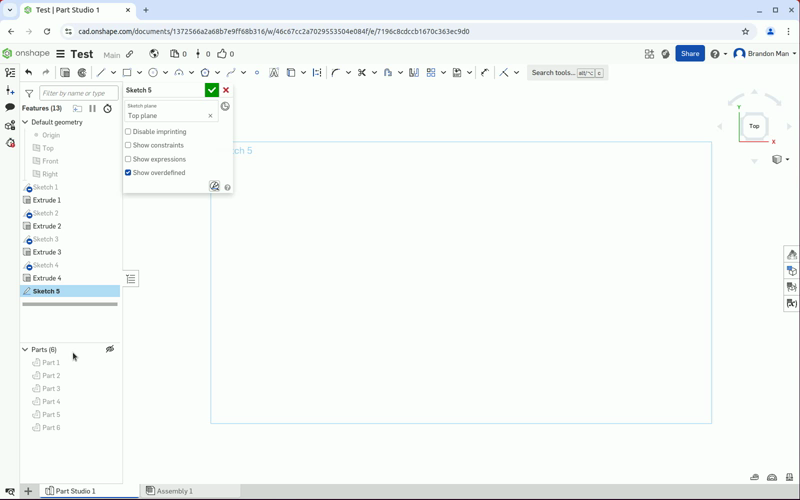
key(a)
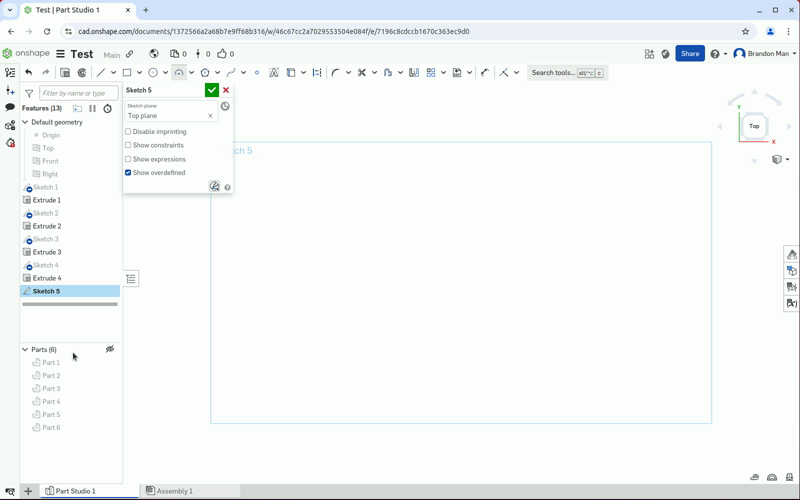
key_down(shift)
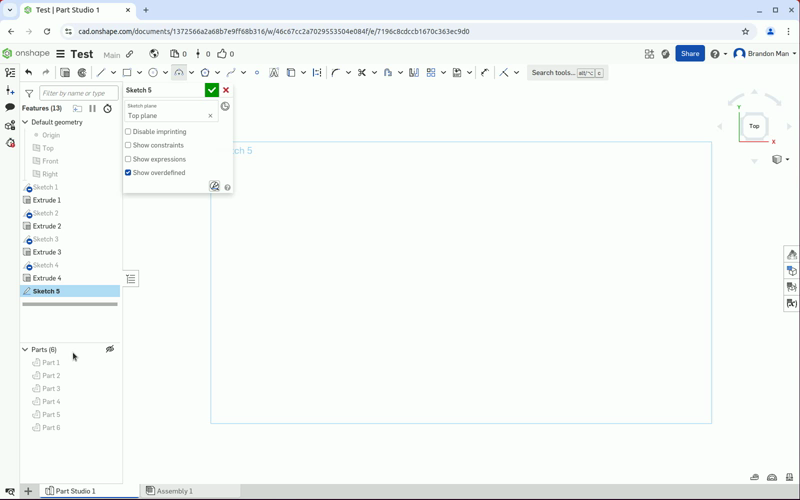
mouse_move(375, 309)
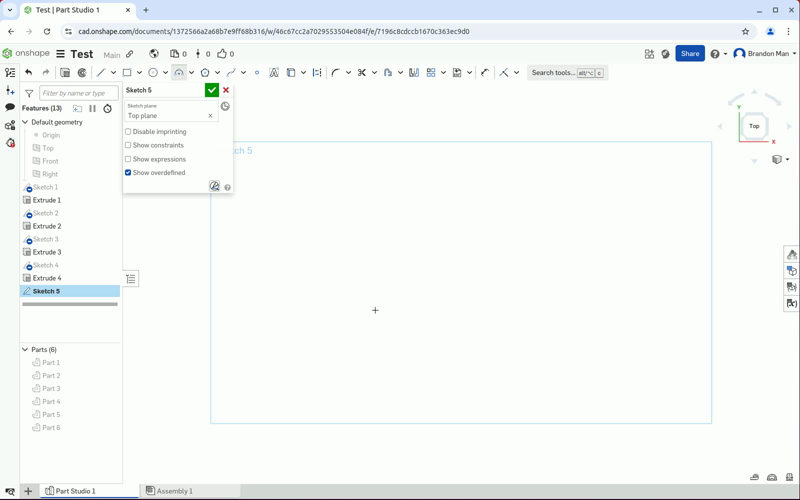
click(375, 309)
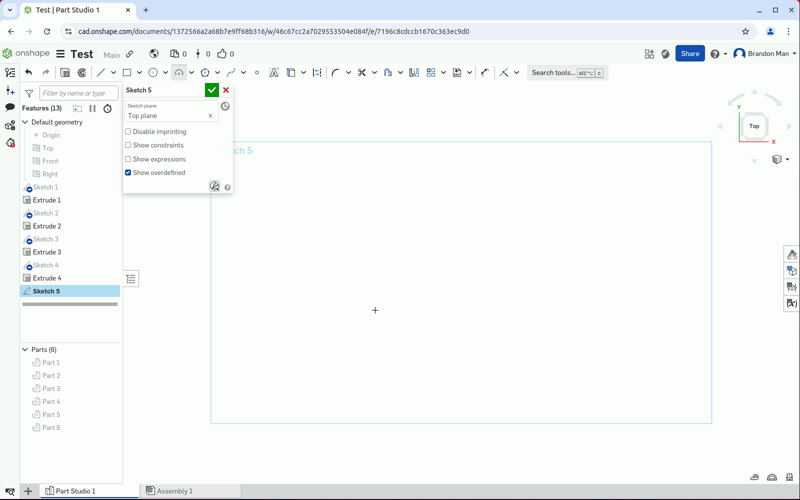
key_up(shift)
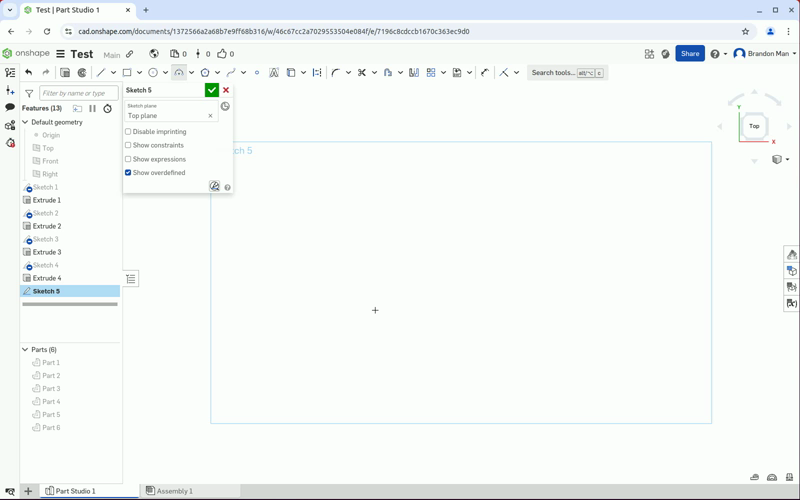
key_down(shift)
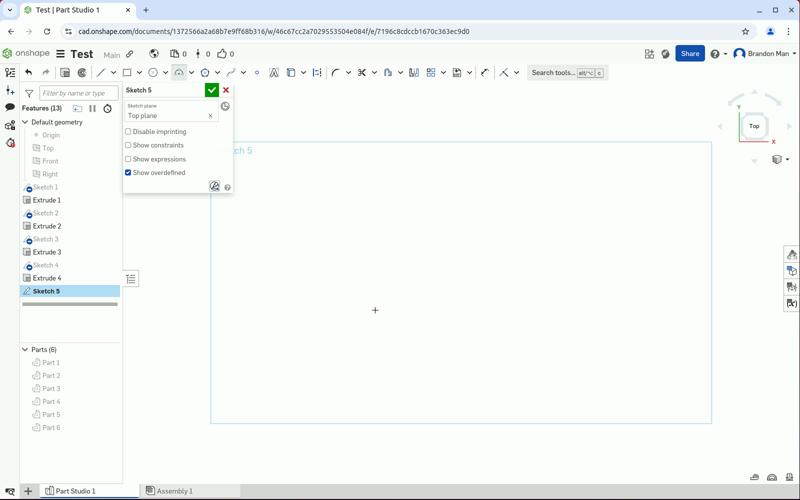
mouse_move(375, 254)
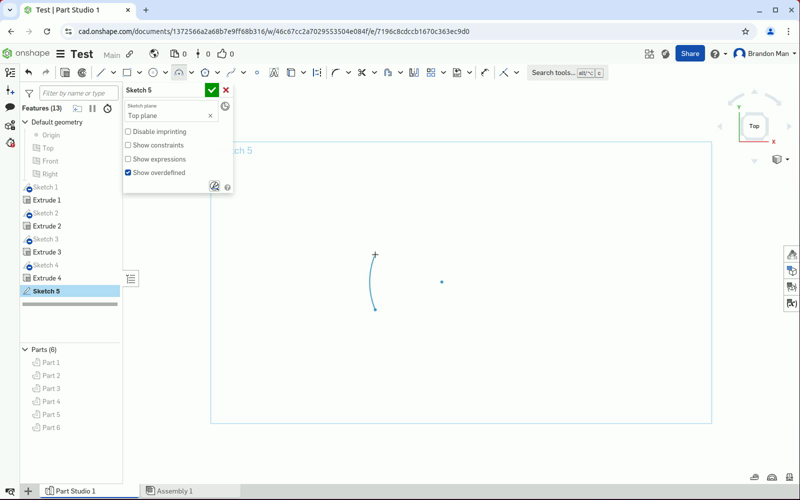
click(375, 254)
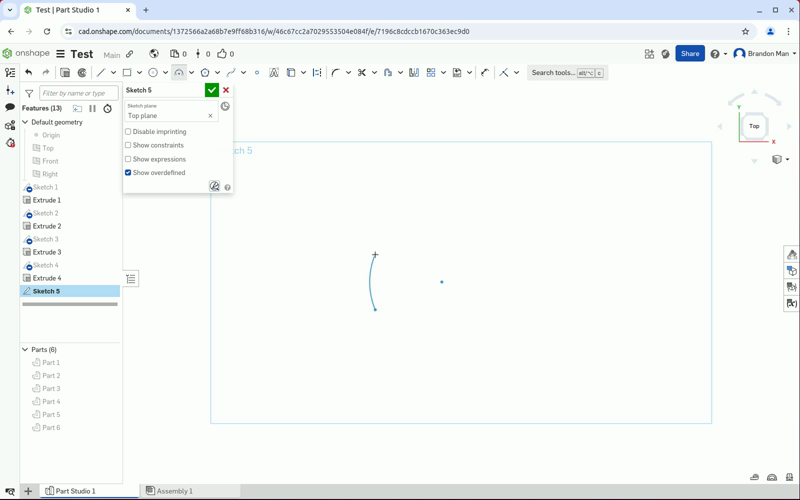
mouse_move(403, 282)
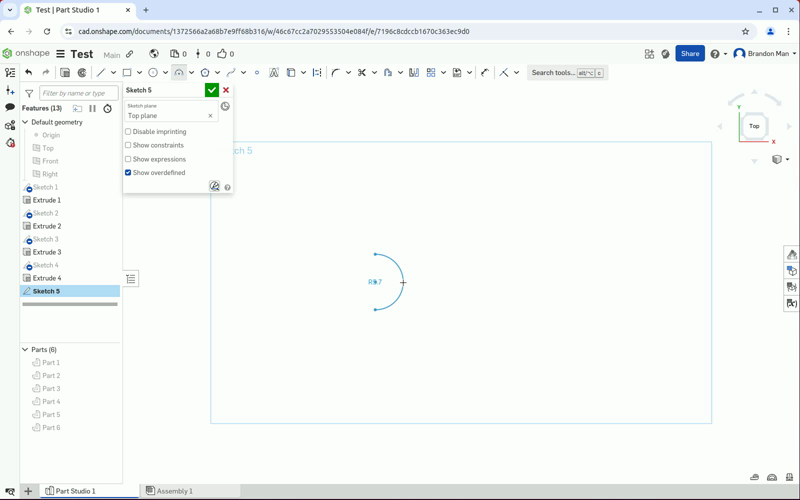
click(403, 282)
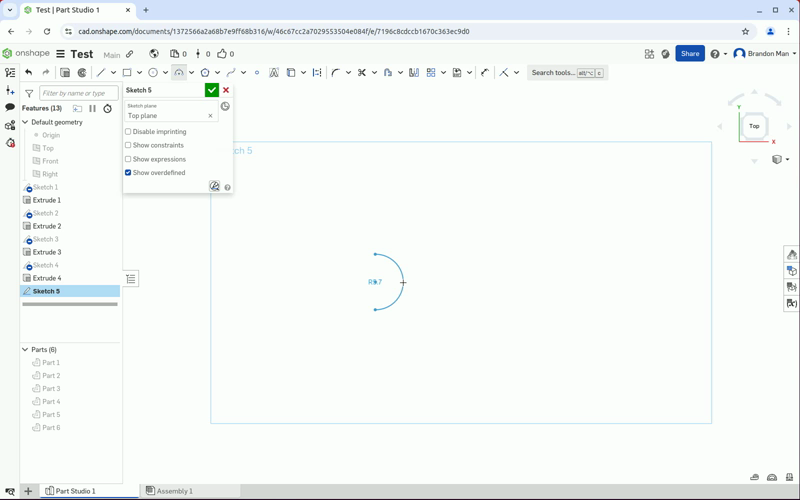
key_up(shift)
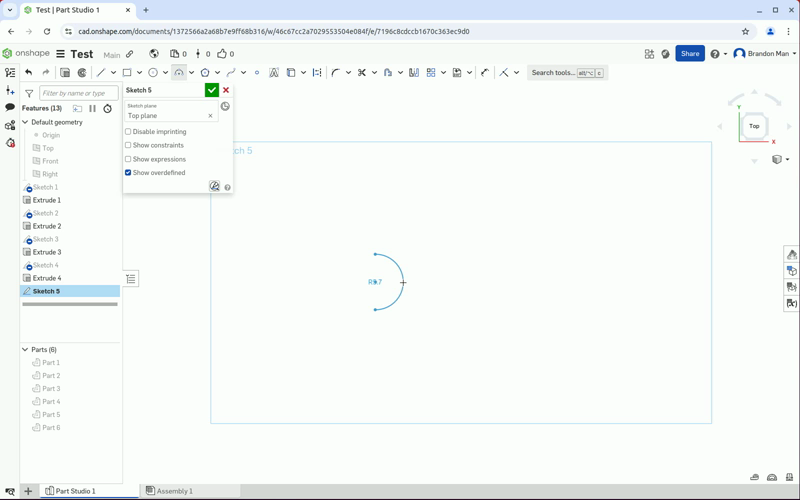
key(esc)
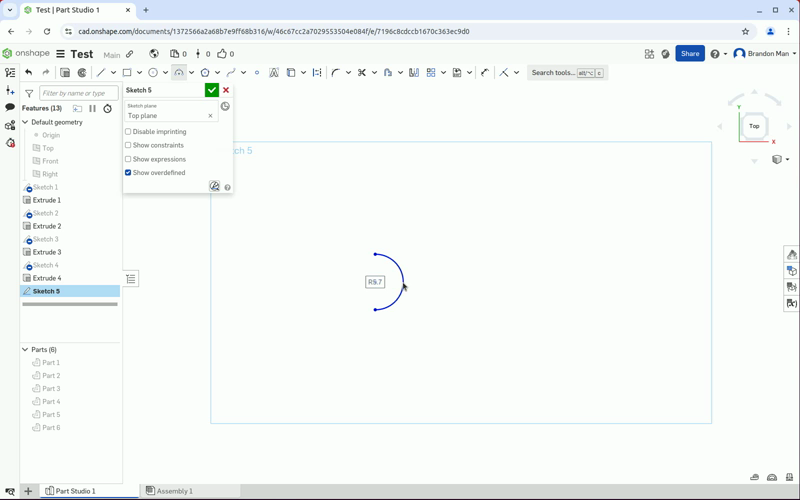
key(l)
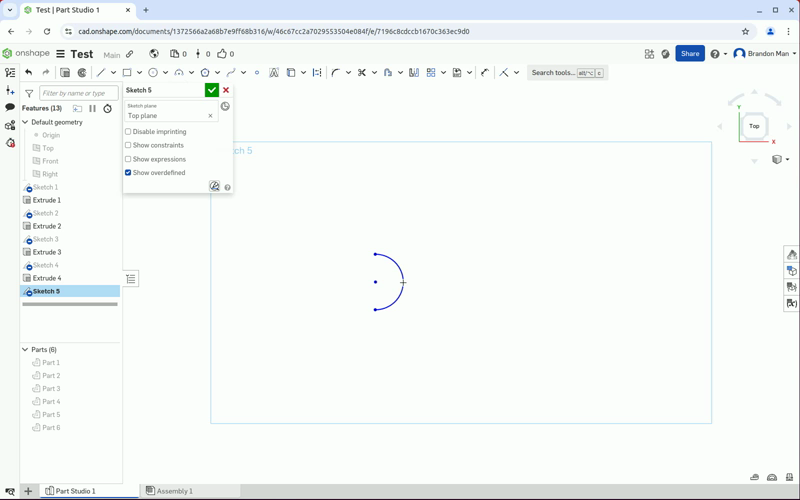
mouse_move(375, 254)
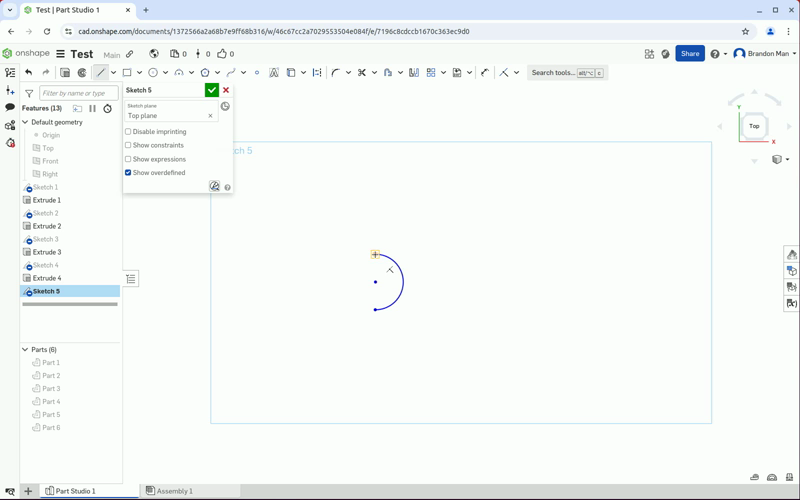
click(375, 254)
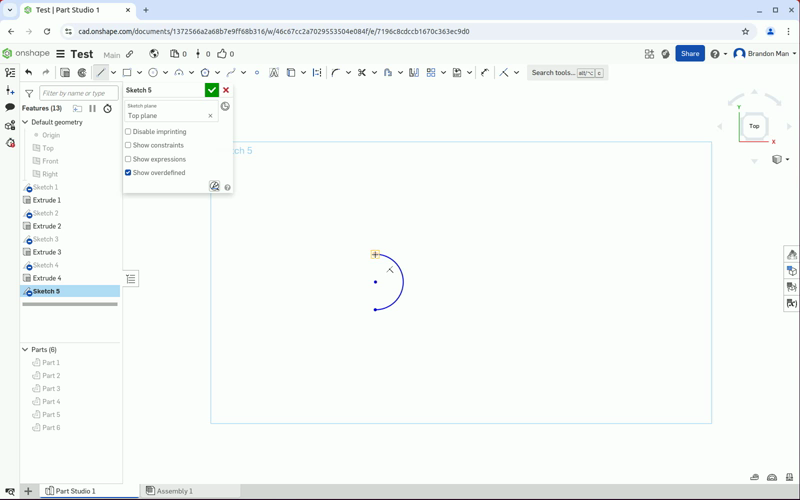
key_down(shift)
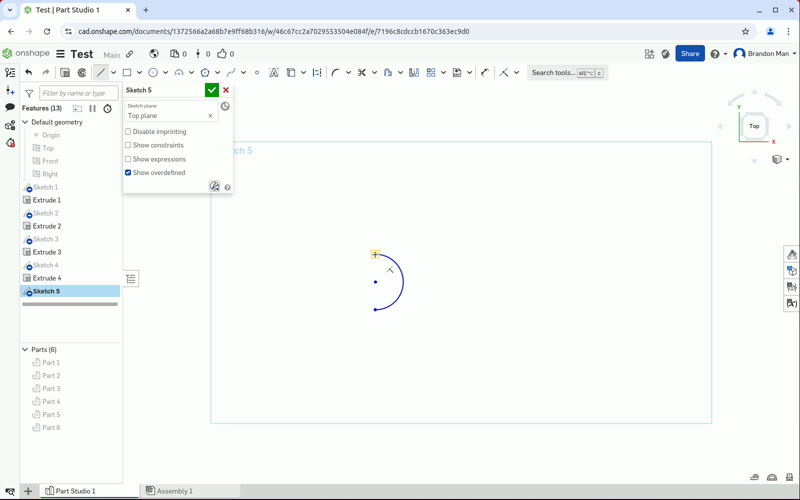
mouse_move(405, 254)
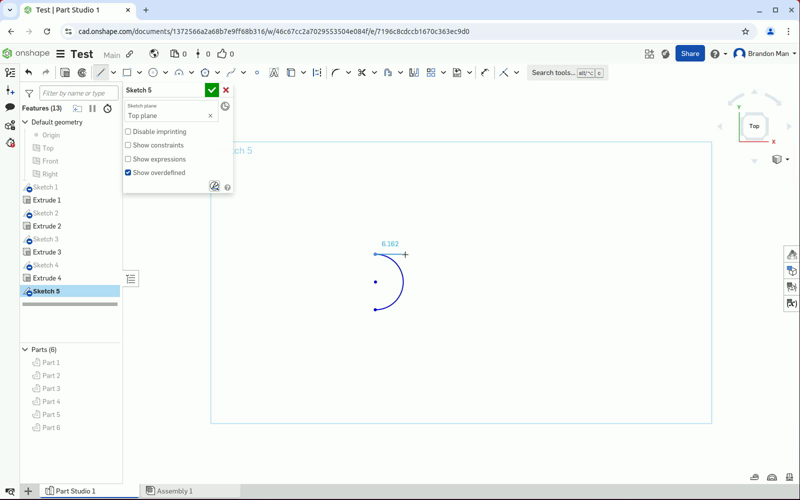
mouse_move(375, 268)
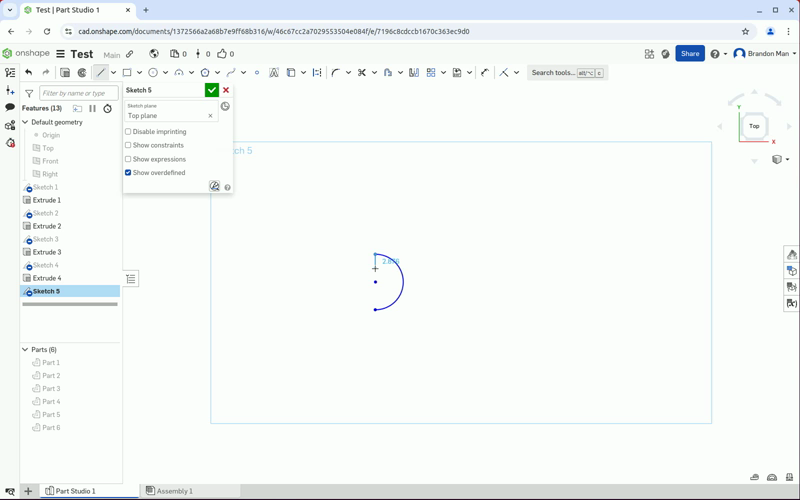
click(375, 268)
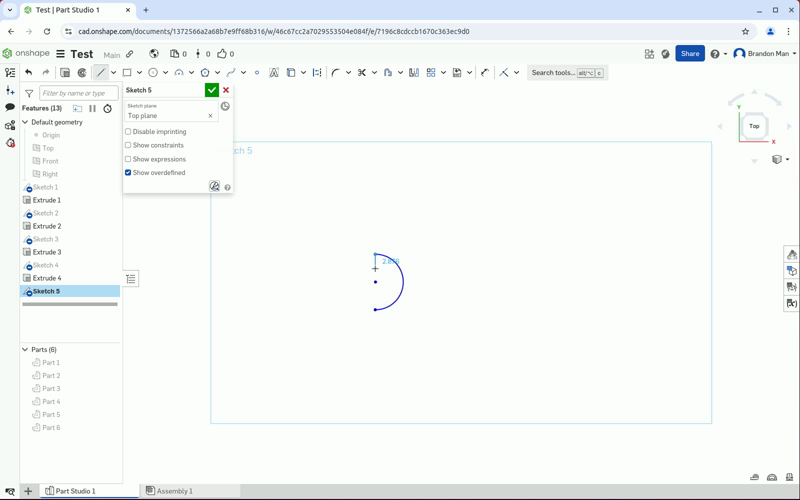
key_up(shift)
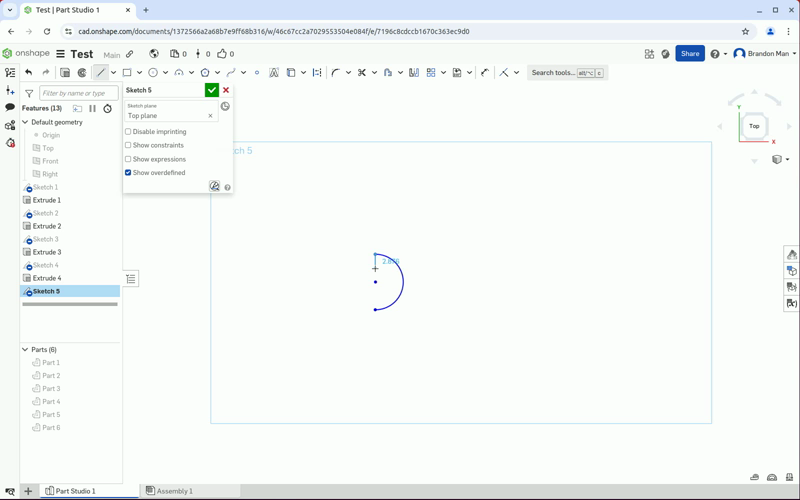
key(esc)
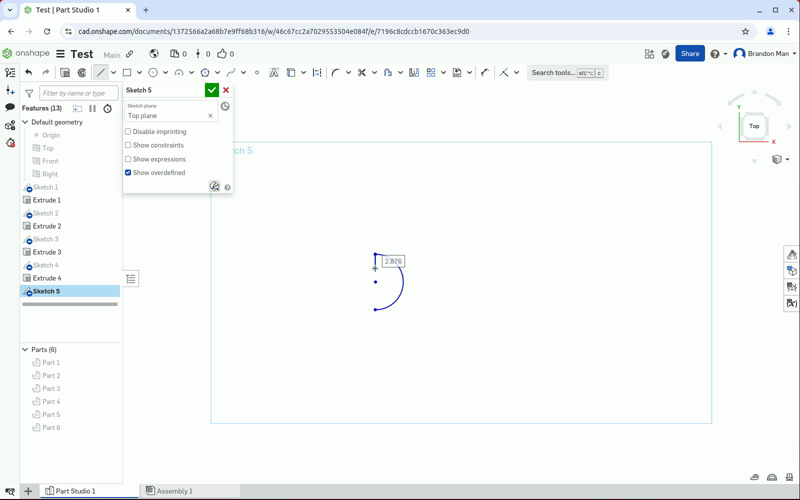
key(a)
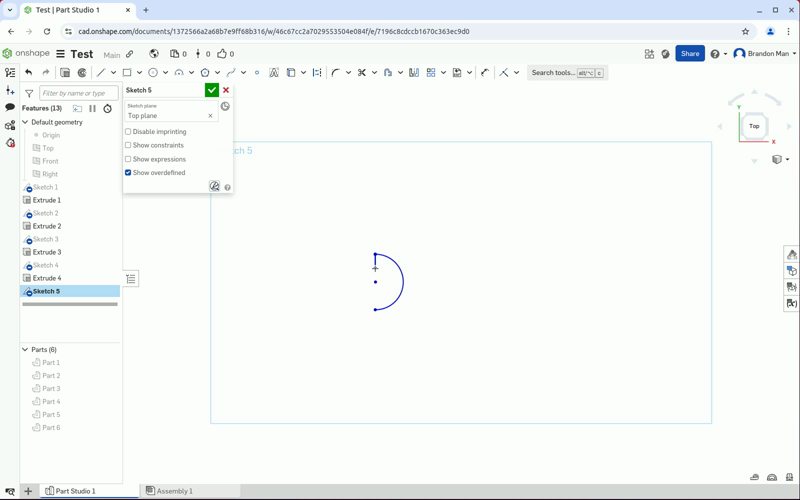
mouse_move(375, 268)
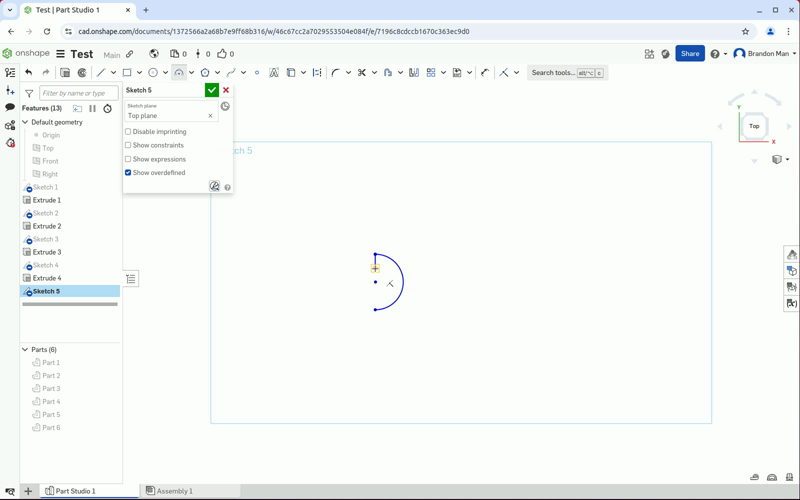
click(375, 268)
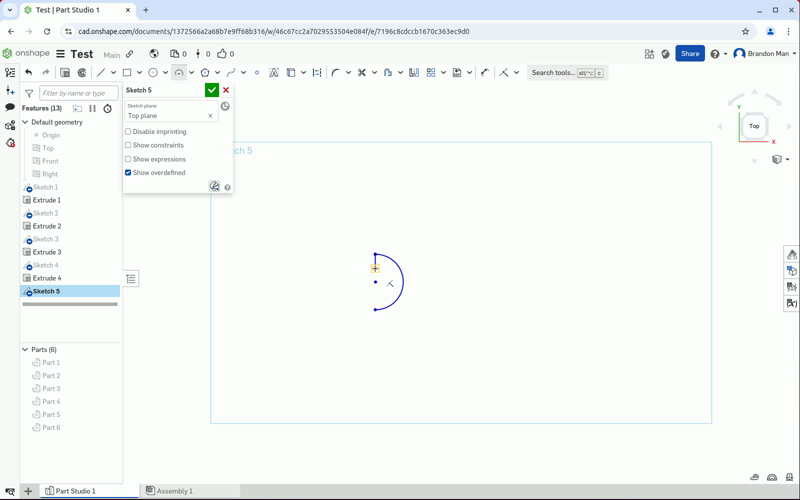
key_down(shift)
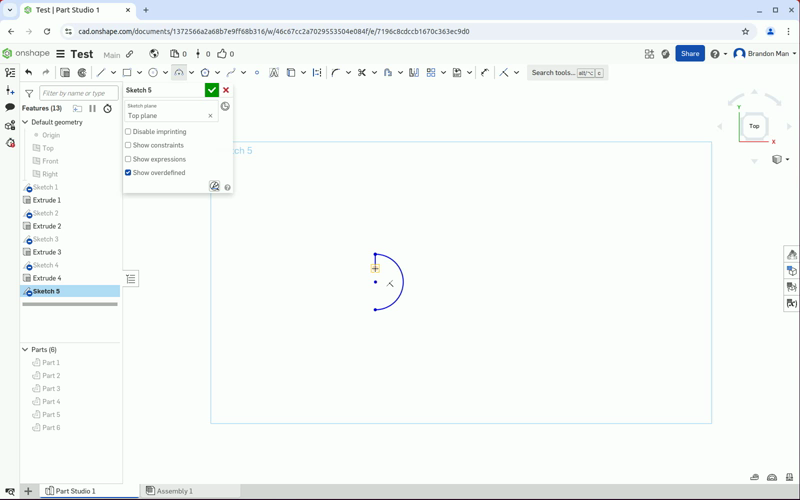
mouse_move(375, 295)
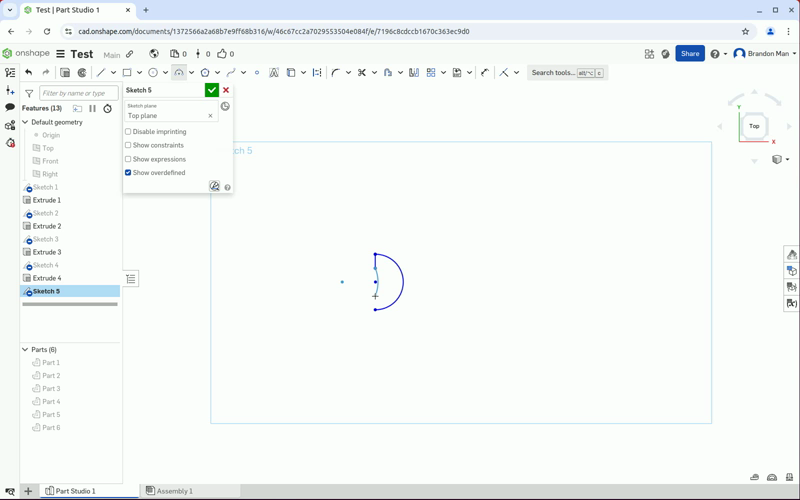
click(375, 295)
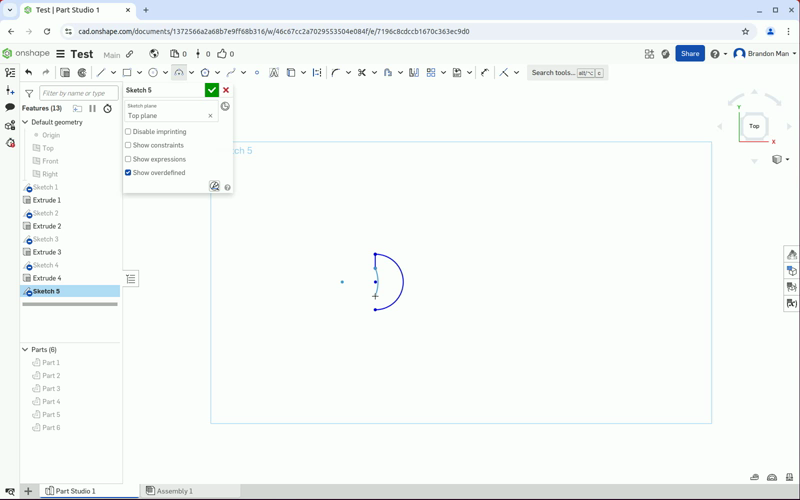
mouse_move(389, 282)
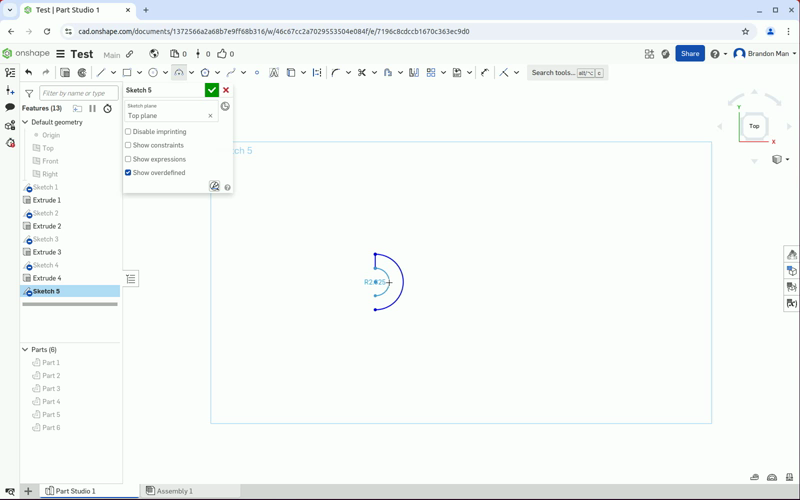
click(389, 282)
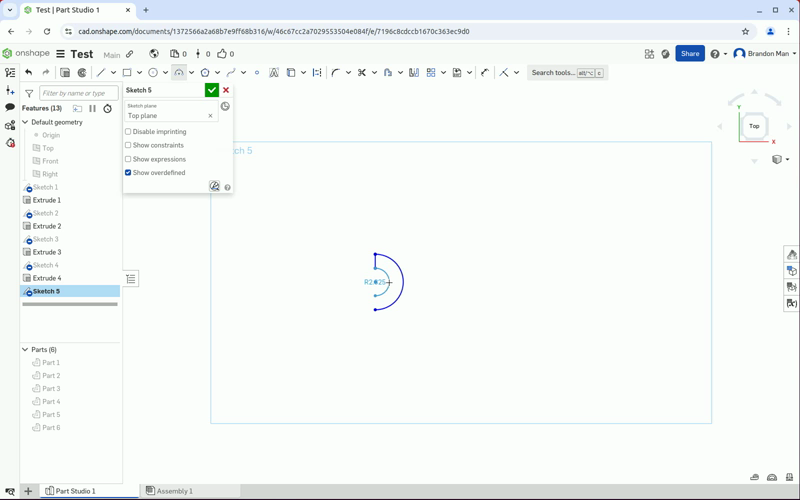
key_up(shift)
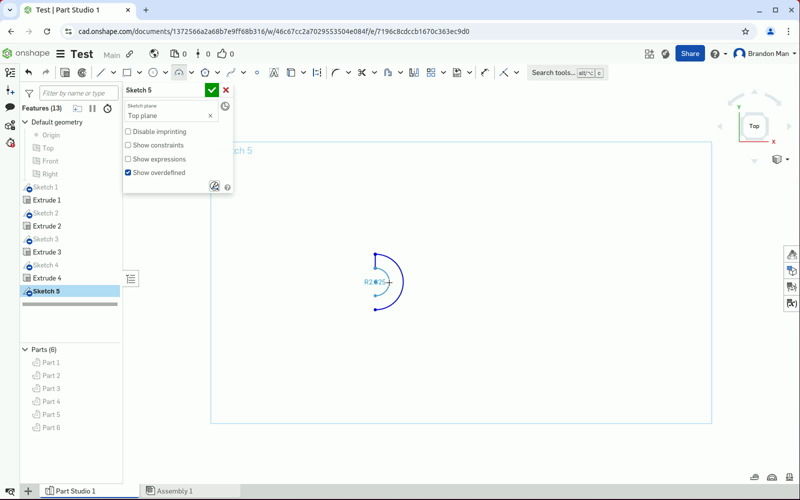
key(esc)
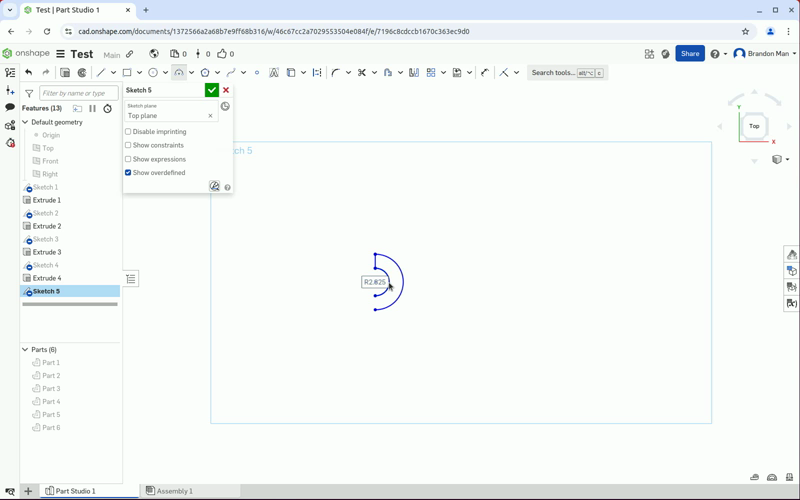
key(l)
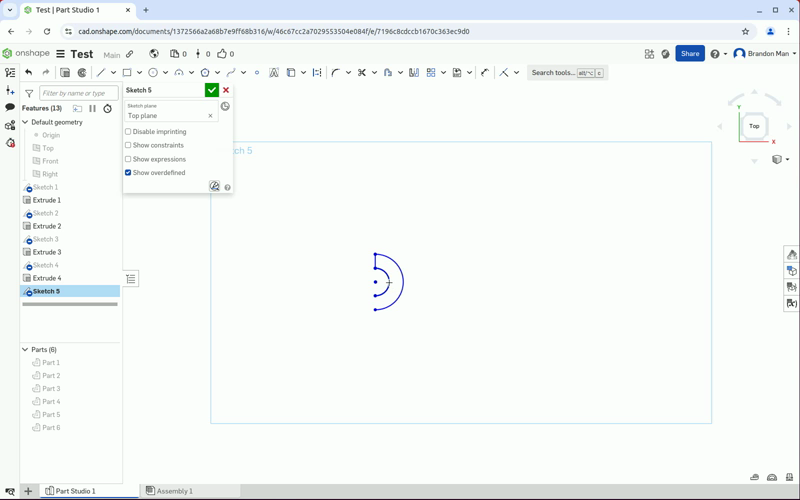
mouse_move(375, 295)
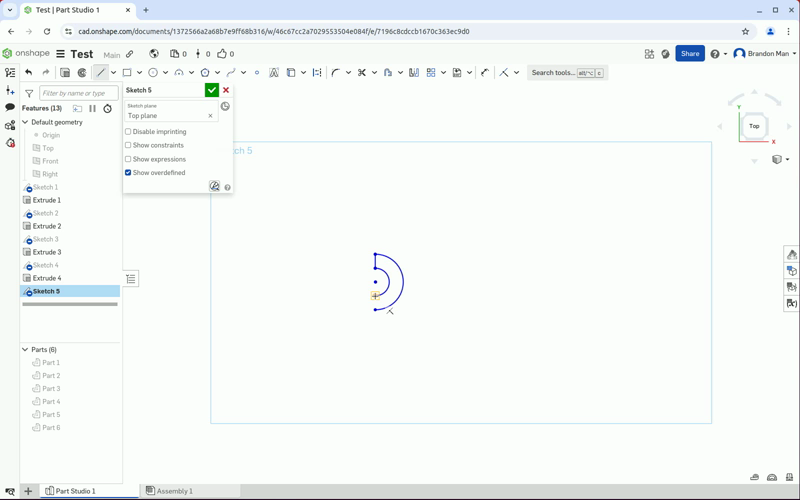
click(375, 295)
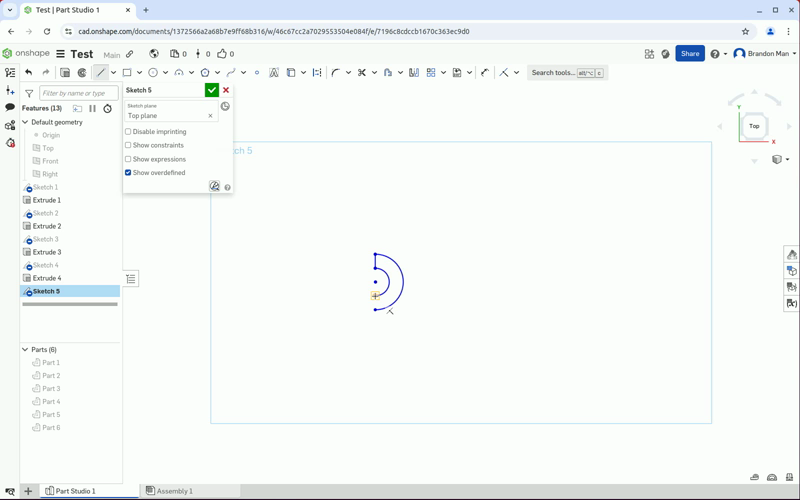
mouse_move(405, 295)
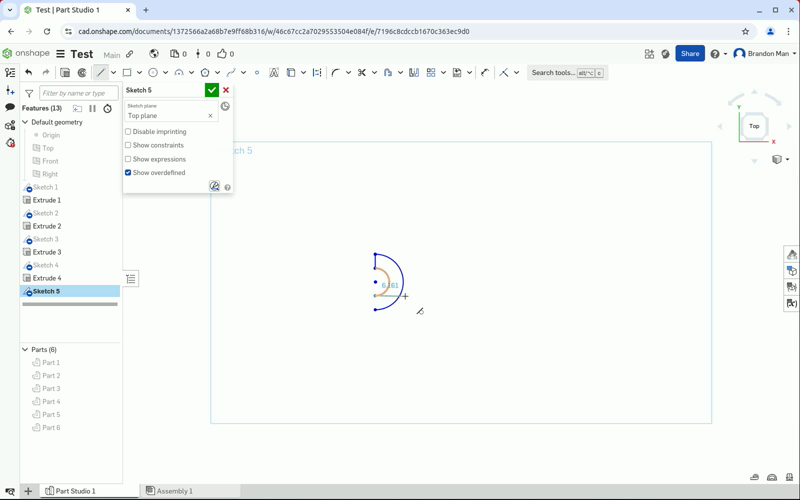
key_down(shift)
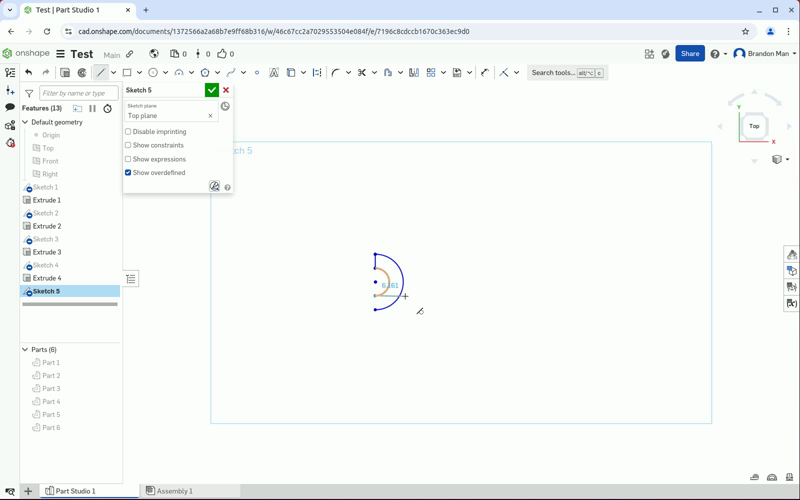
mouse_move(375, 309)
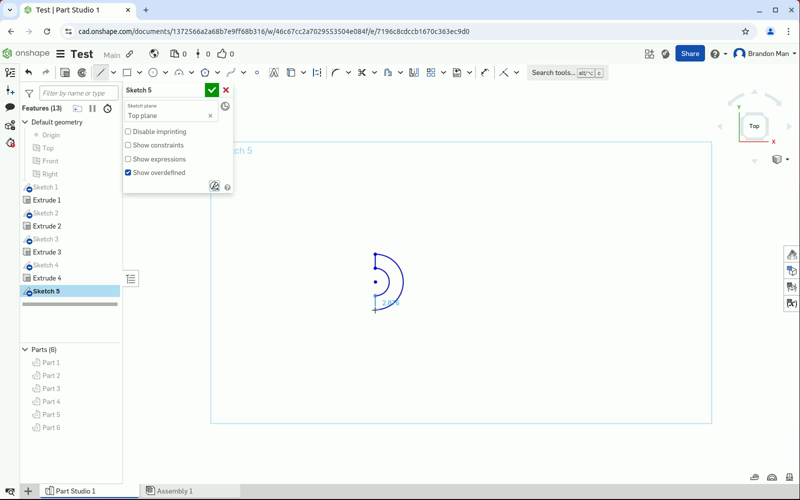
key_up(shift)
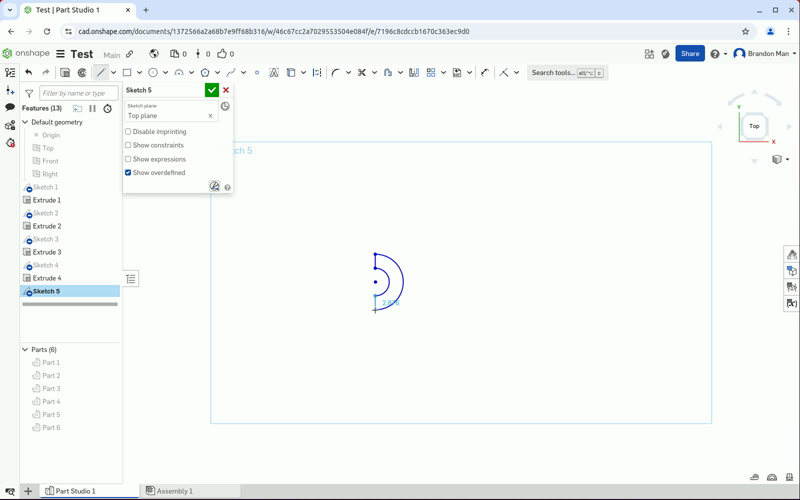
click(375, 309)
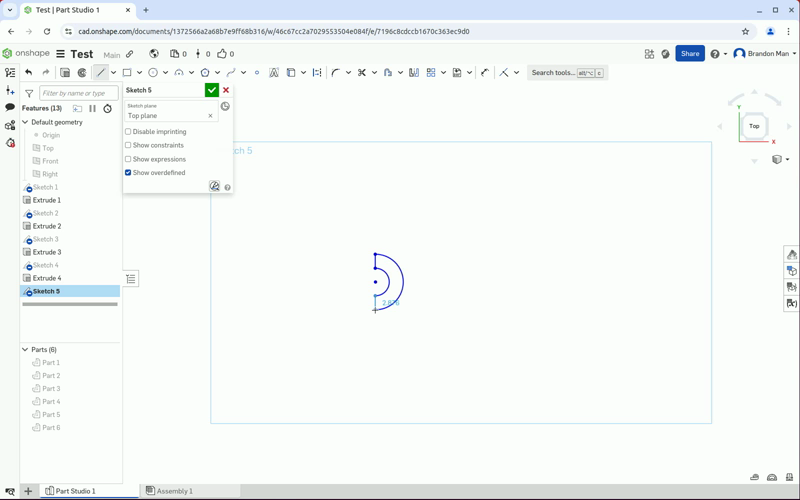
key(esc)
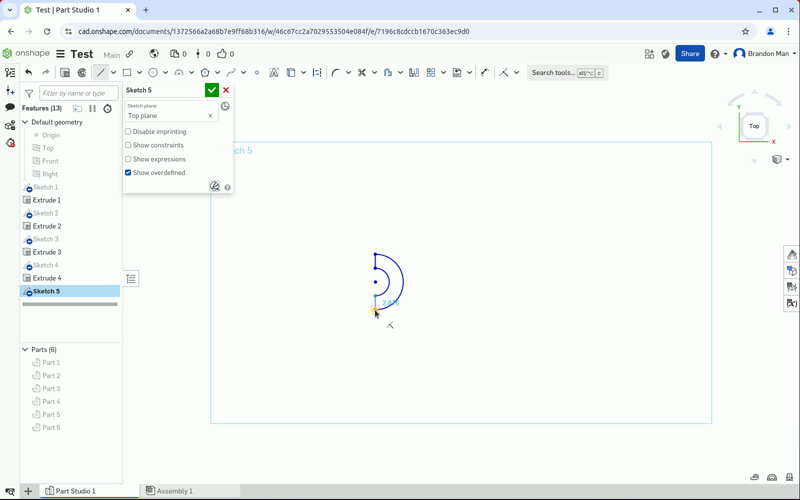
mouse_move(397, 289)
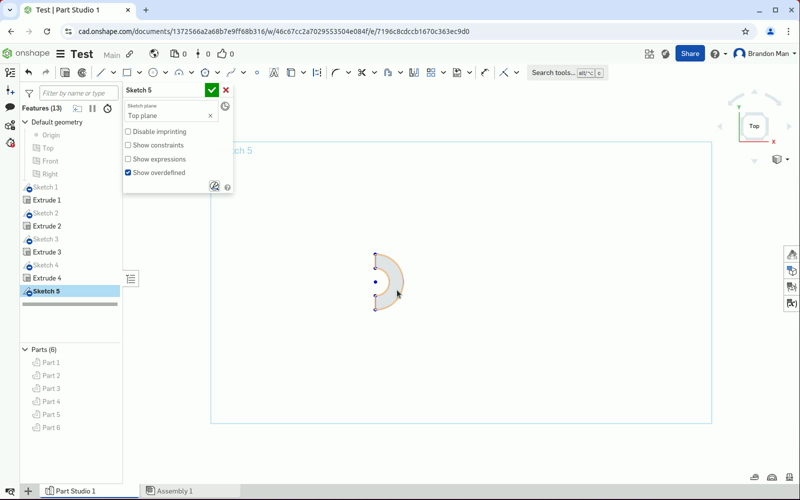
scroll(6)
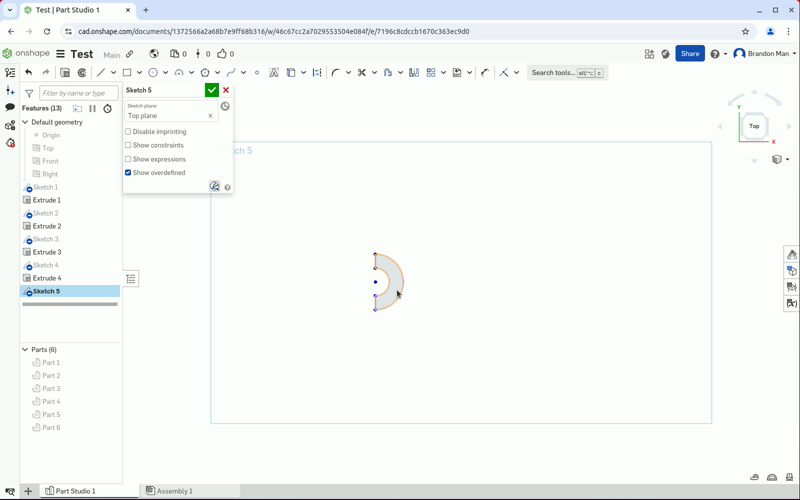
scroll(6)
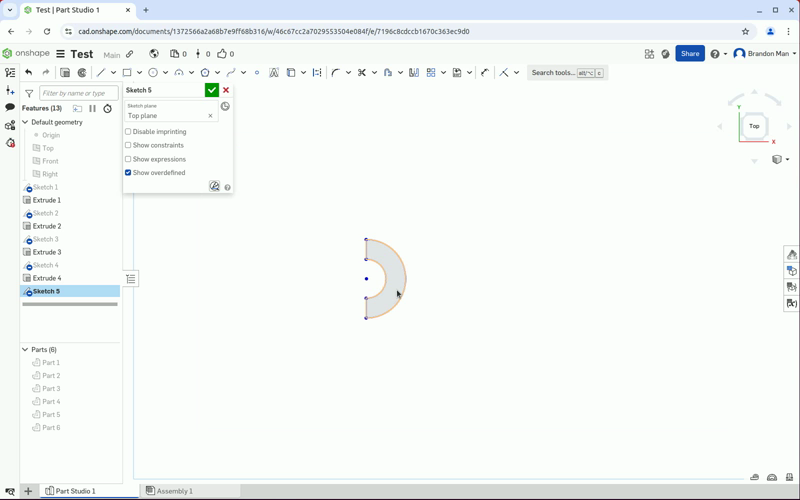
scroll(6)
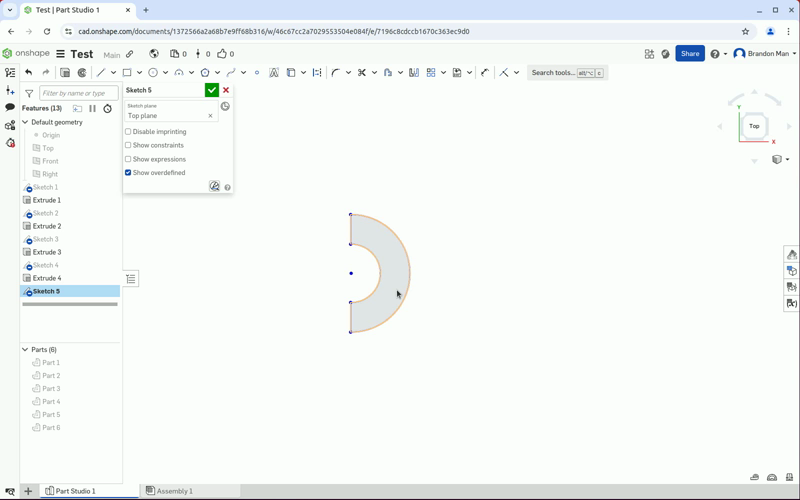
scroll(6)
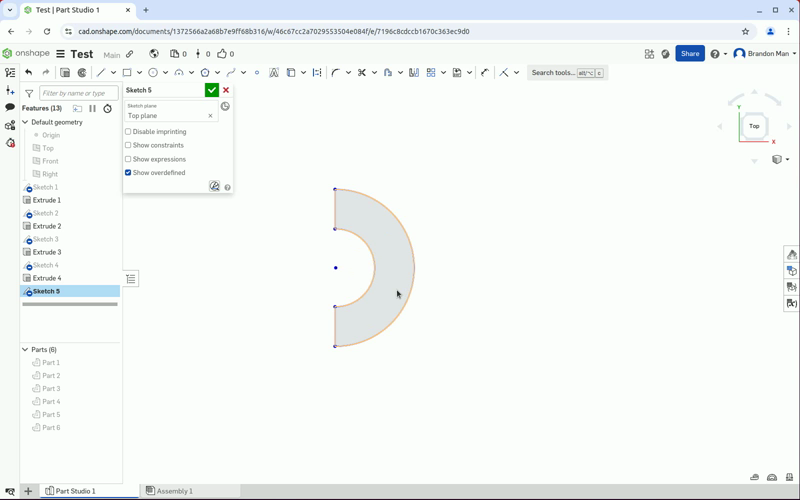
scroll(6)
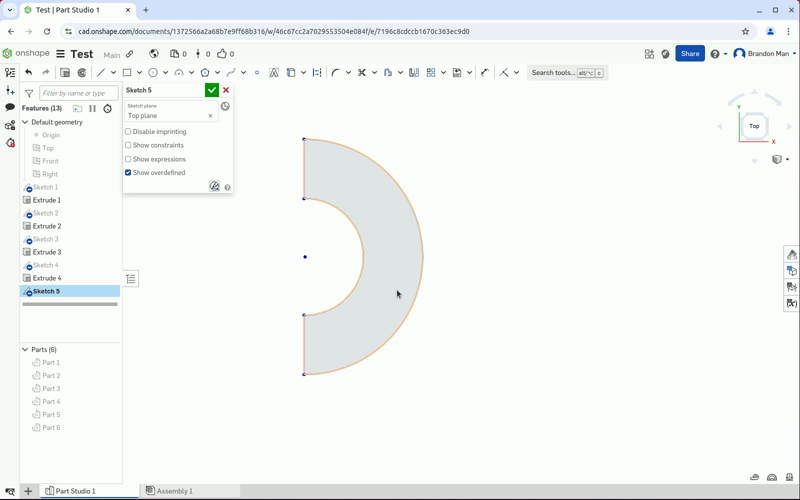
scroll(6)
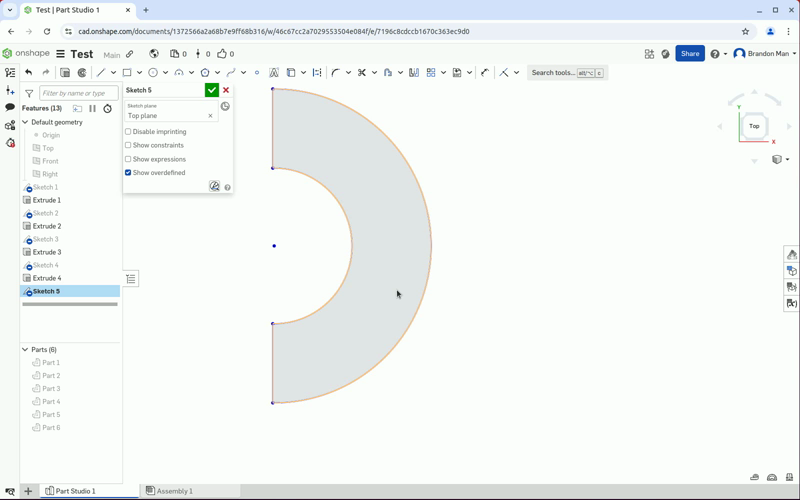
scroll(6)
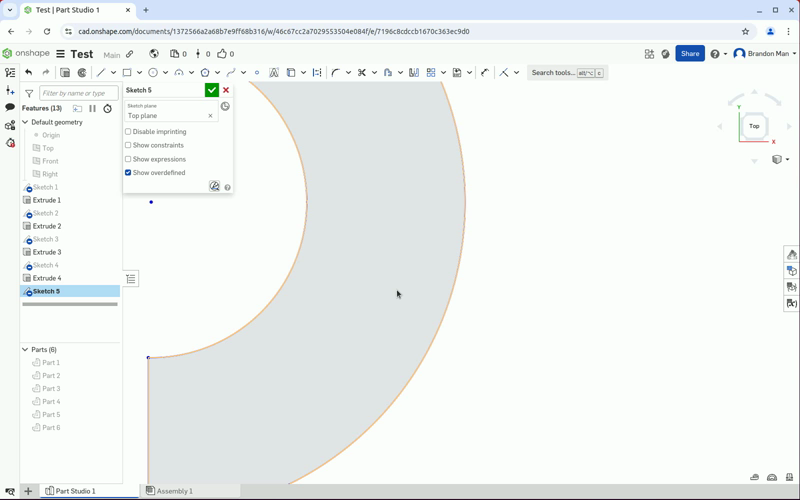
click(397, 289)
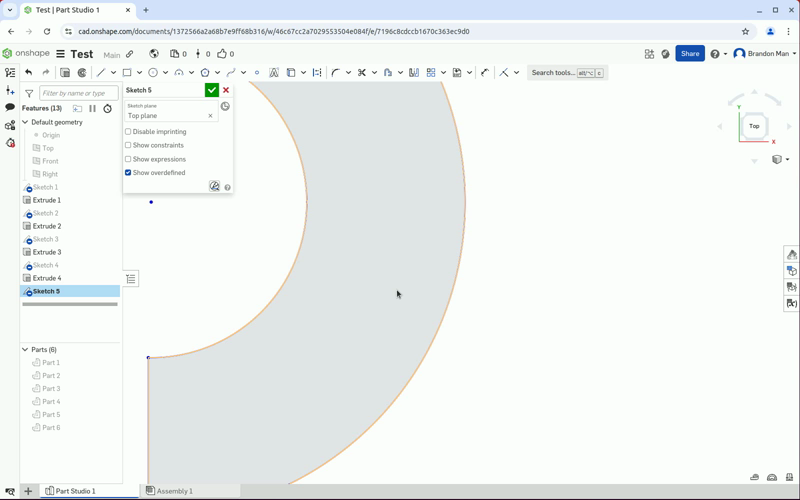
scroll(-6)
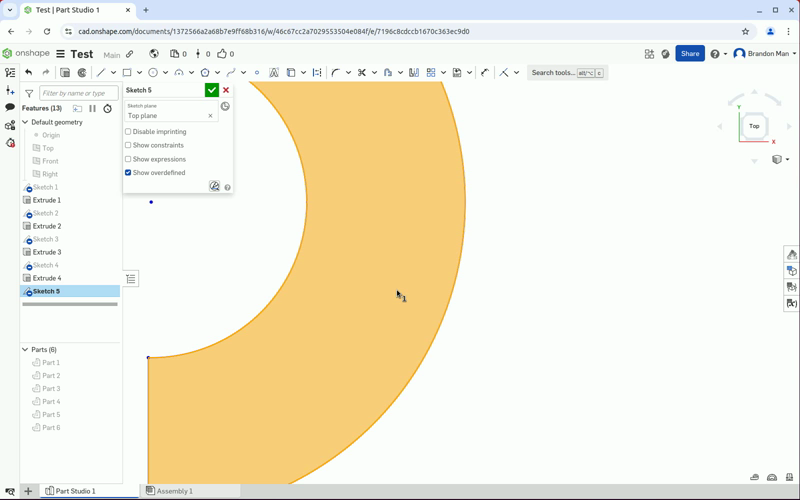
scroll(-6)
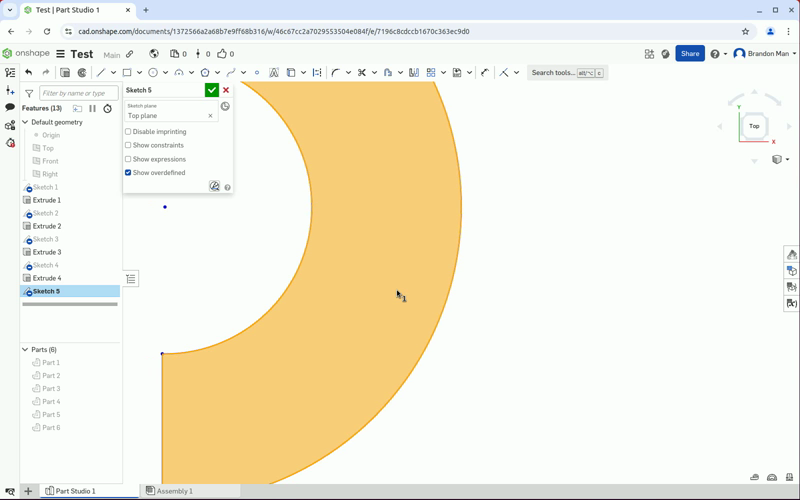
scroll(-6)
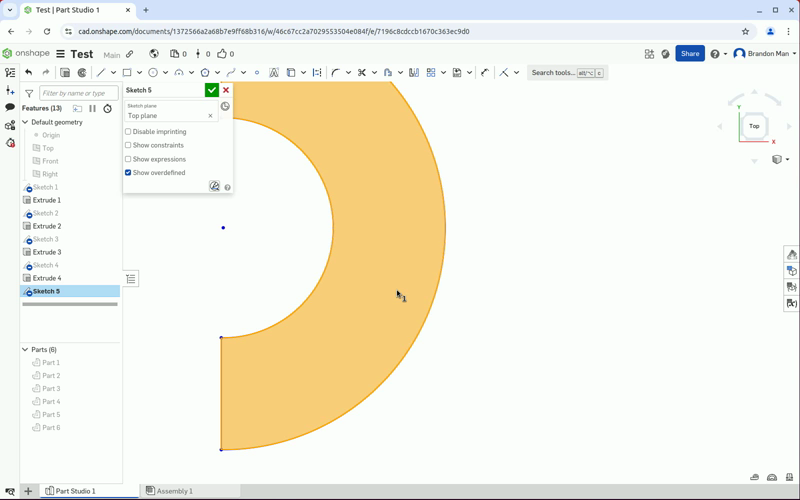
scroll(-6)
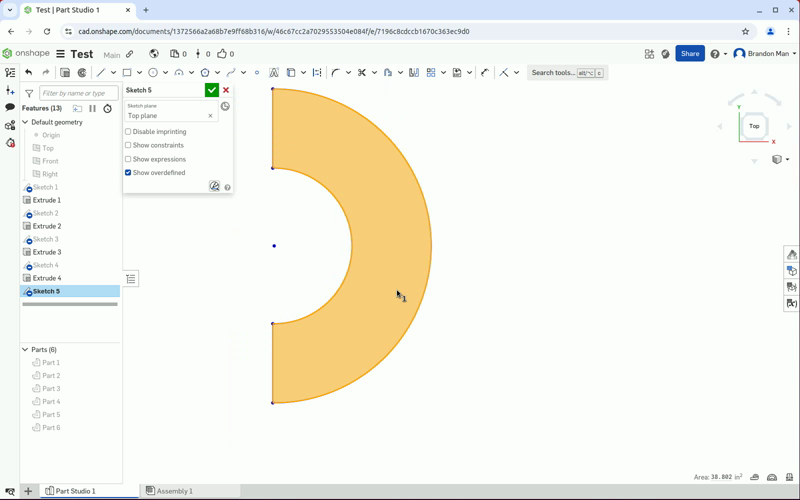
scroll(-6)
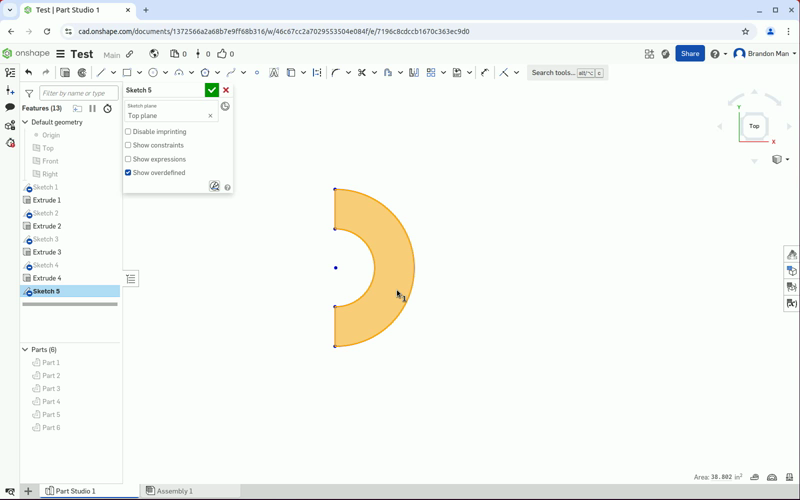
scroll(-6)
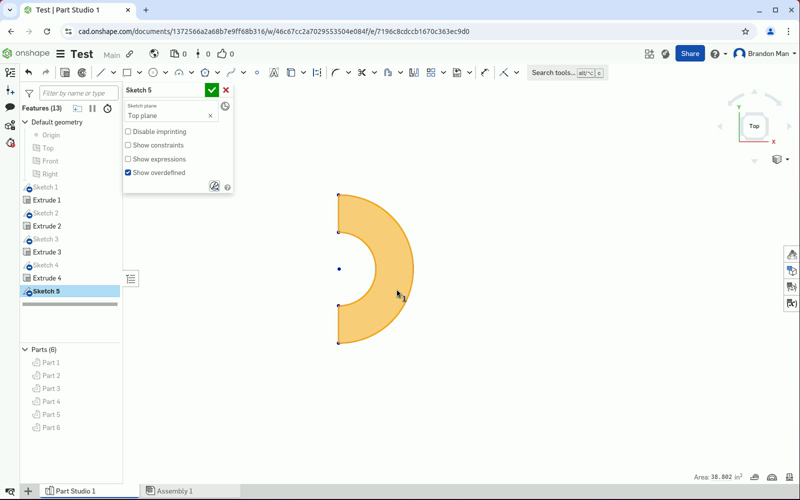
scroll(-6)
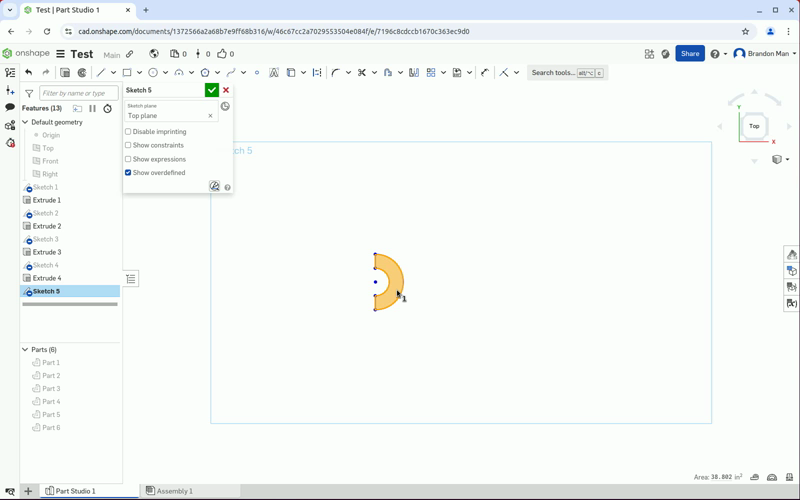
mouse_move(73, 352)
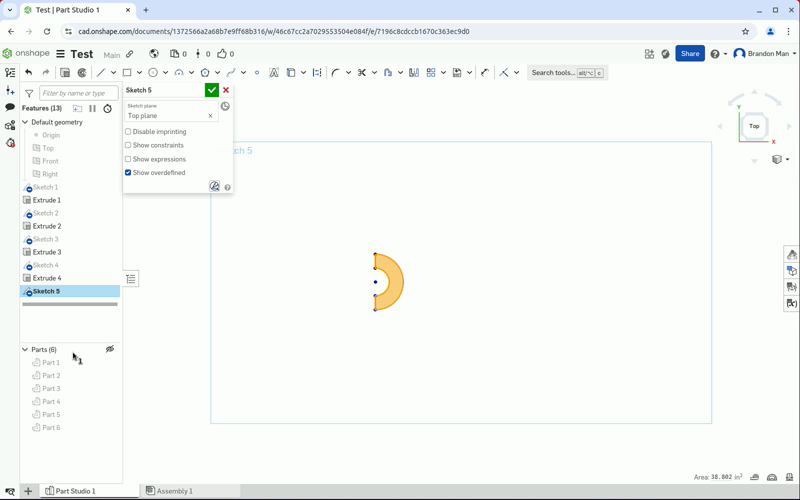
key(shift+y)
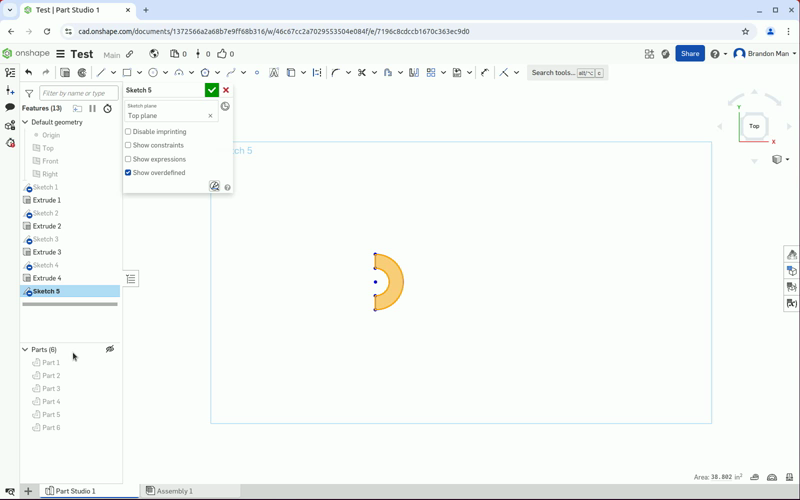
key(shift+e)
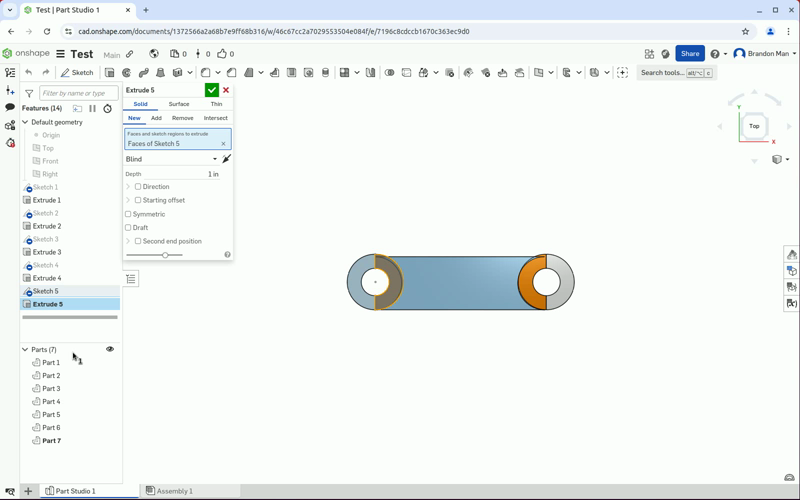
mouse_move(143, 106)
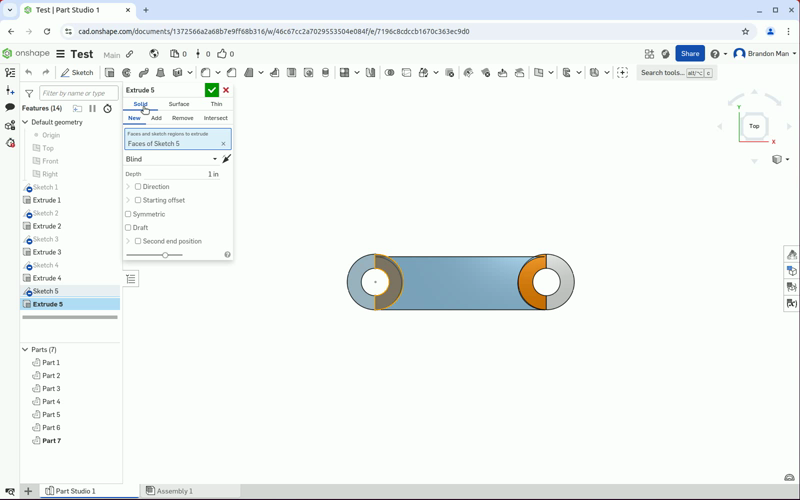
click(143, 106)
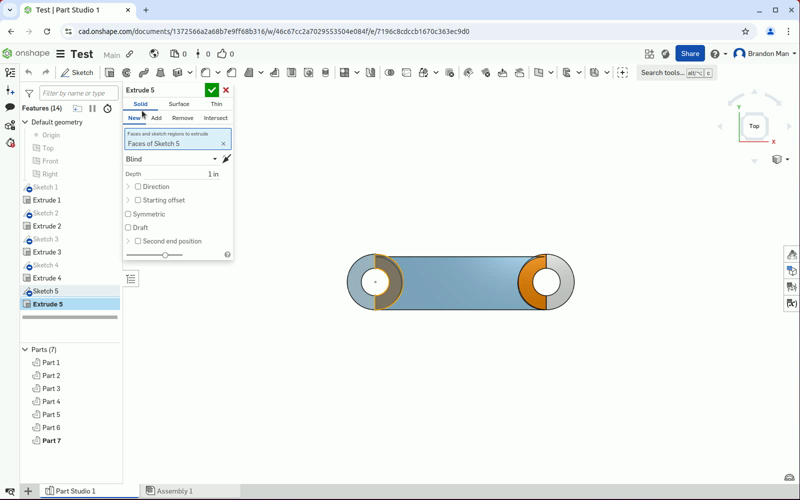
mouse_move(137, 120)
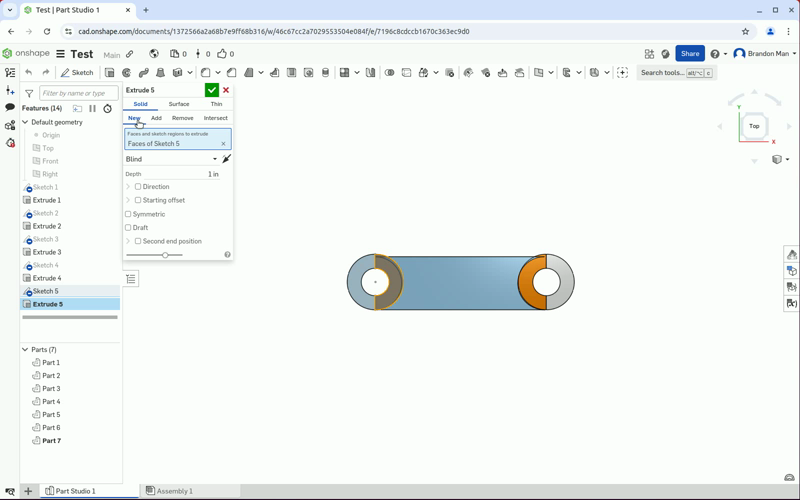
click(137, 120)
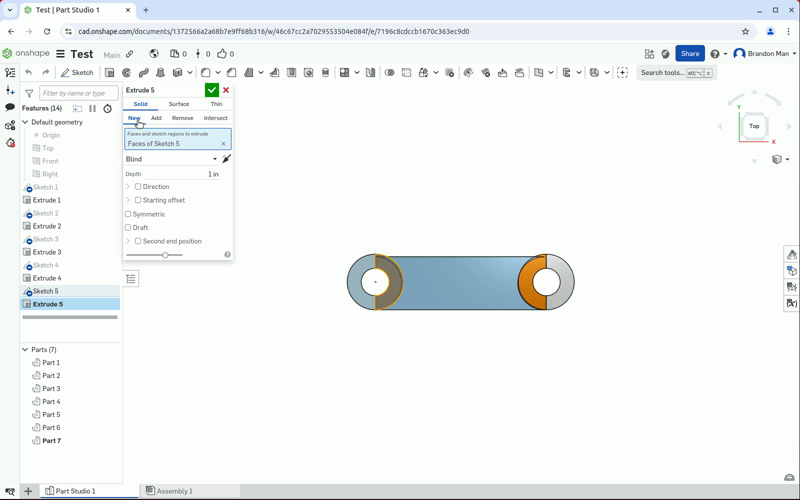
key(tab, 4)
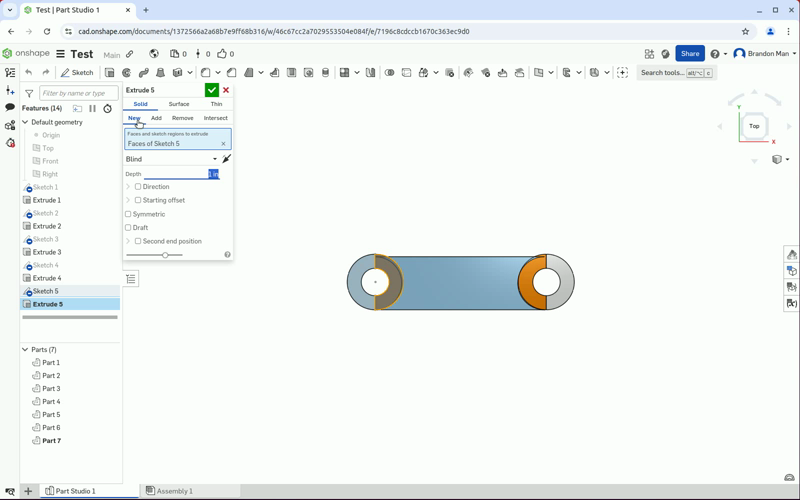
text(4.092)
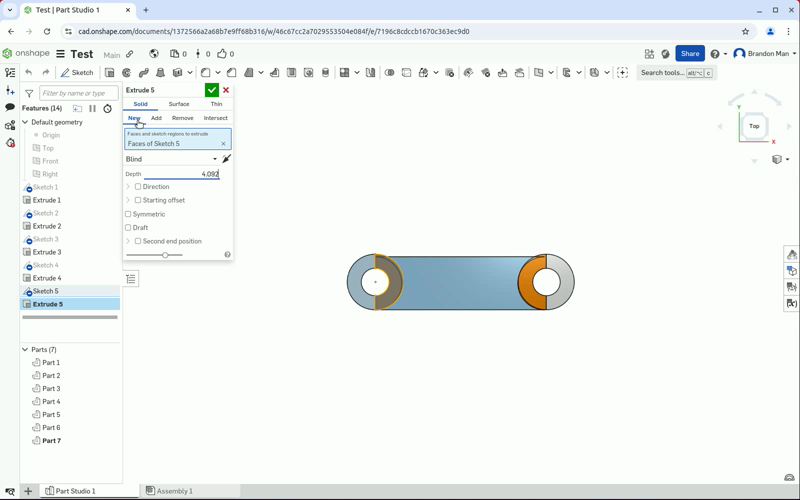
key(enter)
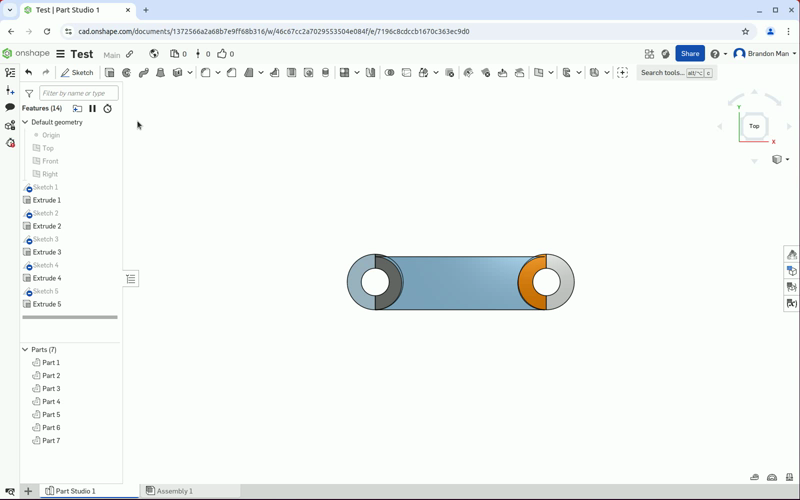
key(shift+h)
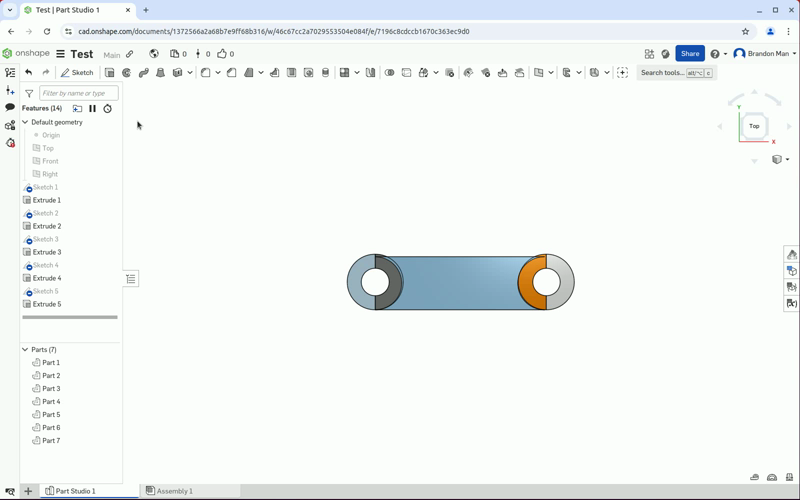
key(shift+h)
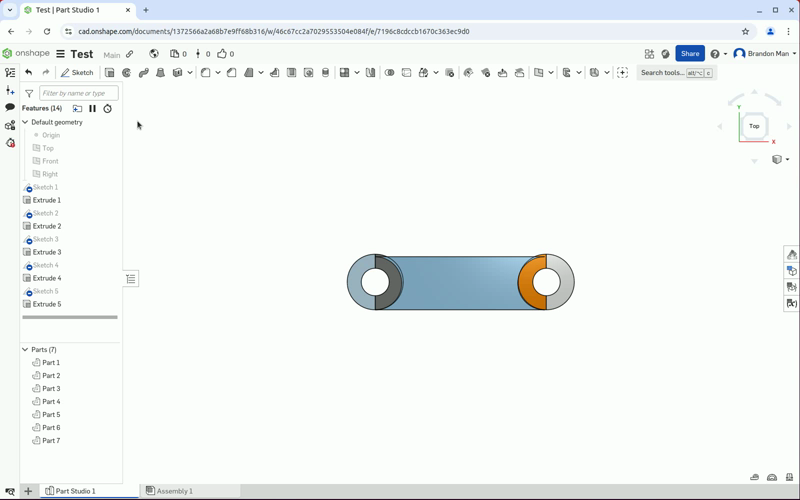
key(shift+7)
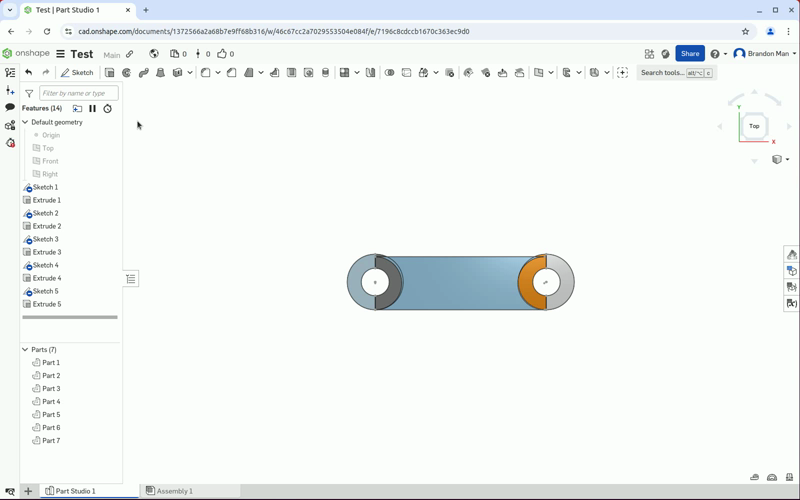
key(up, 3)
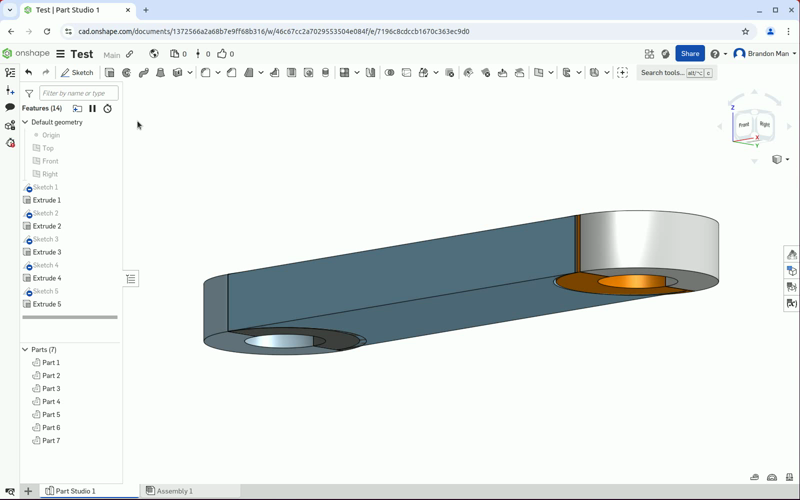
key(left, 3)
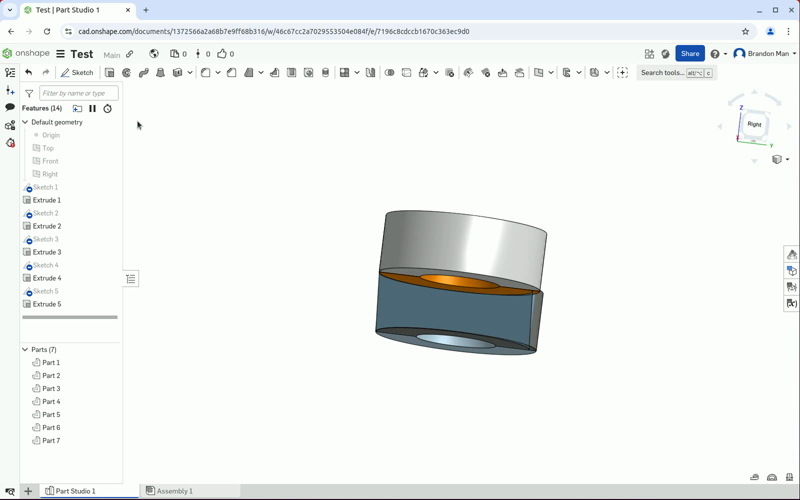
key(right, 3)
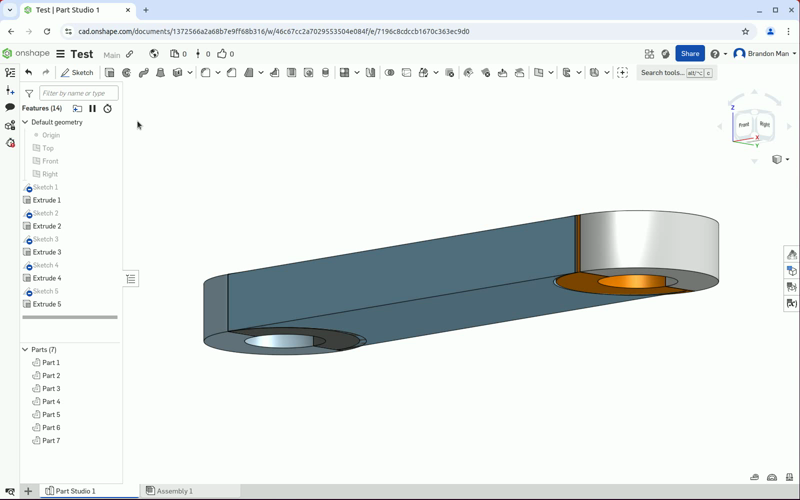
key(down, 3)
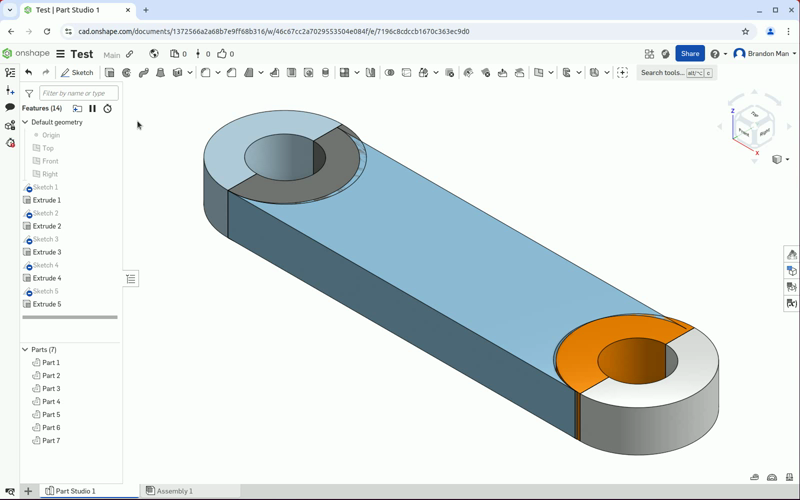
mouse_move(73, 189)
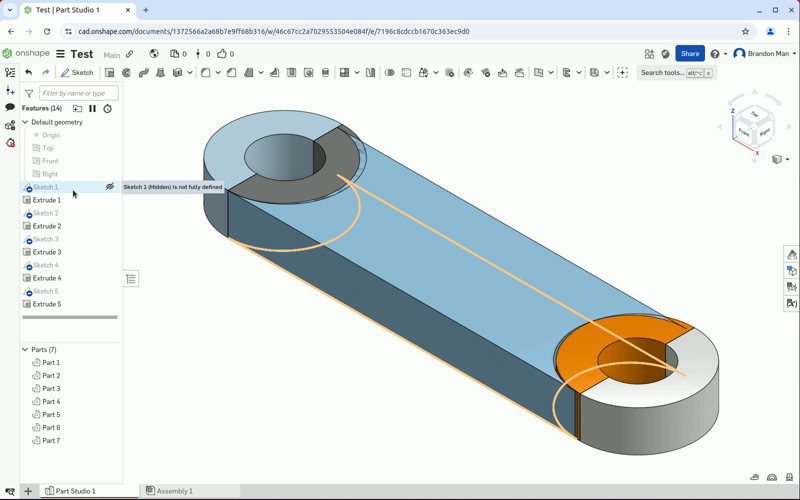
click(73, 189)